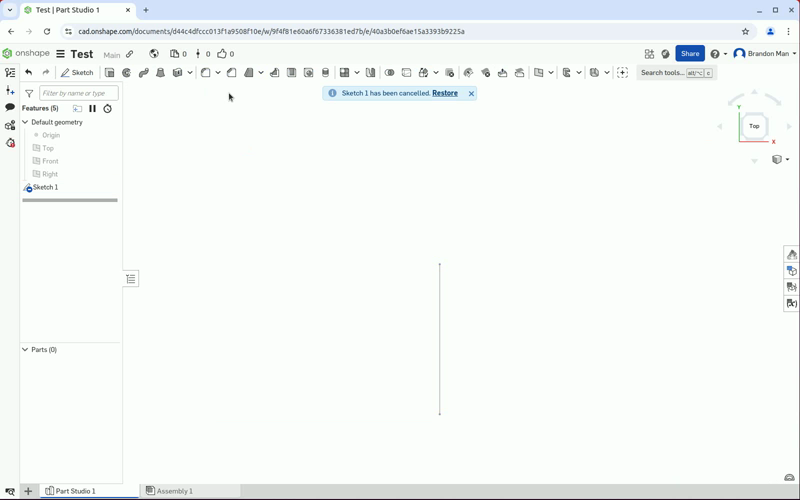
key(shift+h)
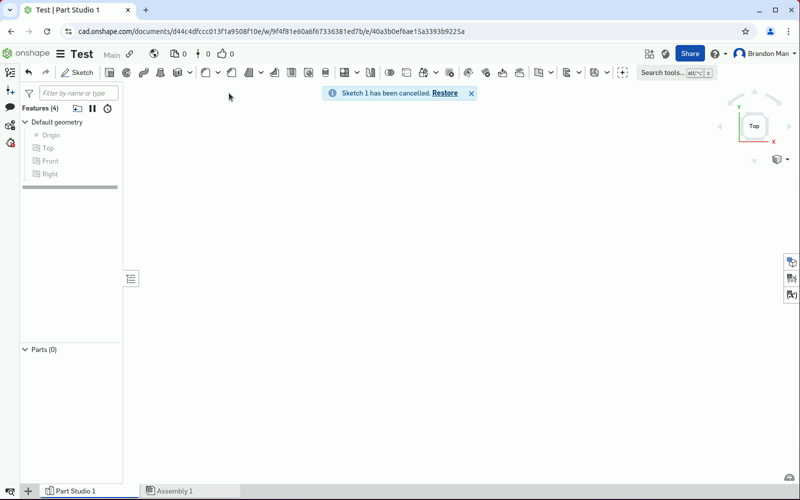
mouse_move(73, 352)
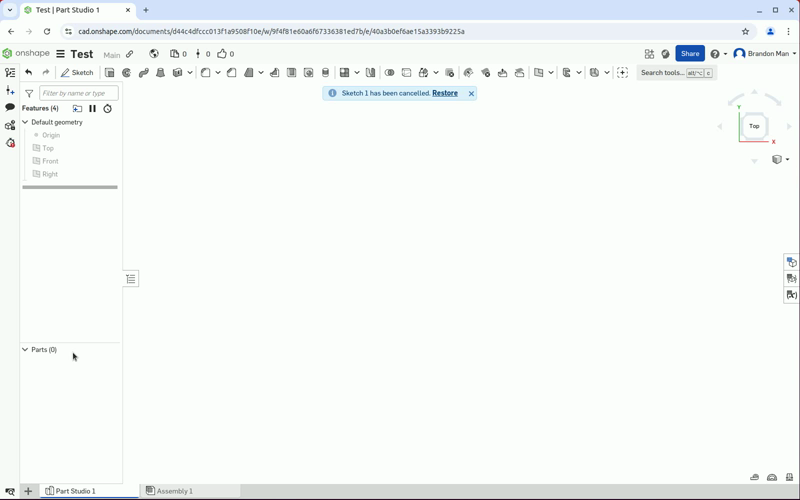
key(y)
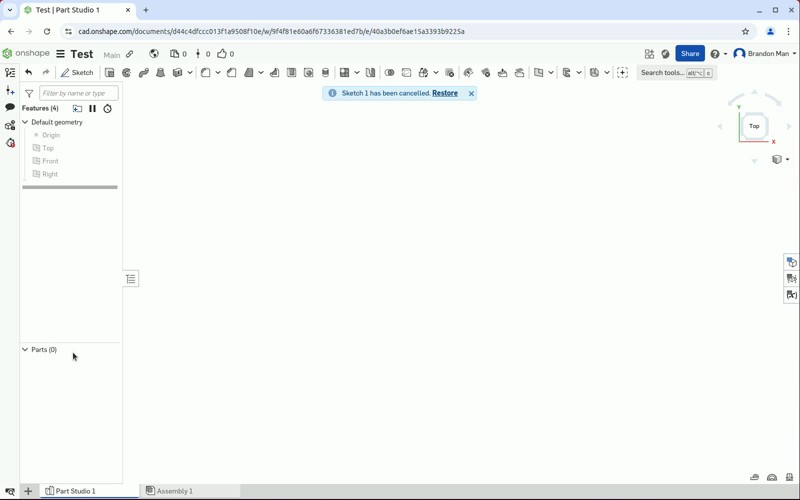
key(shift+p)
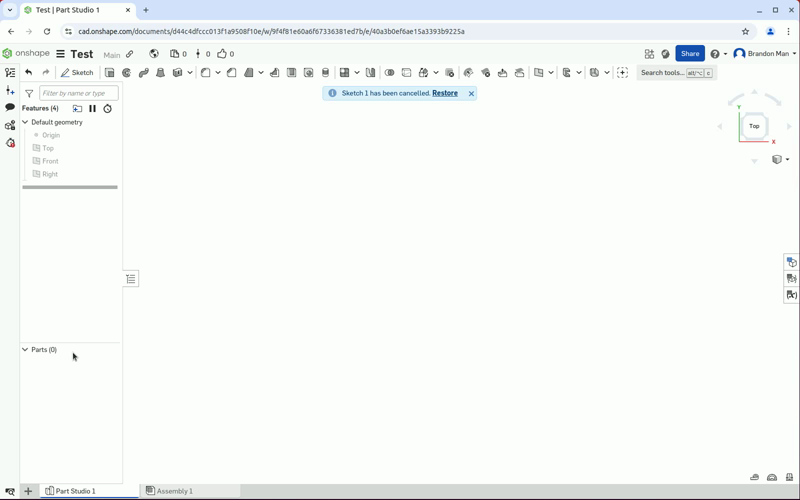
key(space)
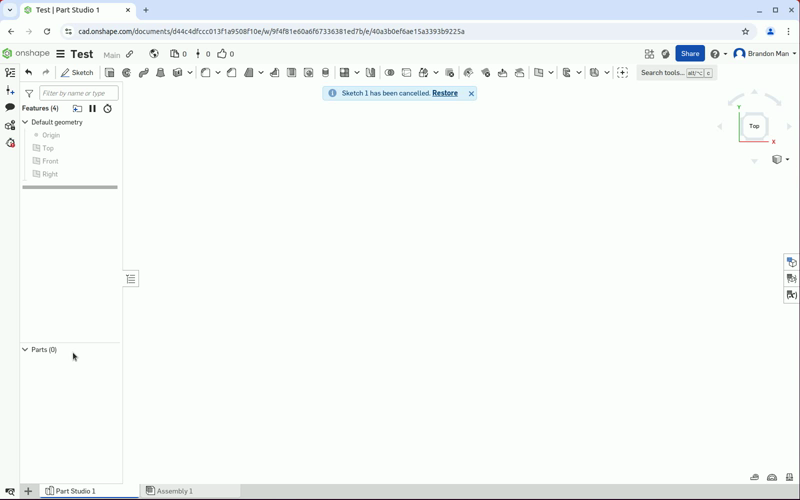
key_down(shift)
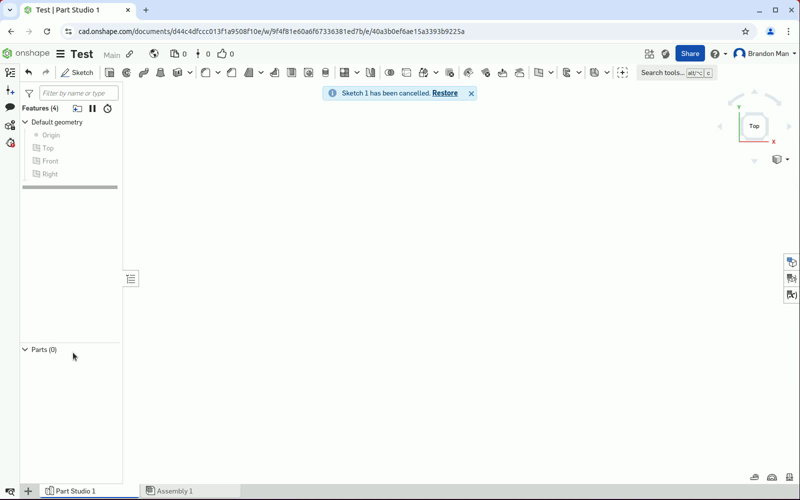
key(up)
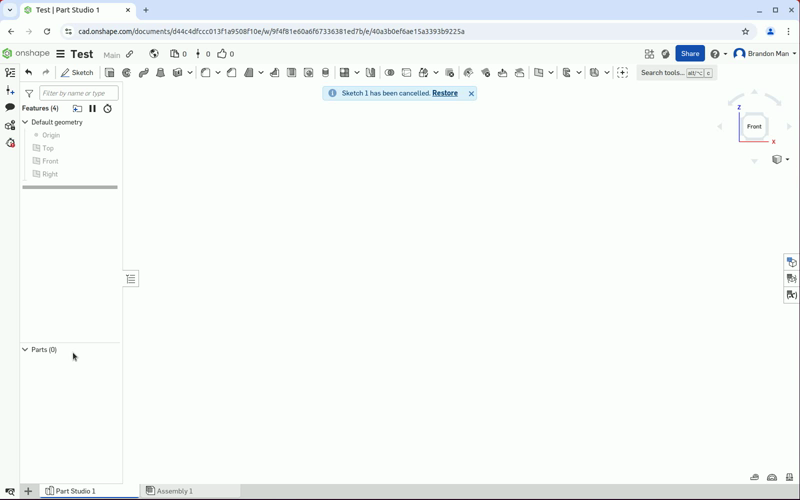
key_up(shift)
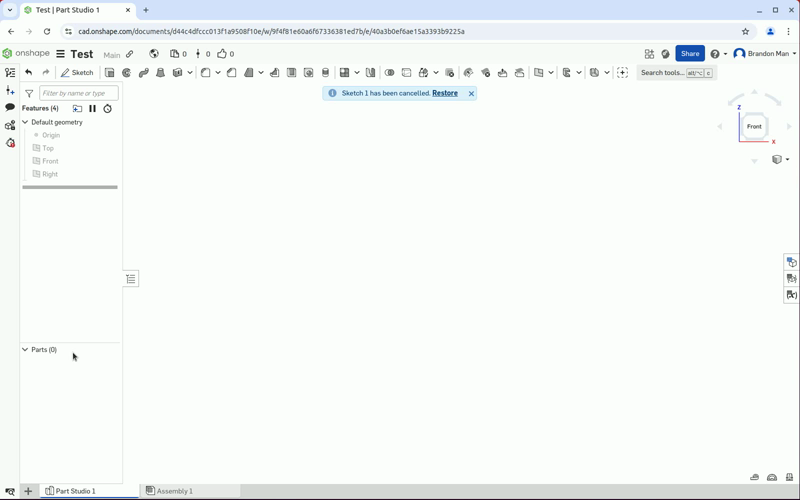
mouse_move(73, 352)
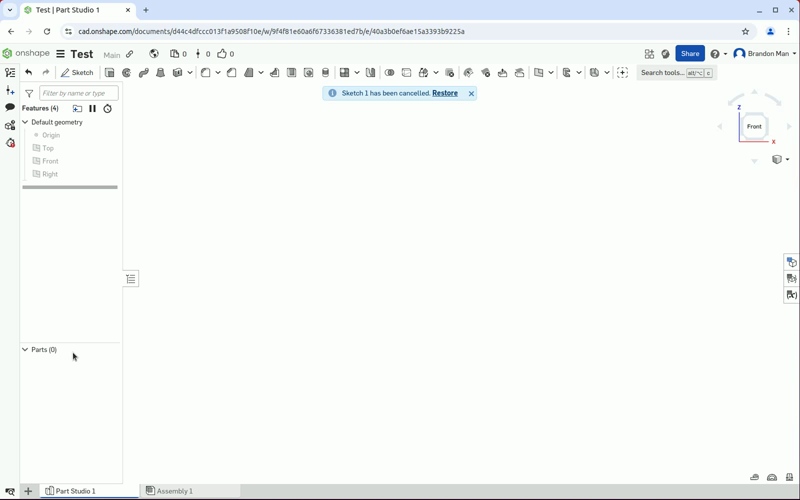
key(shift+y)
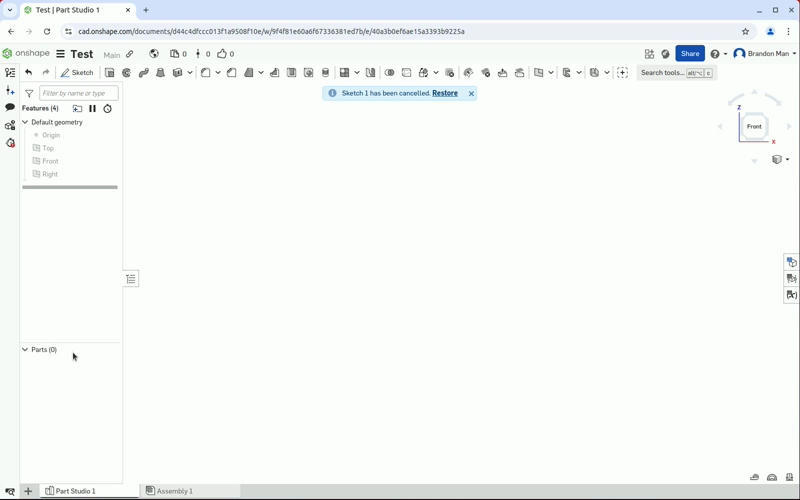
key(shift+s)
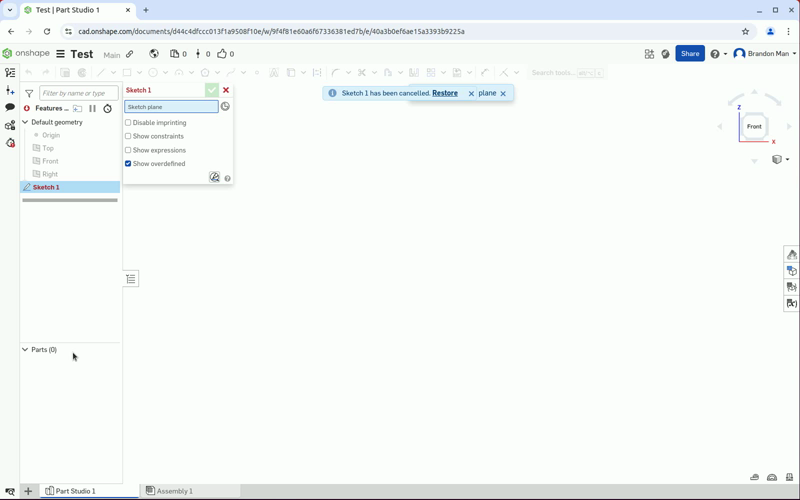
mouse_move(73, 163)
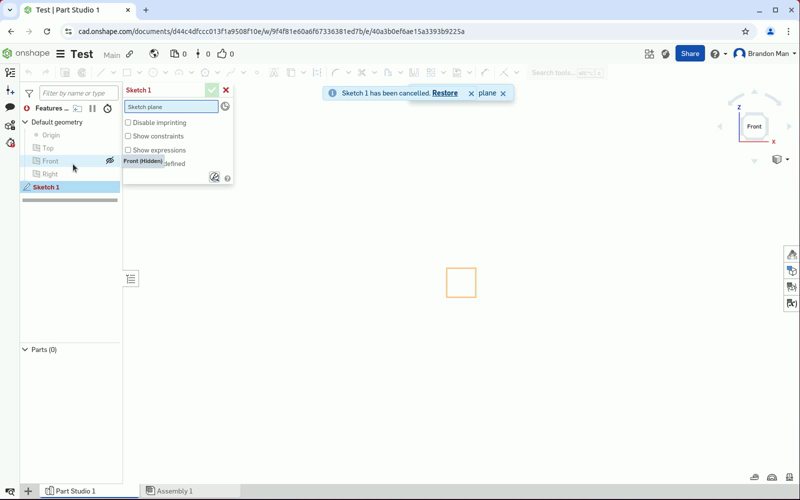
click(73, 163)
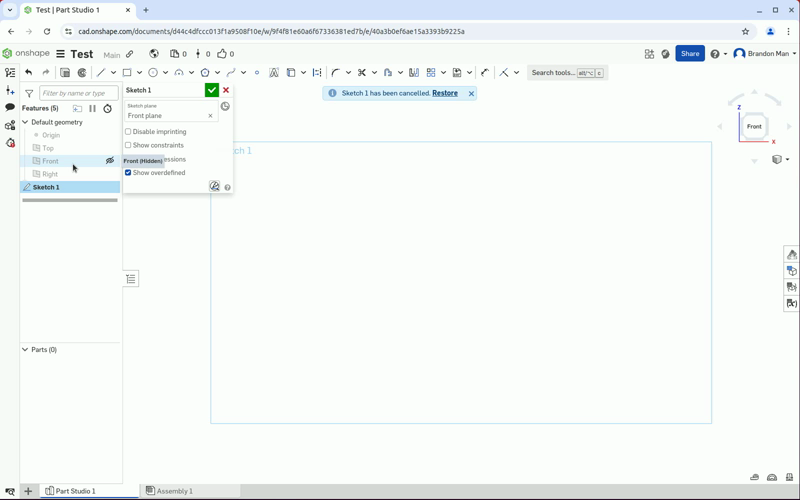
mouse_move(73, 352)
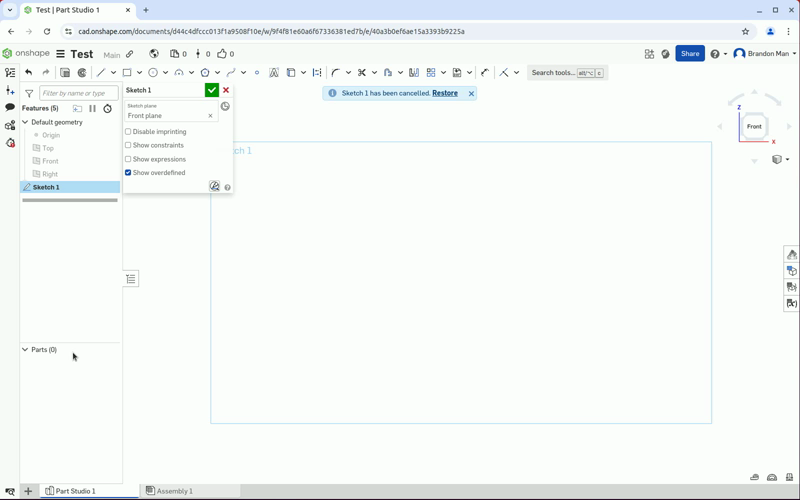
key(y)
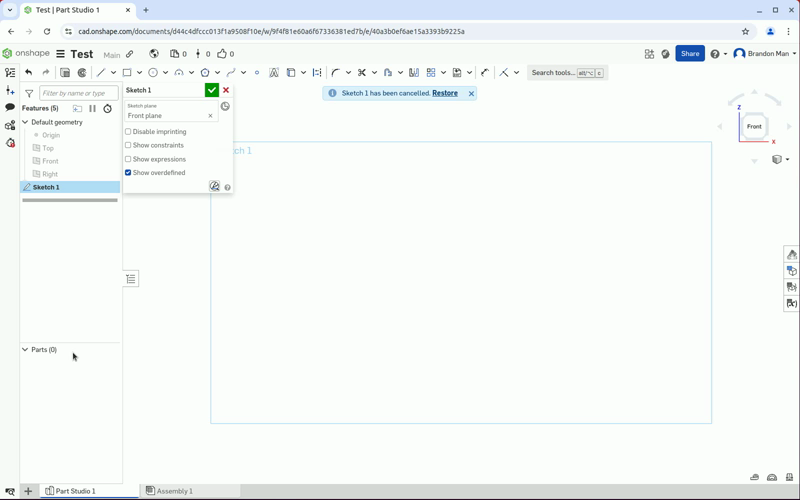
key(l)
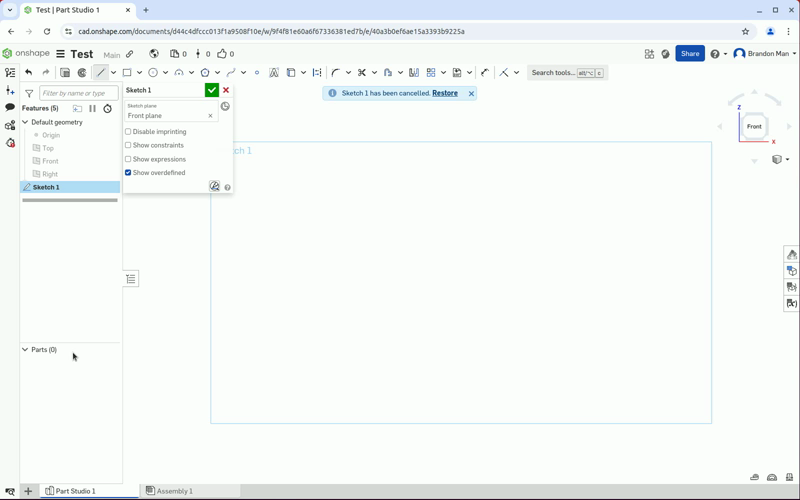
key_down(shift)
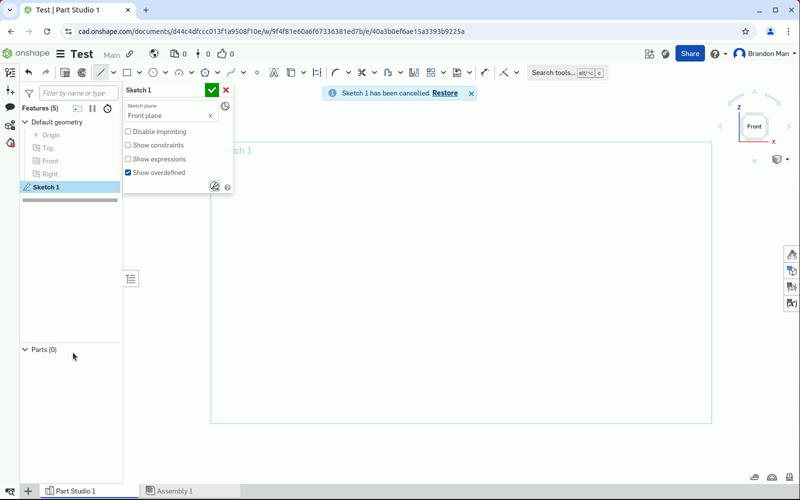
mouse_move(416, 285)
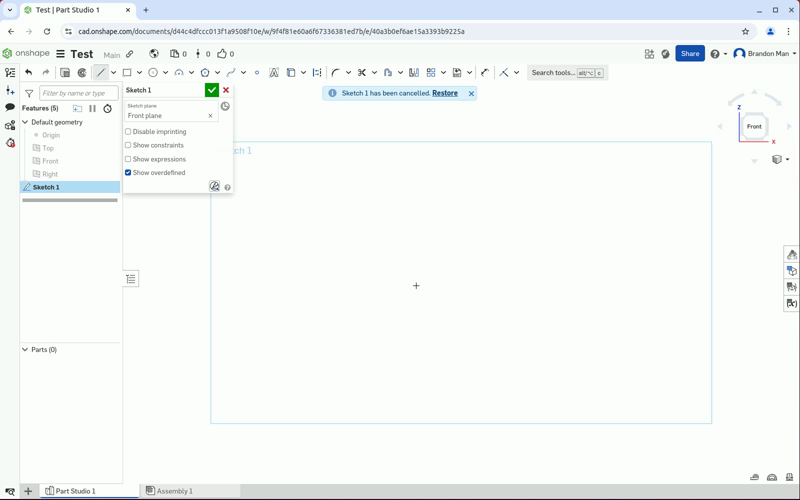
click(416, 285)
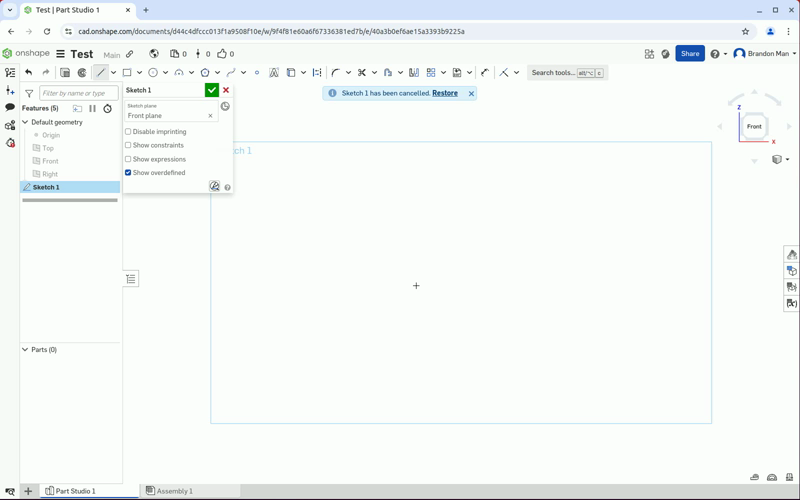
key_up(shift)
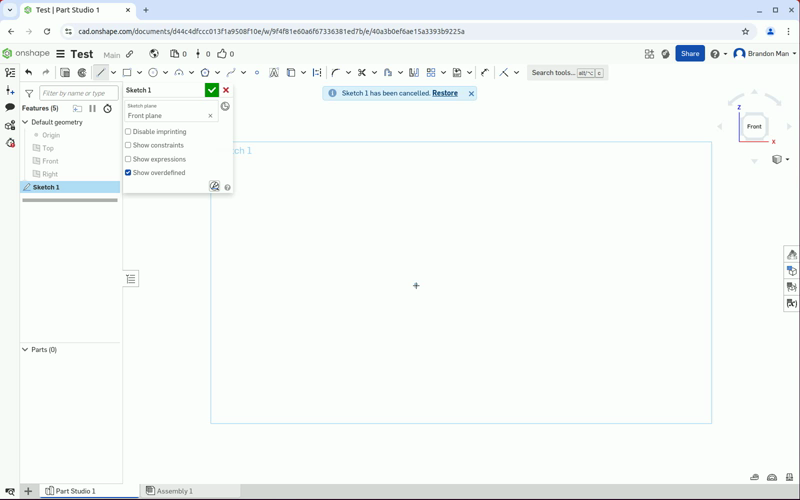
key_down(shift)
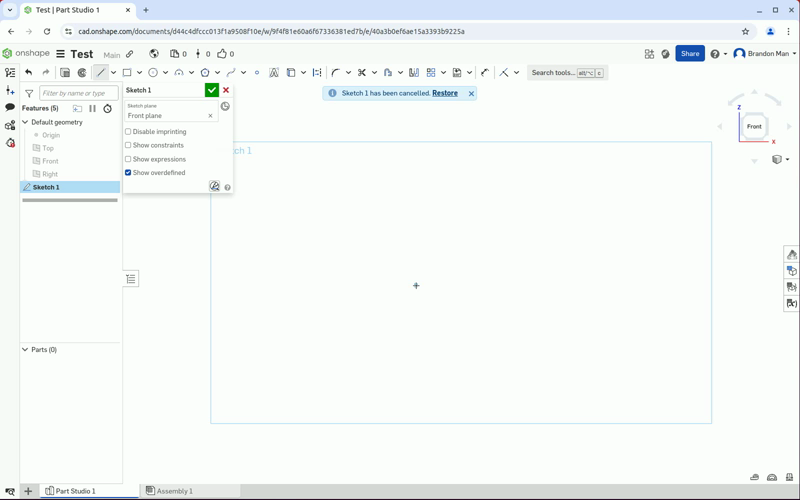
mouse_move(446, 285)
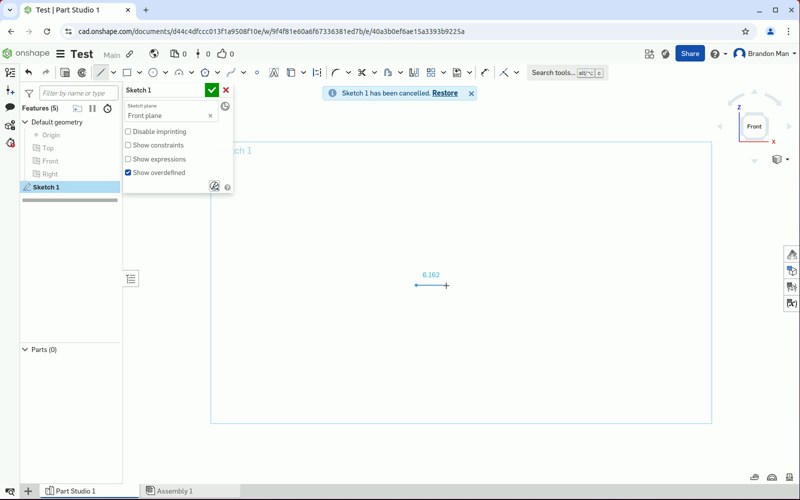
mouse_move(424, 295)
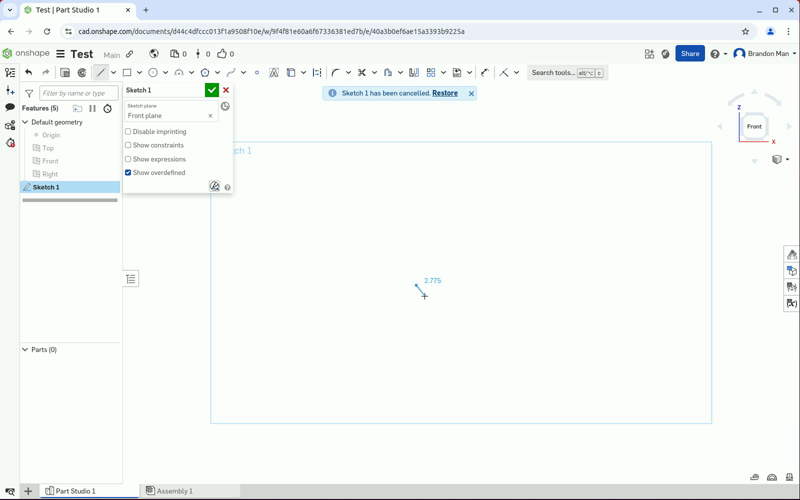
click(424, 295)
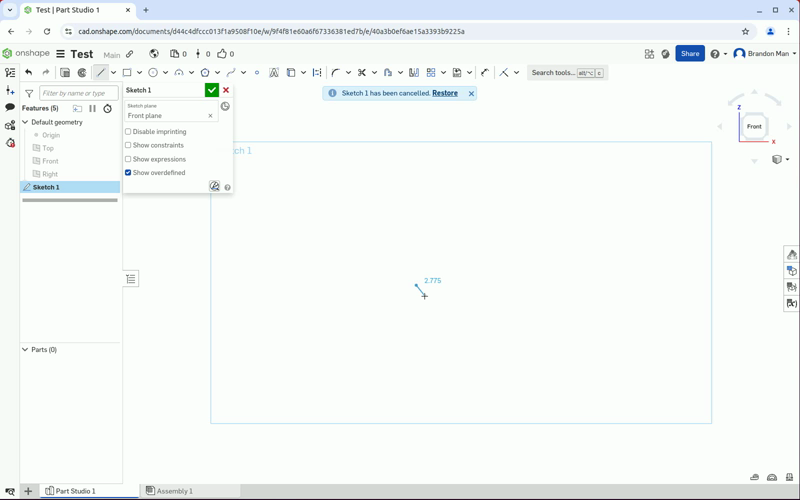
key_up(shift)
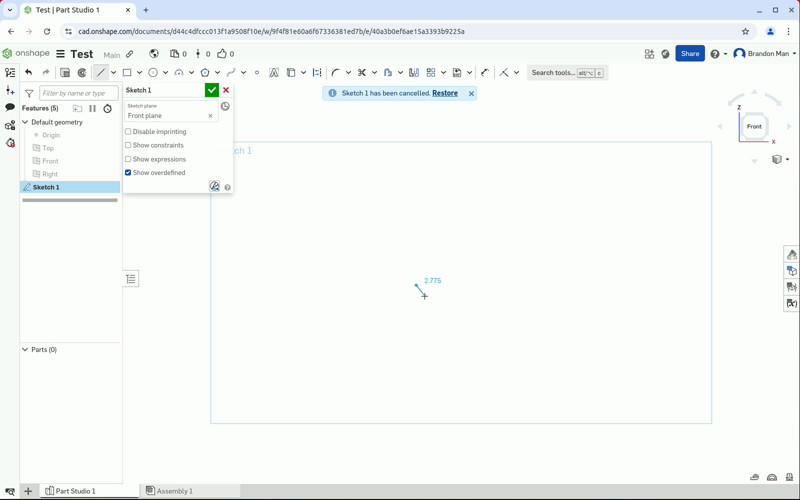
key(esc)
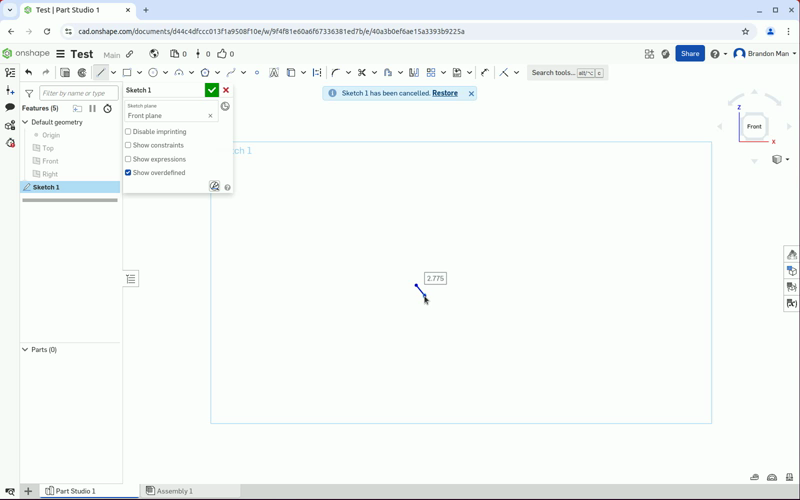
key(a)
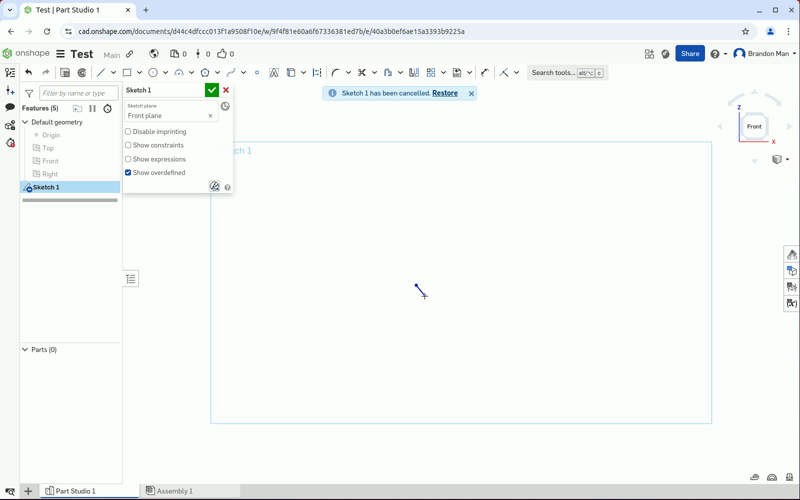
mouse_move(424, 295)
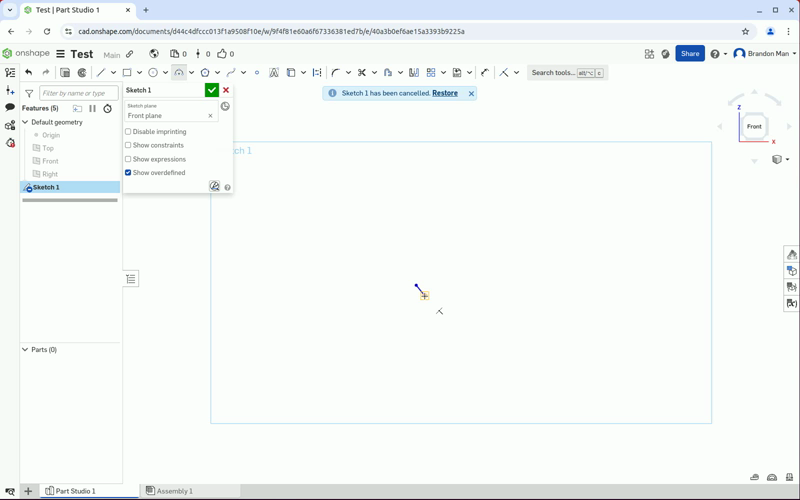
click(424, 295)
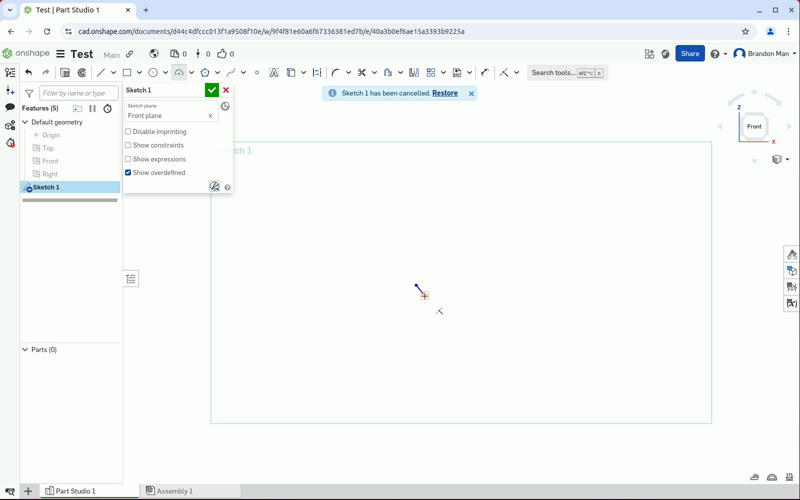
key_down(shift)
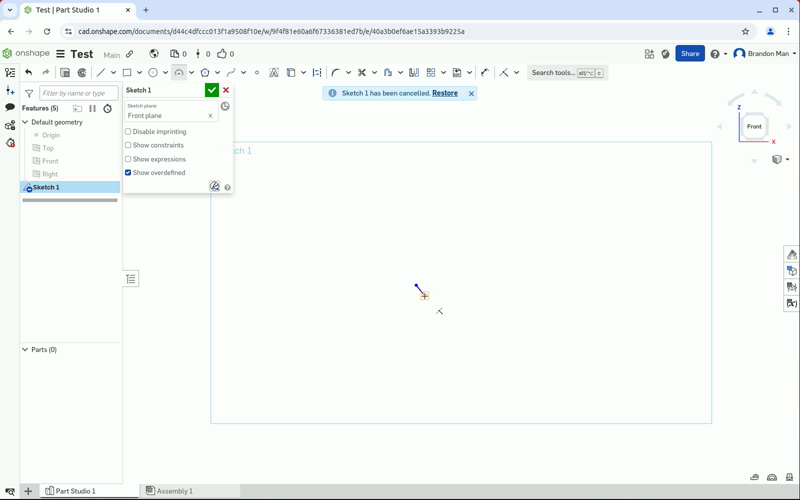
mouse_move(428, 295)
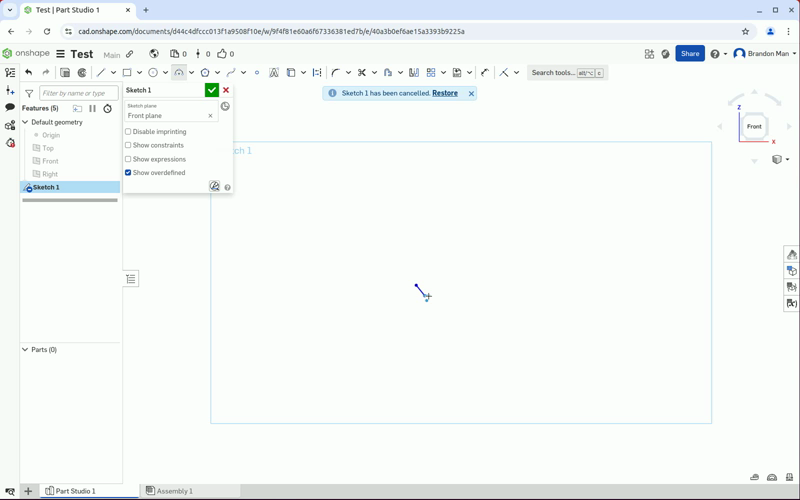
scroll(6)
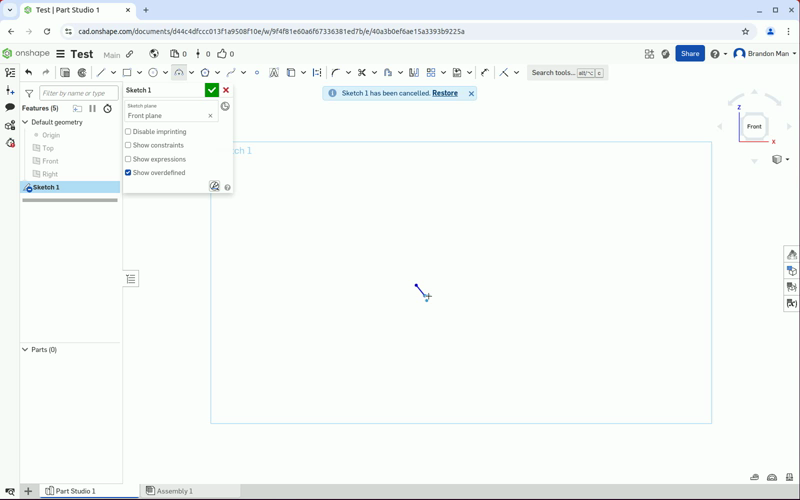
scroll(6)
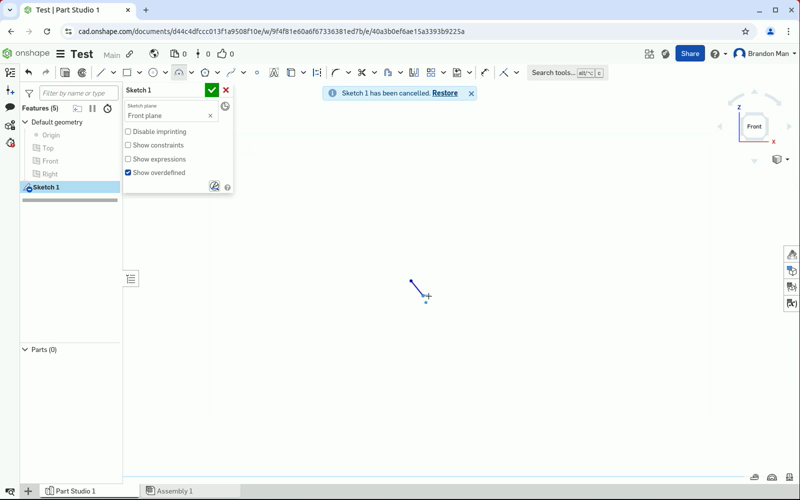
scroll(6)
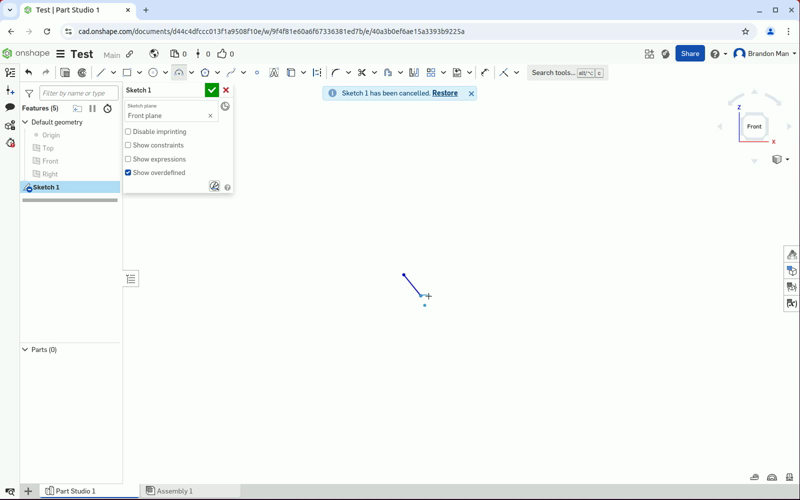
scroll(6)
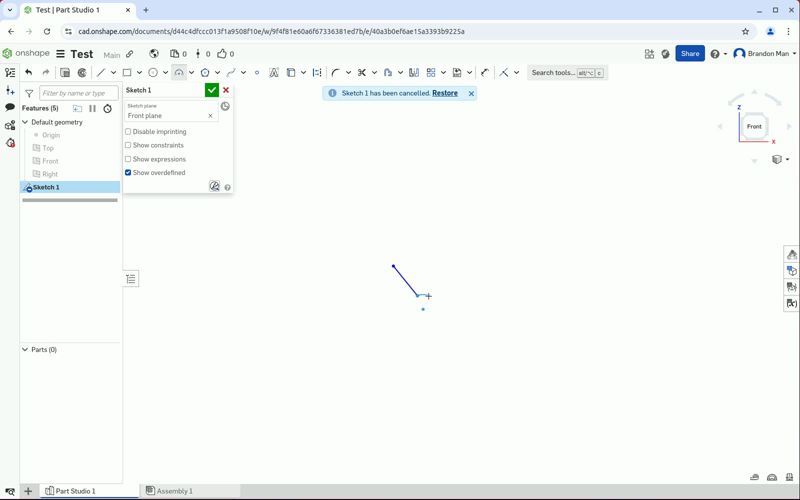
scroll(6)
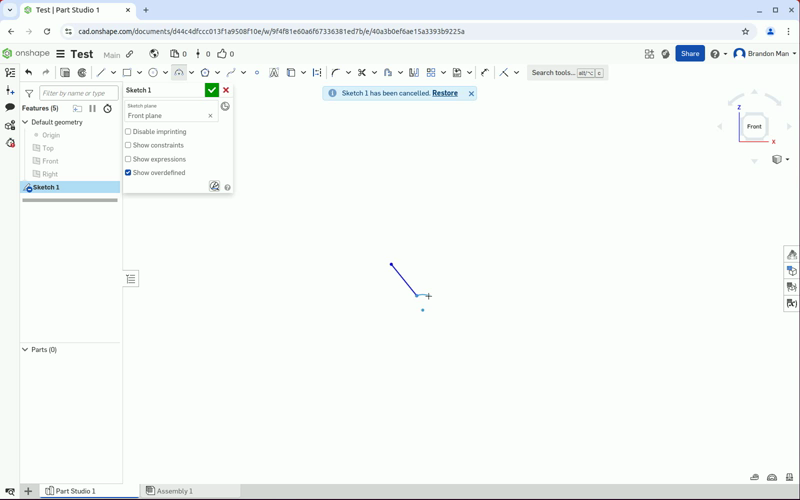
scroll(6)
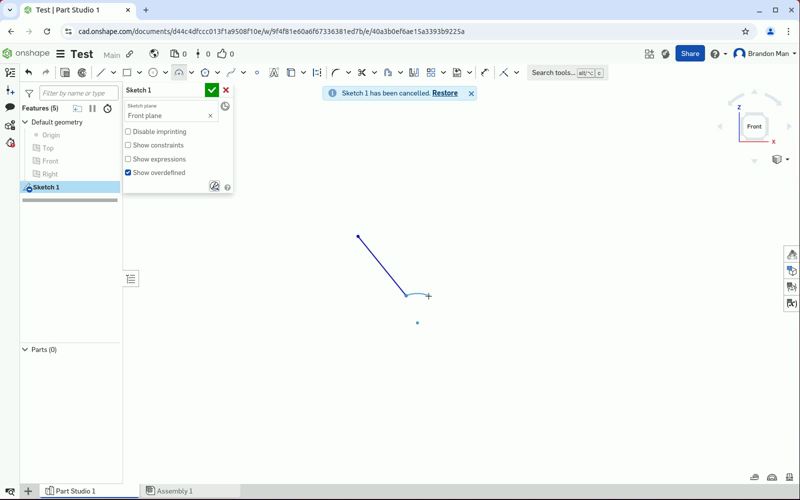
scroll(6)
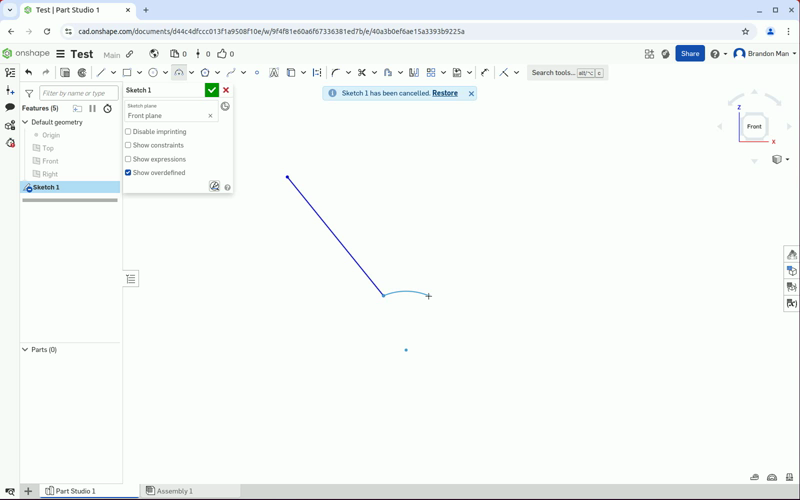
click(428, 295)
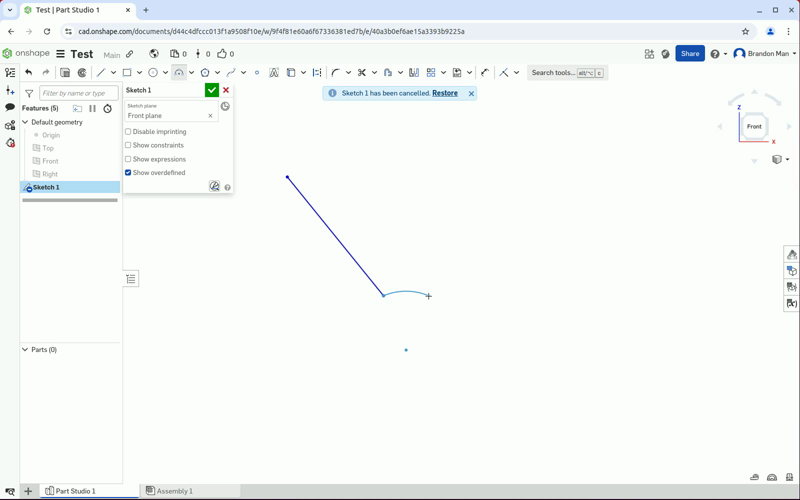
scroll(-6)
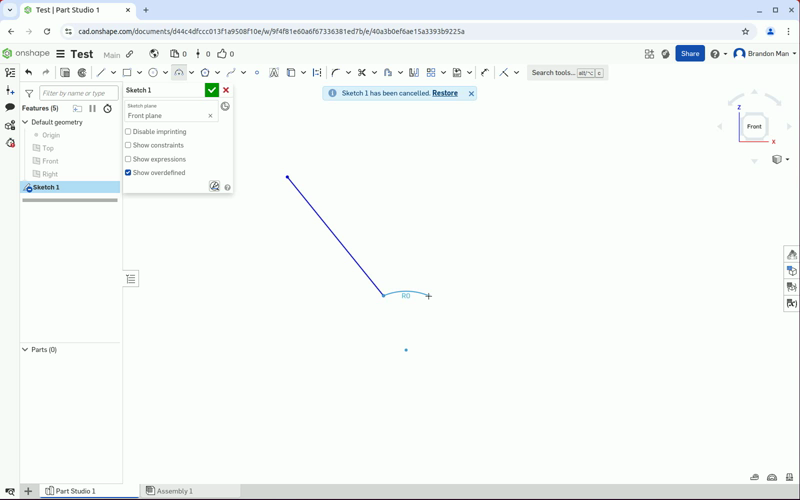
scroll(-6)
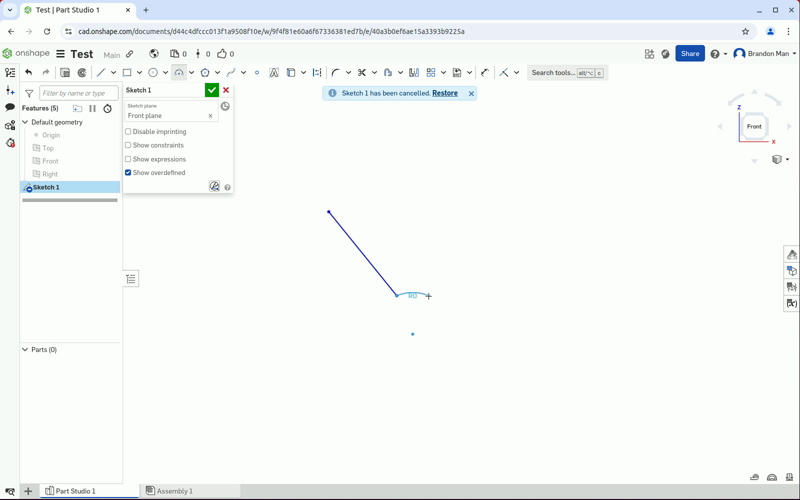
scroll(-6)
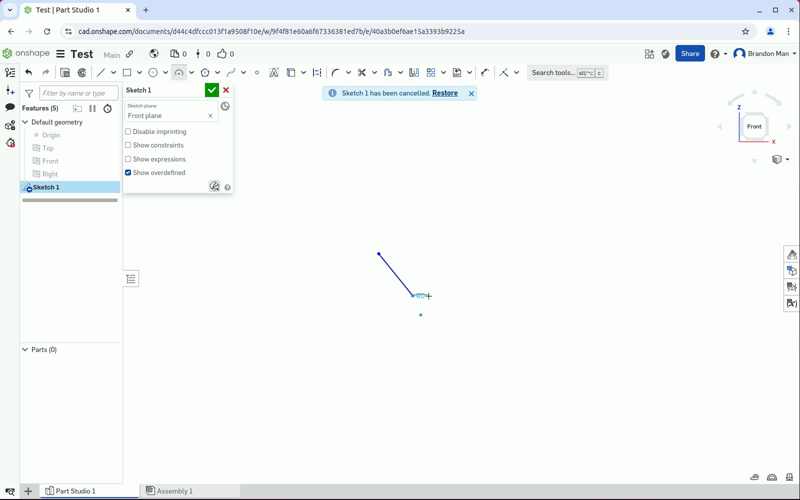
scroll(-6)
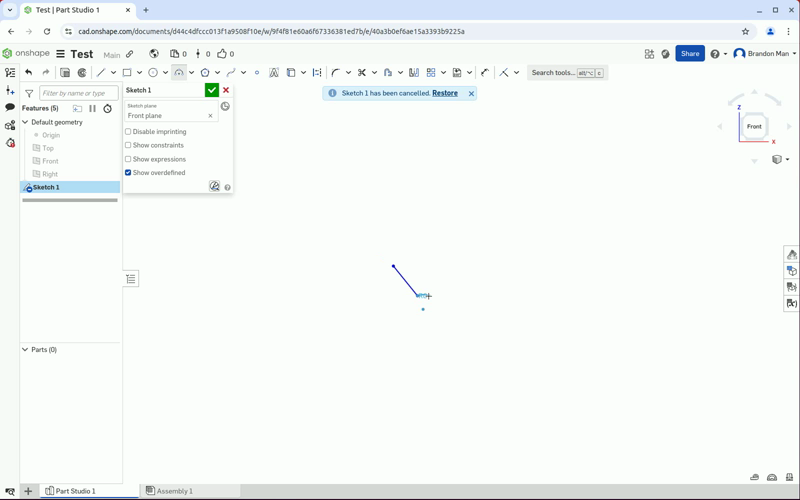
scroll(-6)
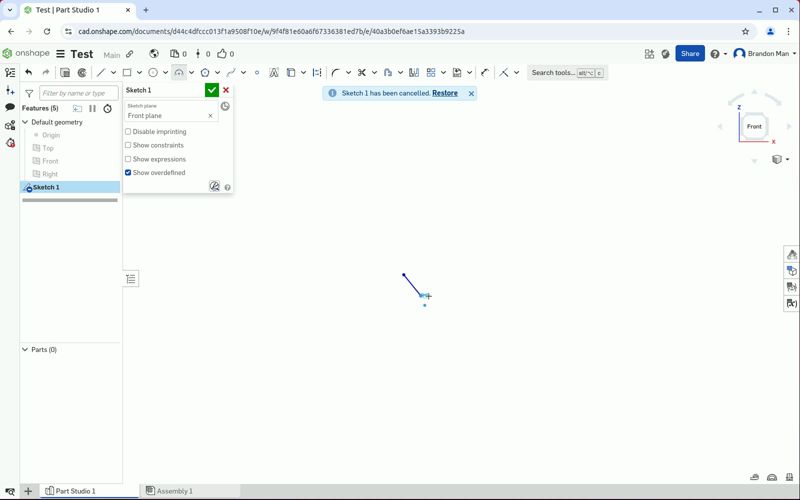
scroll(-6)
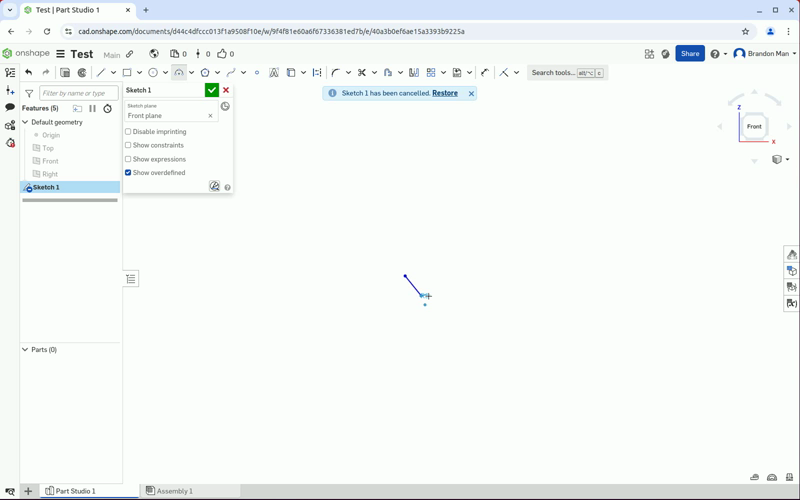
scroll(-6)
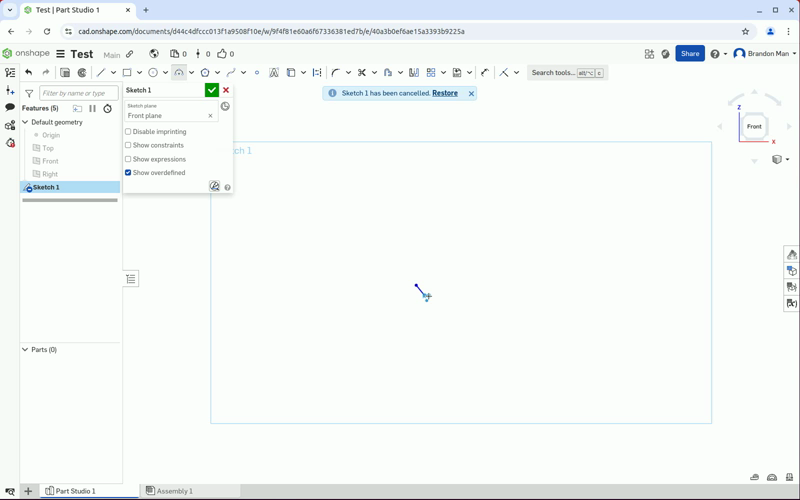
mouse_move(426, 296)
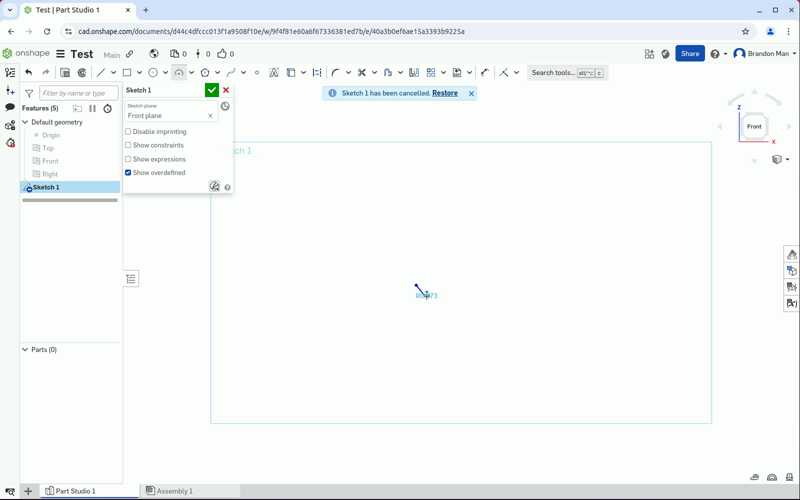
scroll(6)
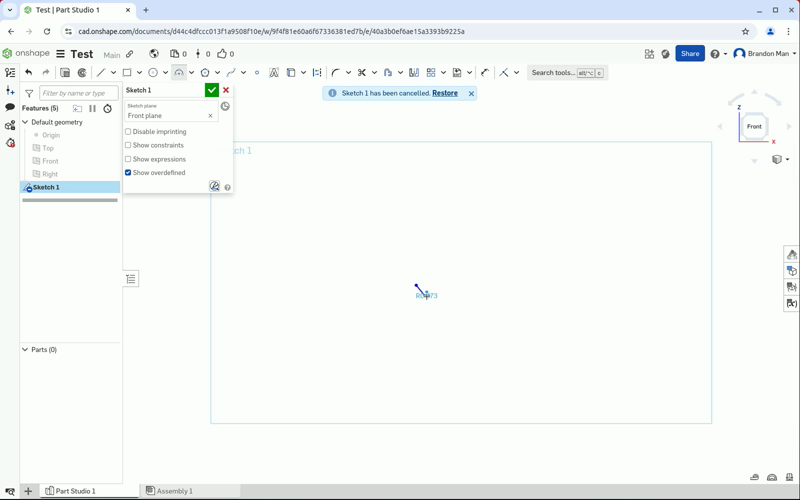
scroll(6)
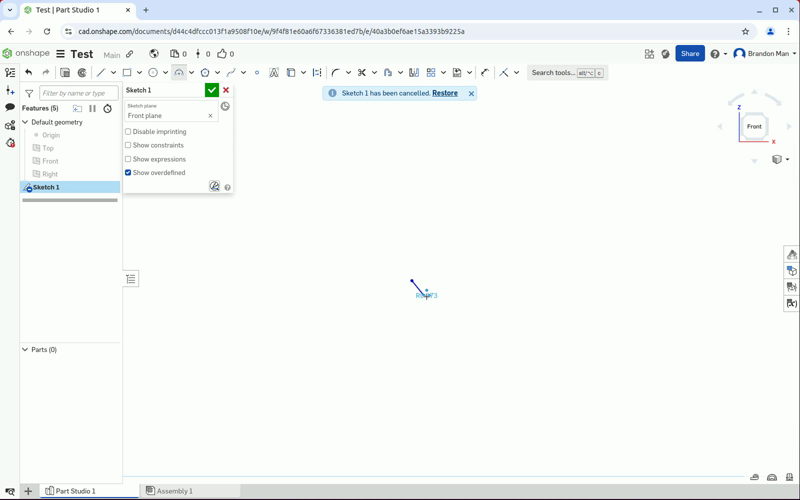
scroll(6)
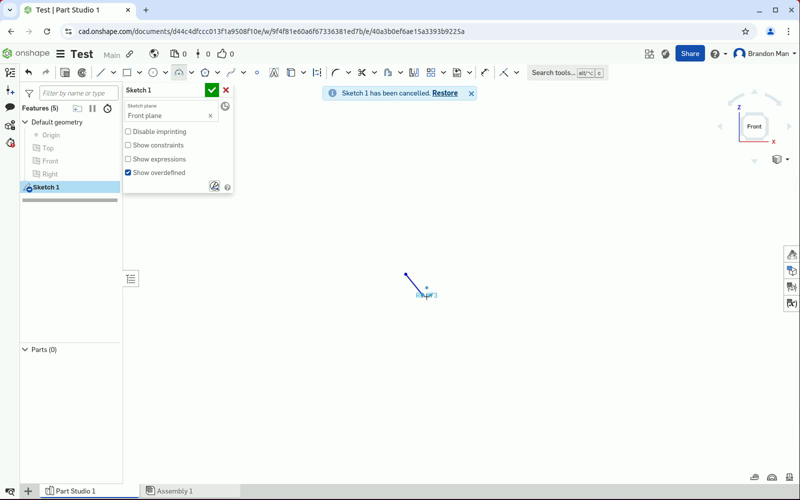
scroll(6)
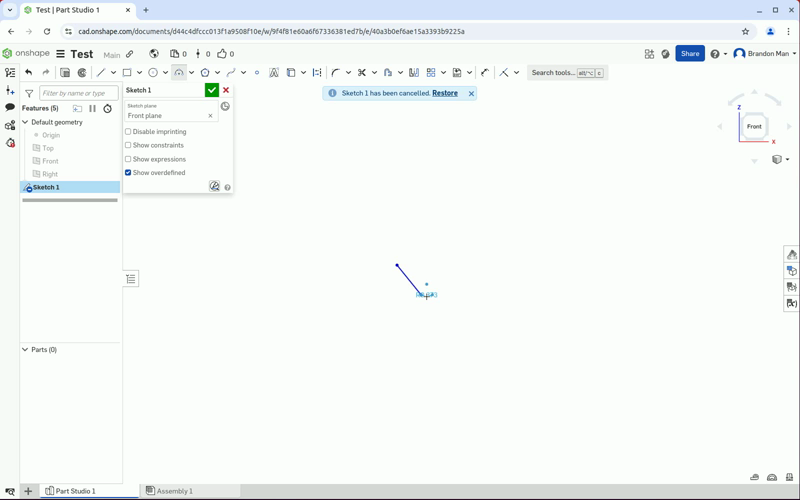
scroll(6)
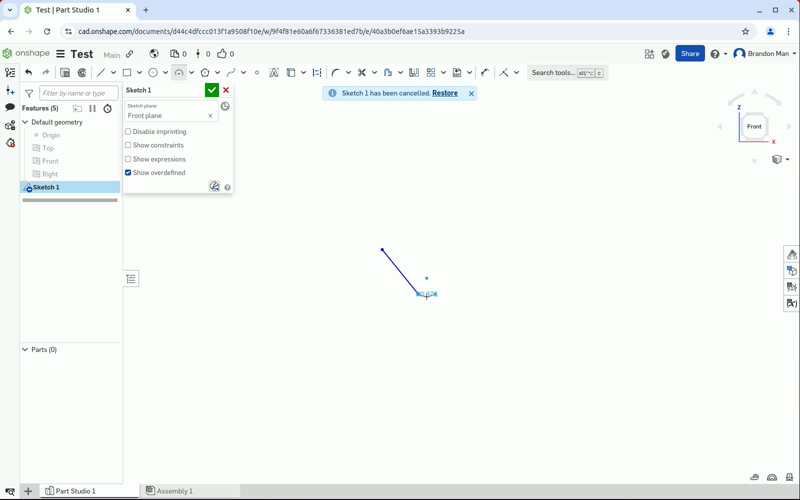
scroll(6)
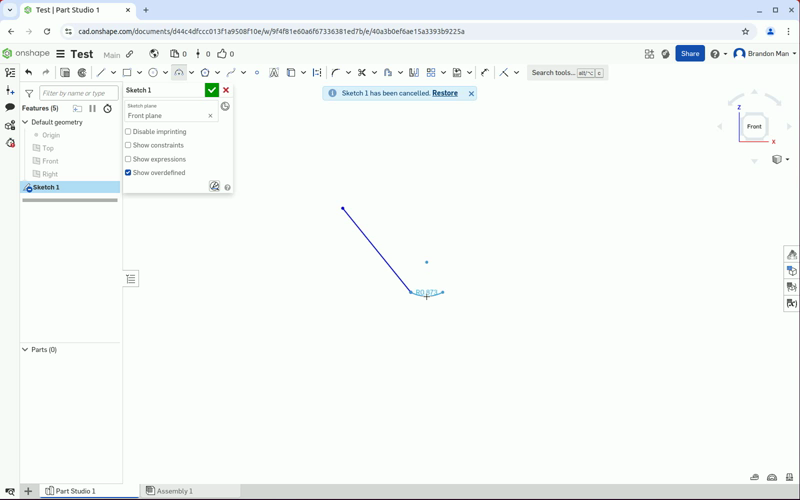
scroll(6)
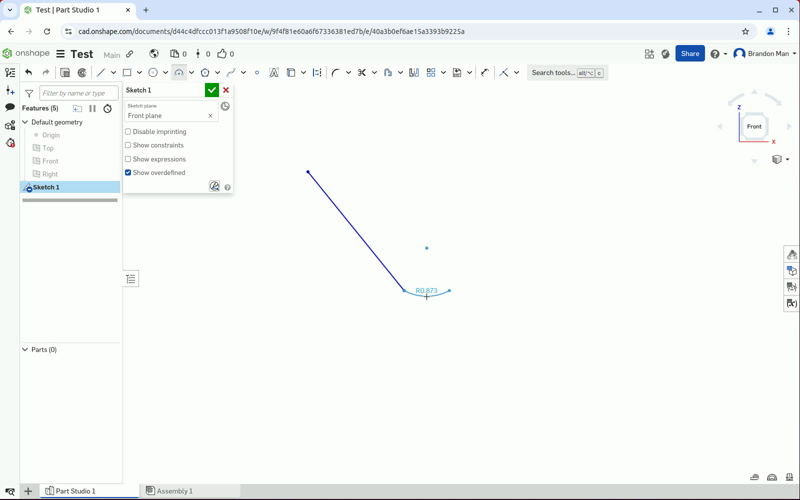
click(426, 296)
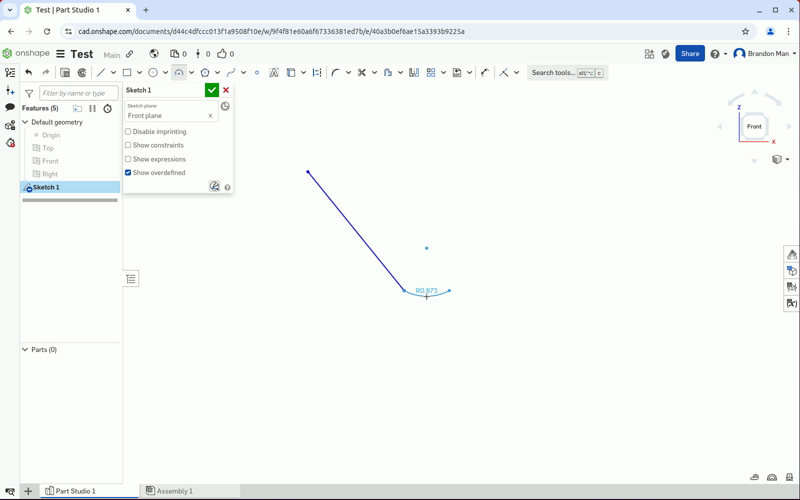
scroll(-6)
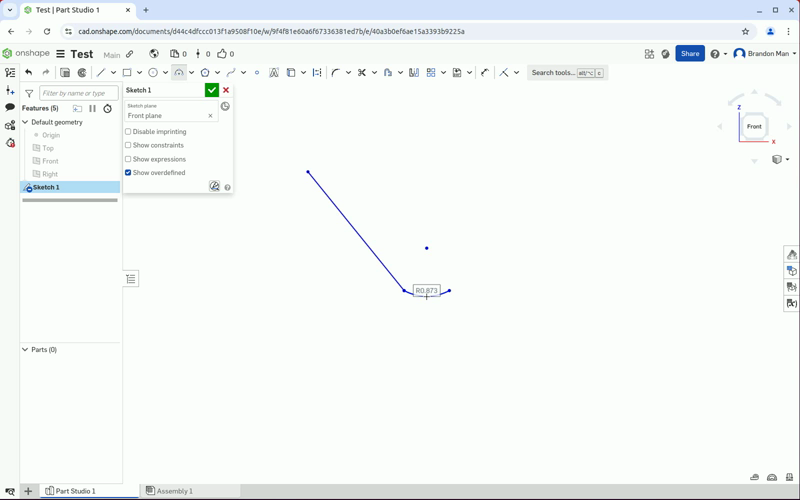
scroll(-6)
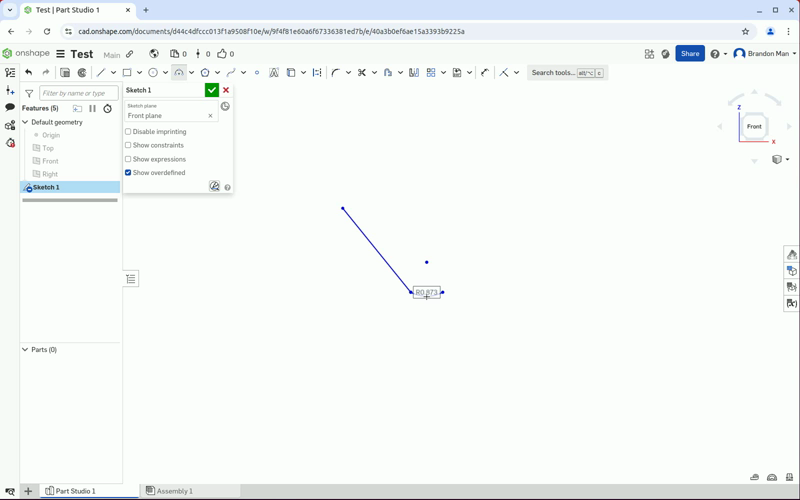
scroll(-6)
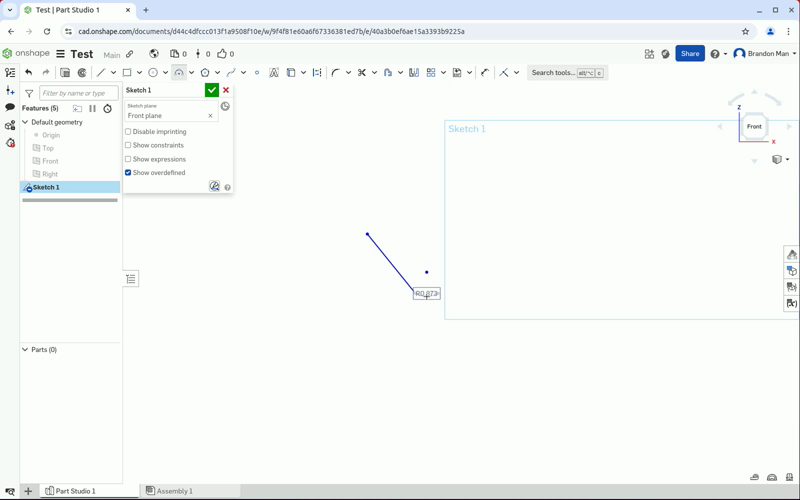
scroll(-6)
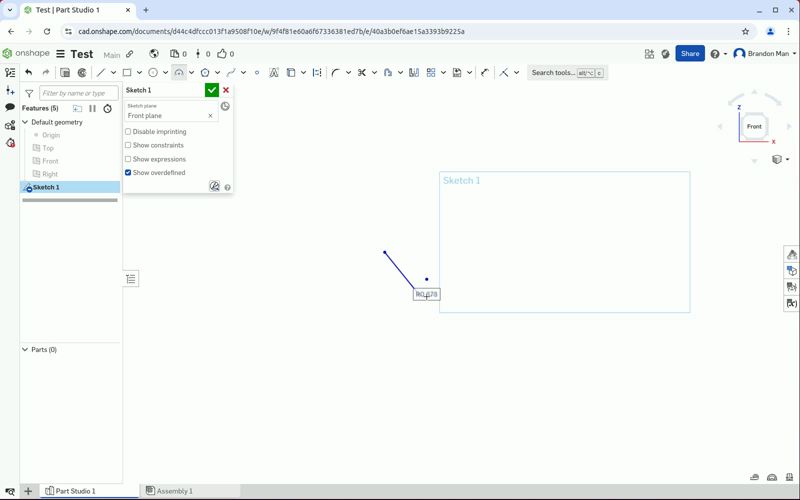
scroll(-6)
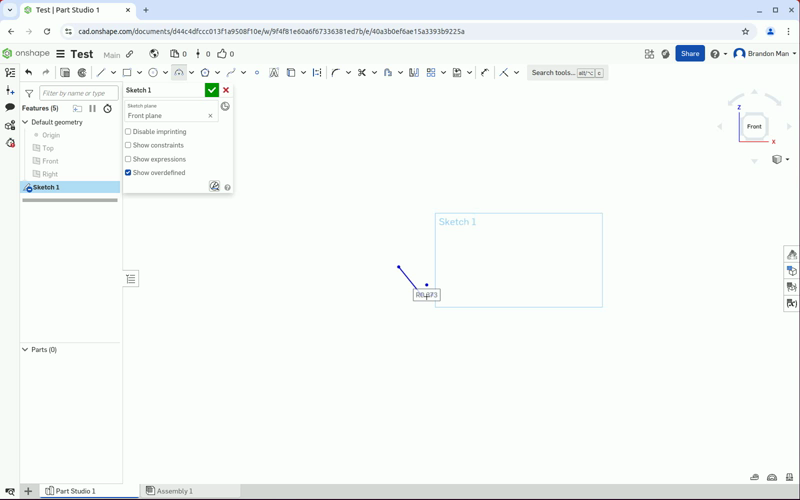
scroll(-6)
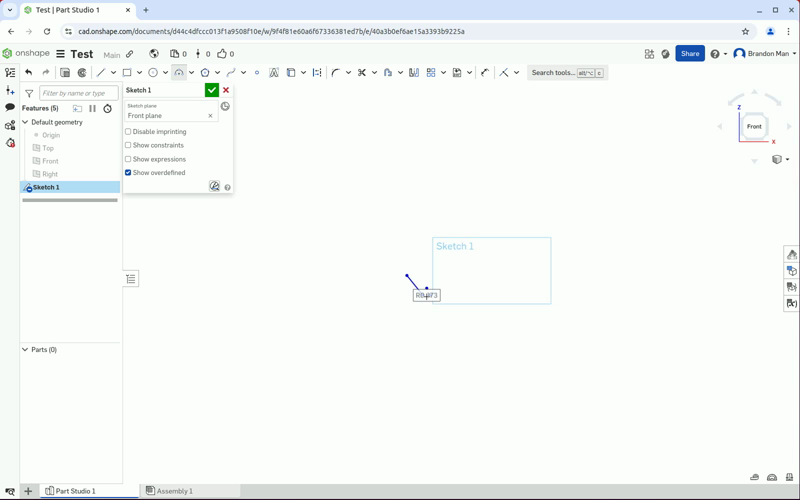
scroll(-6)
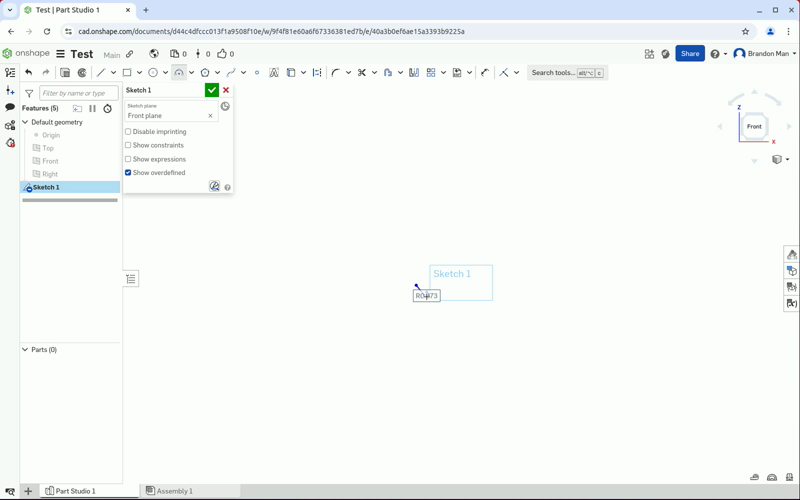
key_up(shift)
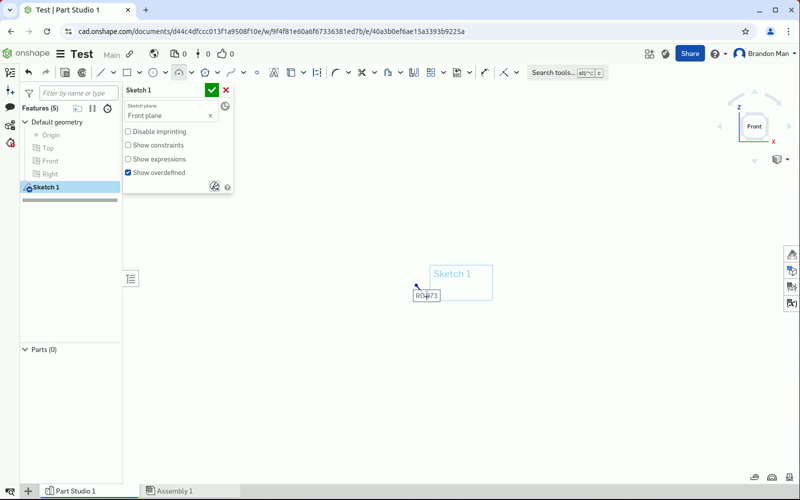
key(esc)
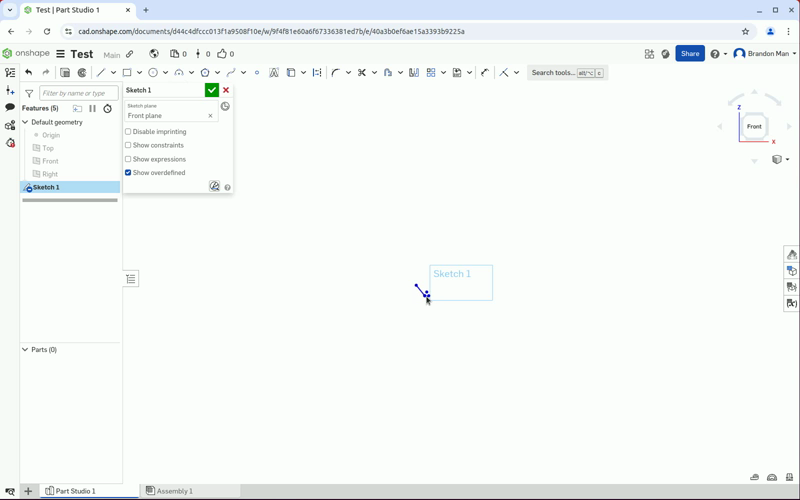
key(l)
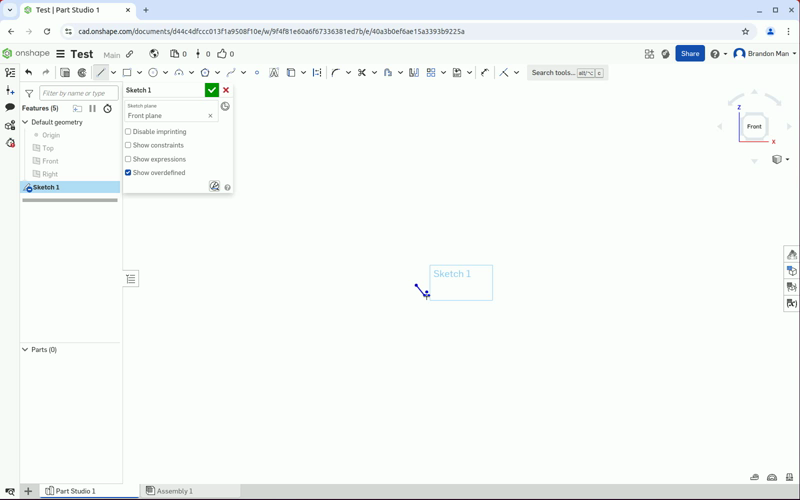
mouse_move(428, 295)
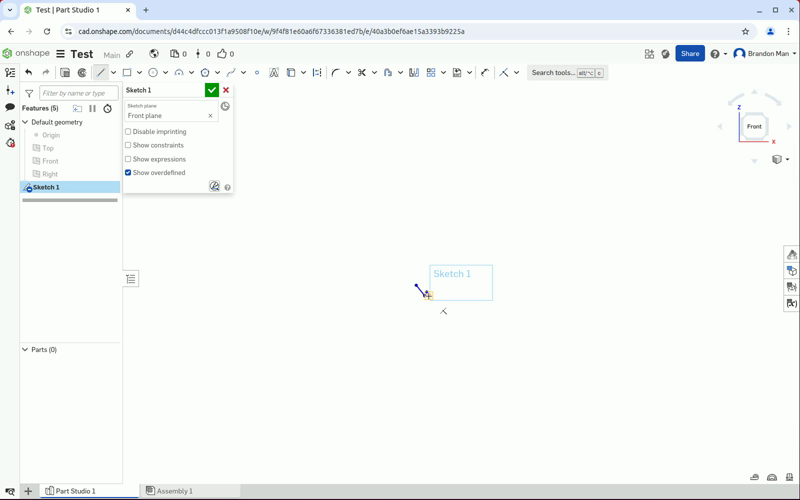
scroll(6)
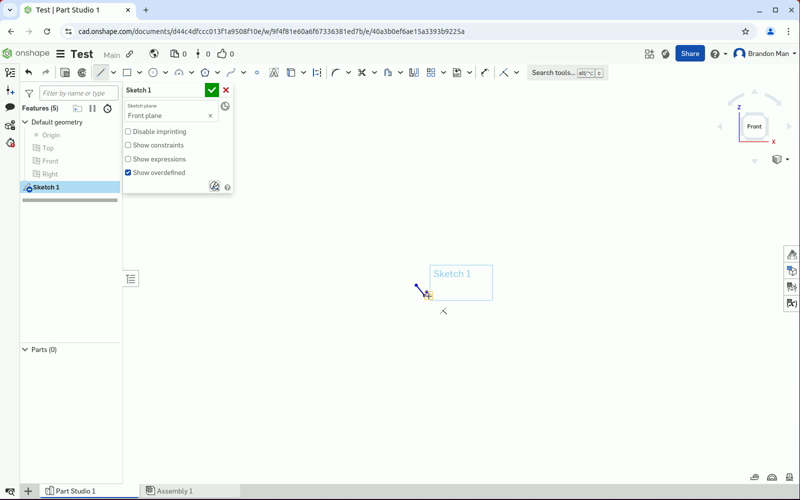
scroll(6)
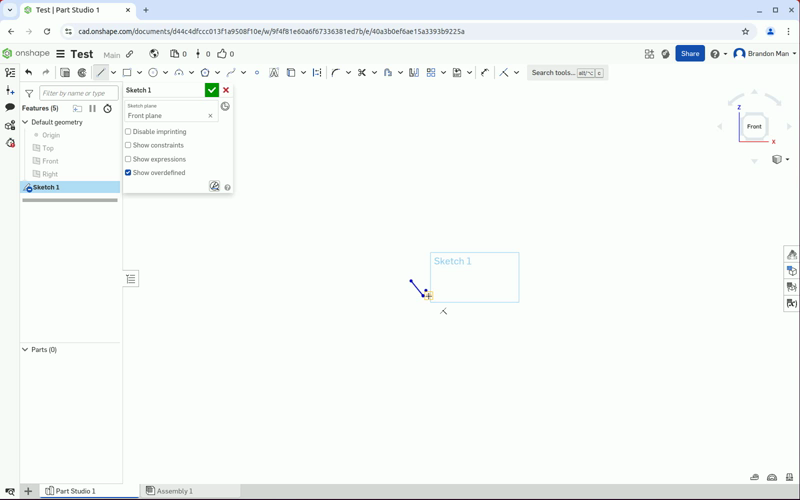
scroll(6)
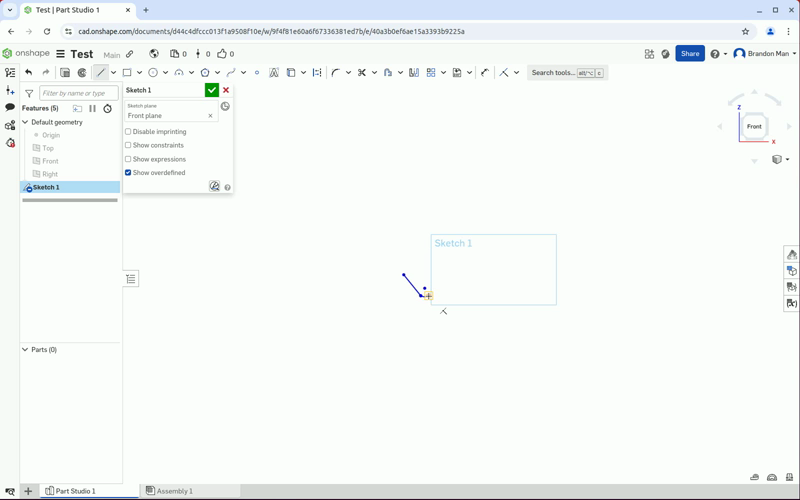
scroll(6)
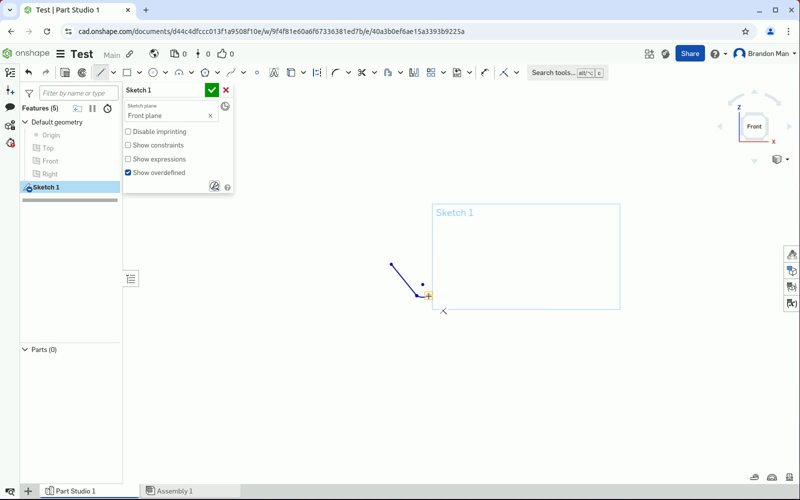
scroll(6)
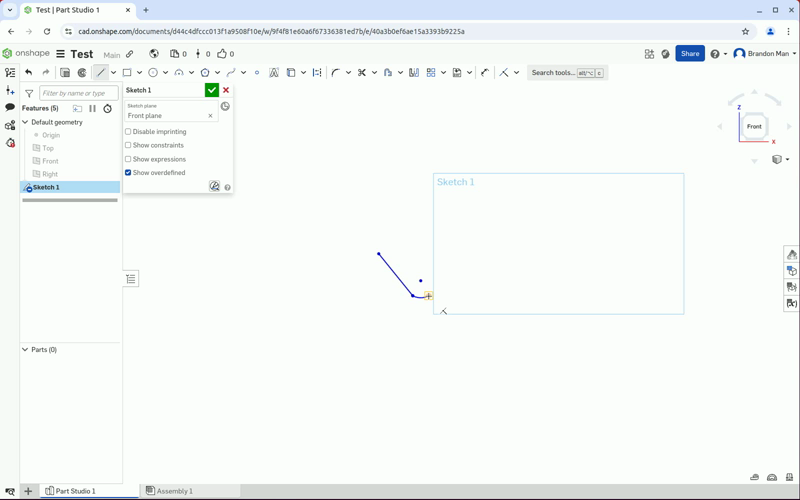
scroll(6)
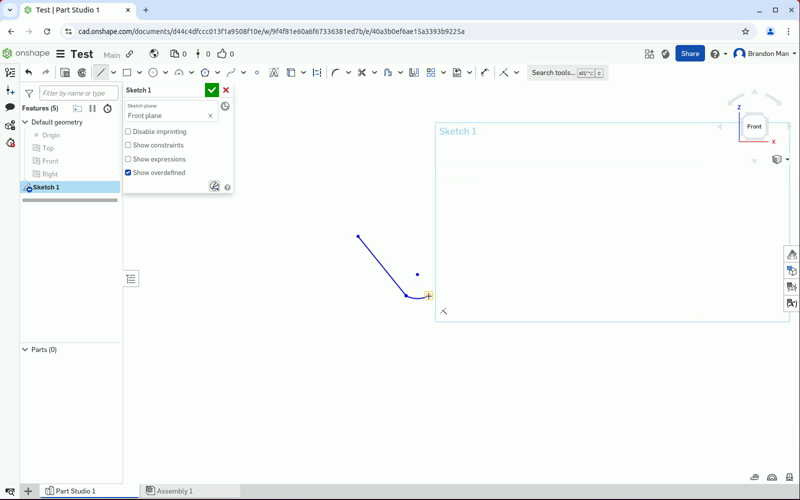
scroll(6)
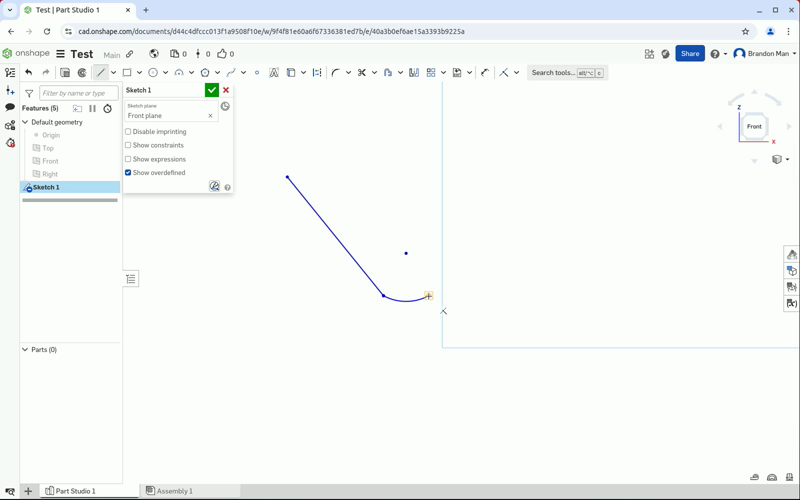
click(428, 295)
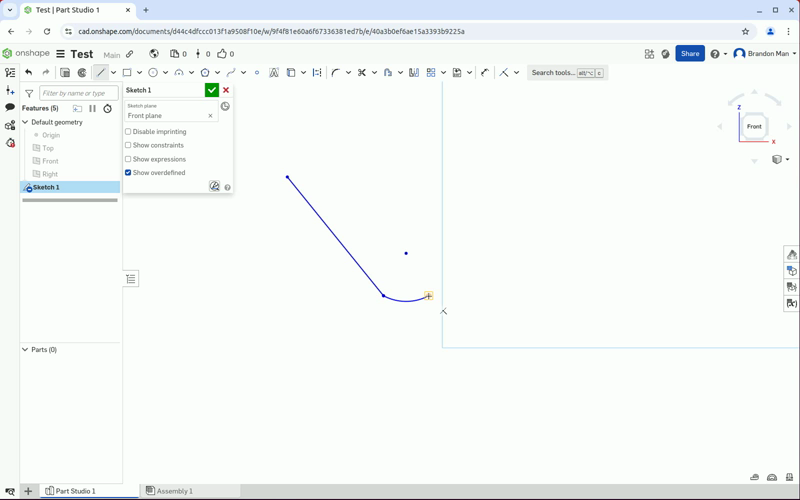
scroll(-6)
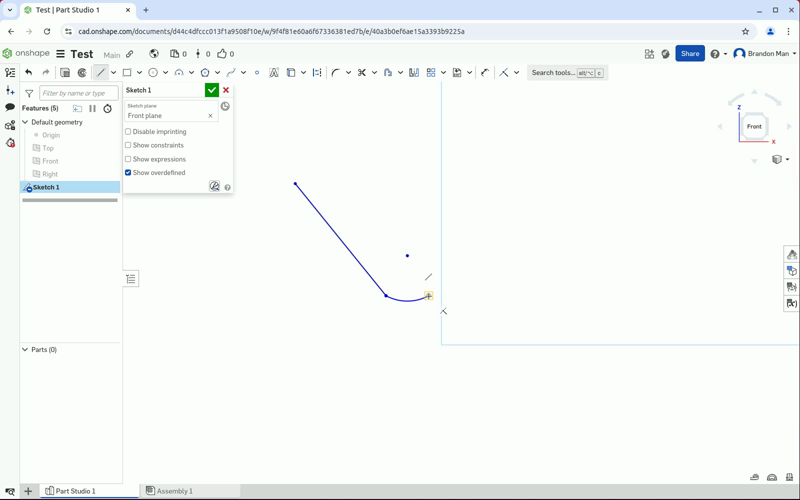
scroll(-6)
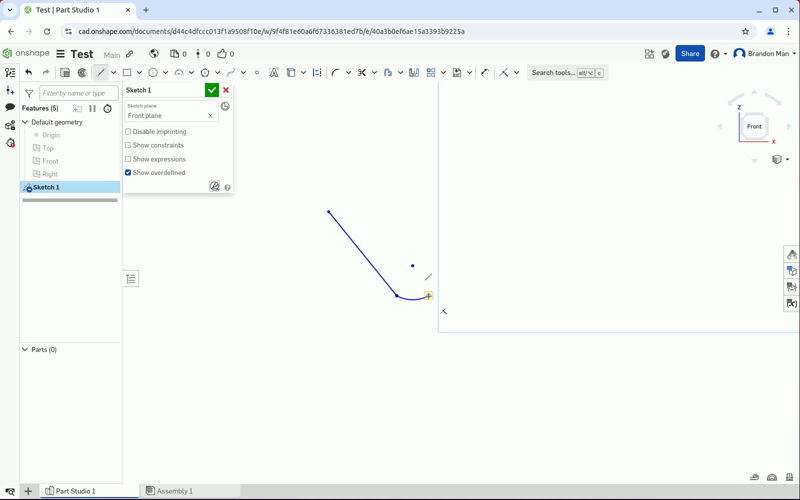
scroll(-6)
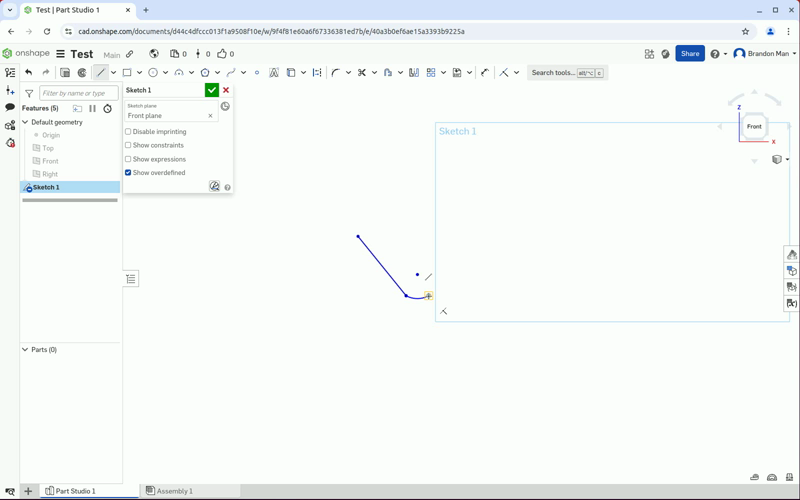
scroll(-6)
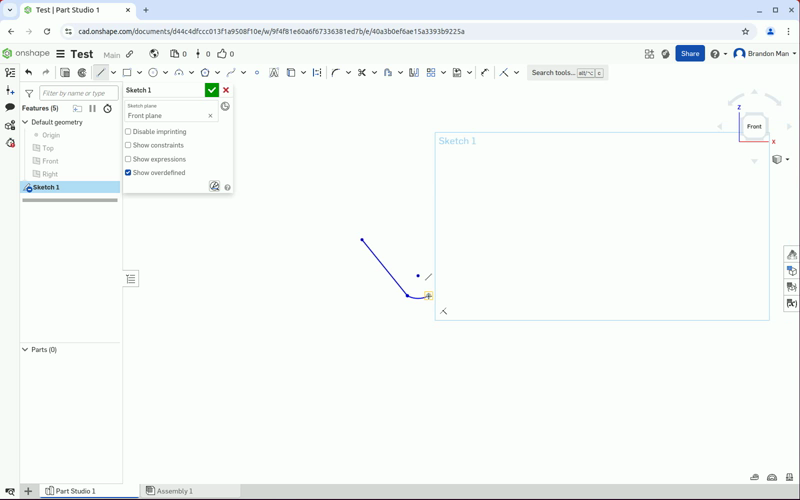
scroll(-6)
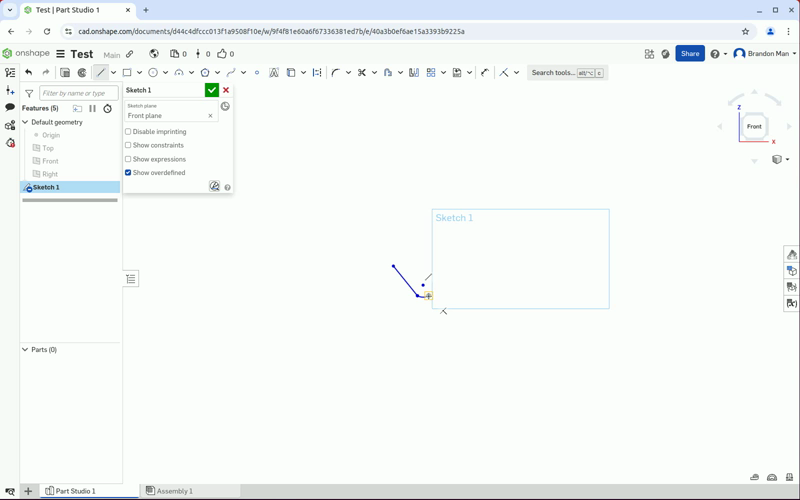
scroll(-6)
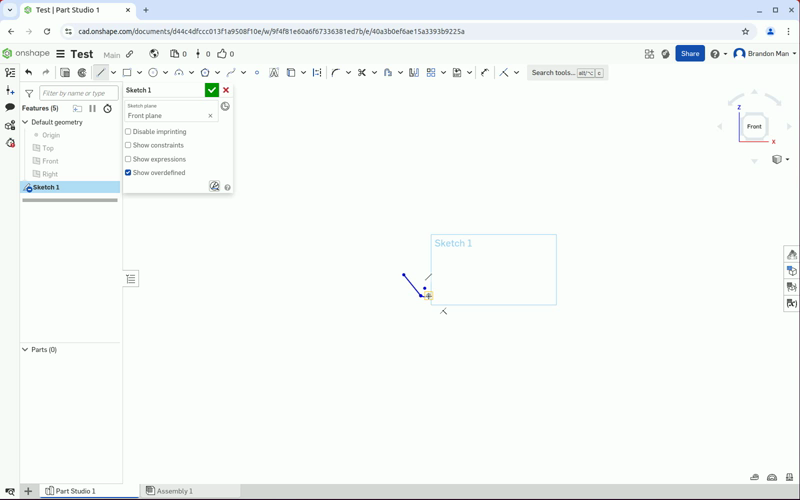
scroll(-6)
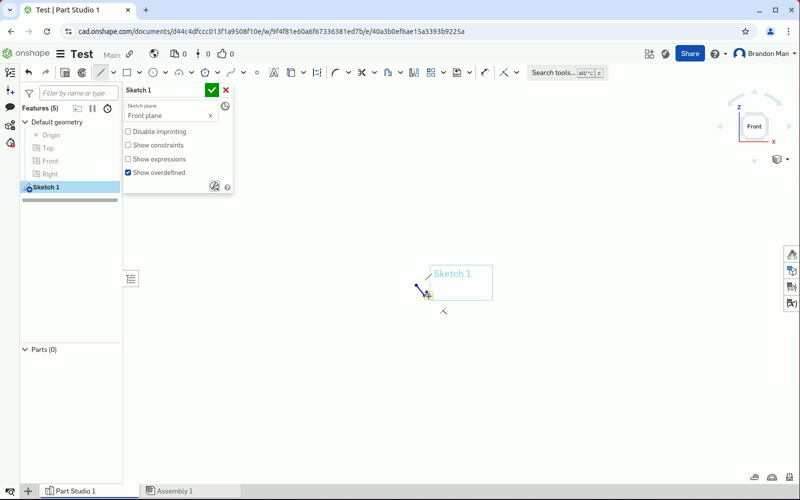
key_down(shift)
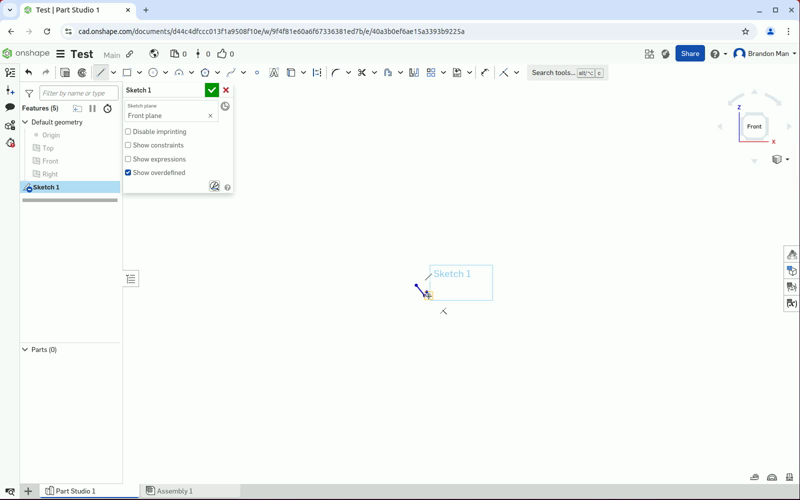
mouse_move(458, 295)
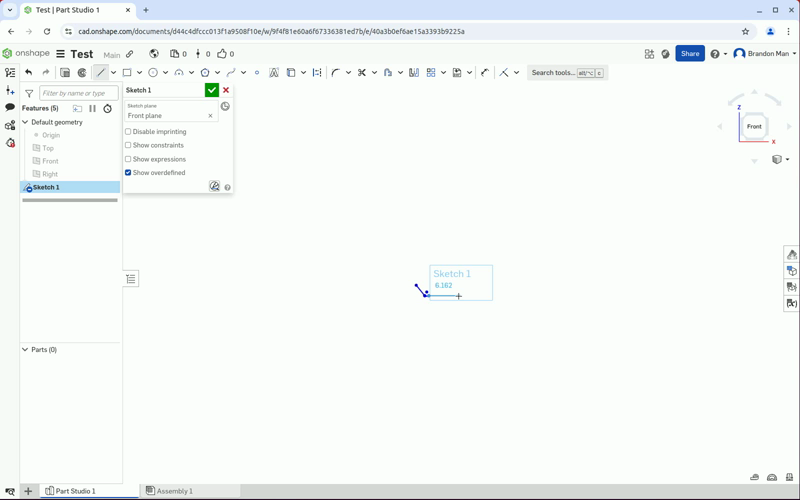
mouse_move(451, 279)
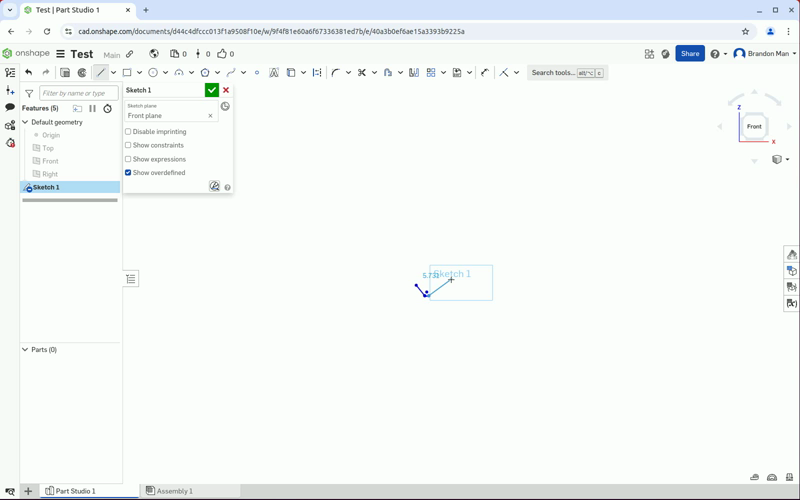
click(451, 279)
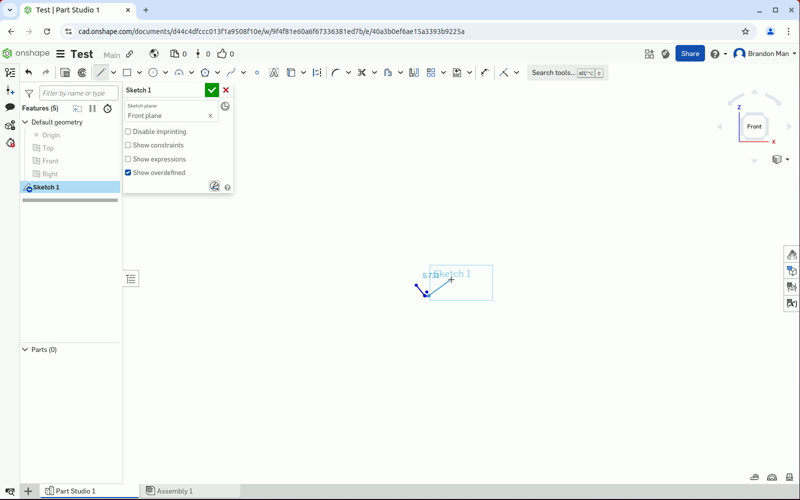
key_up(shift)
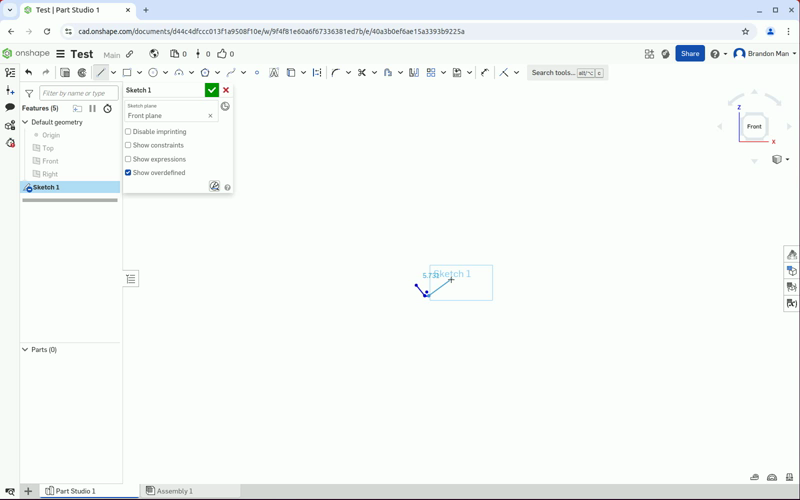
key_down(shift)
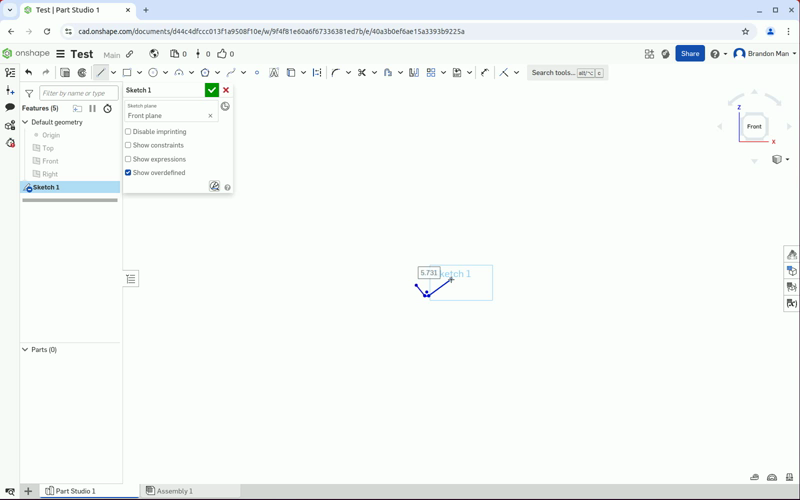
mouse_move(452, 187)
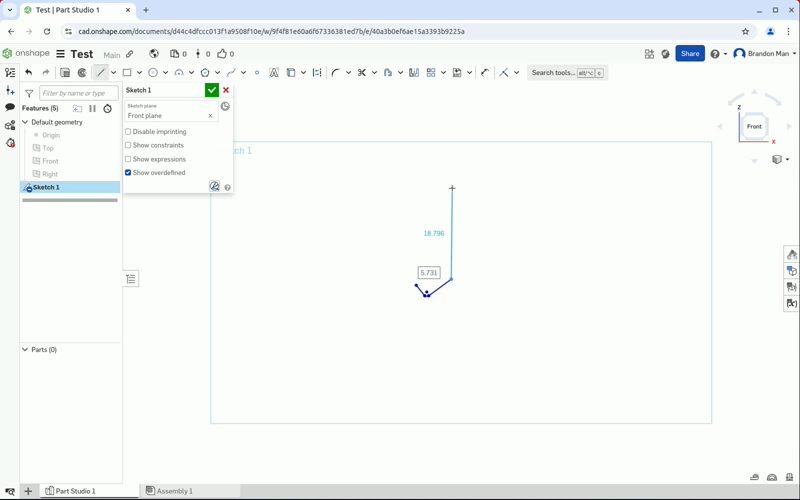
click(452, 187)
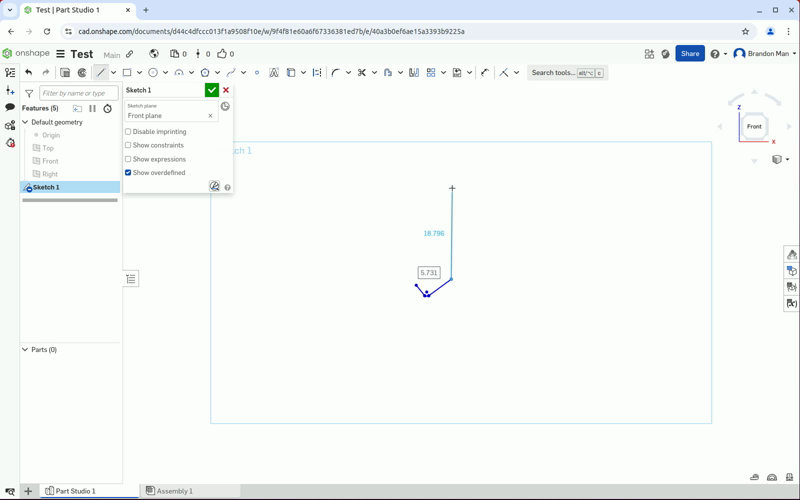
key_up(shift)
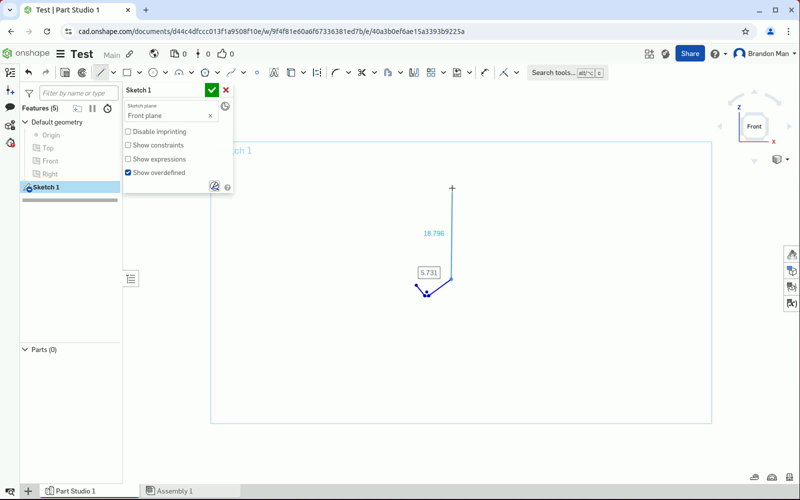
key_down(shift)
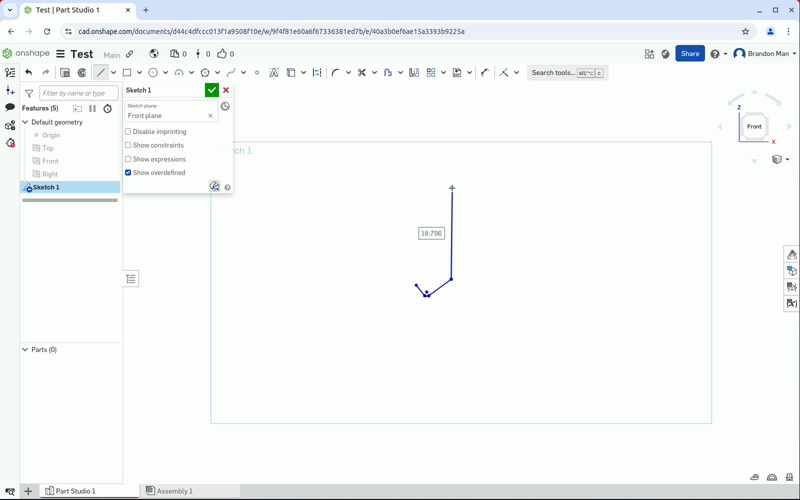
mouse_move(482, 187)
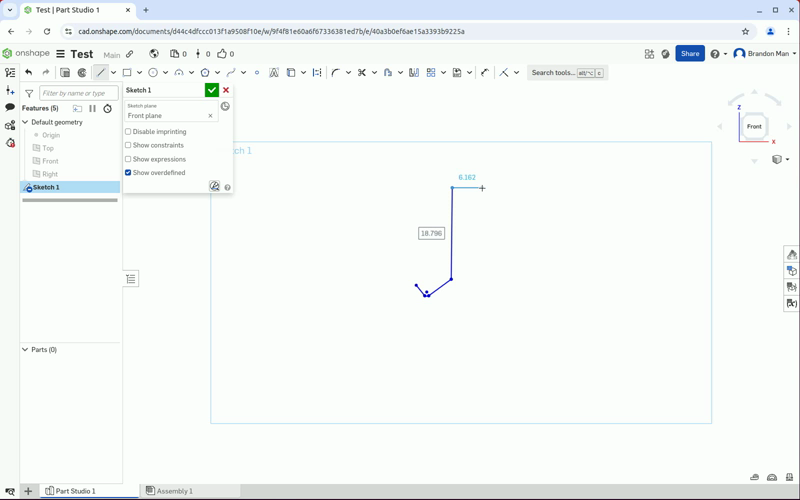
mouse_move(432, 202)
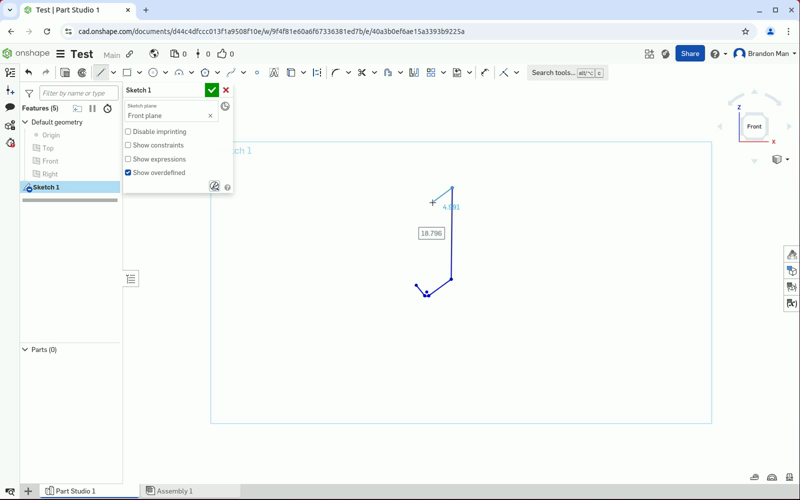
click(432, 202)
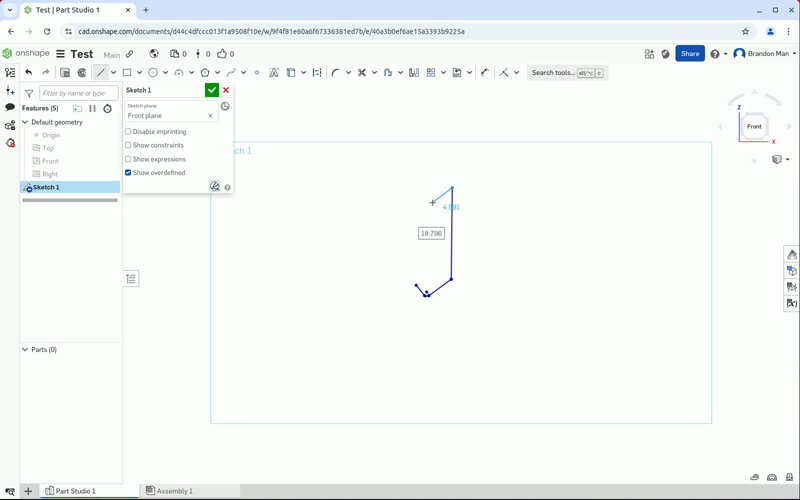
key_up(shift)
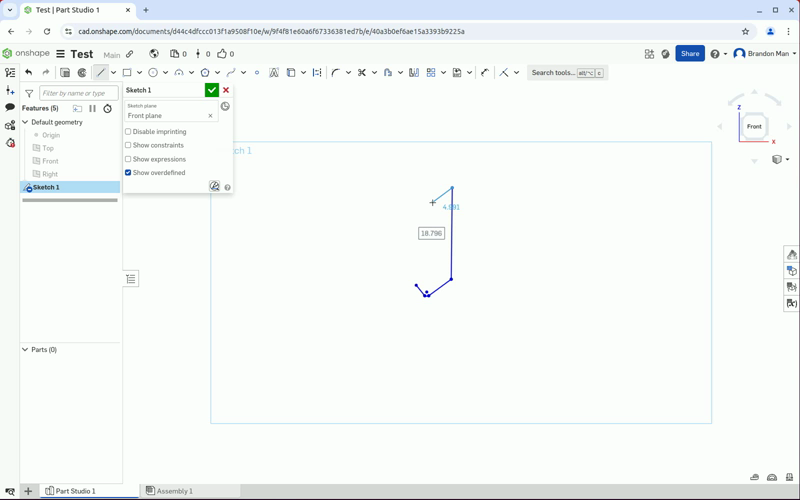
key_down(shift)
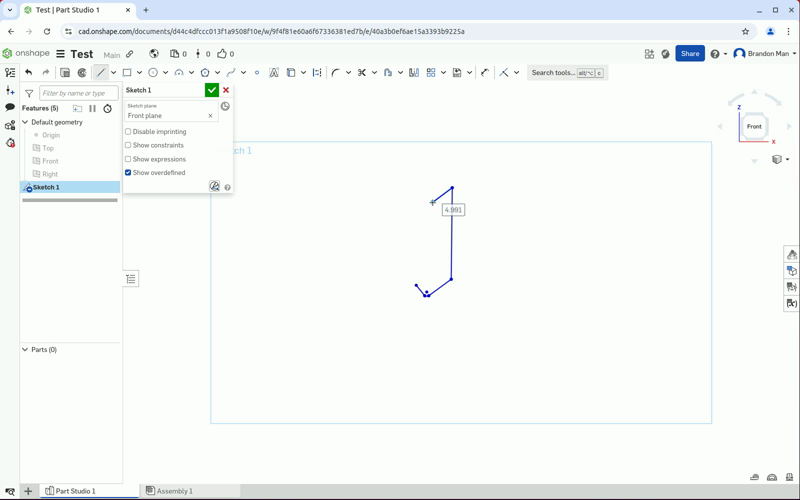
mouse_move(431, 268)
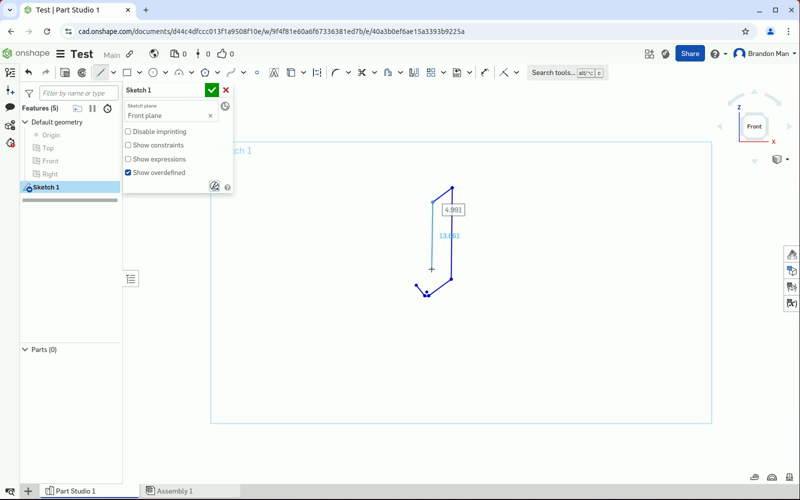
click(431, 268)
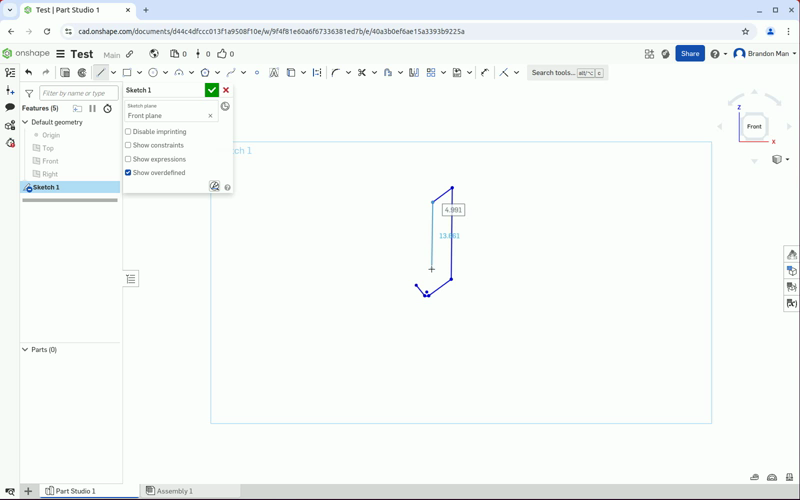
key_up(shift)
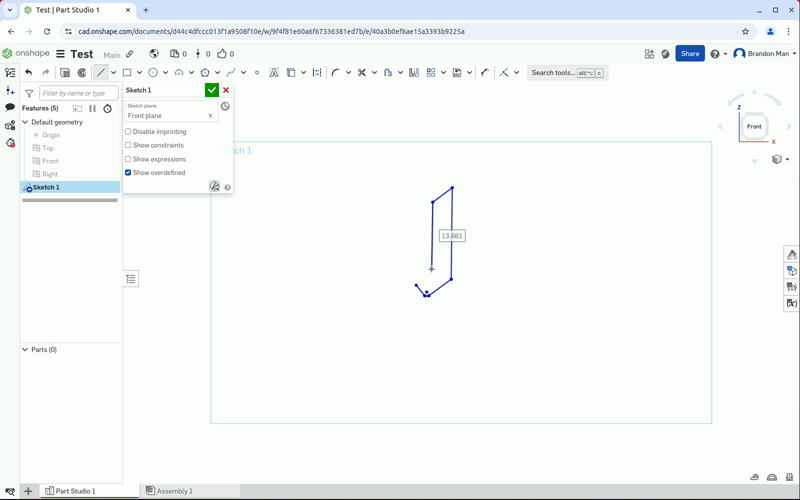
key_down(shift)
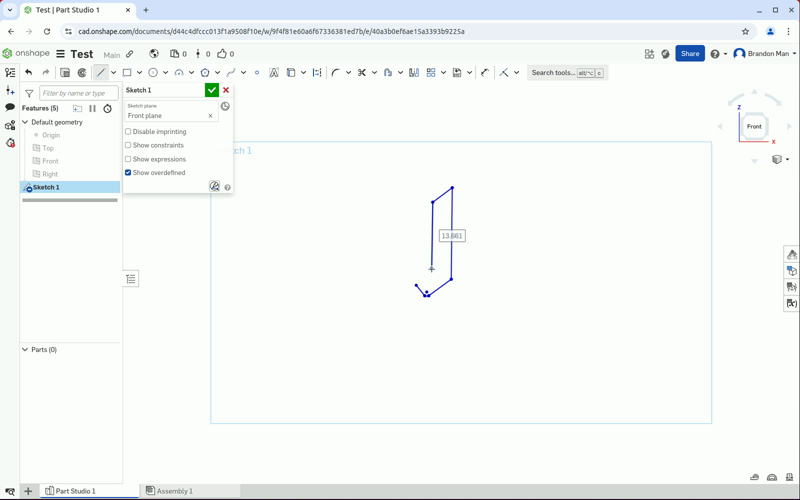
mouse_move(461, 268)
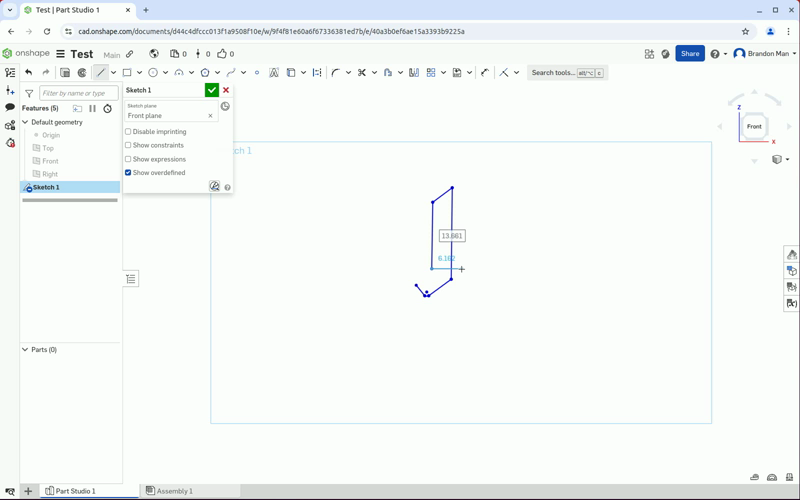
mouse_move(417, 281)
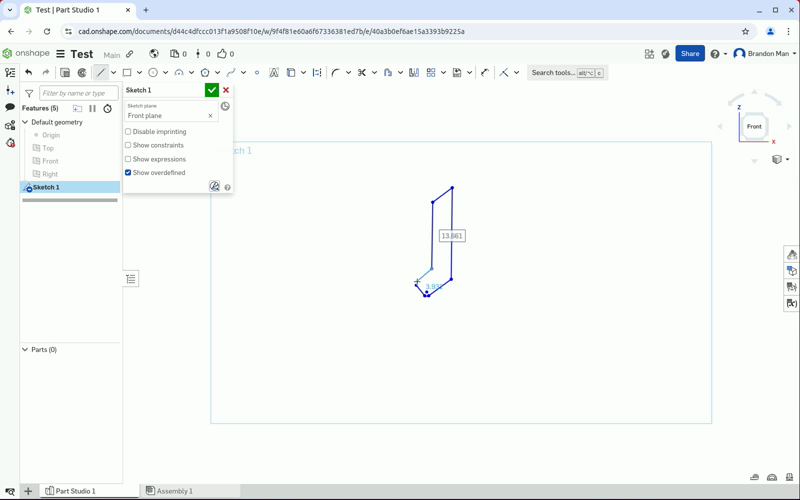
scroll(6)
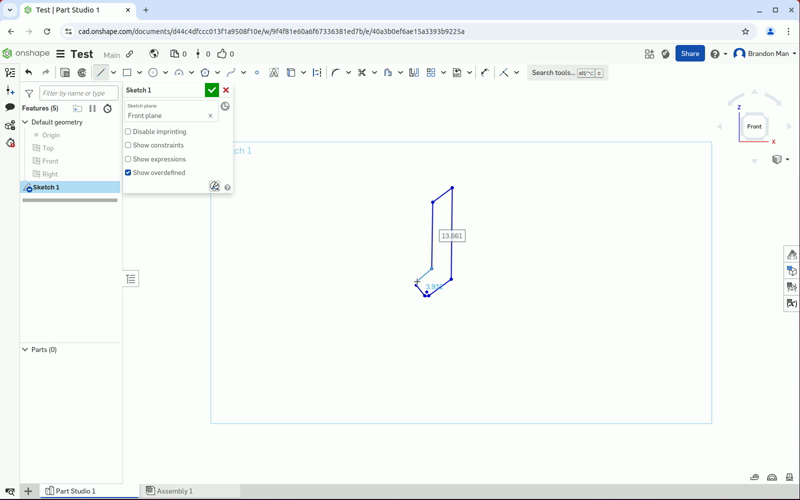
scroll(6)
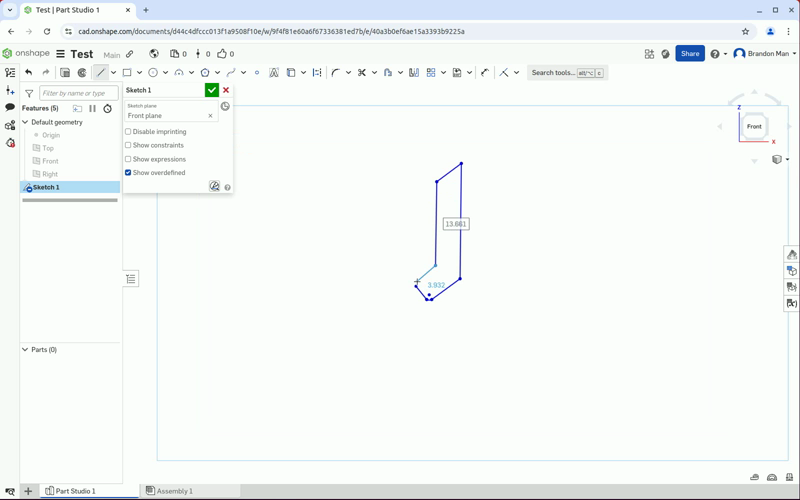
scroll(6)
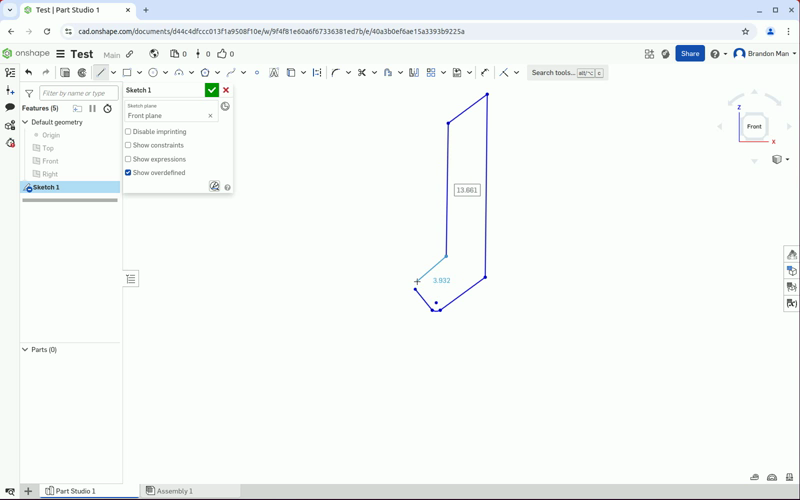
scroll(6)
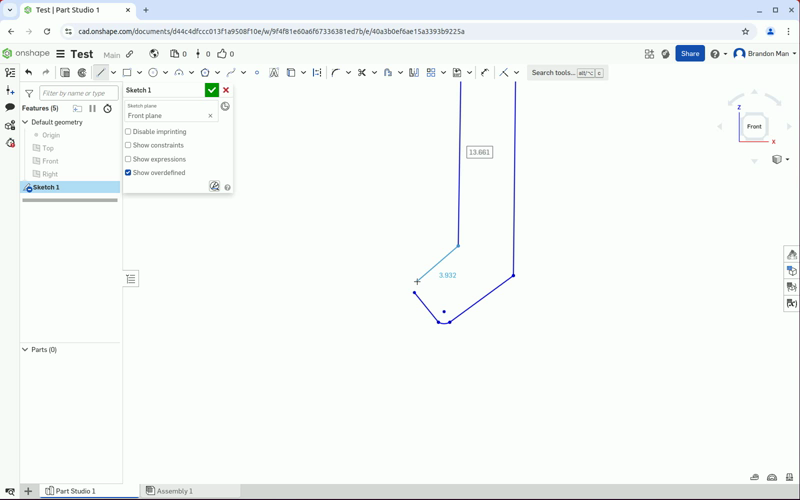
scroll(6)
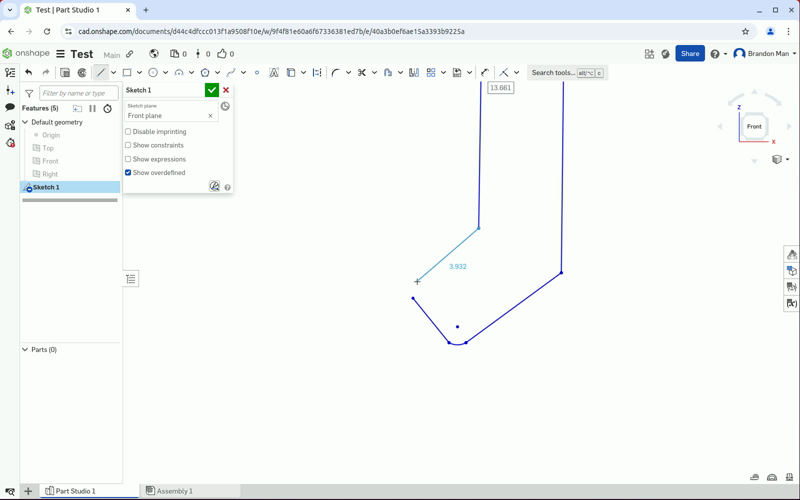
scroll(6)
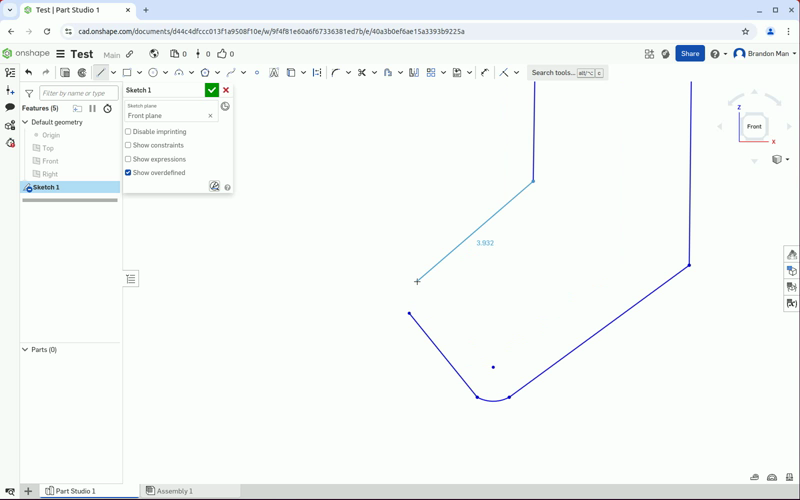
scroll(6)
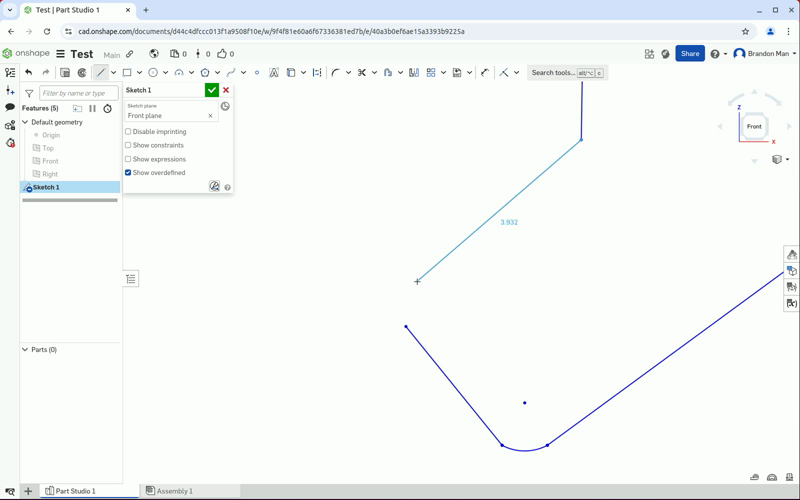
click(417, 281)
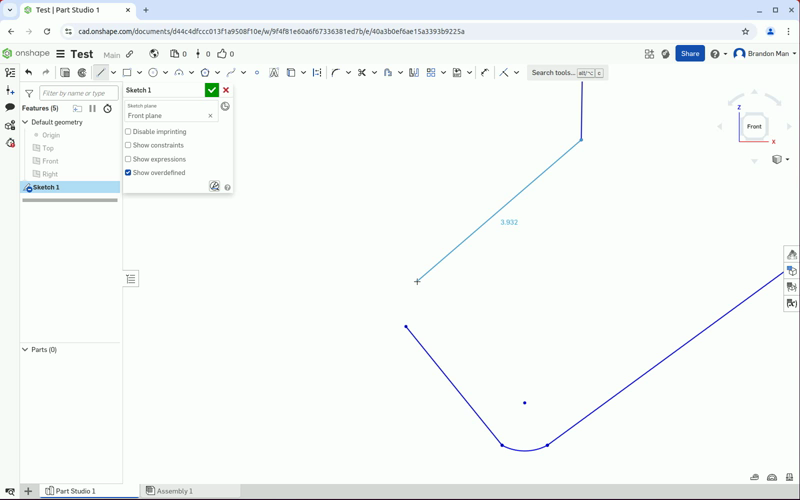
scroll(-6)
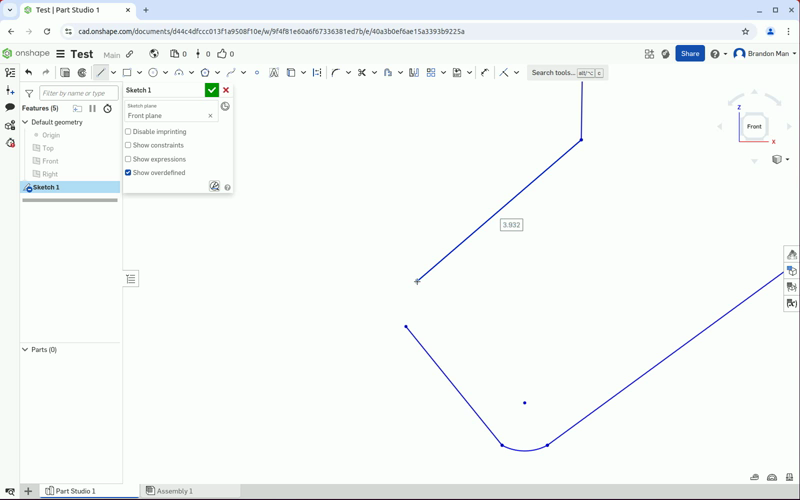
scroll(-6)
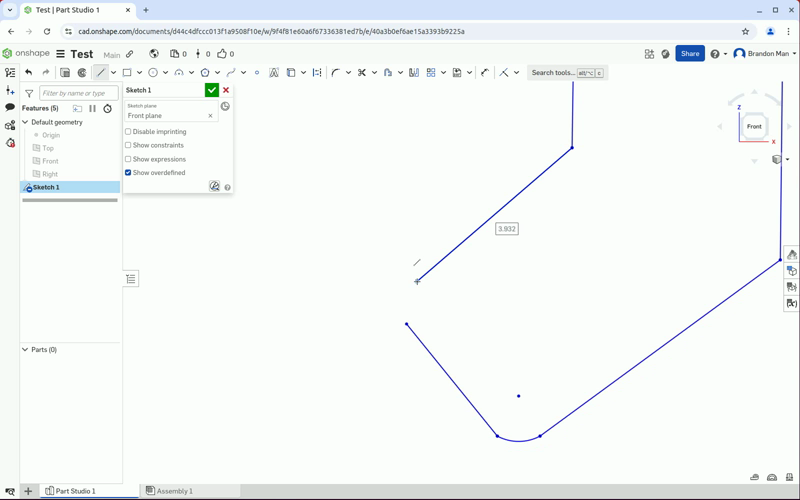
scroll(-6)
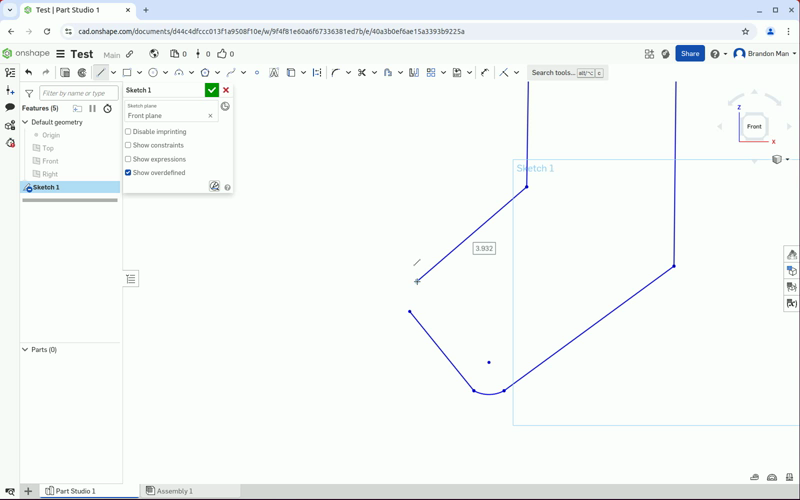
scroll(-6)
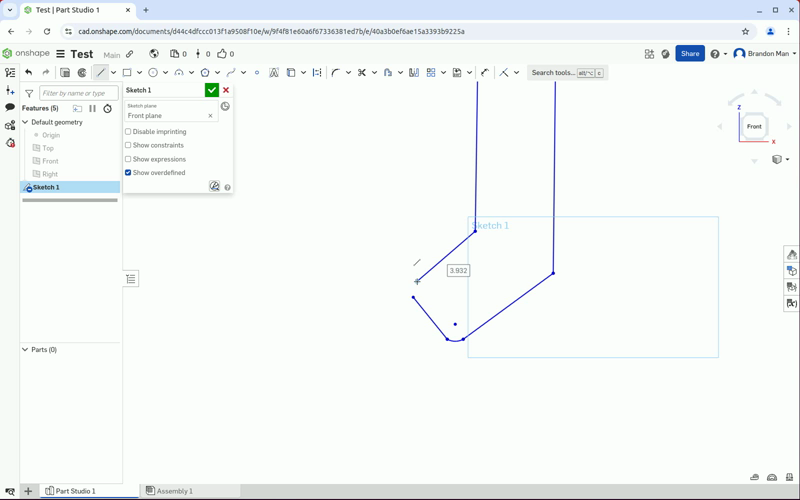
scroll(-6)
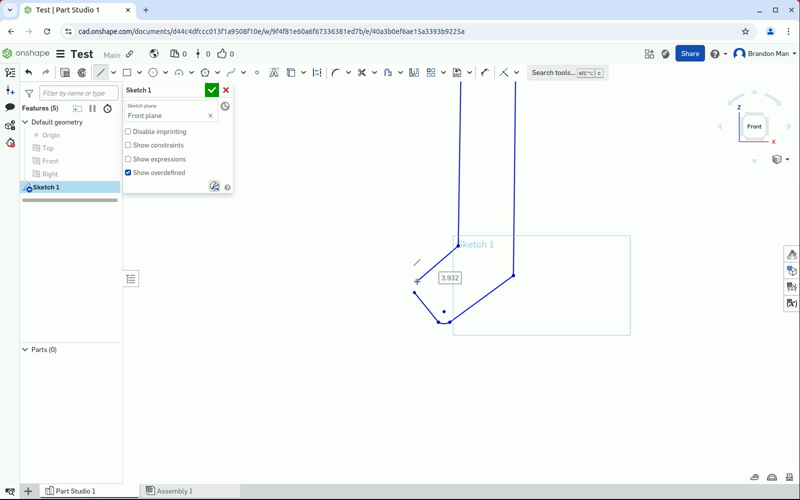
scroll(-6)
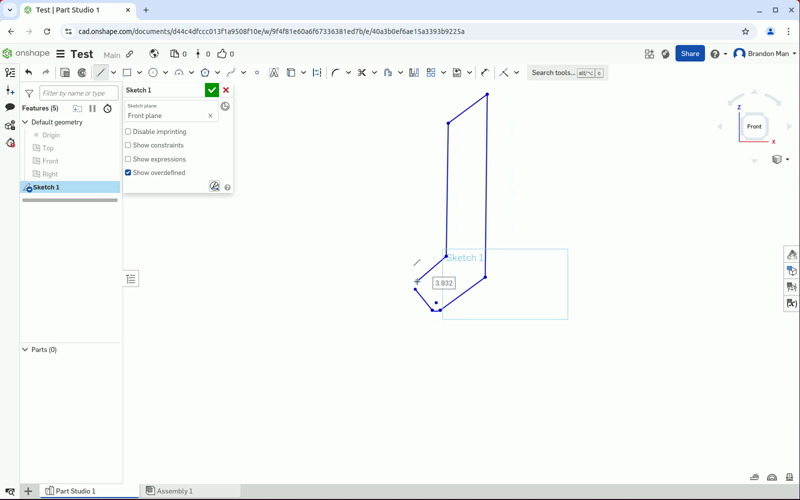
scroll(-6)
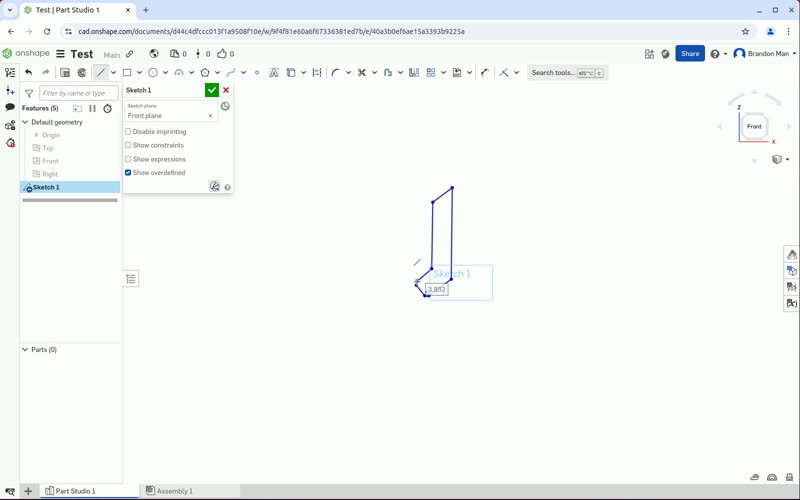
key_up(shift)
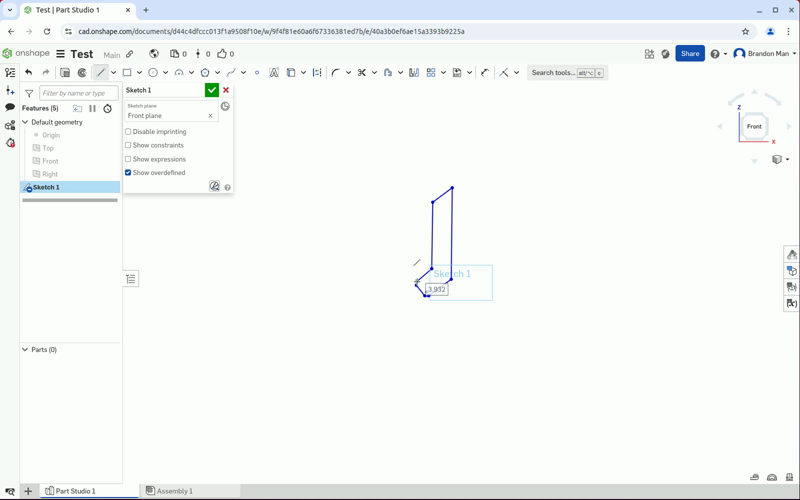
key(esc)
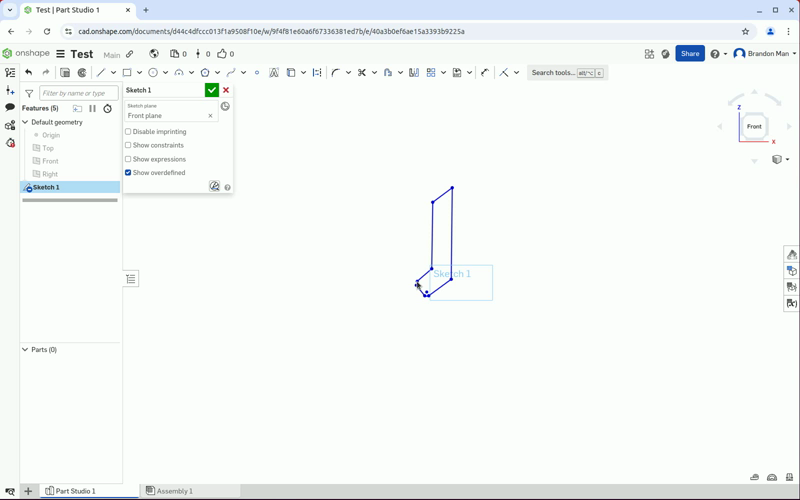
key(a)
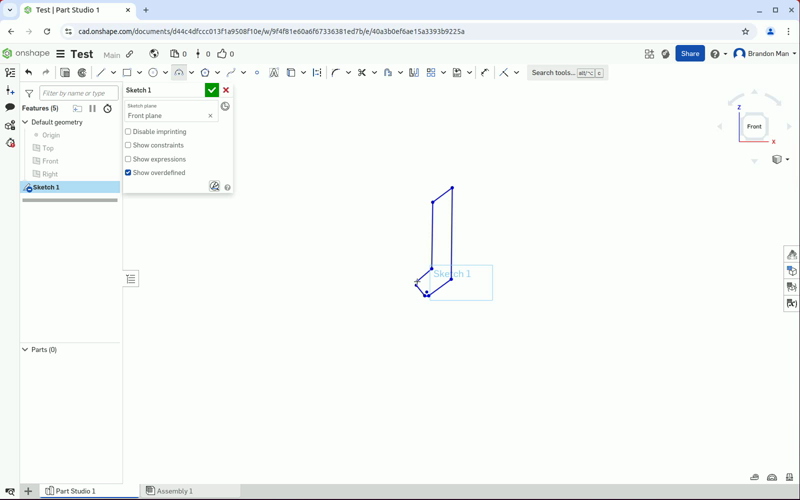
mouse_move(417, 281)
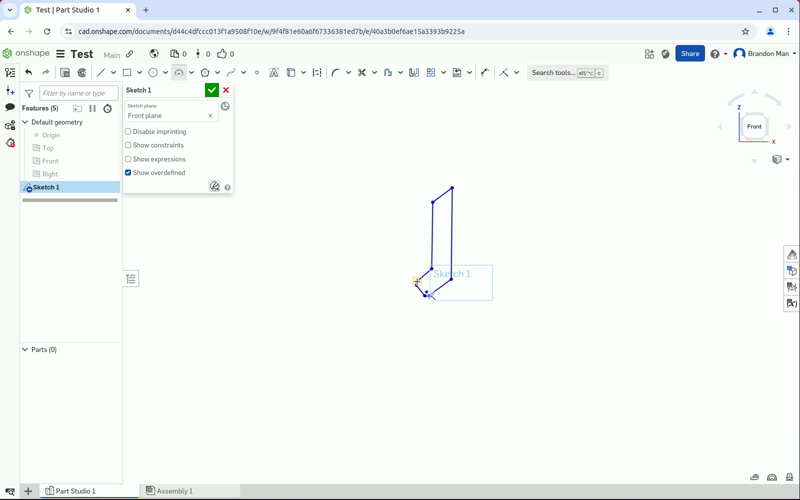
scroll(6)
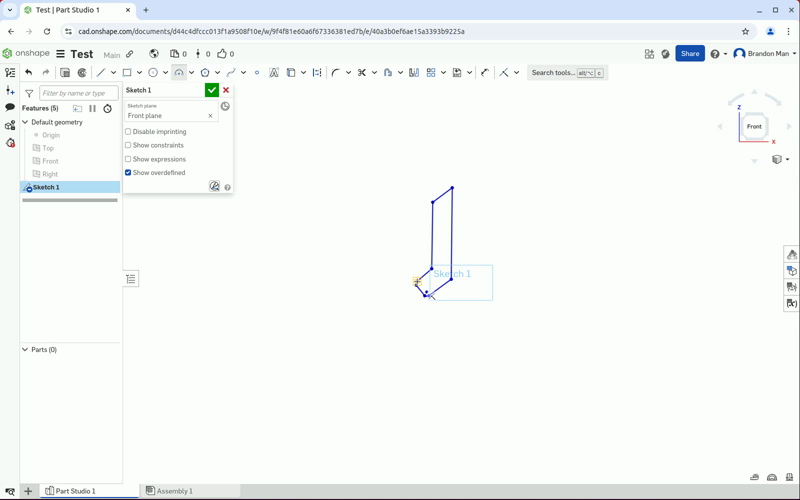
scroll(6)
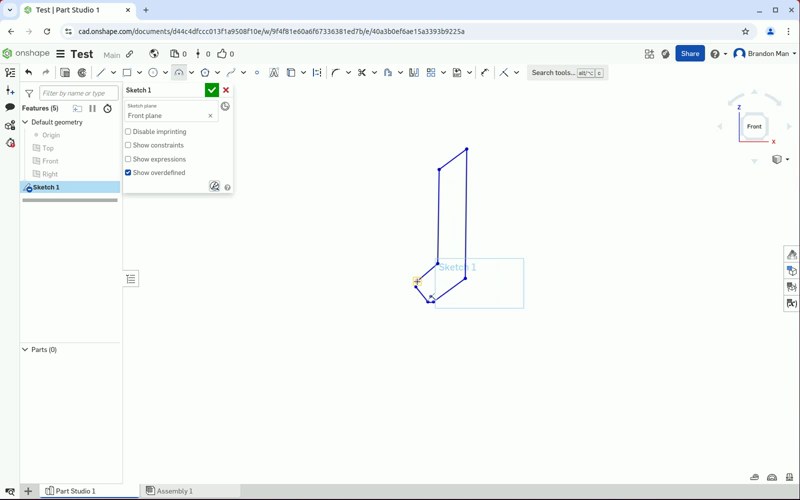
scroll(6)
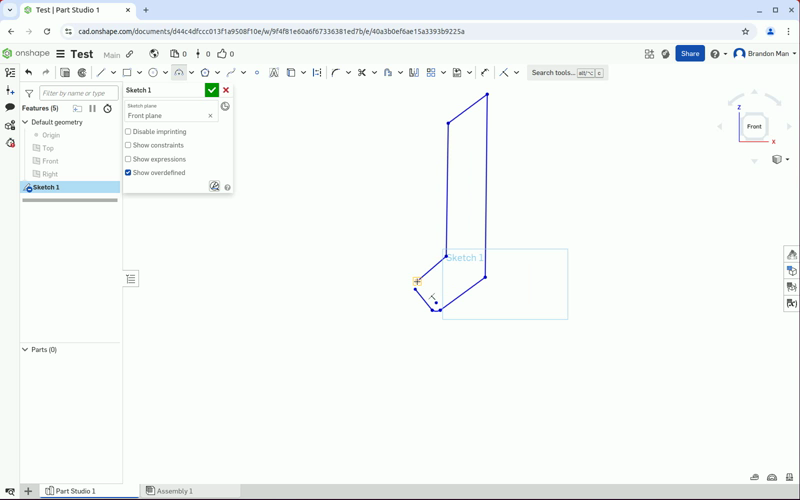
scroll(6)
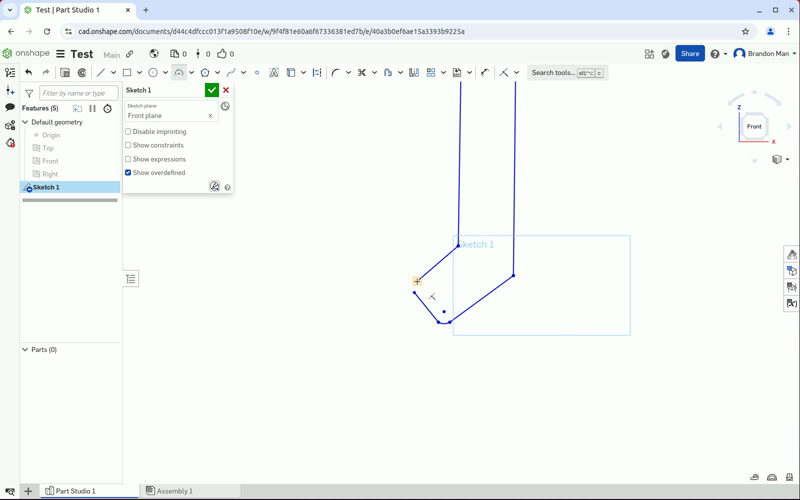
scroll(6)
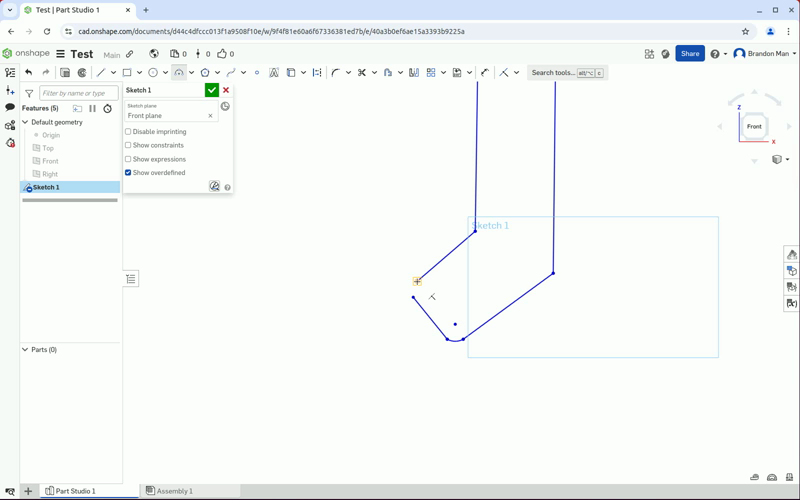
scroll(6)
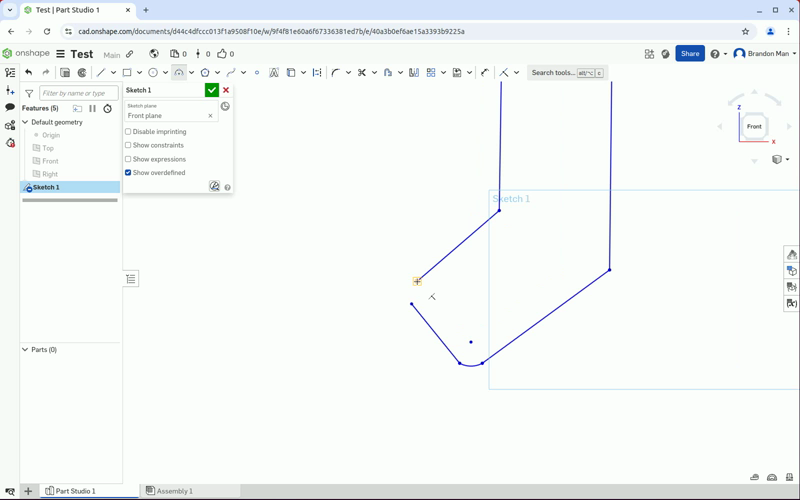
scroll(6)
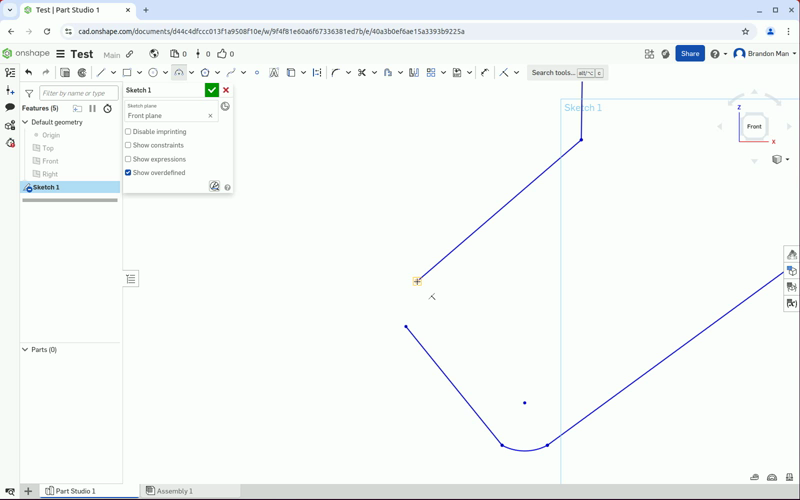
click(417, 281)
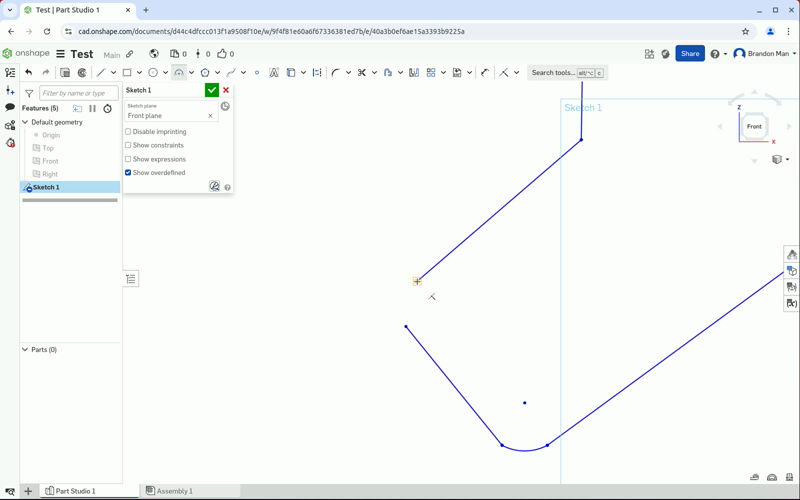
scroll(-6)
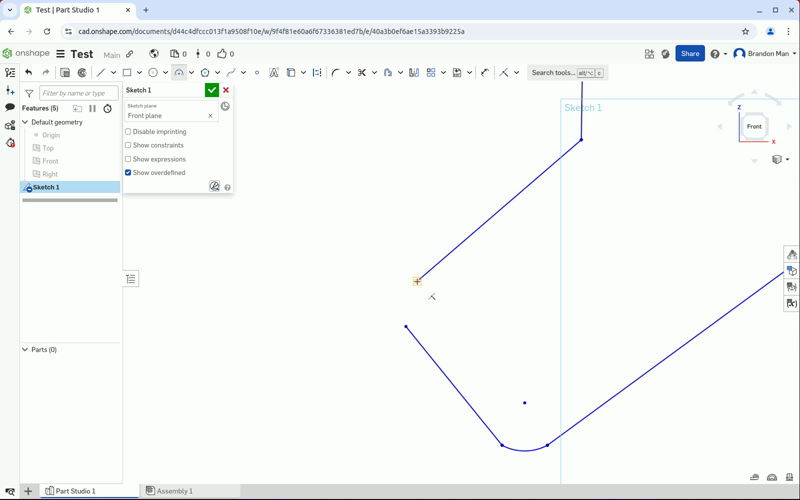
scroll(-6)
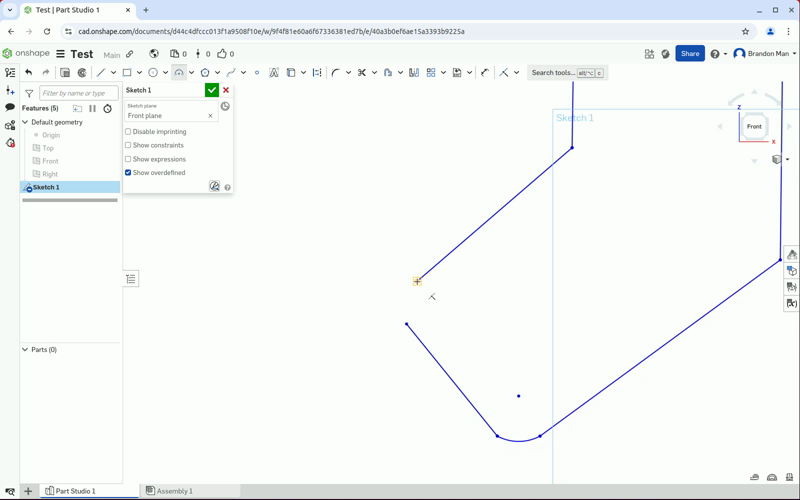
scroll(-6)
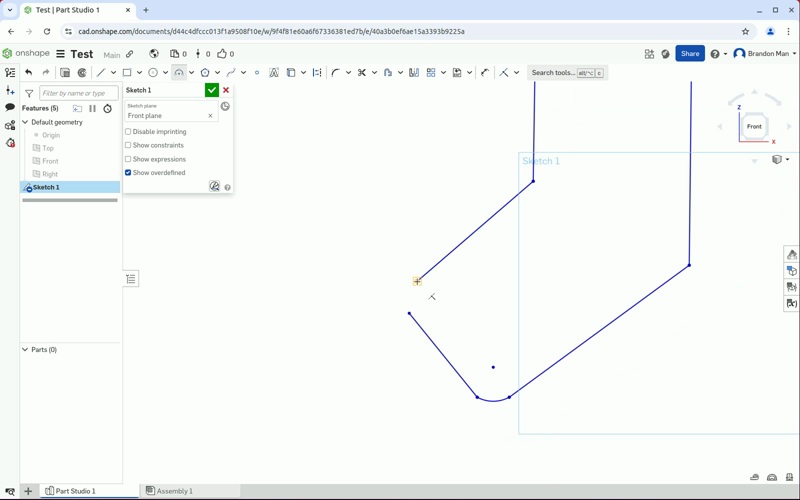
scroll(-6)
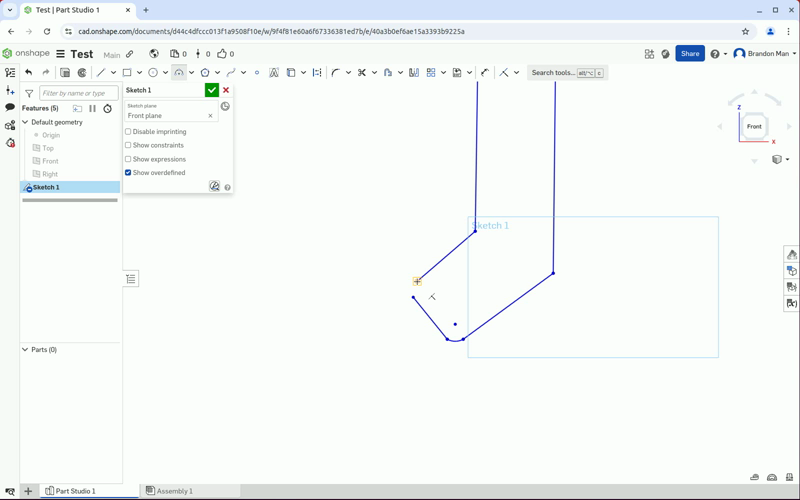
scroll(-6)
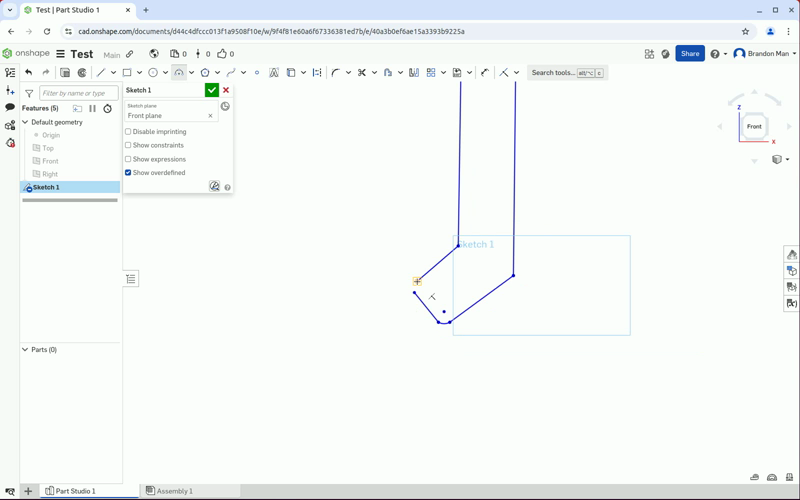
scroll(-6)
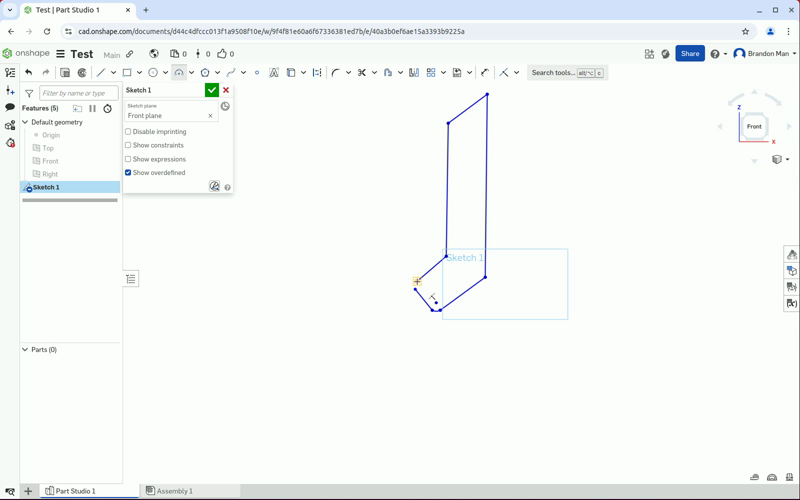
scroll(-6)
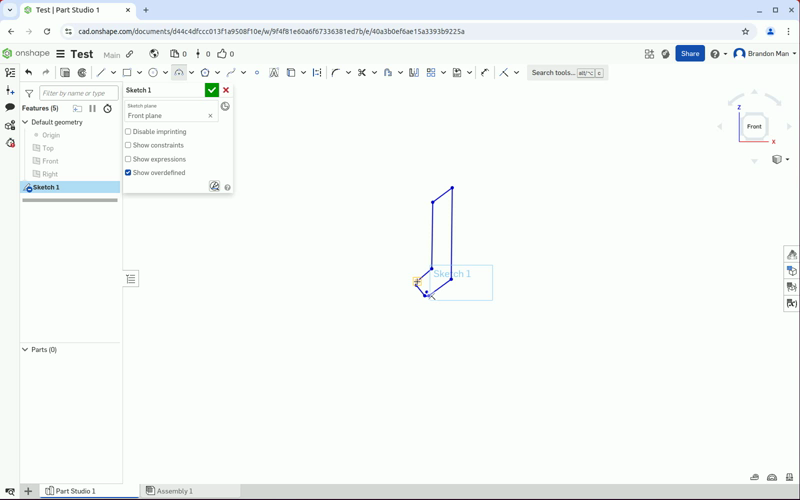
mouse_move(416, 285)
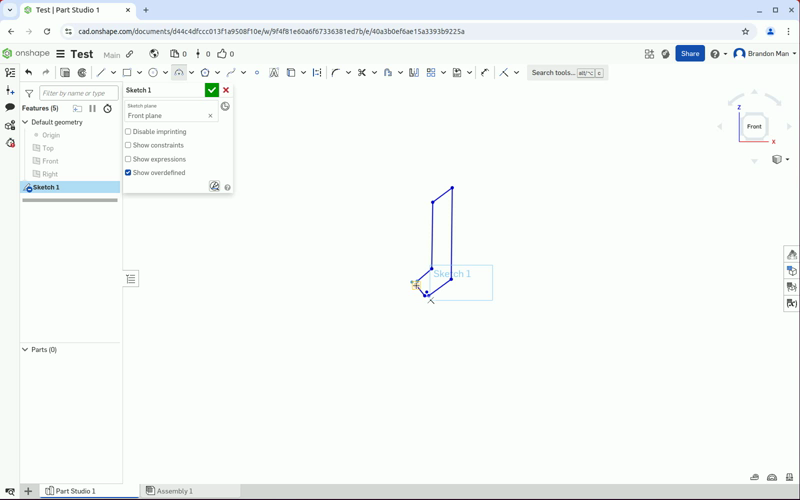
scroll(6)
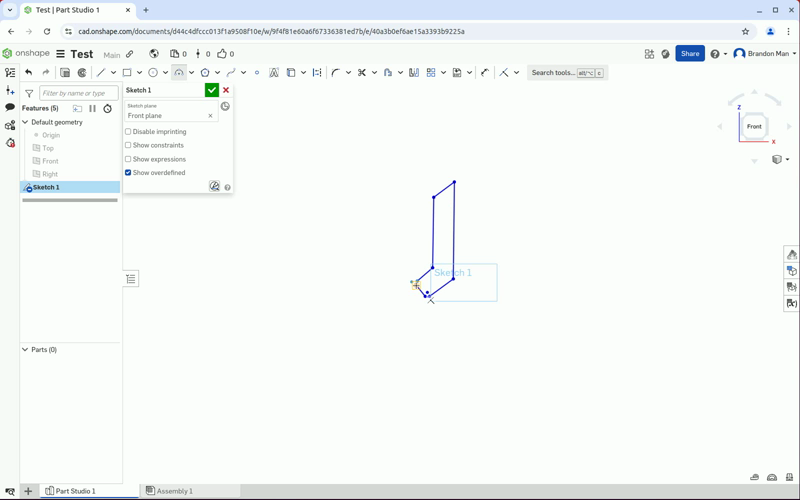
scroll(6)
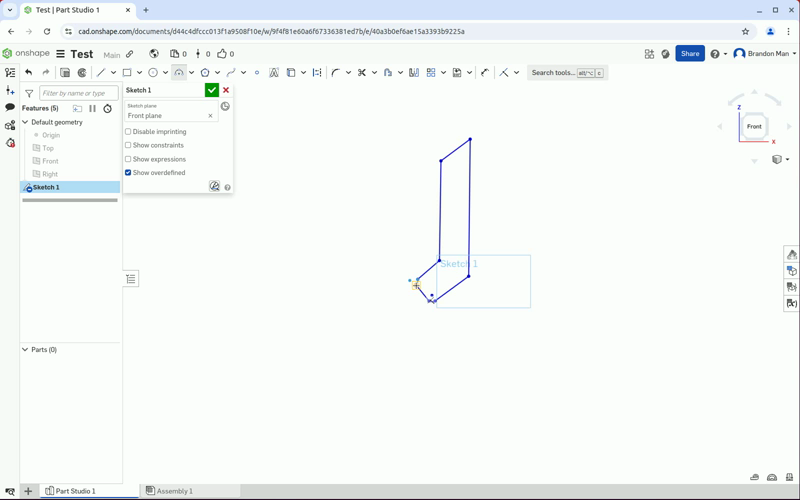
scroll(6)
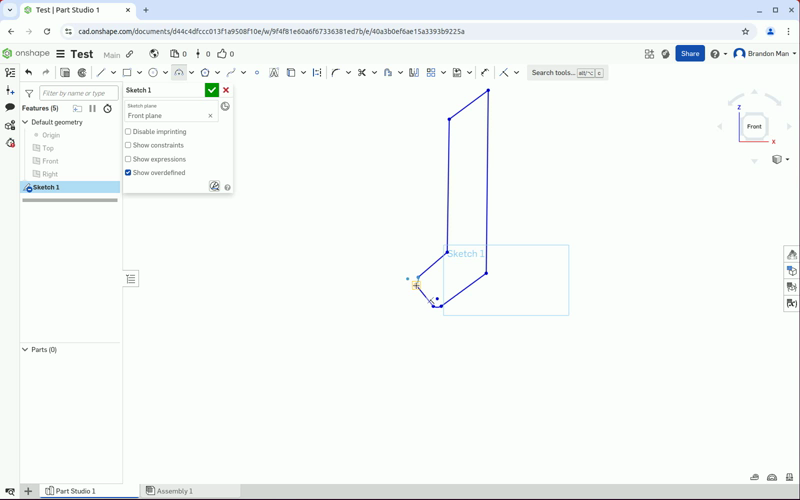
scroll(6)
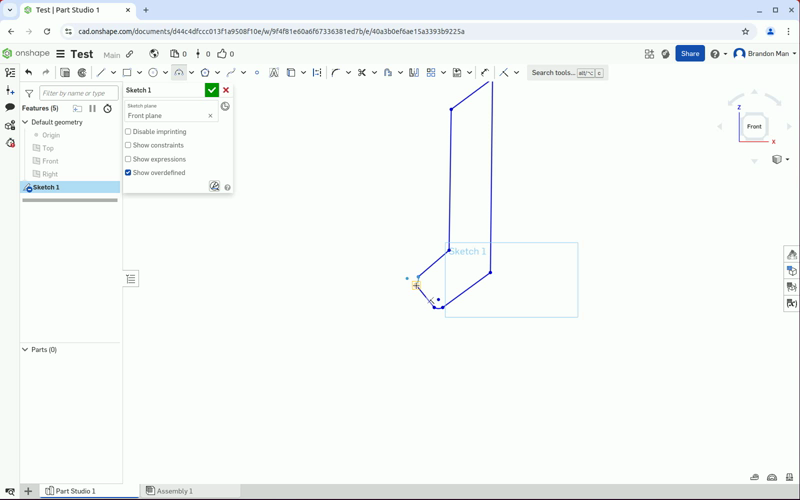
scroll(6)
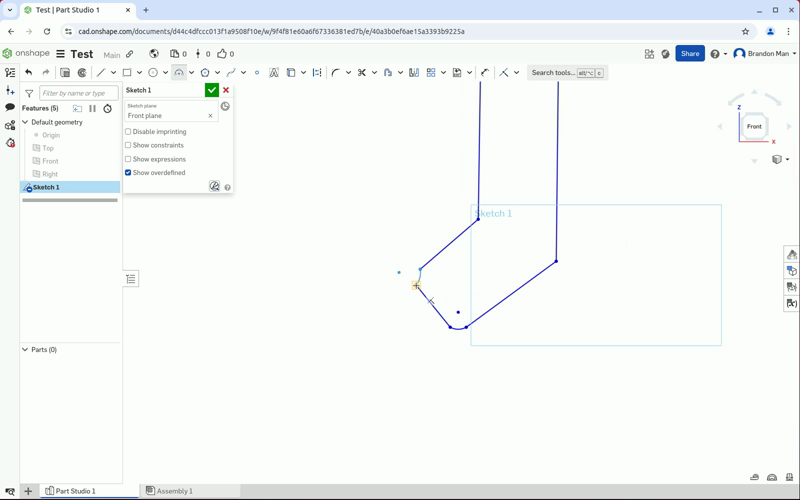
scroll(6)
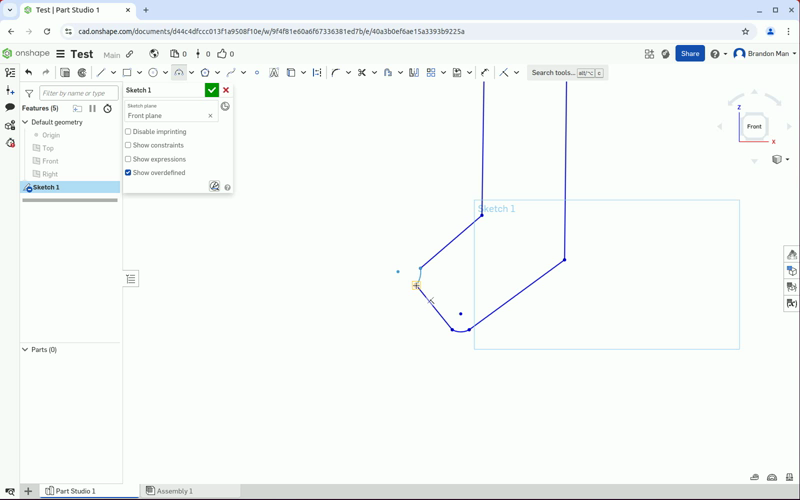
scroll(6)
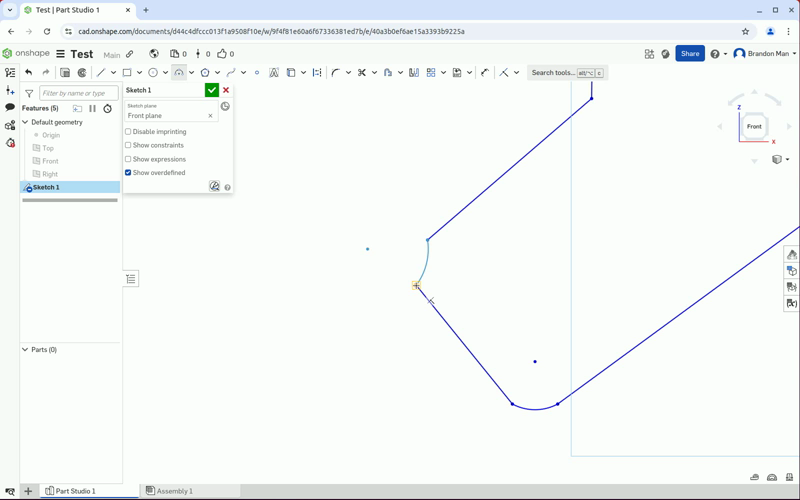
click(416, 285)
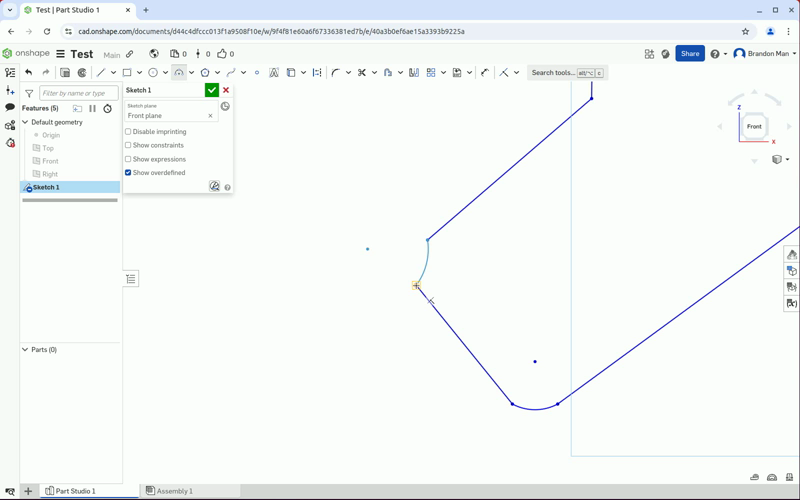
scroll(-6)
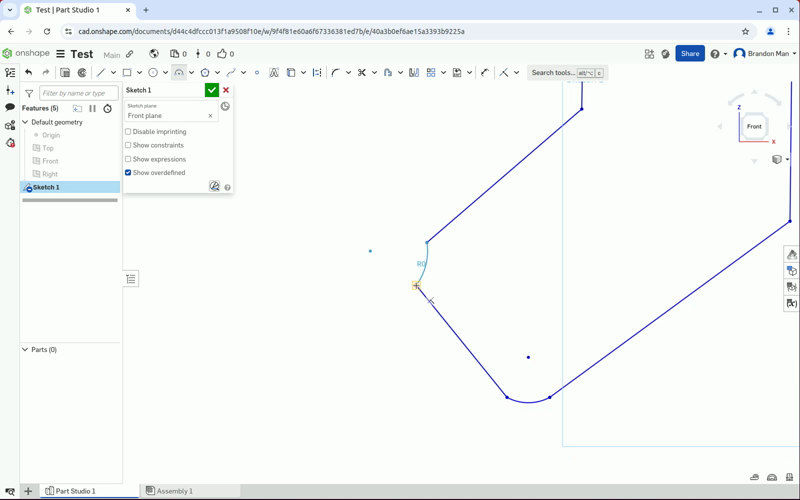
scroll(-6)
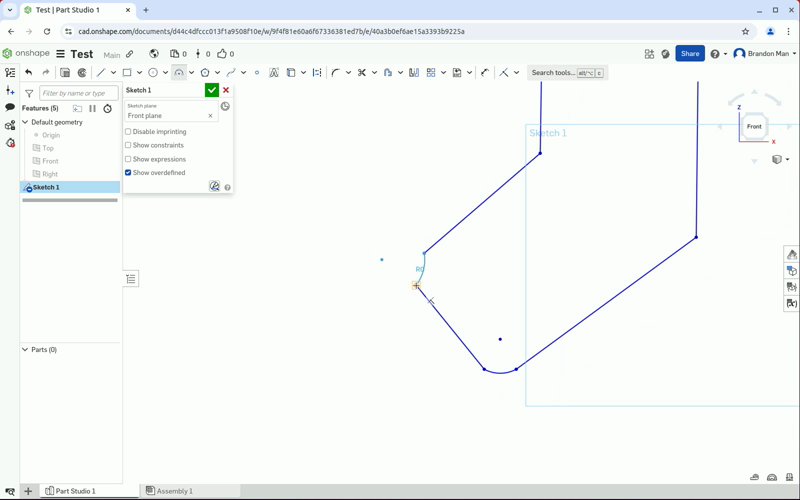
scroll(-6)
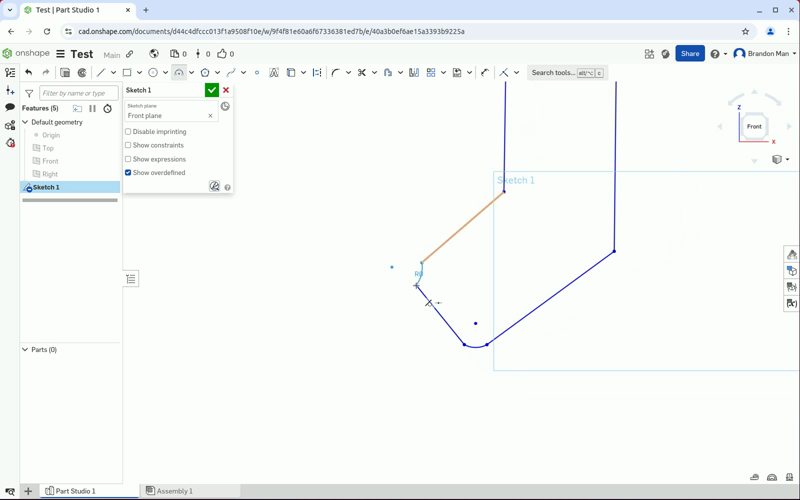
scroll(-6)
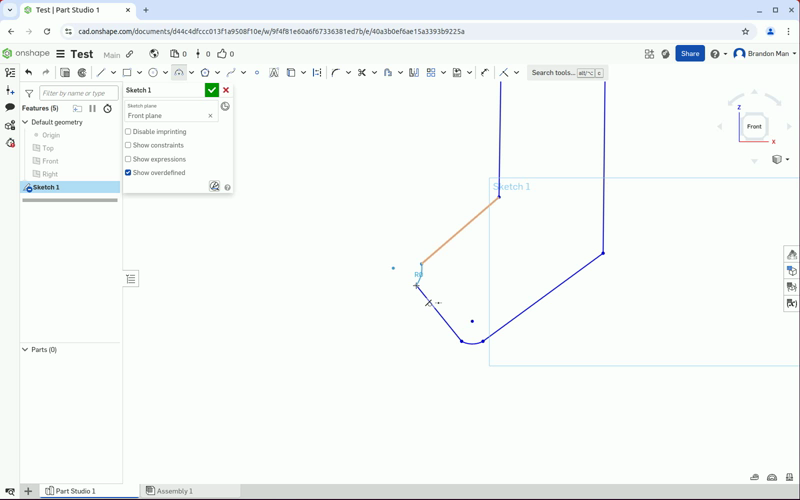
scroll(-6)
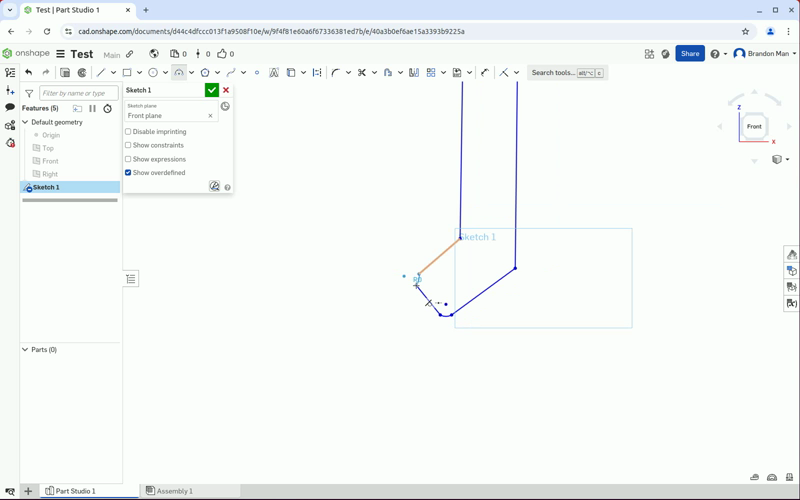
scroll(-6)
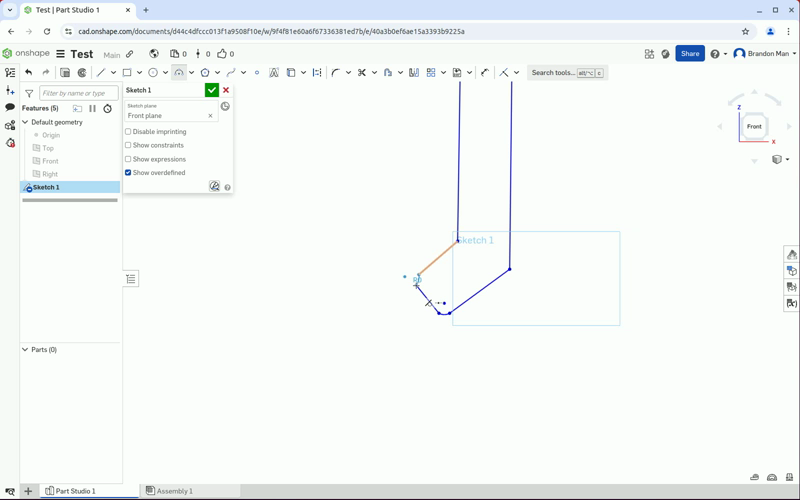
scroll(-6)
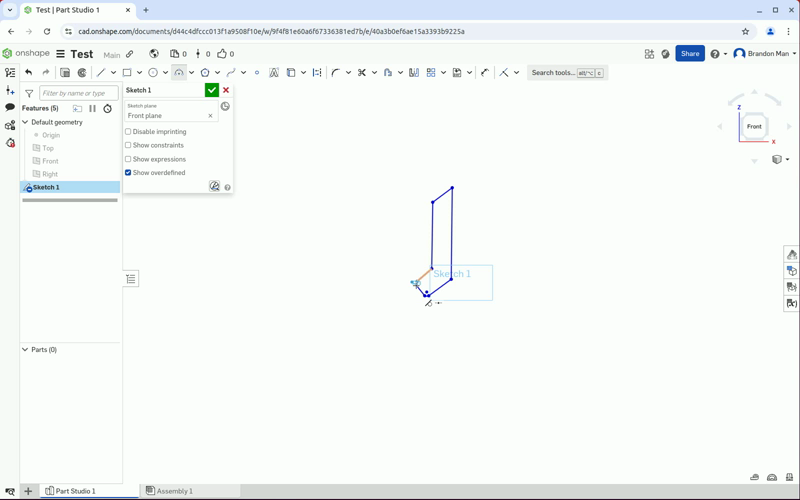
key_down(shift)
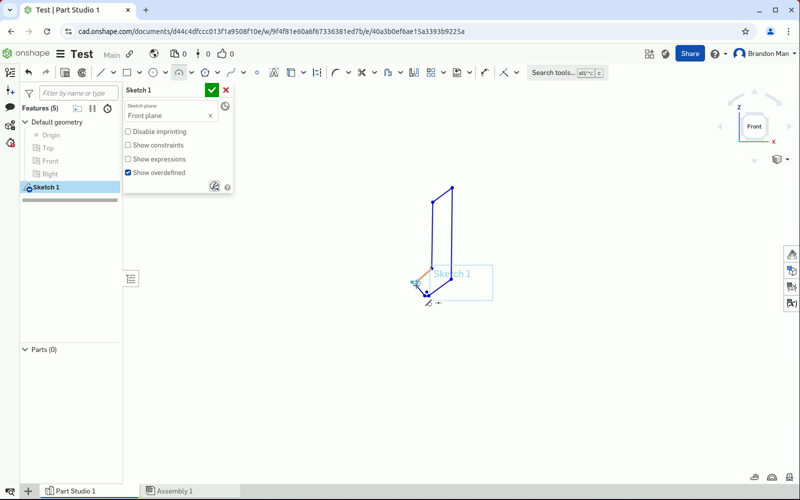
mouse_move(415, 282)
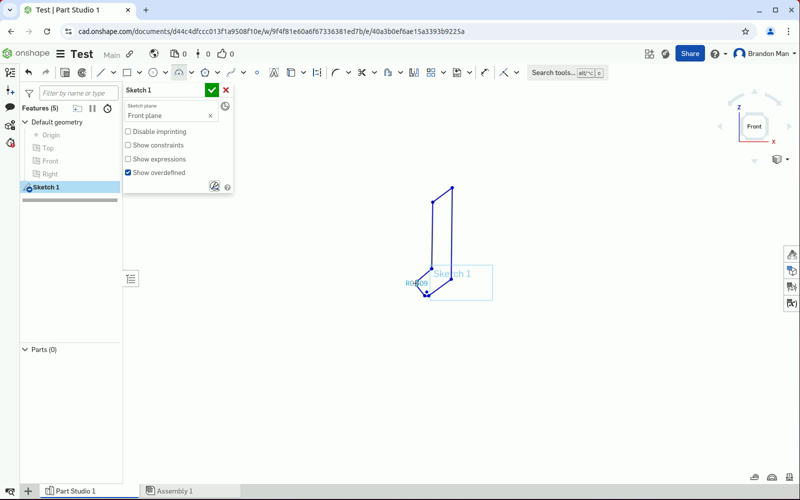
scroll(6)
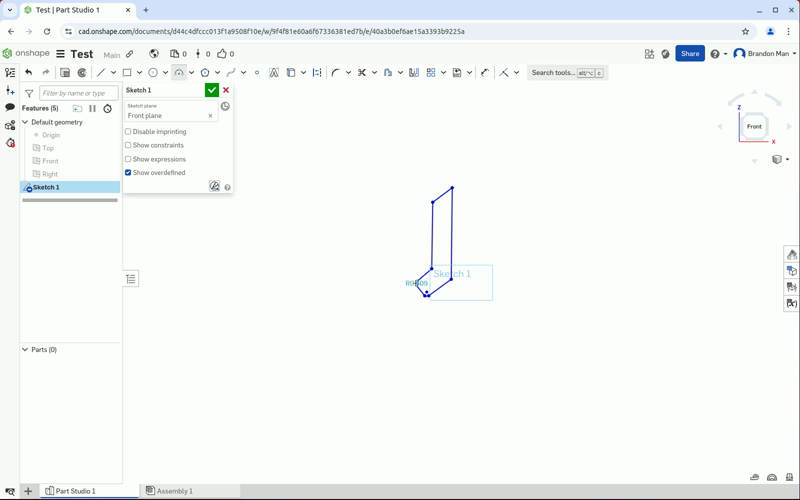
scroll(6)
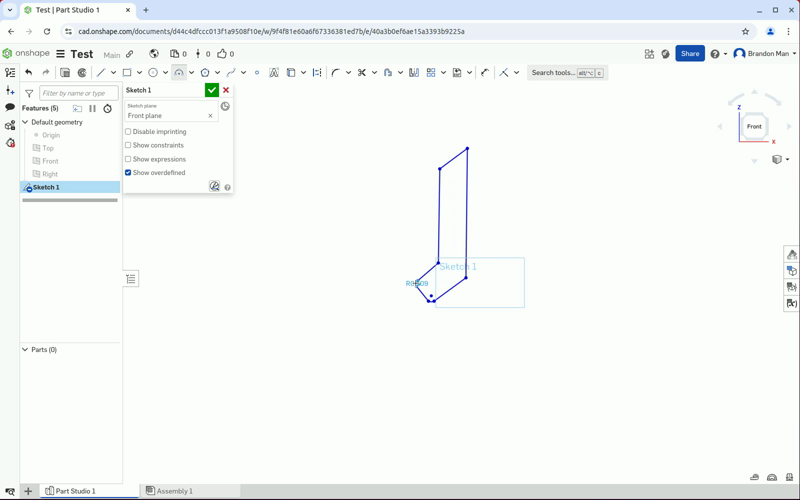
scroll(6)
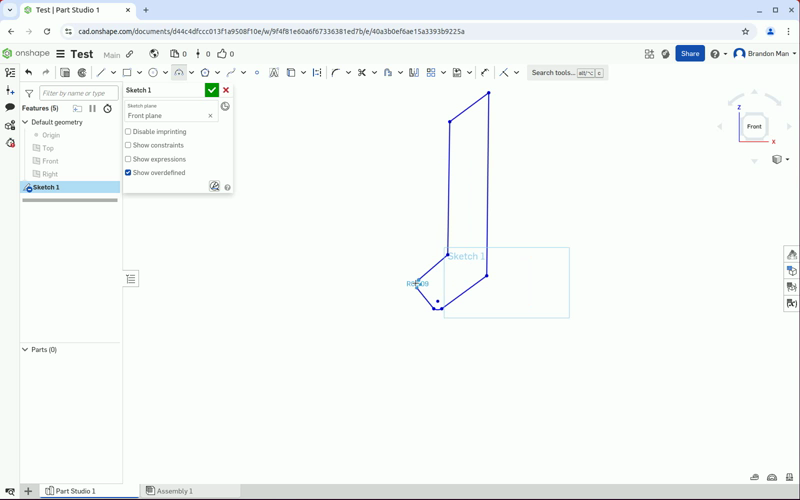
scroll(6)
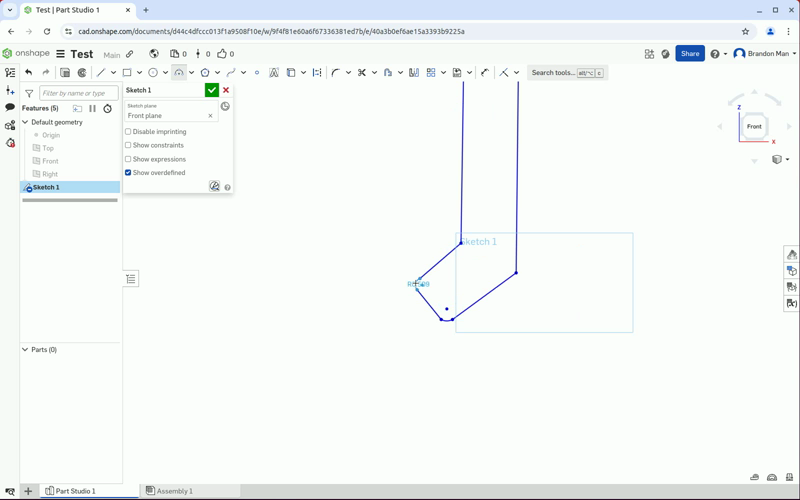
scroll(6)
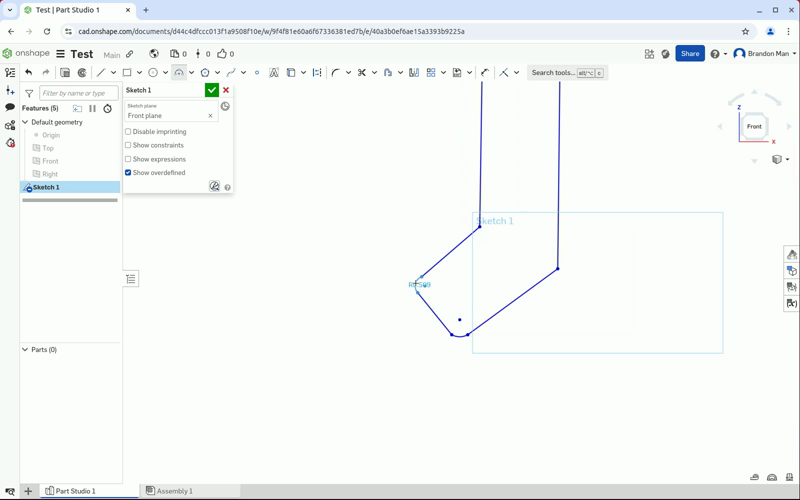
scroll(6)
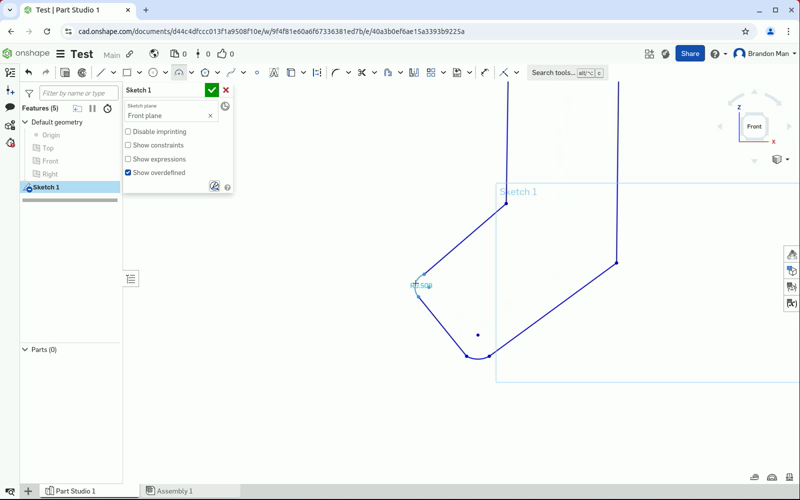
scroll(6)
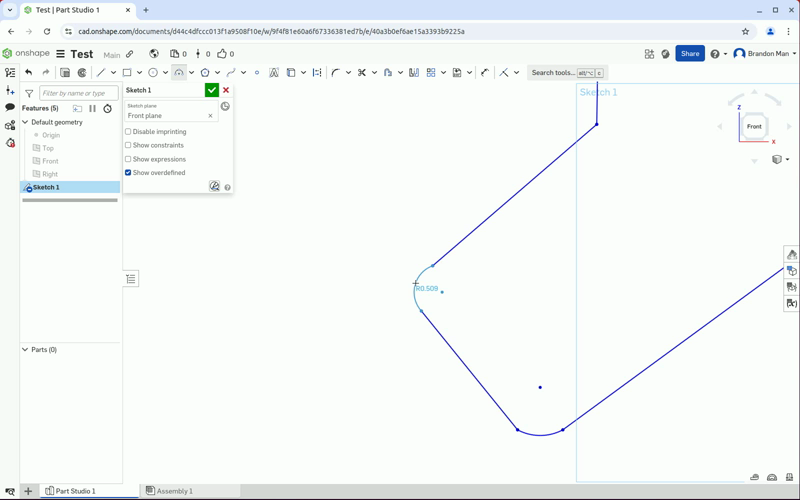
click(415, 282)
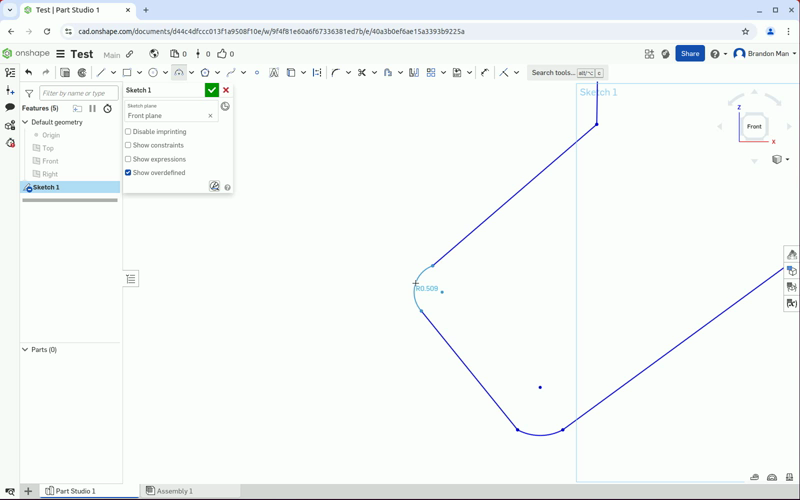
scroll(-6)
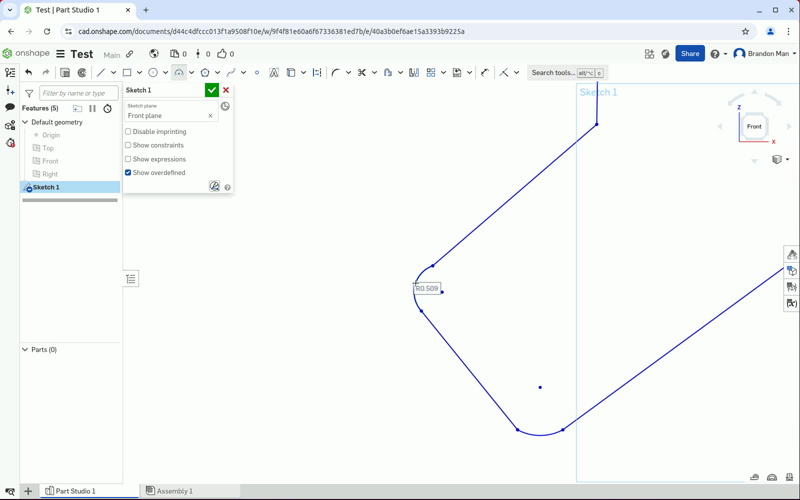
scroll(-6)
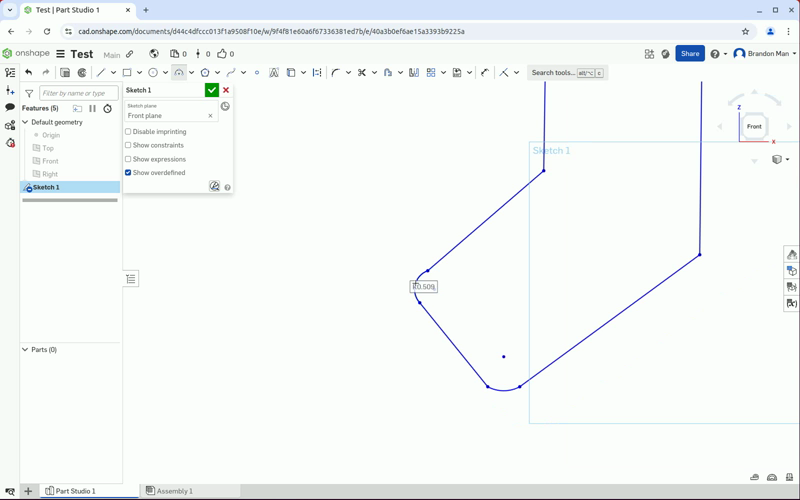
scroll(-6)
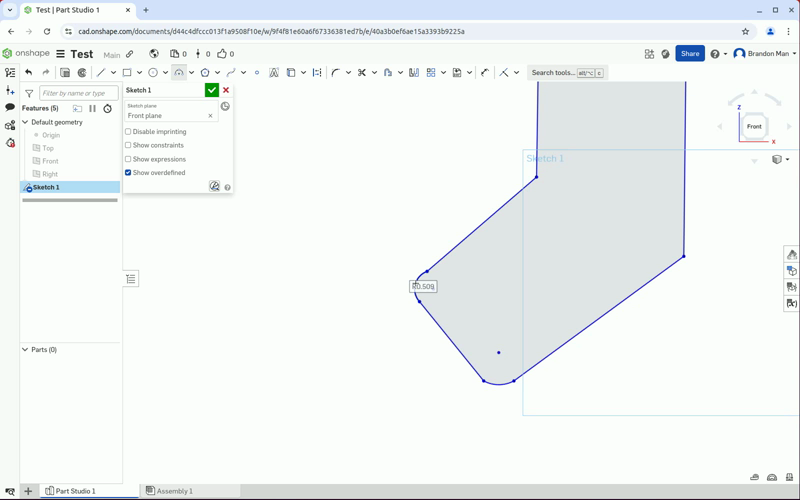
scroll(-6)
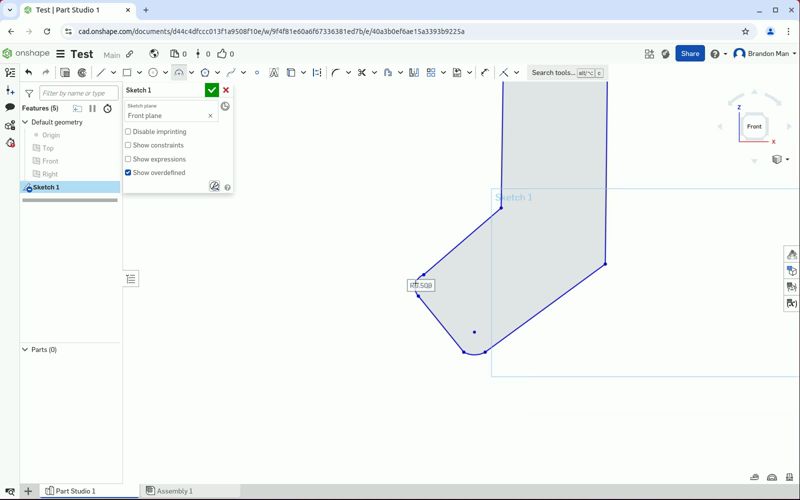
scroll(-6)
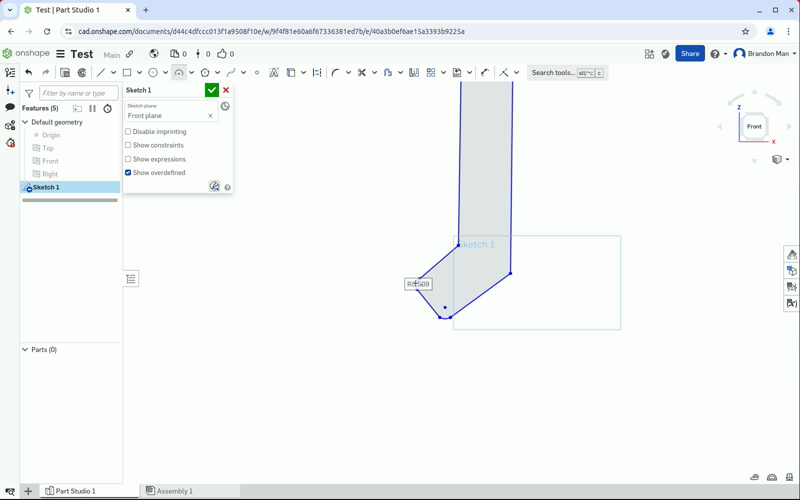
scroll(-6)
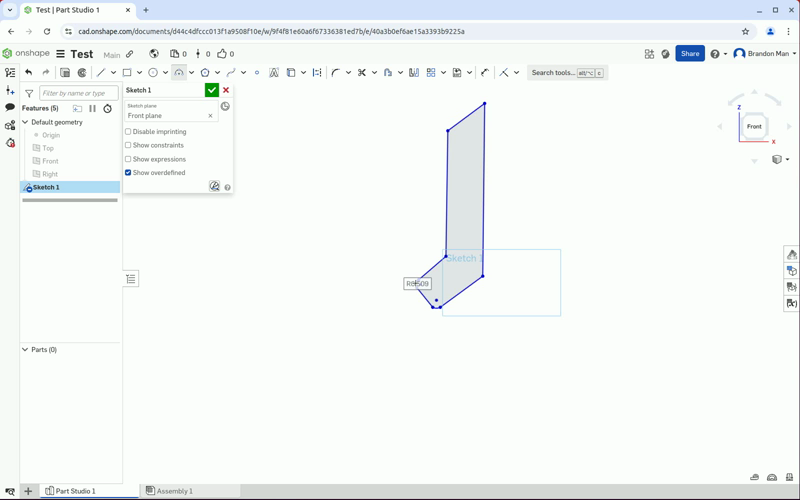
scroll(-6)
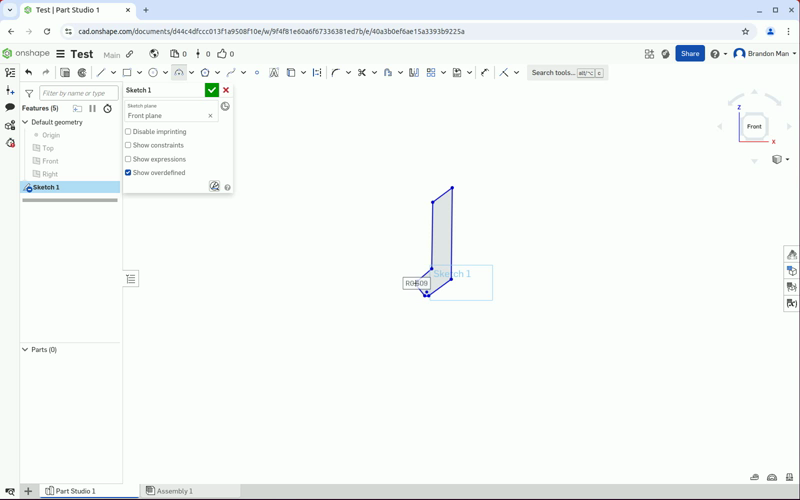
key_up(shift)
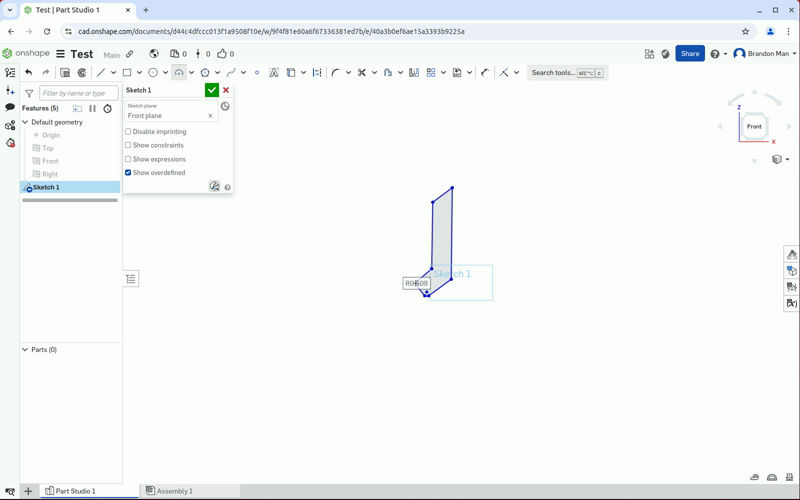
key(esc)
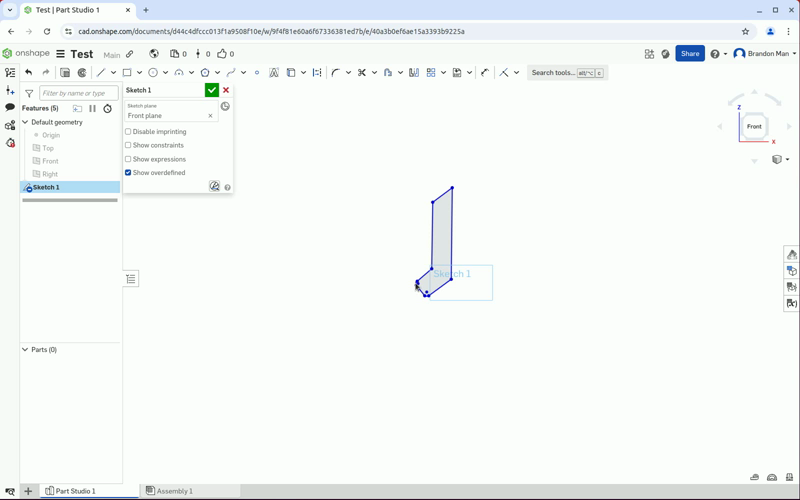
mouse_move(444, 195)
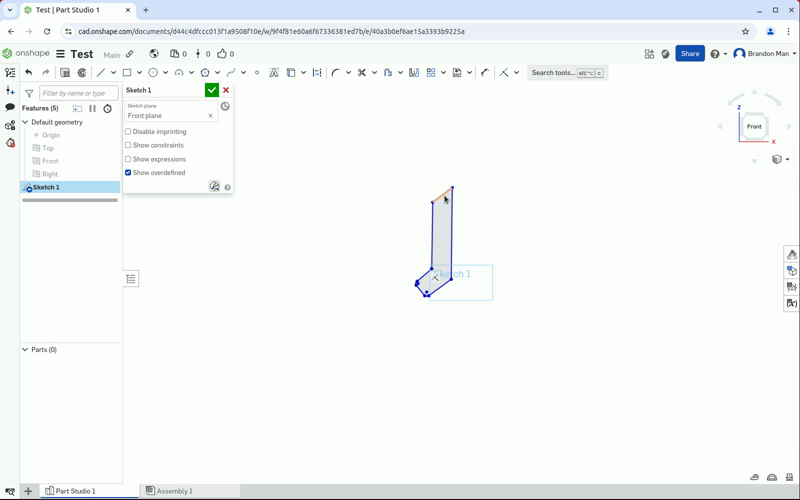
click(444, 195)
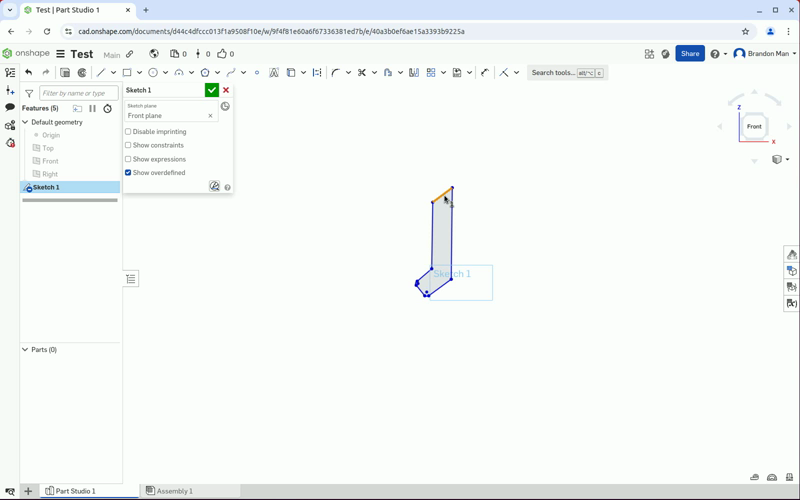
mouse_move(73, 352)
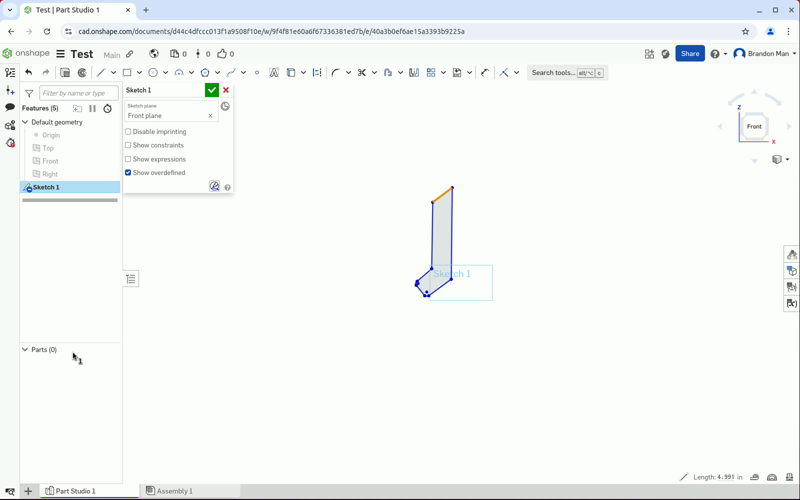
key(shift+y)
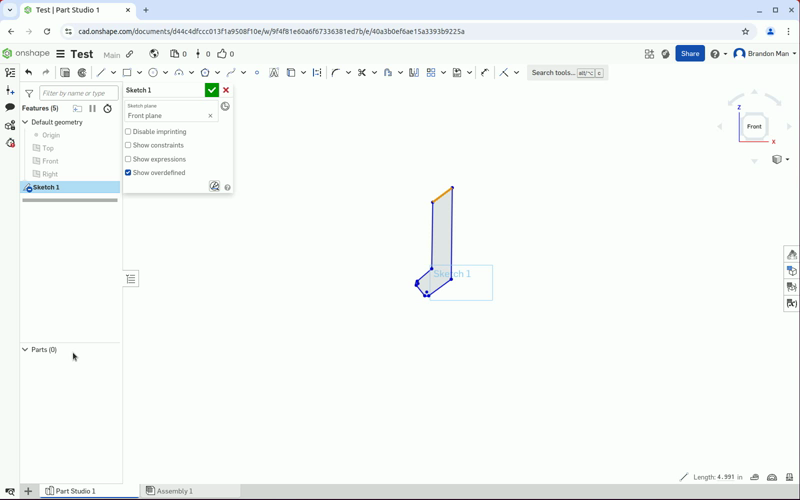
key(shift+e)
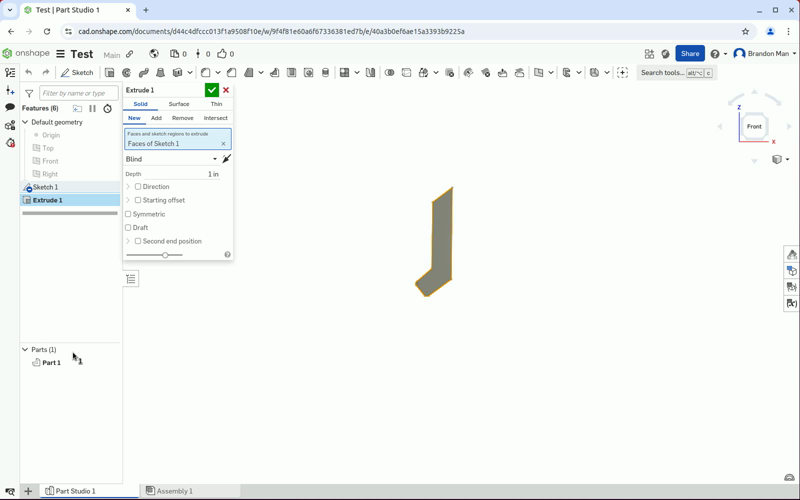
mouse_move(143, 106)
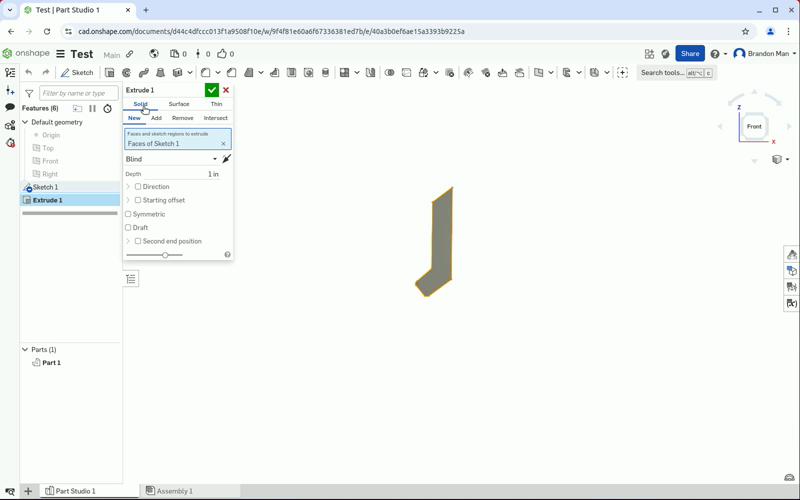
click(143, 106)
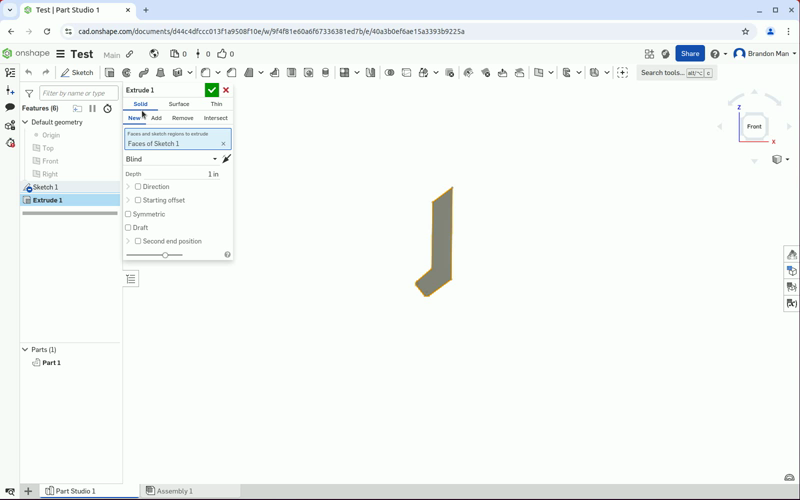
mouse_move(137, 120)
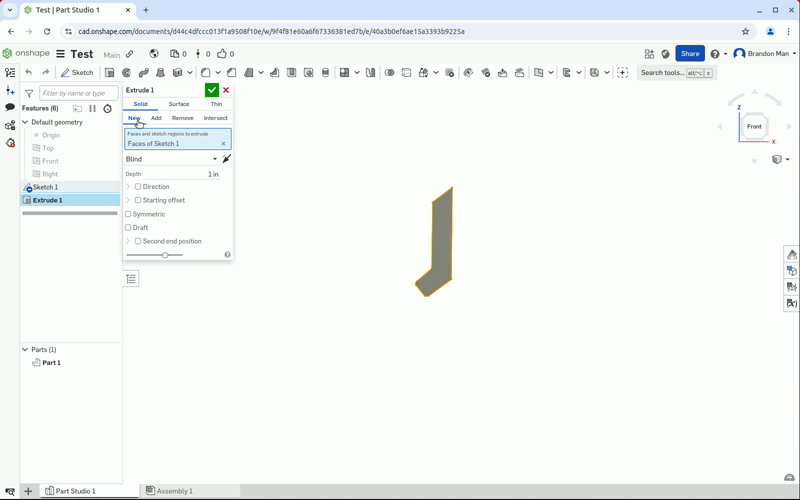
click(137, 120)
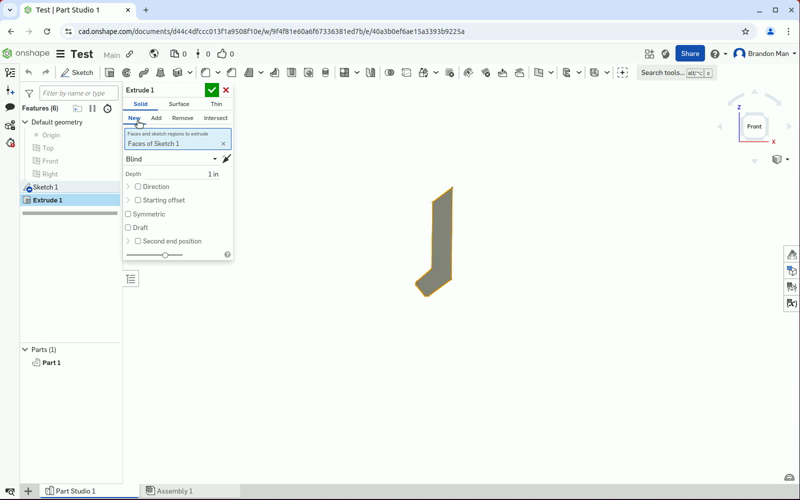
key(tab, 4)
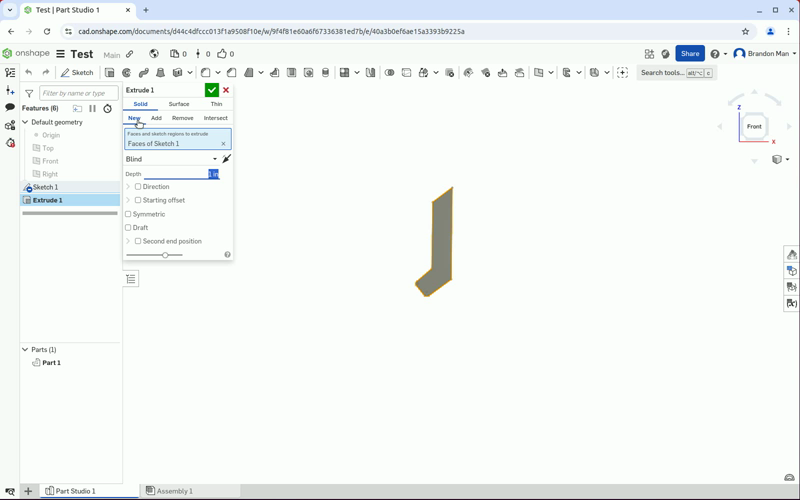
text(0.481)
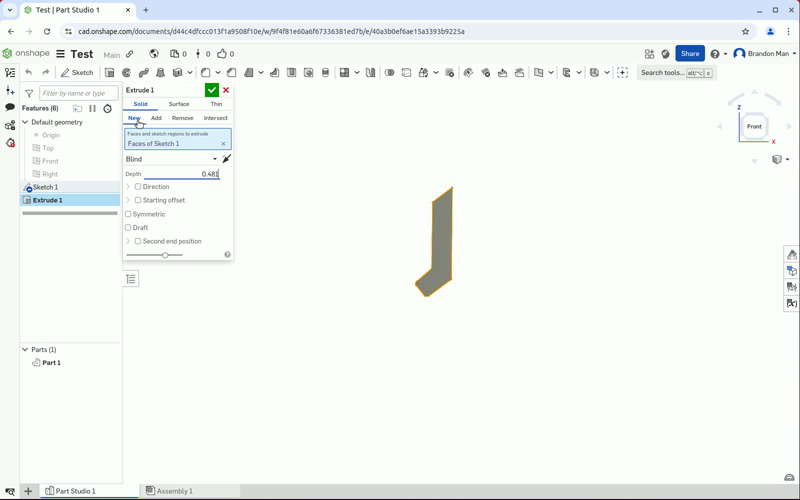
key(enter)
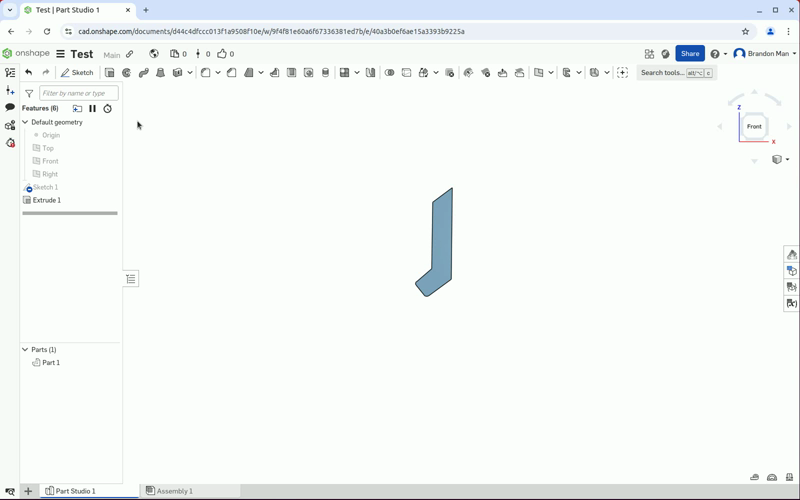
key(shift+h)
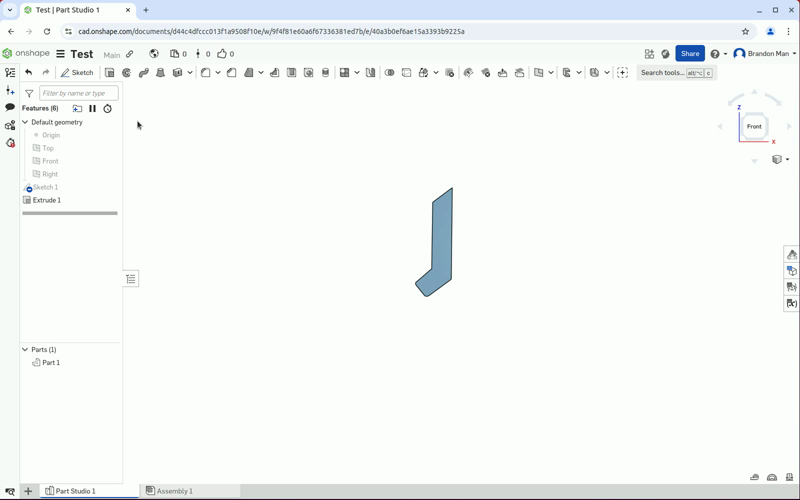
key(shift+h)
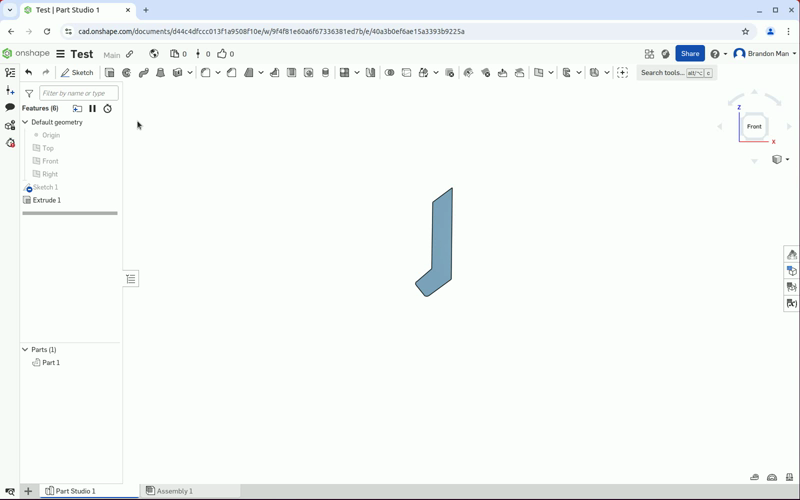
mouse_move(73, 189)
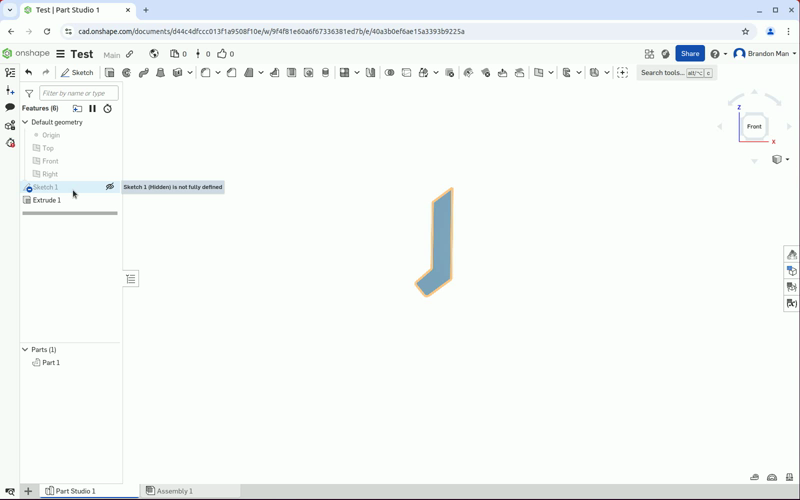
click(73, 189)
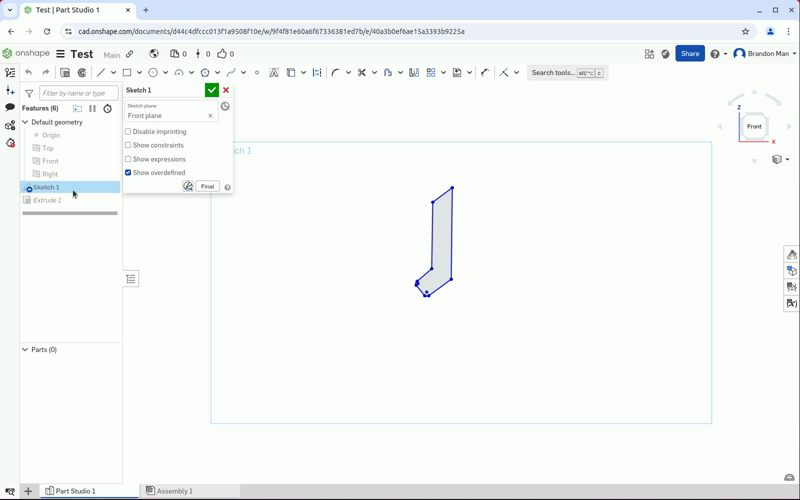
mouse_move(229, 92)
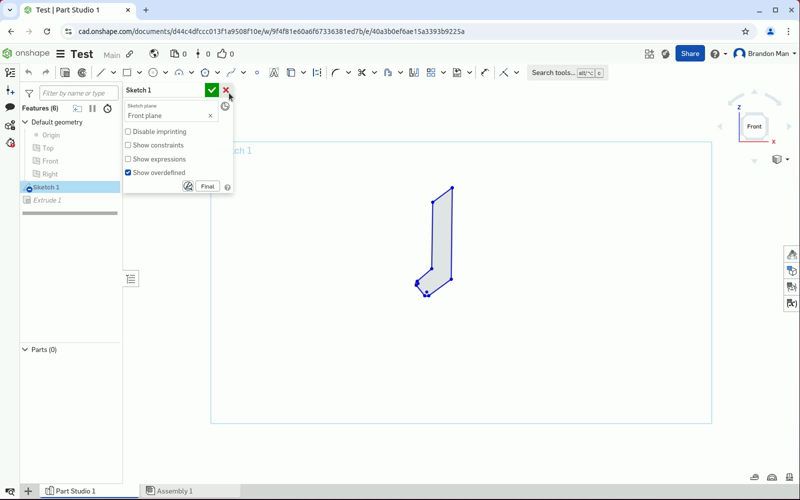
click(229, 92)
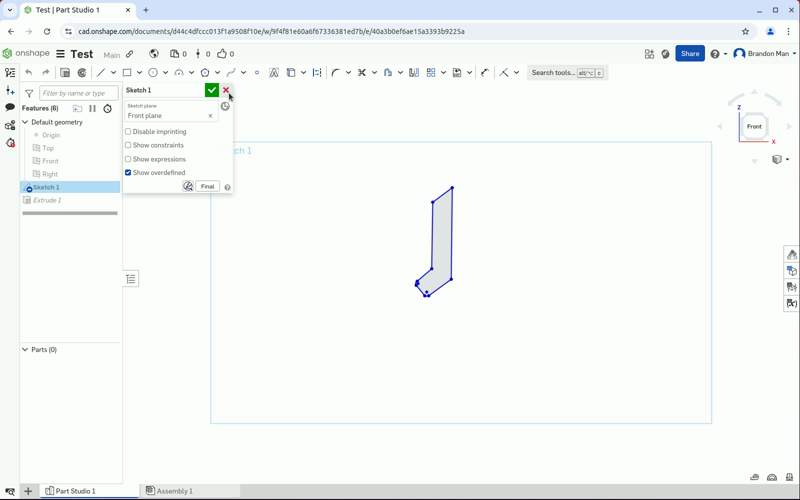
key(shift+s)
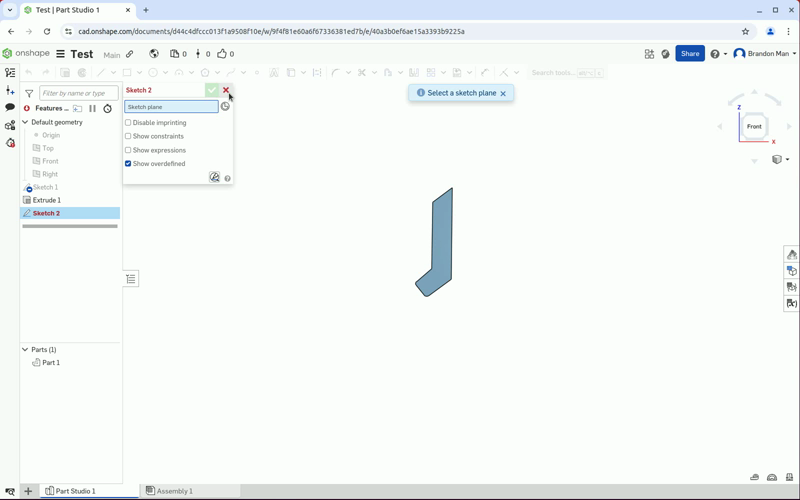
mouse_move(73, 163)
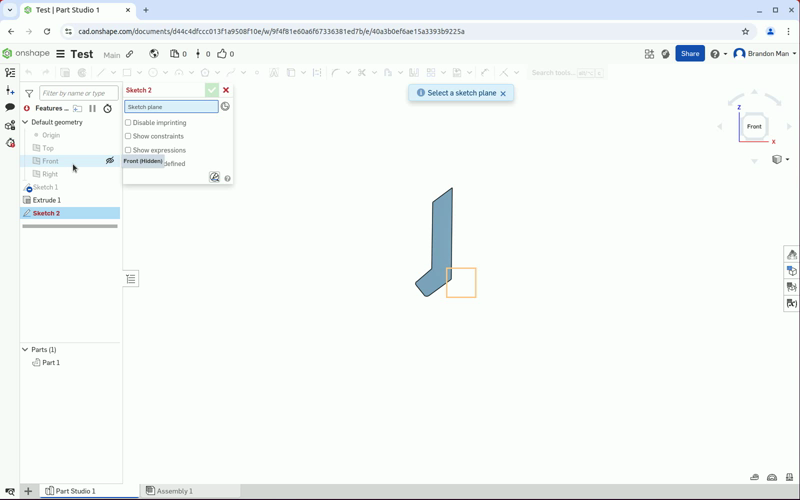
click(73, 163)
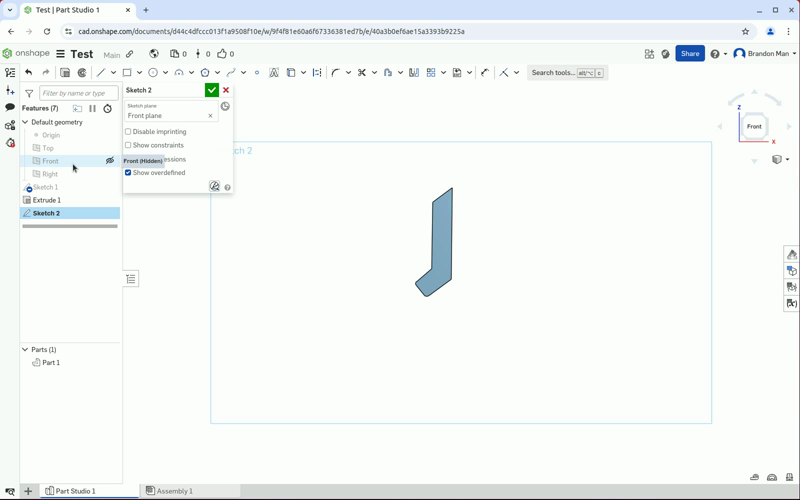
mouse_move(73, 352)
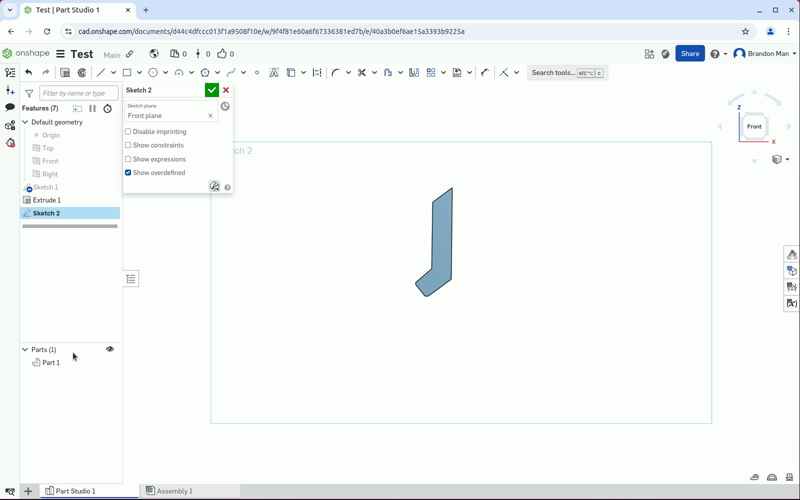
key(y)
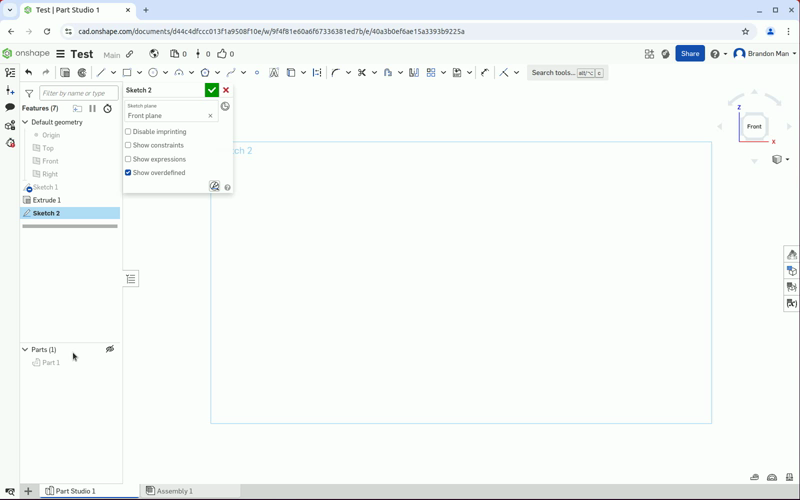
key(l)
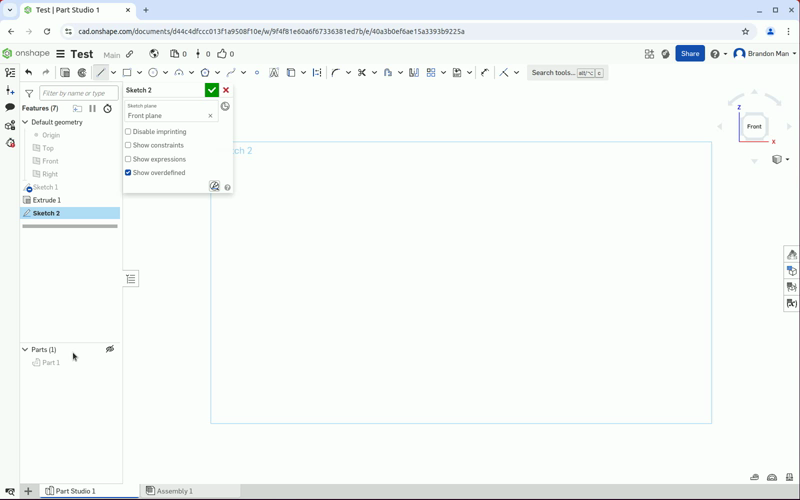
key_down(shift)
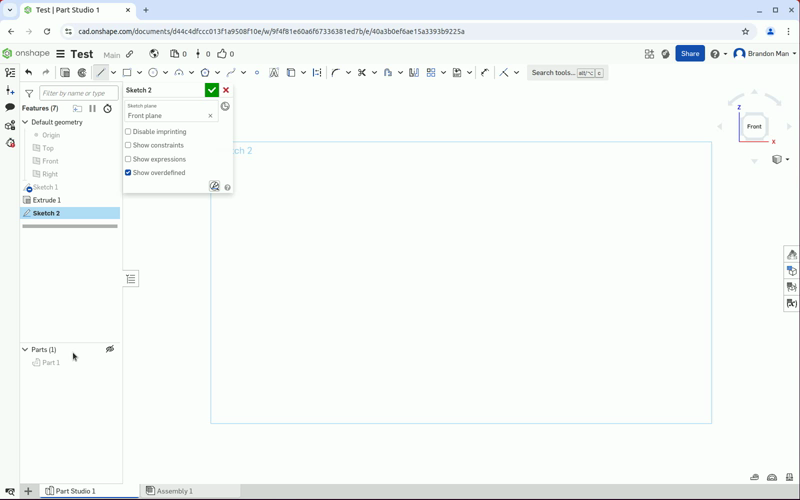
mouse_move(405, 279)
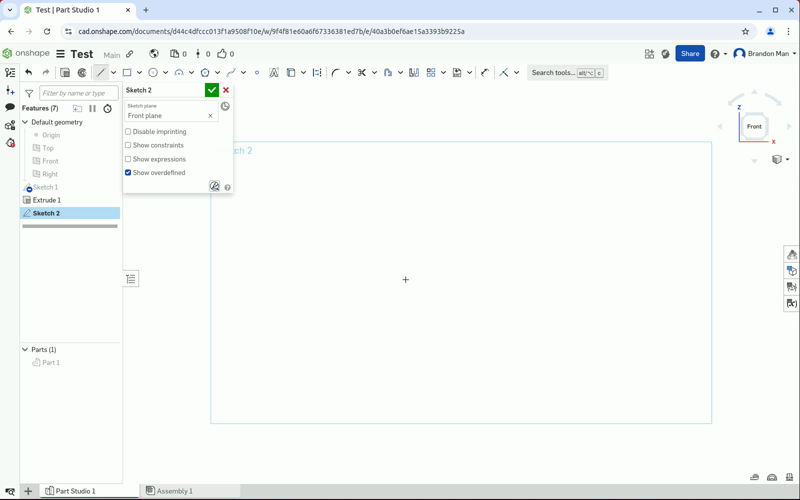
click(405, 279)
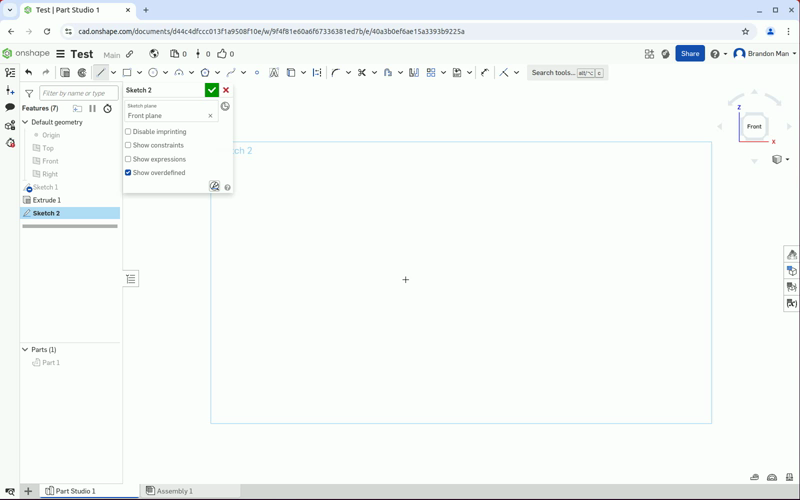
key_up(shift)
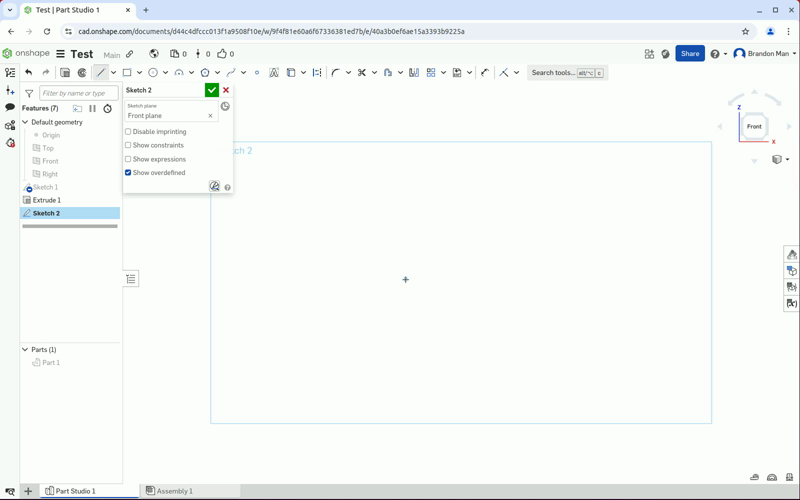
key_down(shift)
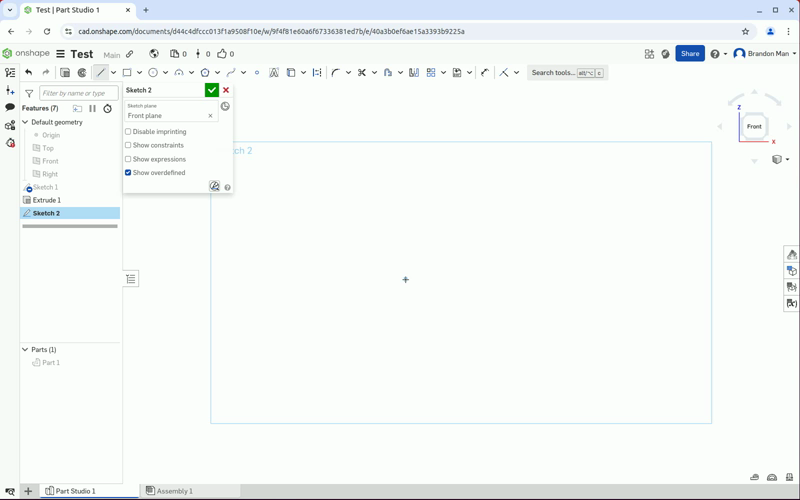
mouse_move(435, 279)
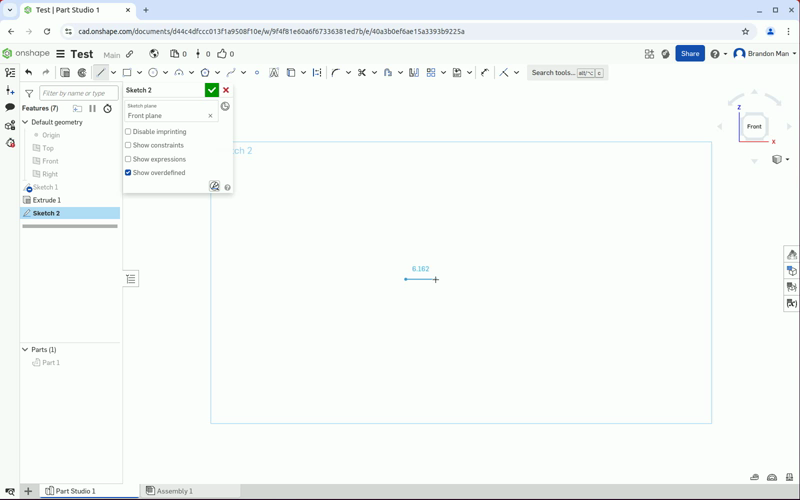
mouse_move(425, 264)
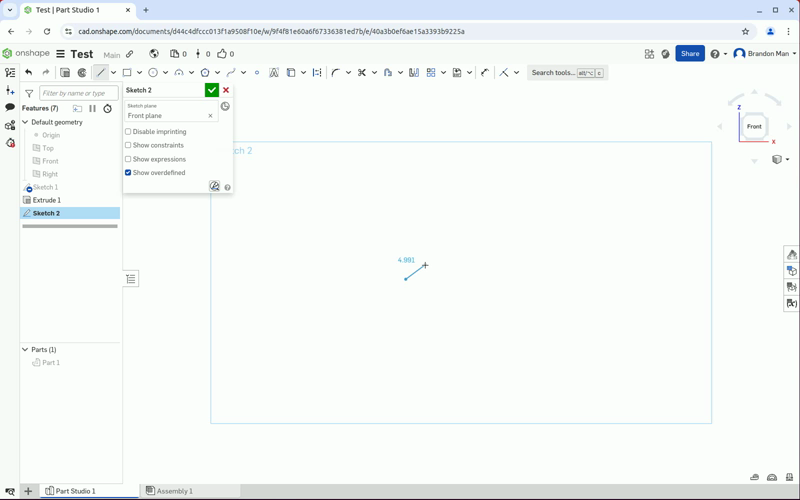
click(425, 264)
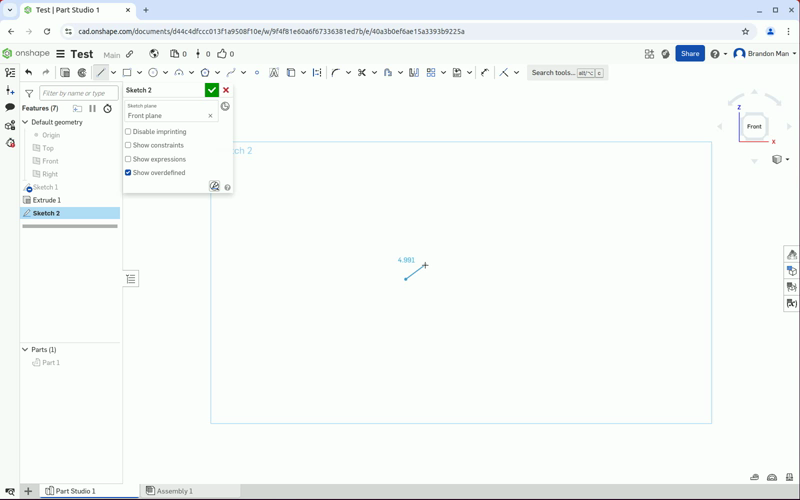
key_up(shift)
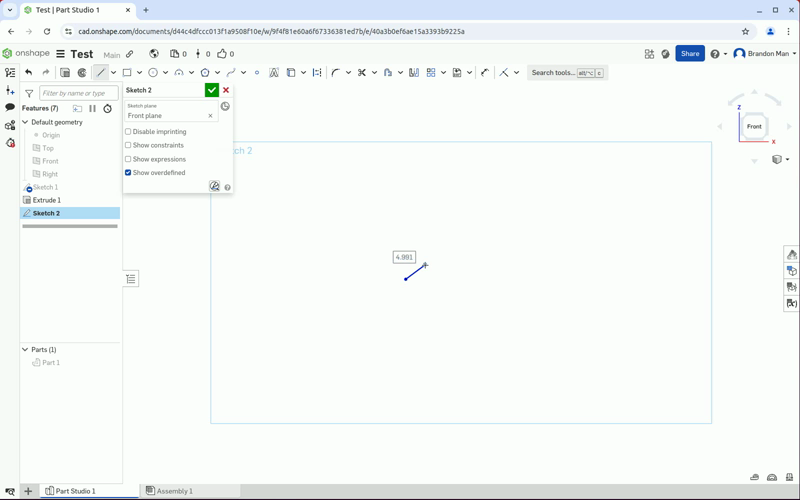
key_down(shift)
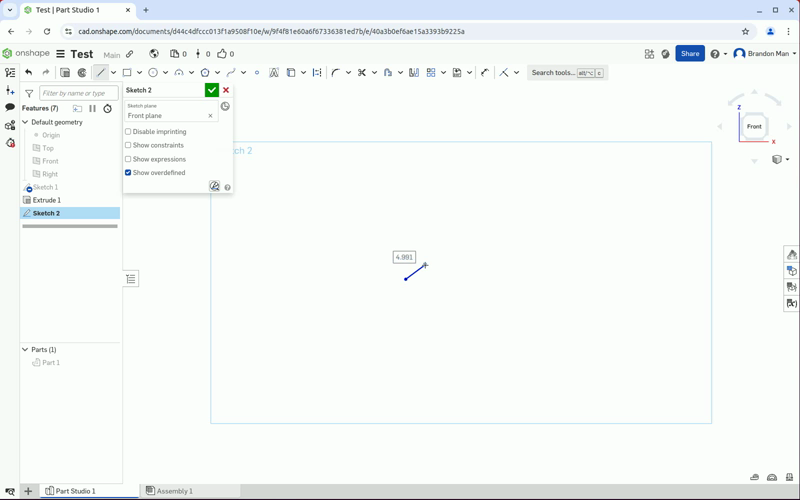
mouse_move(425, 198)
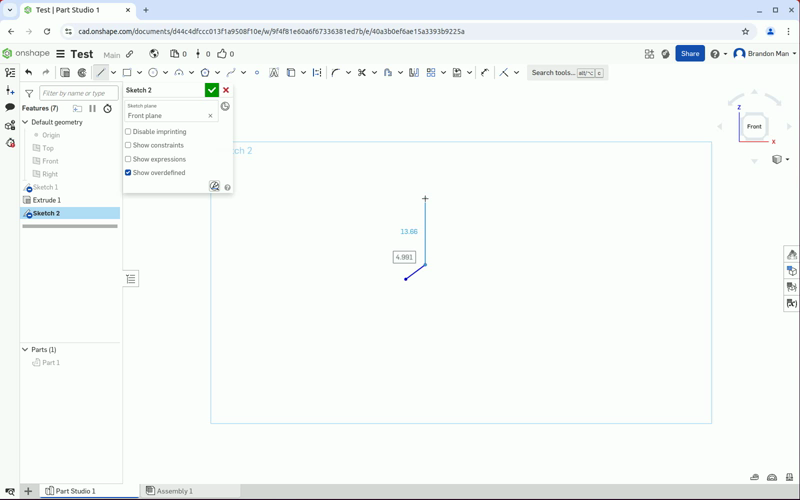
click(425, 198)
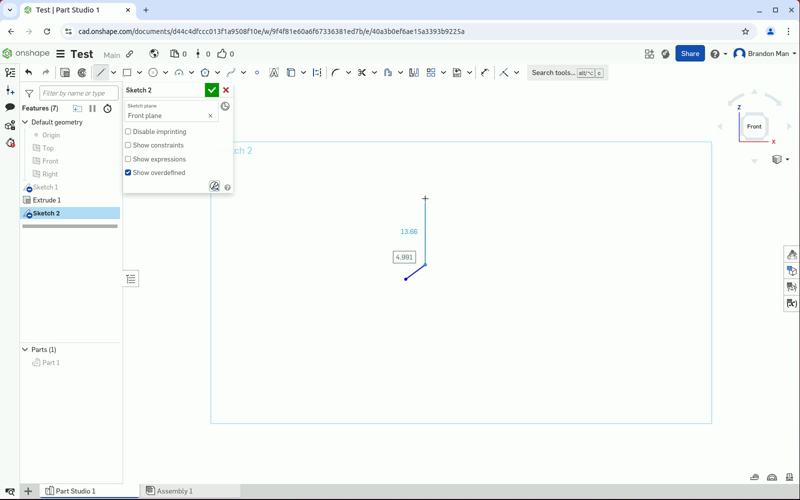
key_up(shift)
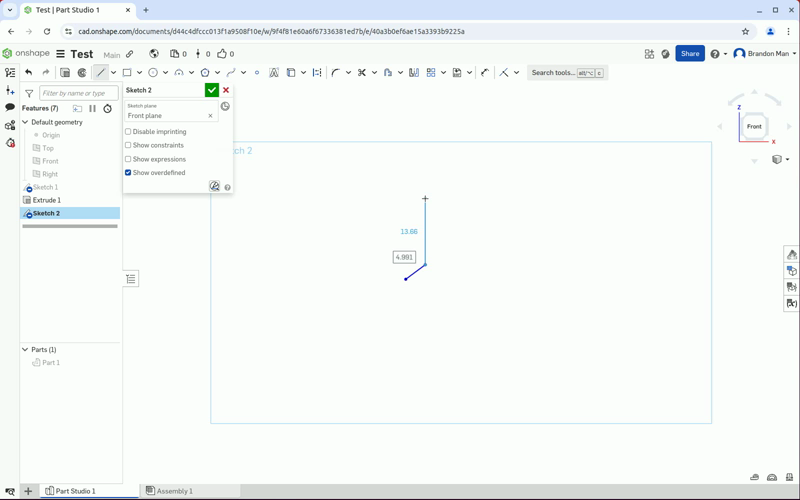
key_down(shift)
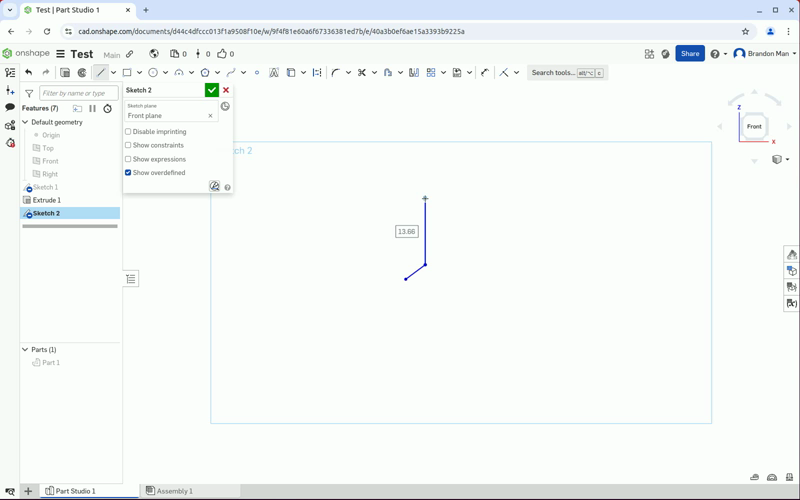
mouse_move(455, 198)
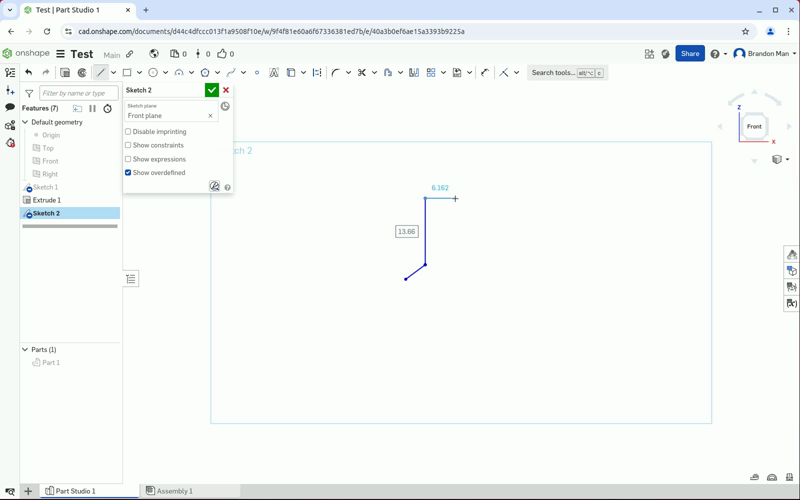
mouse_move(441, 186)
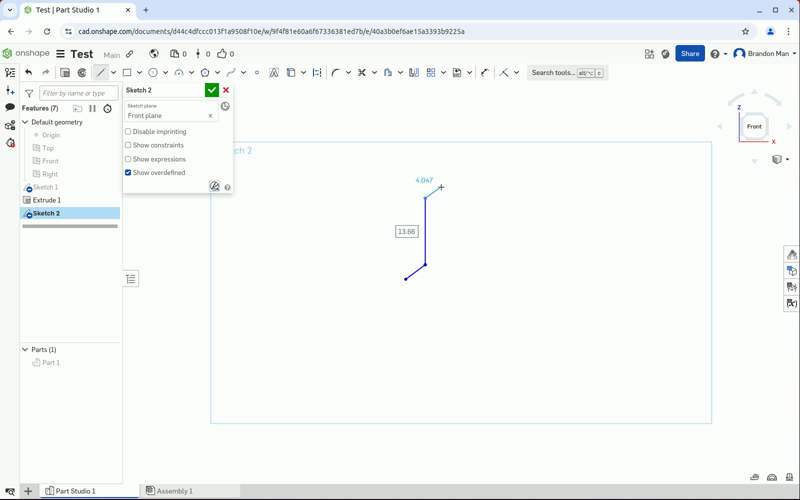
click(441, 186)
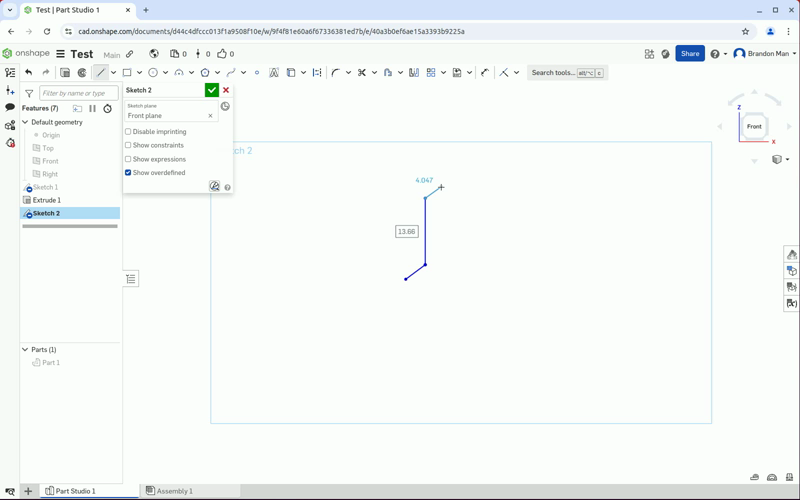
key_up(shift)
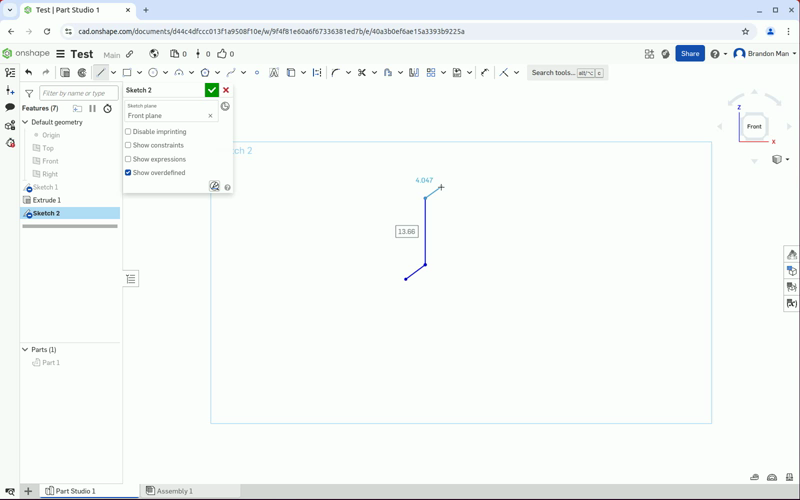
key(esc)
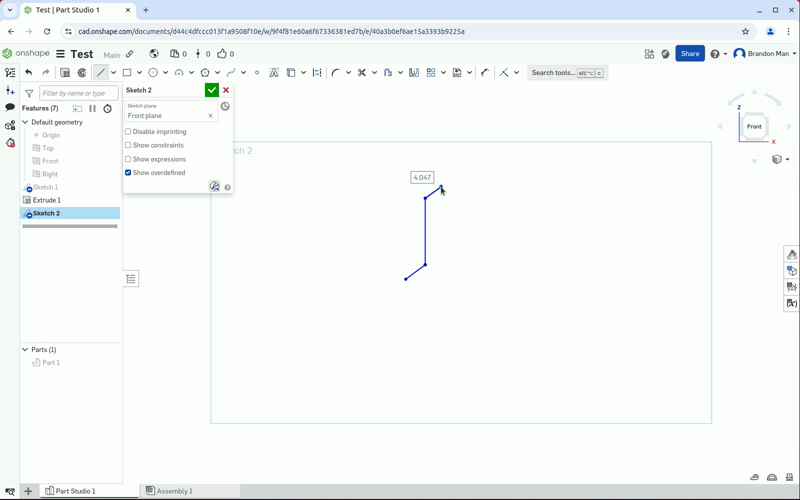
key(a)
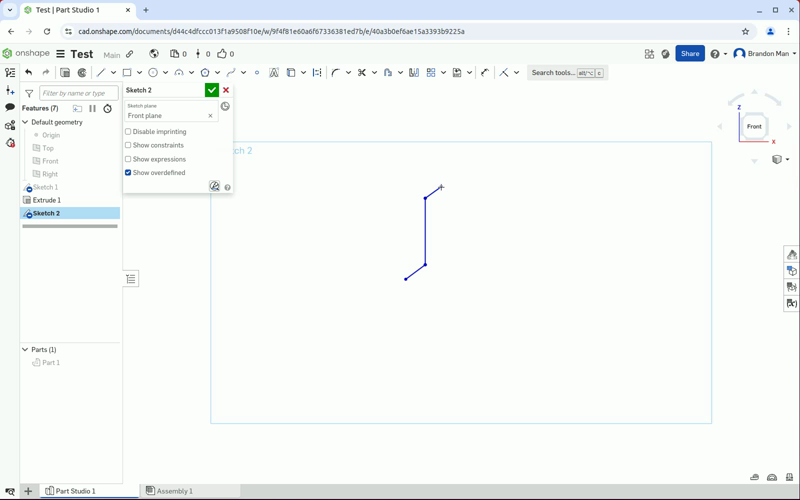
mouse_move(441, 186)
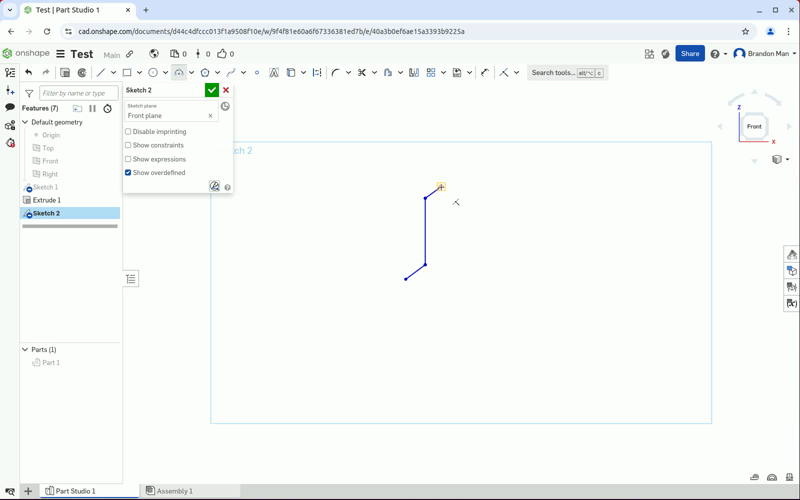
click(441, 186)
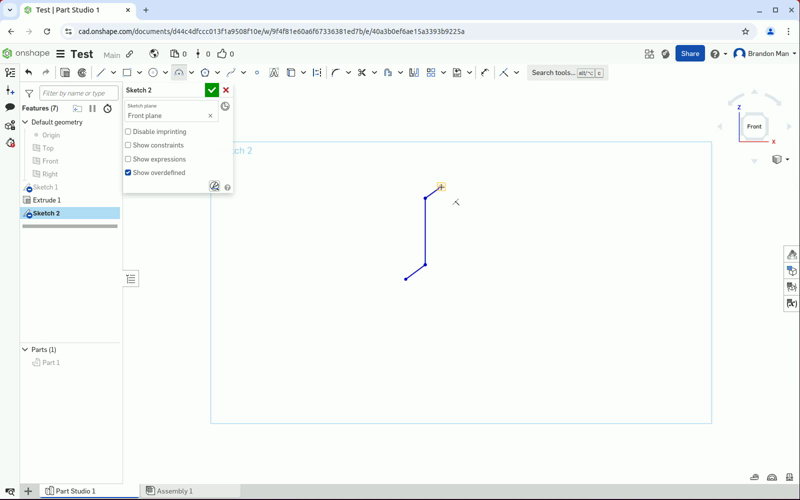
key_down(shift)
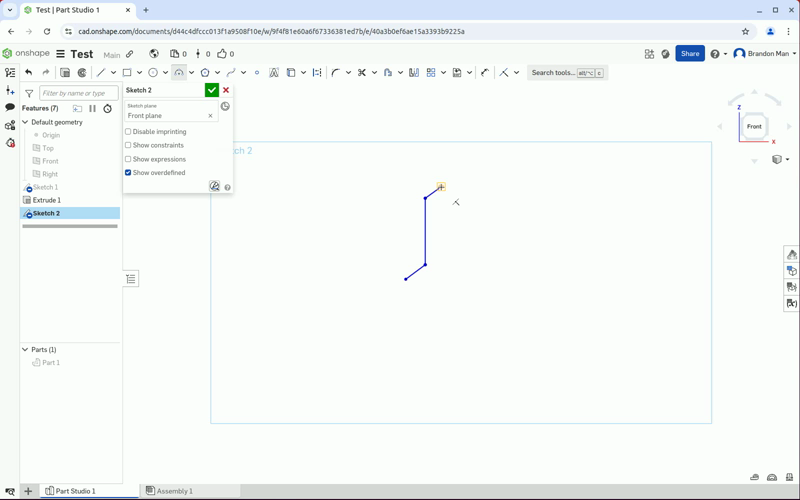
mouse_move(441, 181)
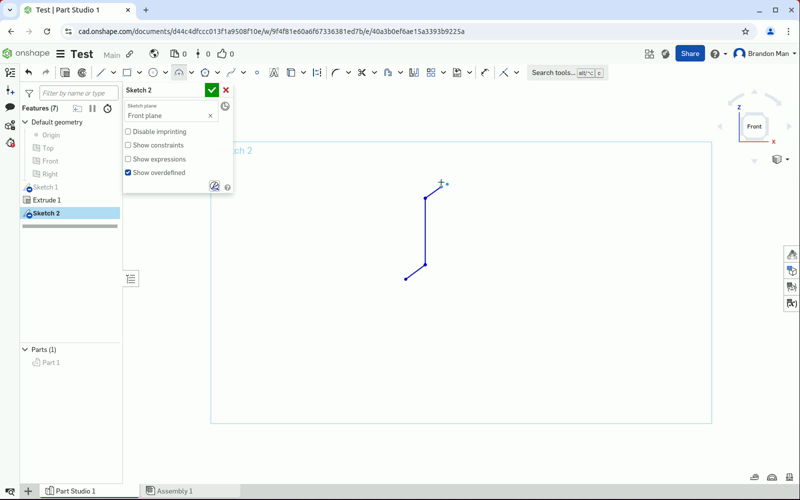
scroll(6)
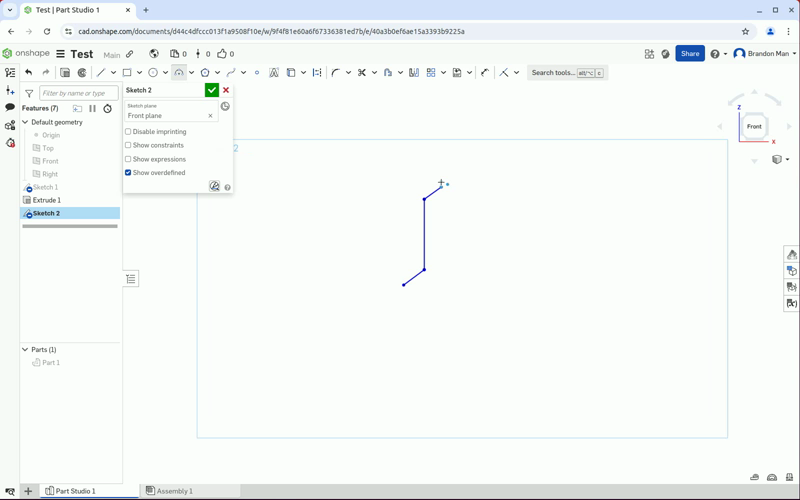
scroll(6)
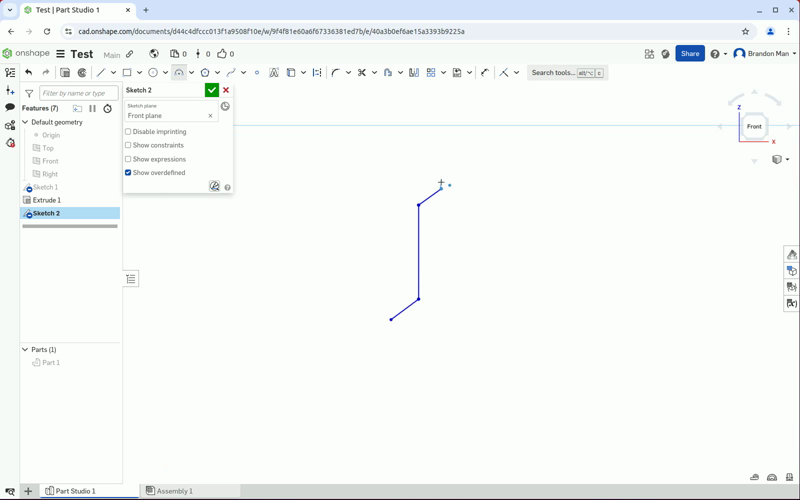
scroll(6)
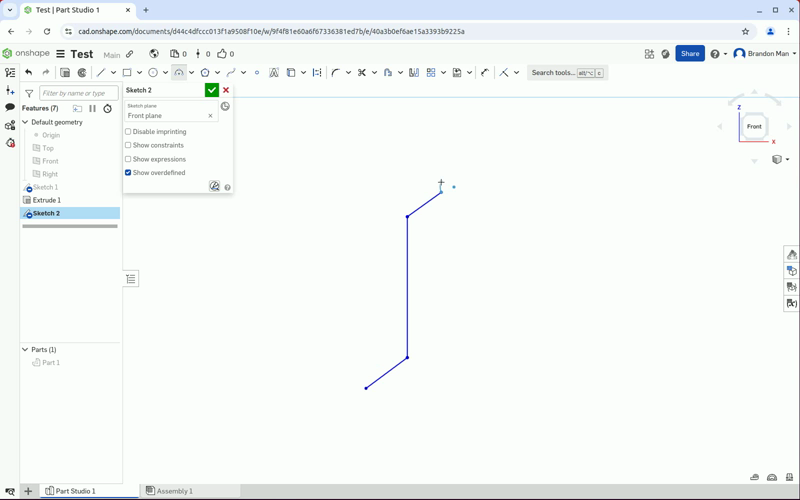
scroll(6)
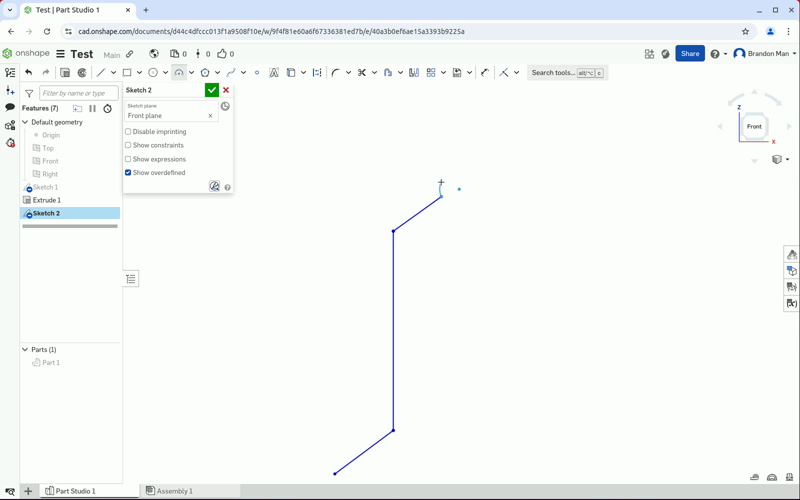
scroll(6)
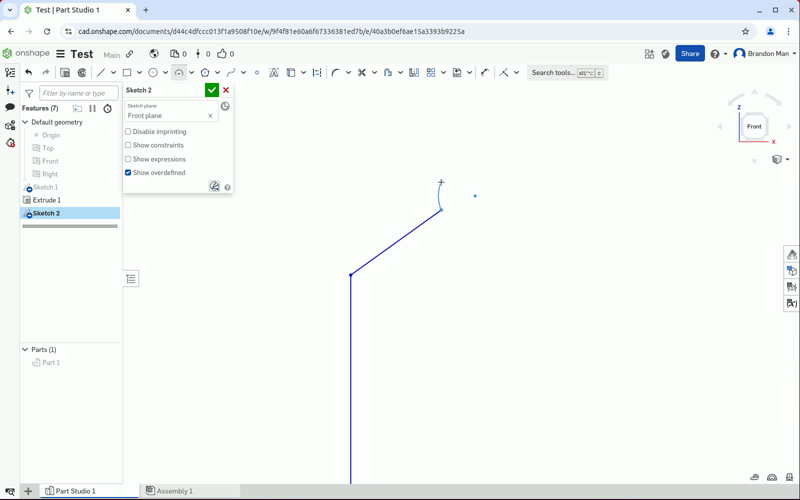
scroll(6)
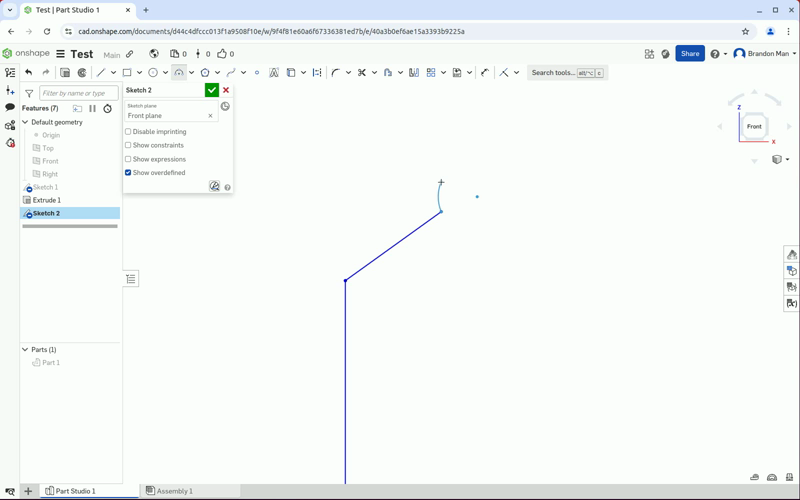
scroll(6)
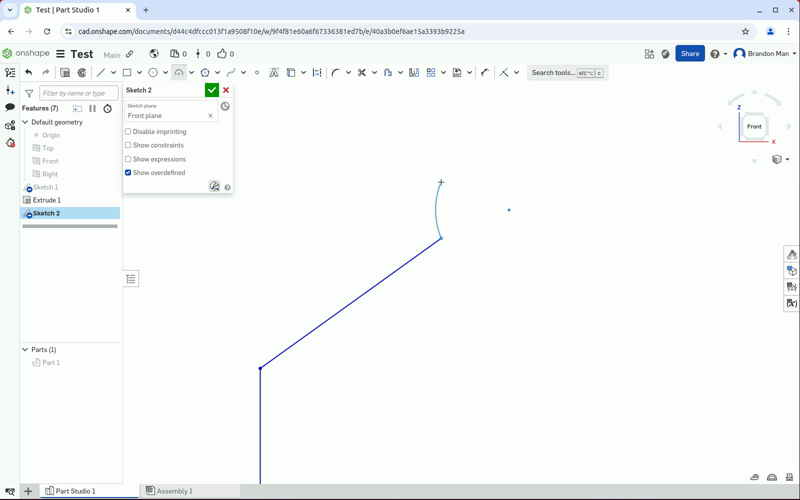
click(441, 181)
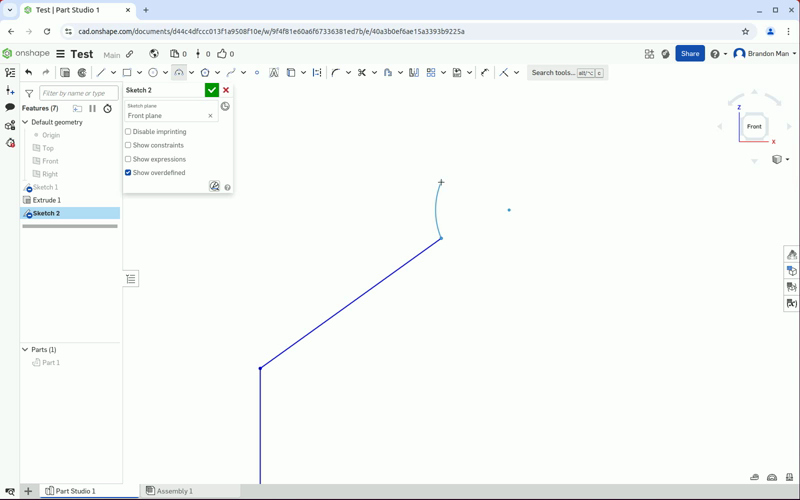
scroll(-6)
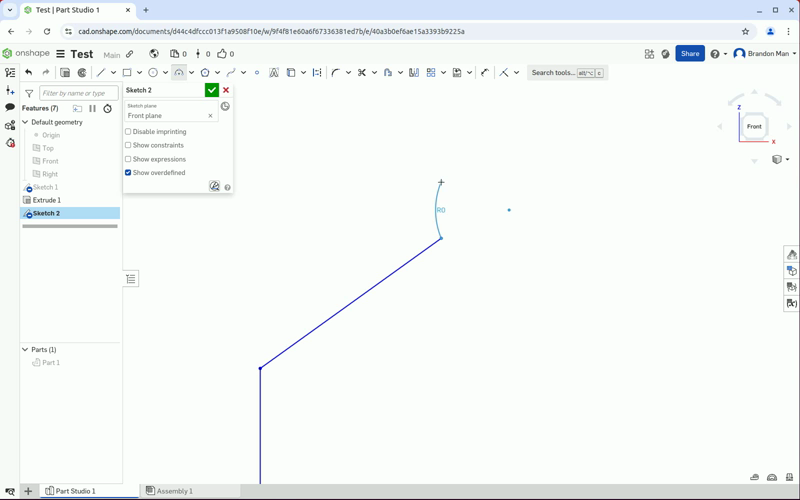
scroll(-6)
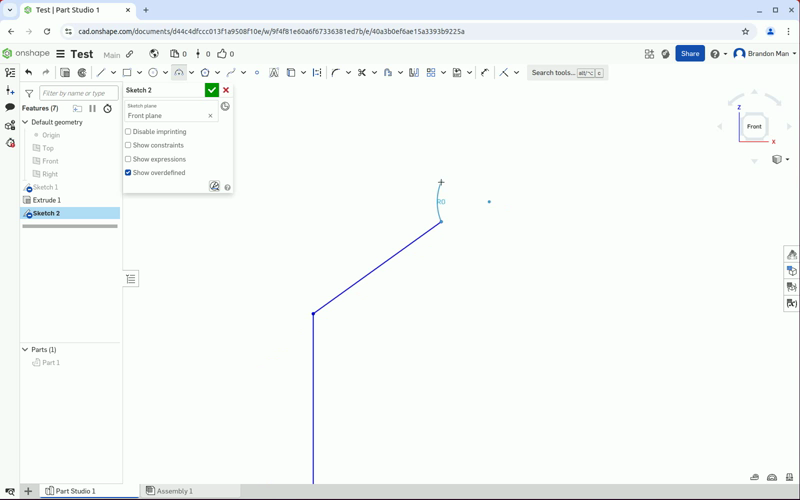
scroll(-6)
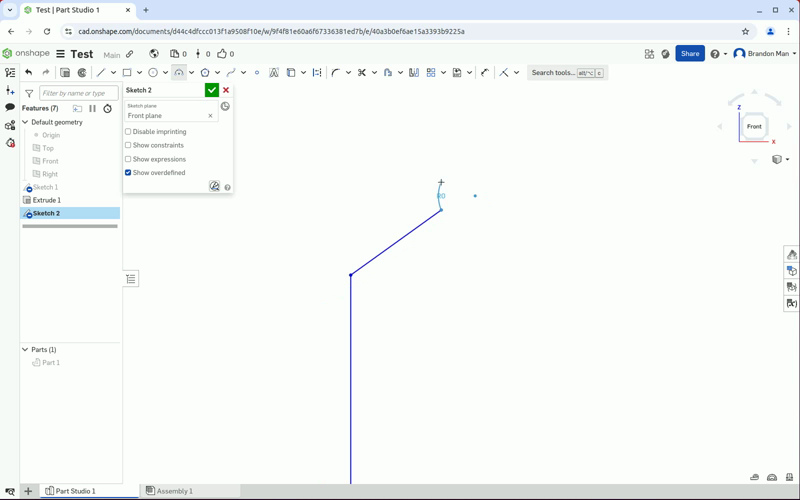
scroll(-6)
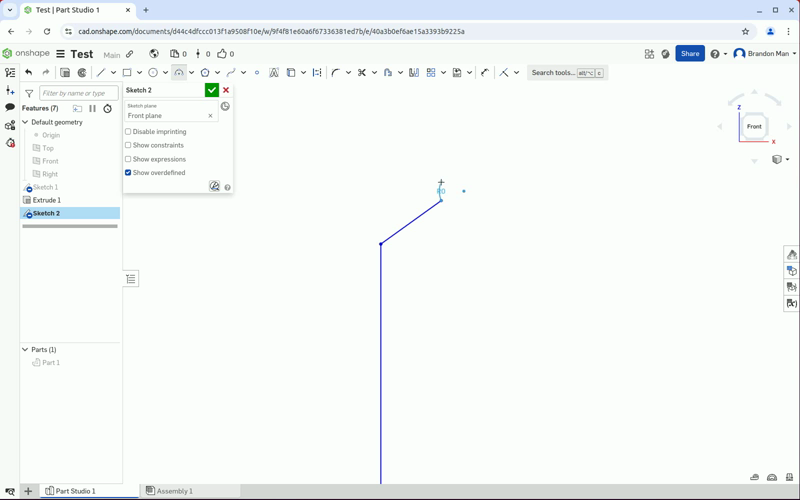
scroll(-6)
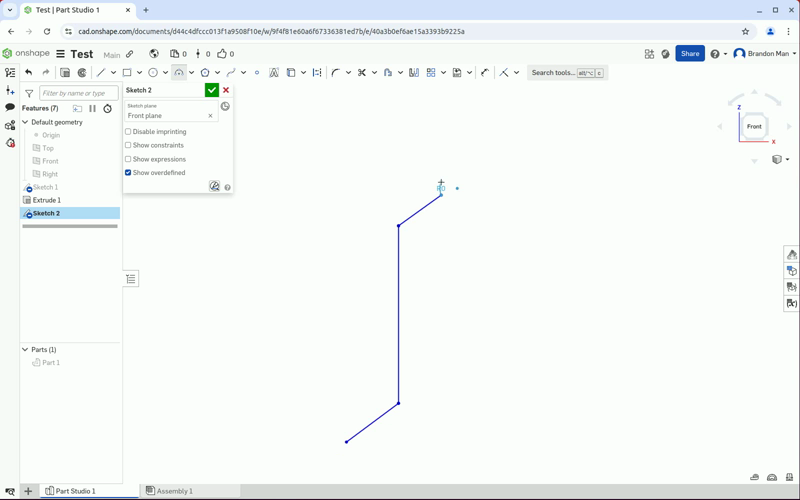
scroll(-6)
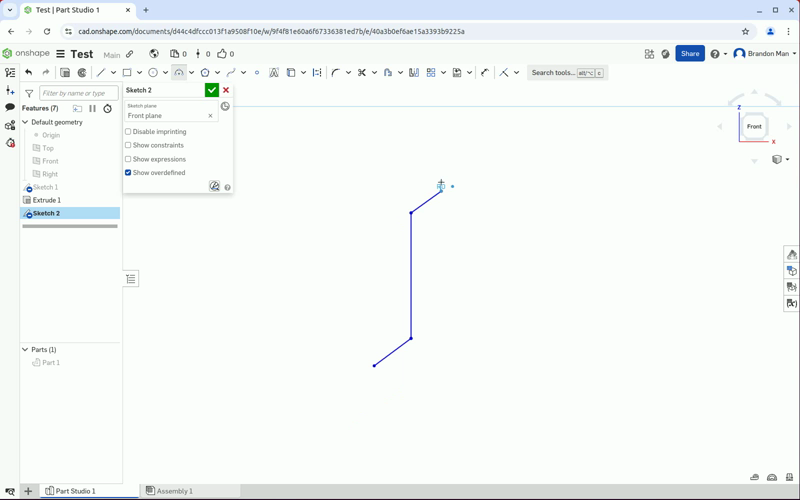
scroll(-6)
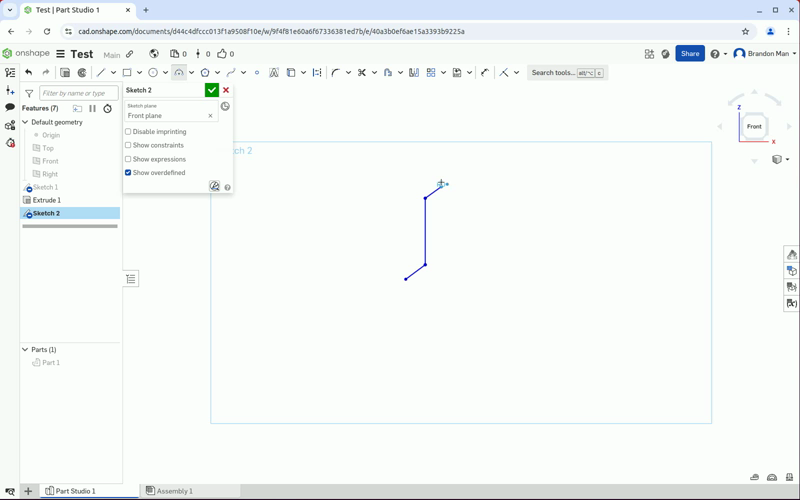
mouse_move(442, 184)
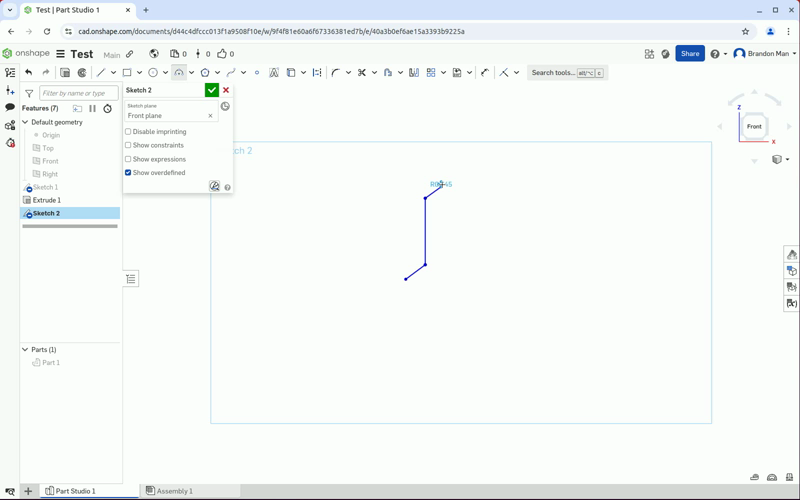
scroll(6)
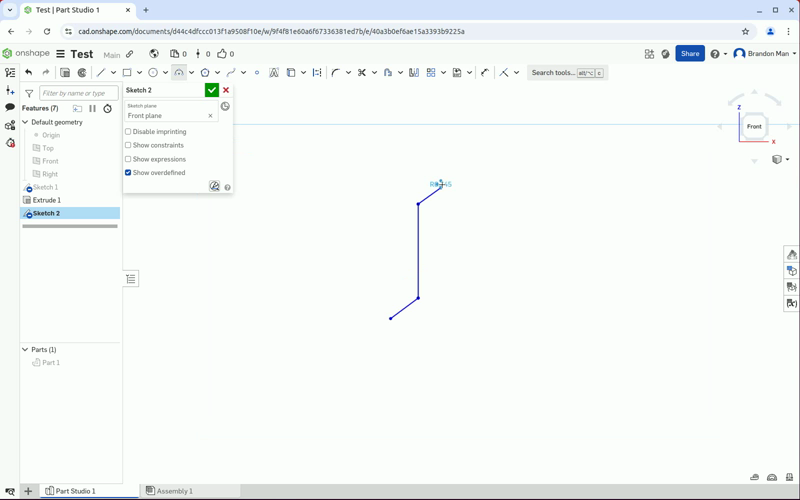
scroll(6)
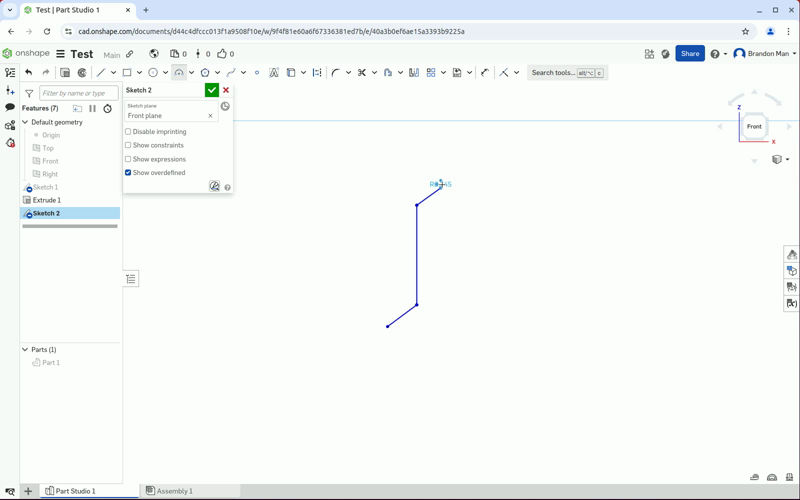
scroll(6)
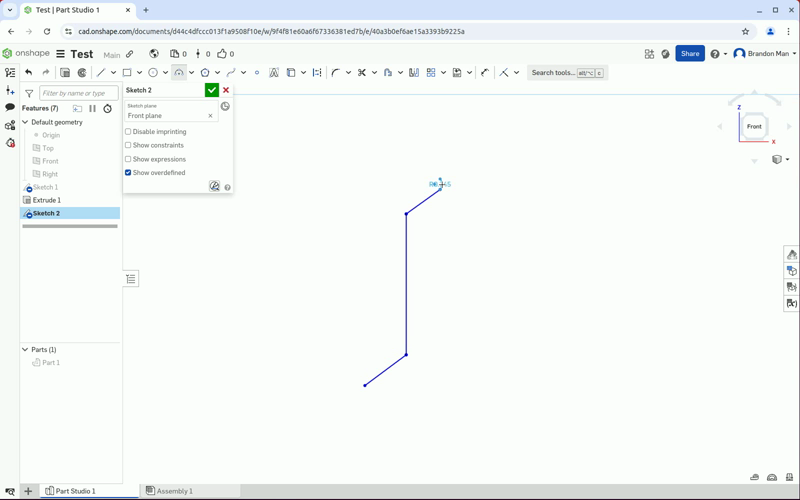
scroll(6)
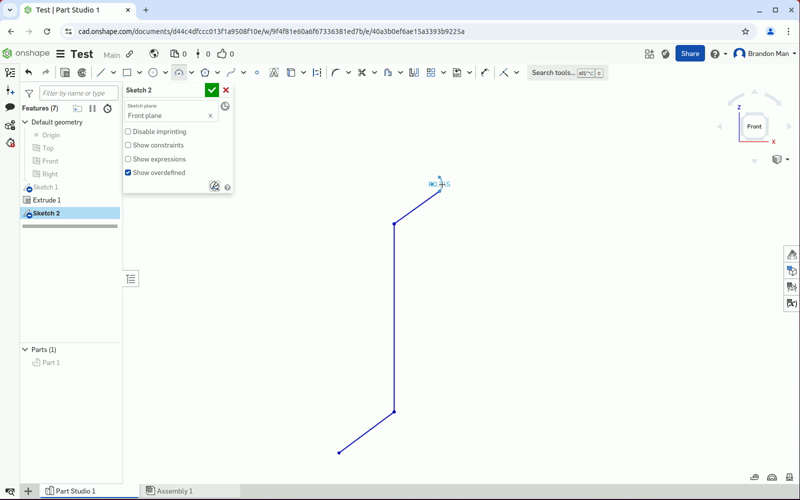
scroll(6)
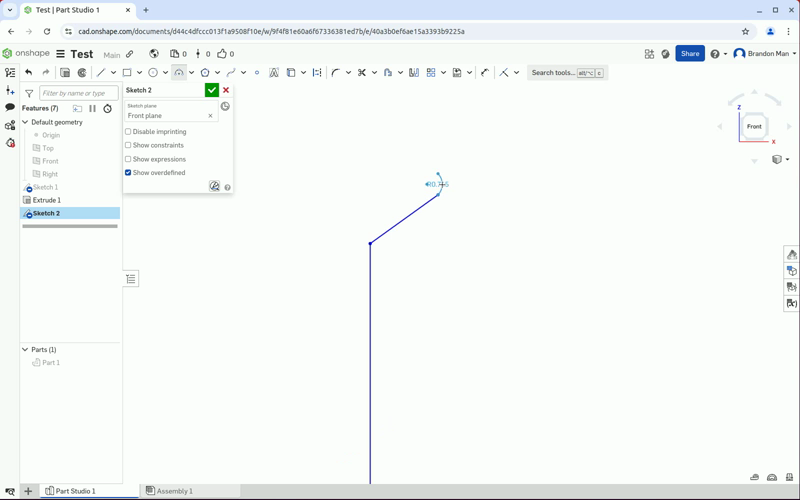
scroll(6)
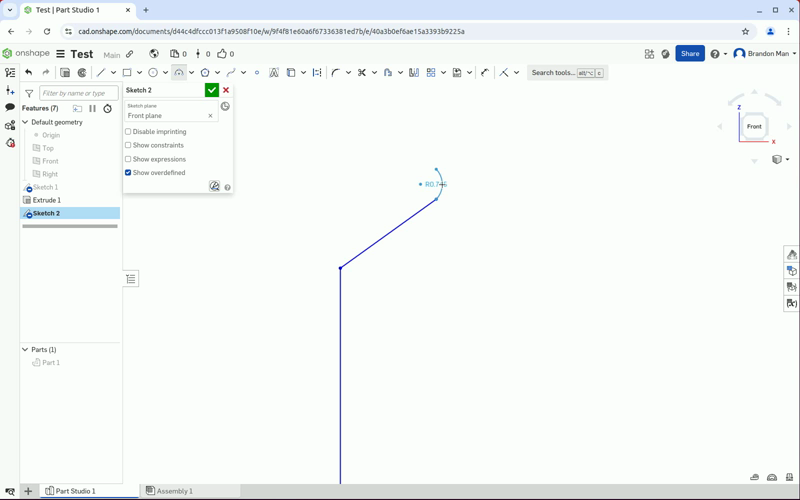
scroll(6)
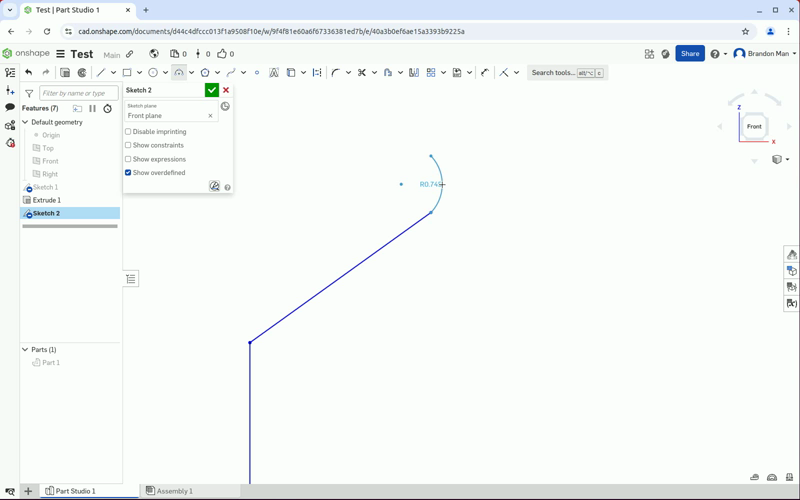
click(442, 184)
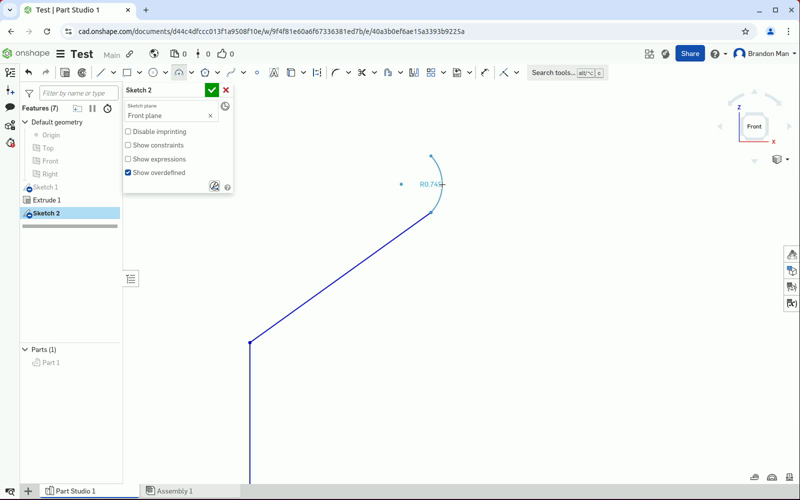
scroll(-6)
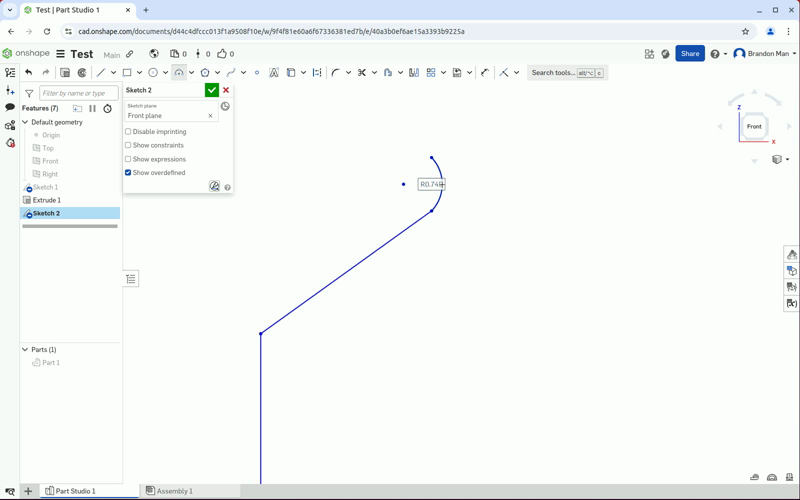
scroll(-6)
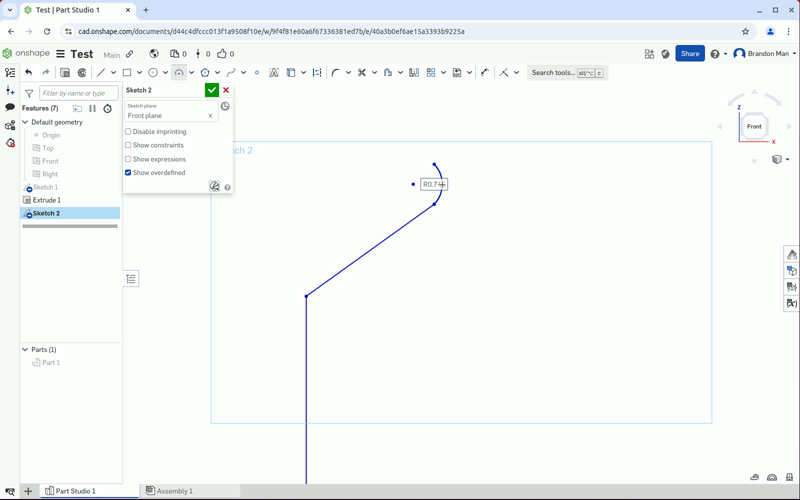
scroll(-6)
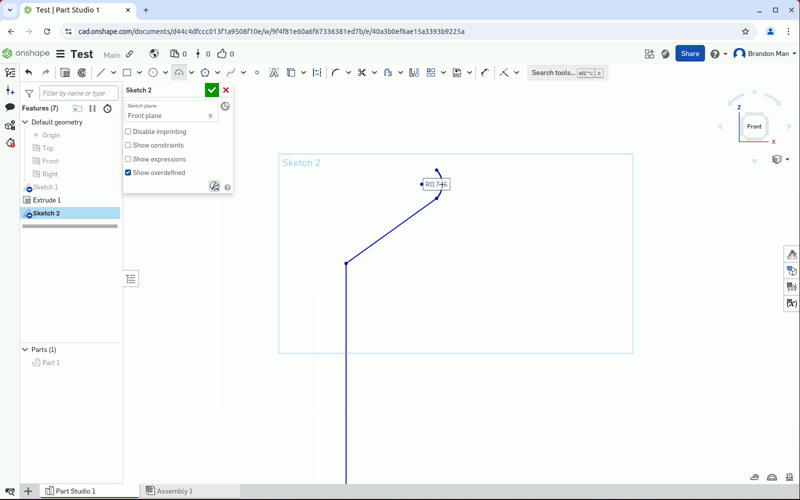
scroll(-6)
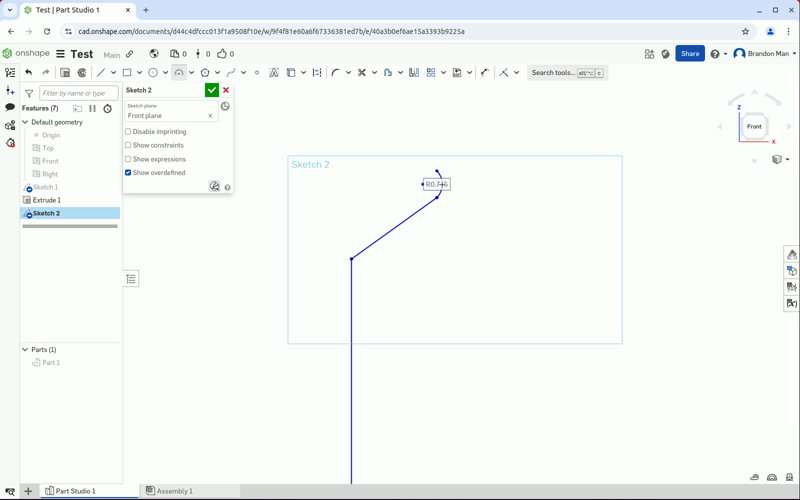
scroll(-6)
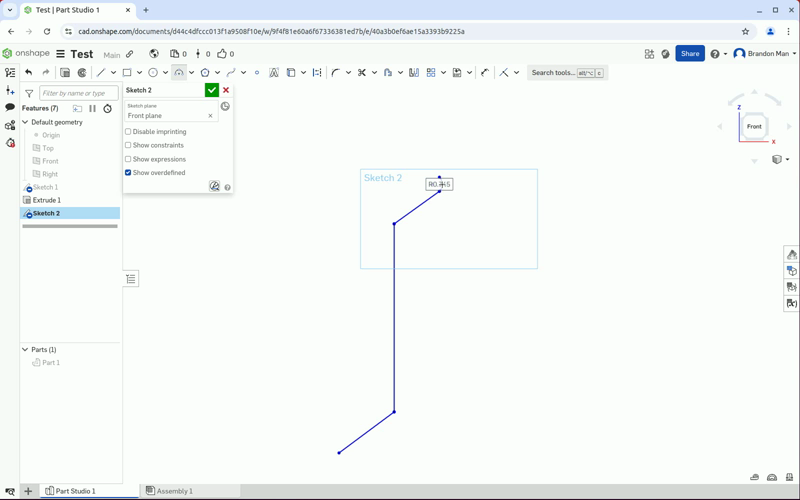
scroll(-6)
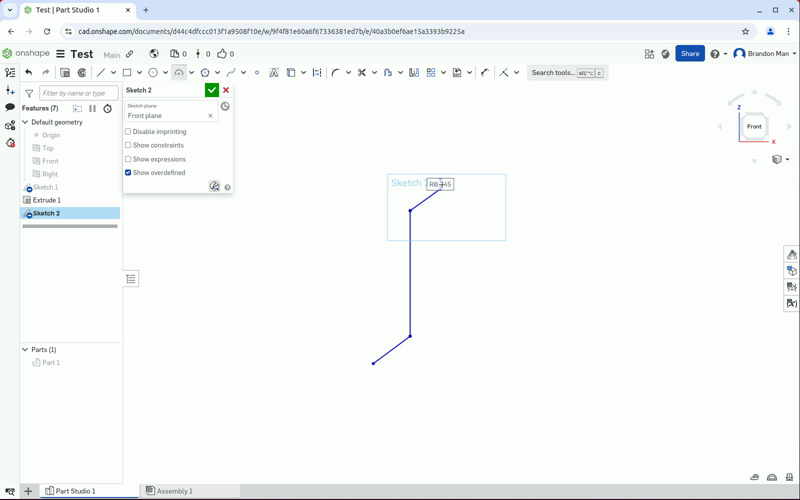
scroll(-6)
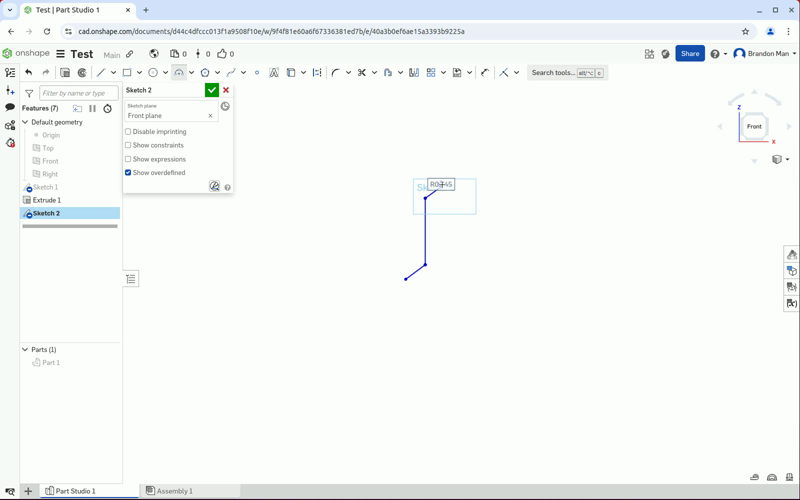
key_up(shift)
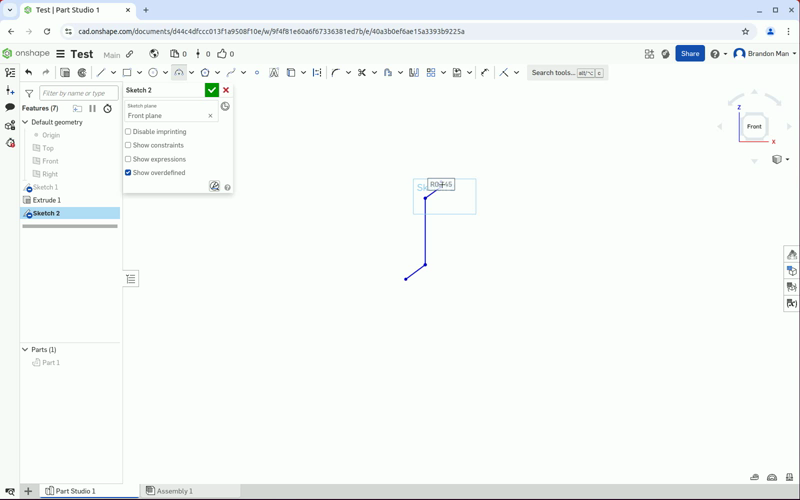
key(esc)
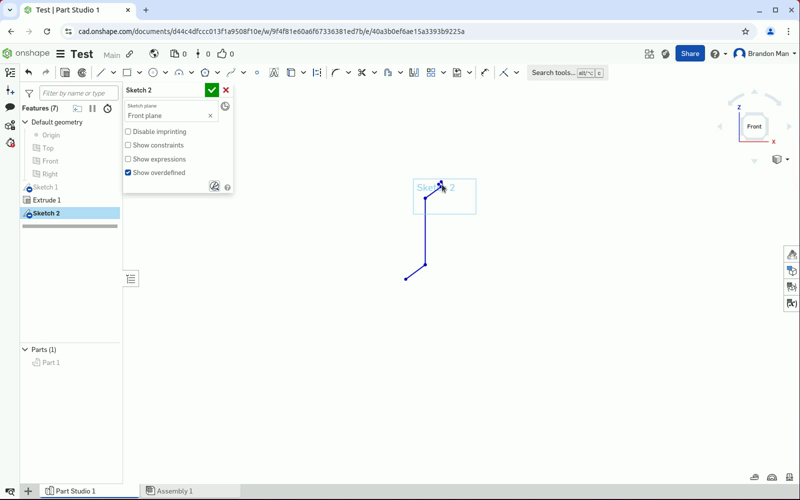
key(l)
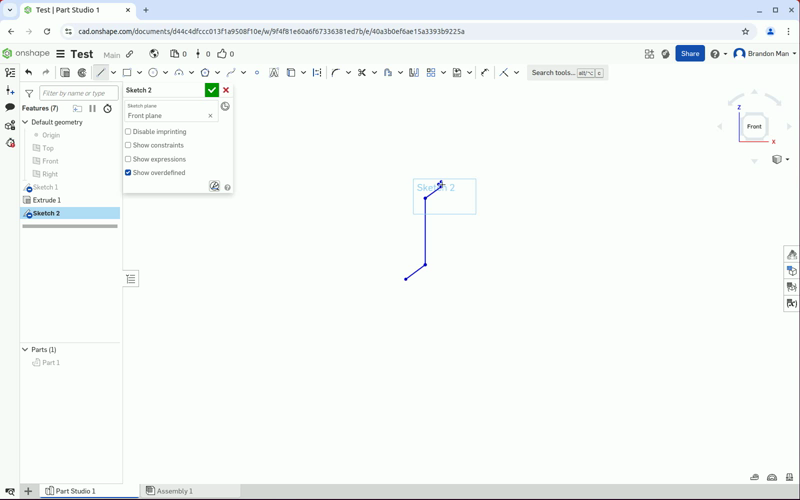
mouse_move(441, 181)
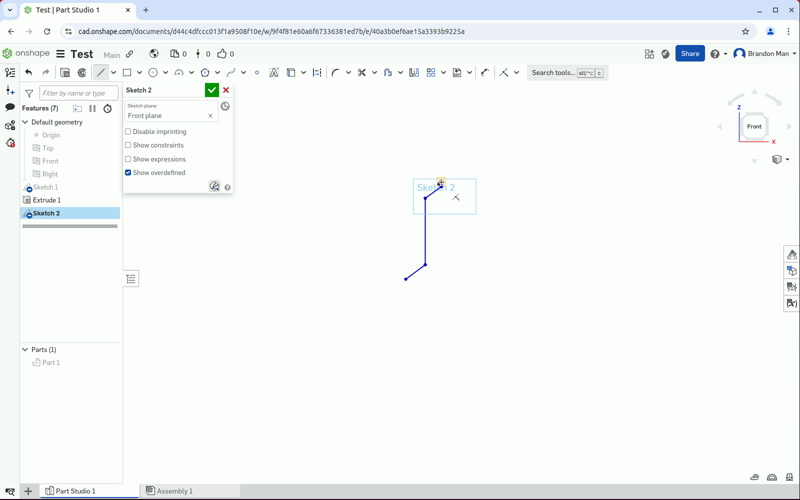
scroll(6)
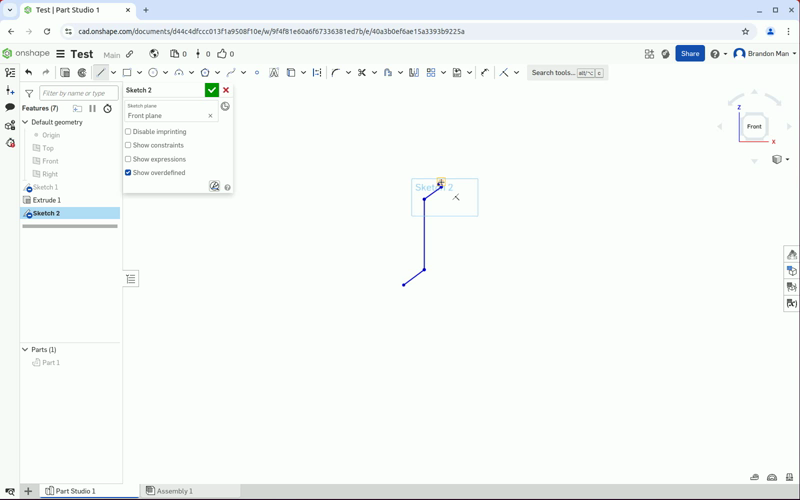
scroll(6)
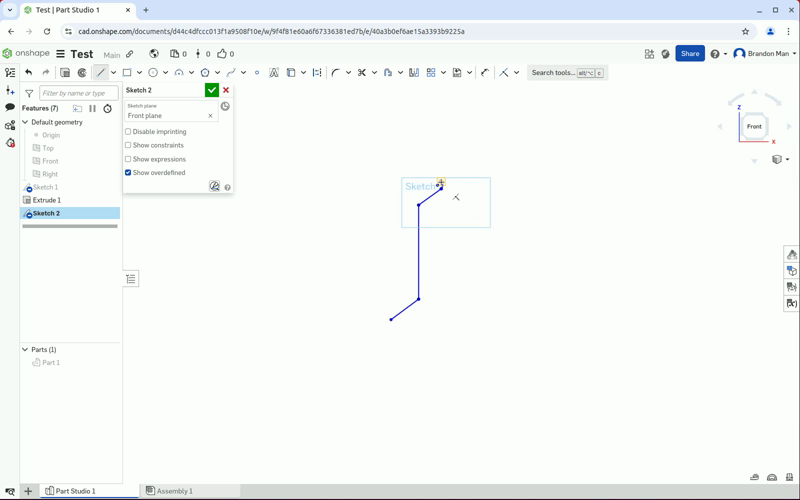
scroll(6)
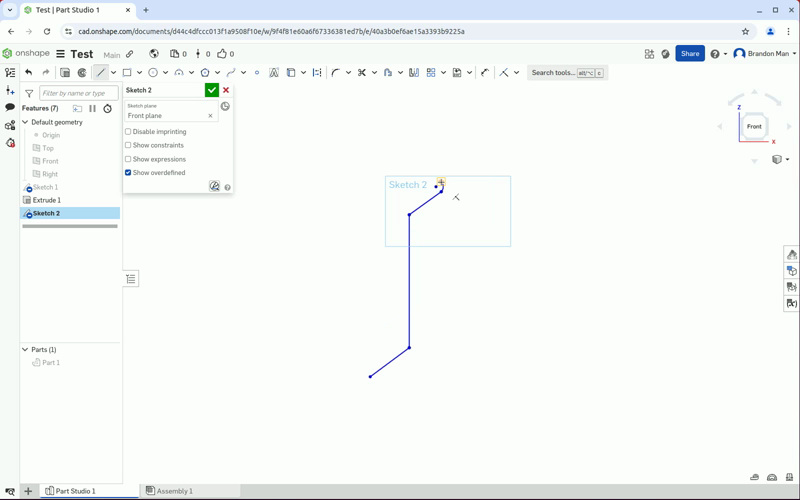
scroll(6)
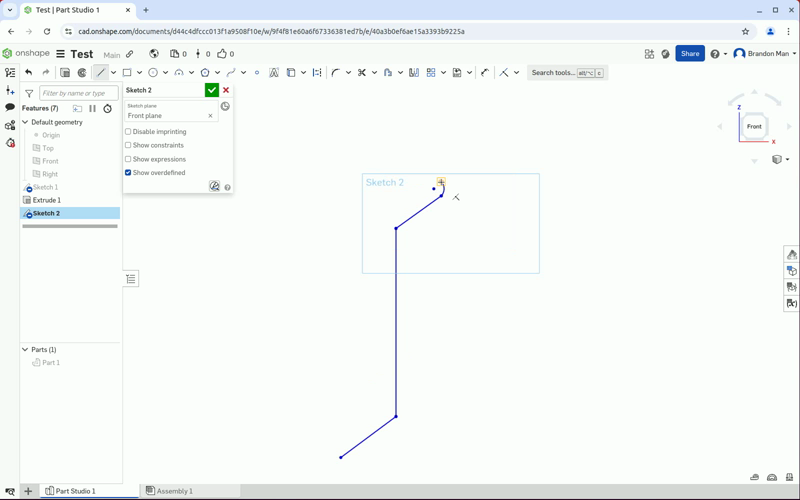
scroll(6)
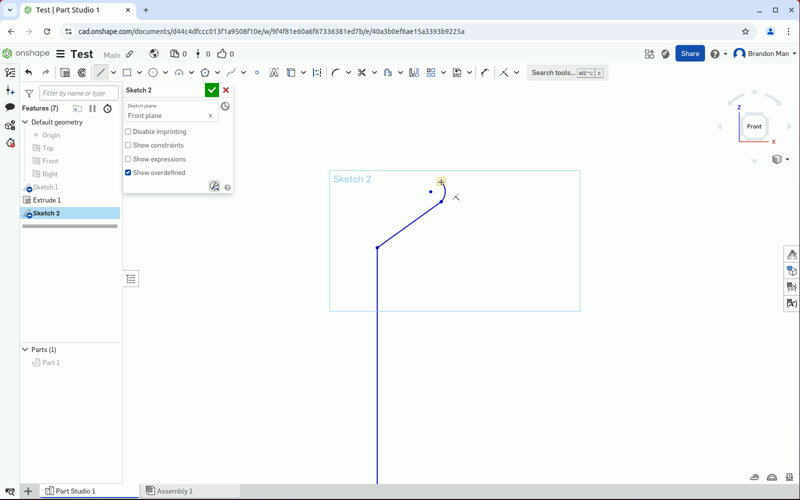
scroll(6)
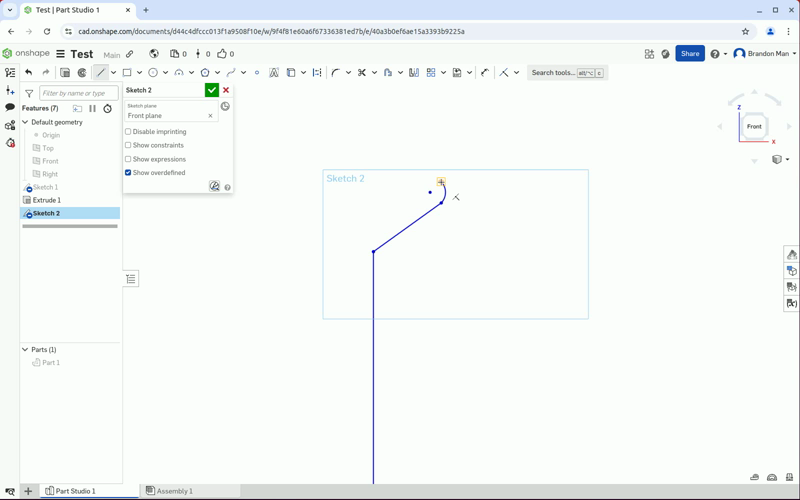
scroll(6)
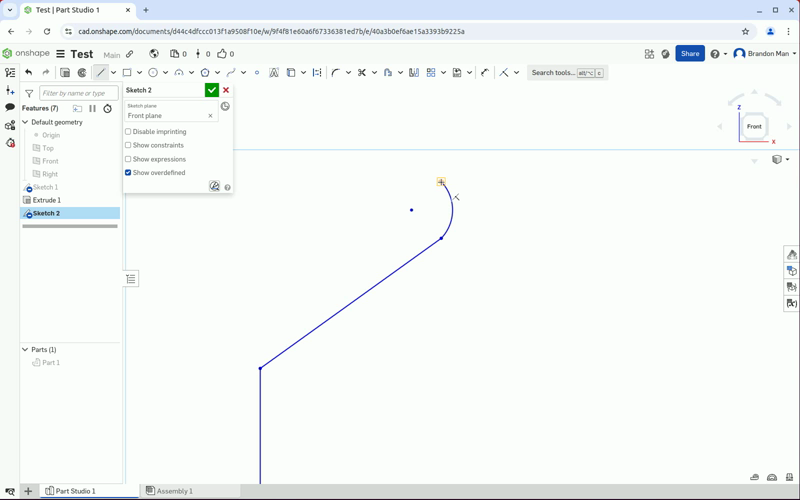
click(441, 181)
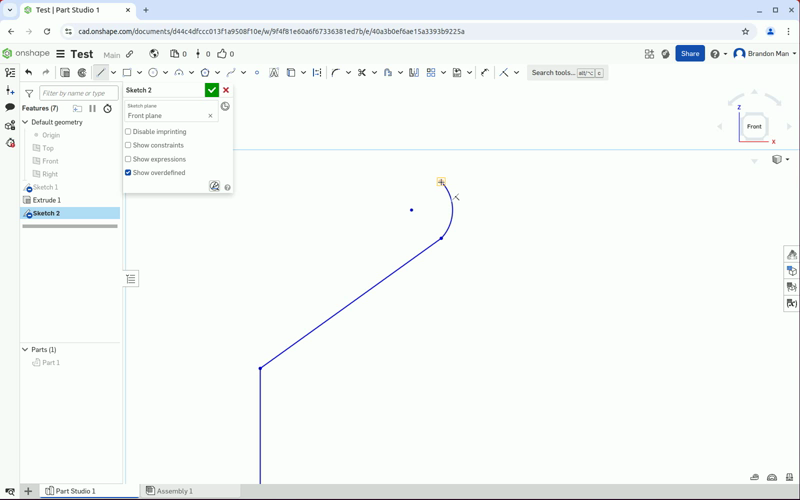
scroll(-6)
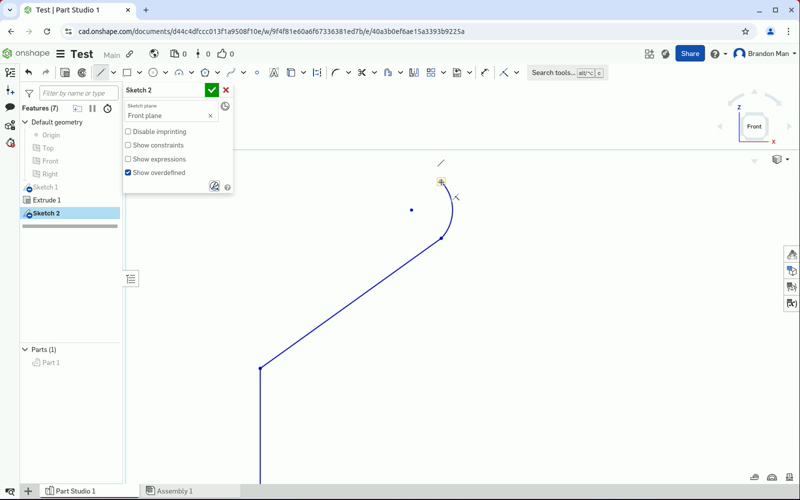
scroll(-6)
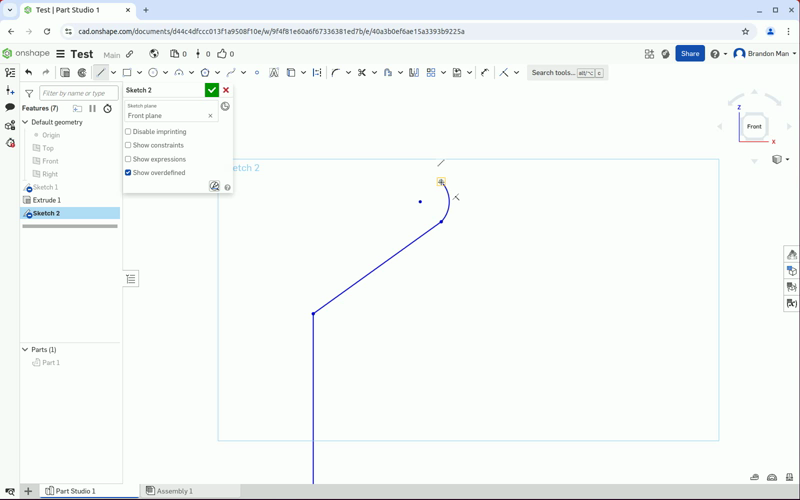
scroll(-6)
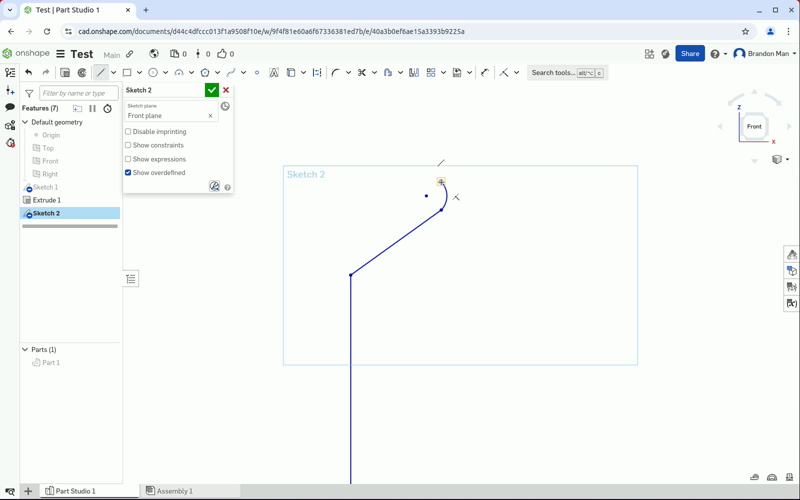
scroll(-6)
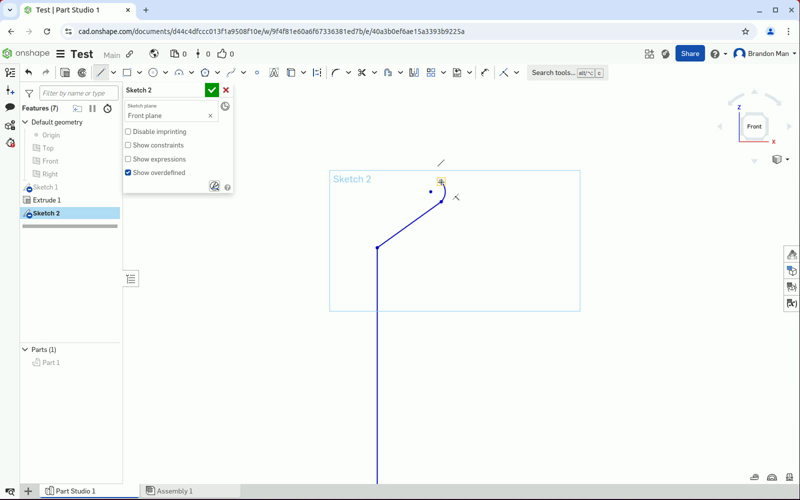
scroll(-6)
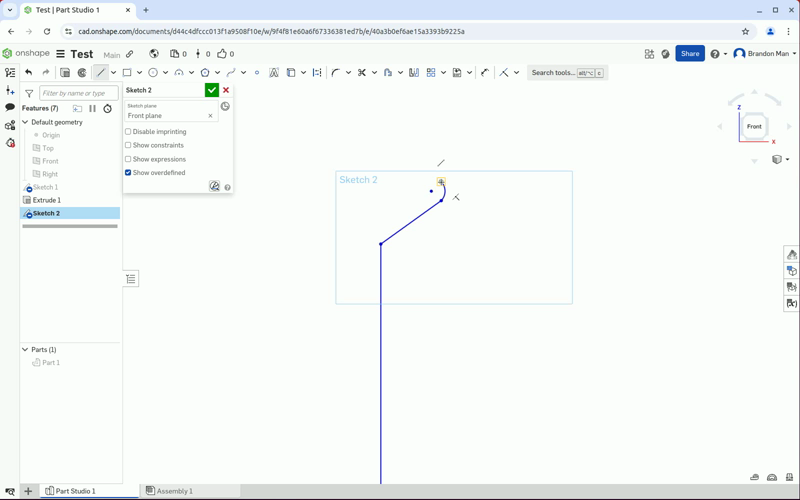
scroll(-6)
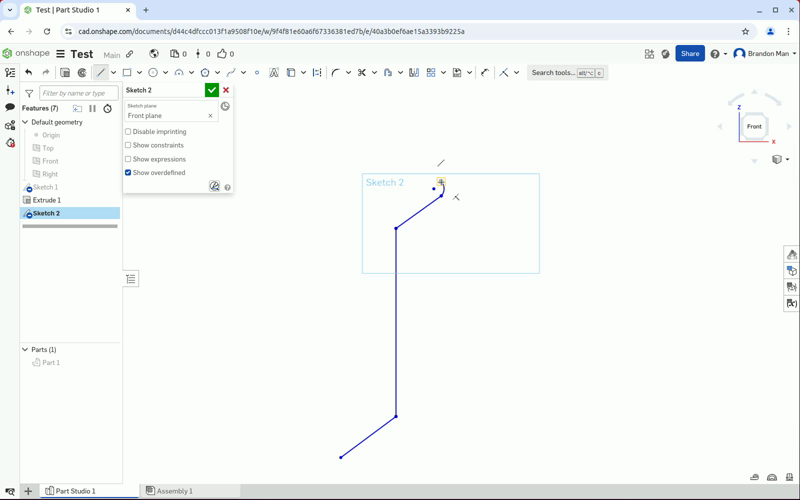
scroll(-6)
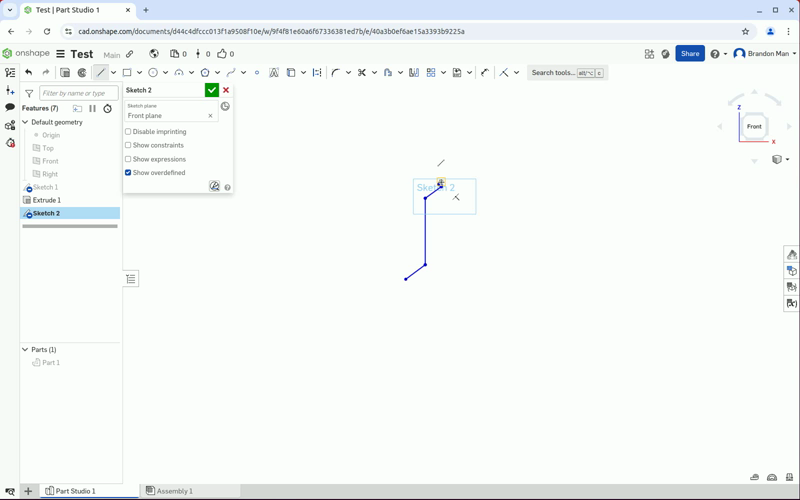
key_down(shift)
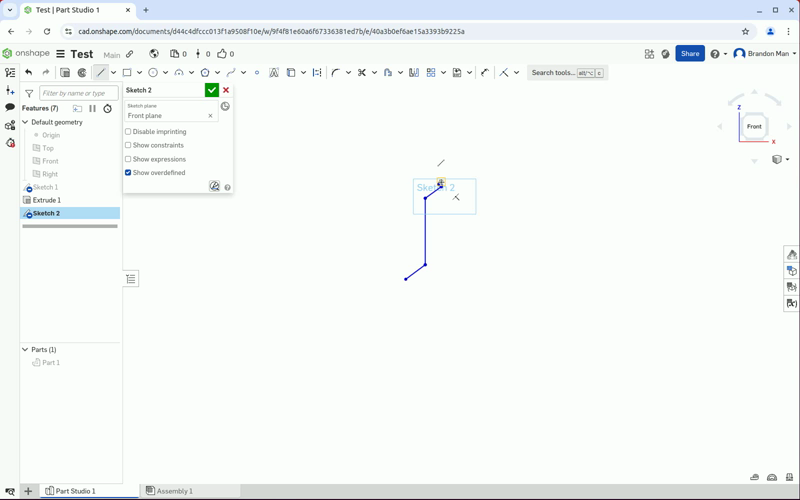
mouse_move(471, 181)
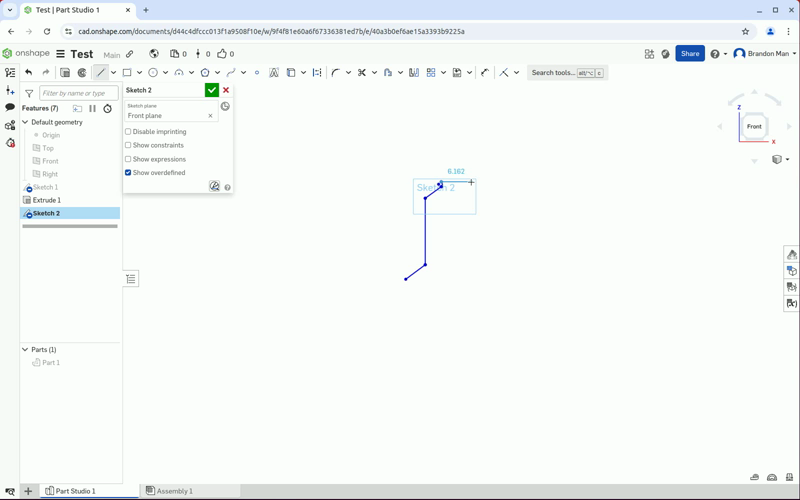
mouse_move(433, 171)
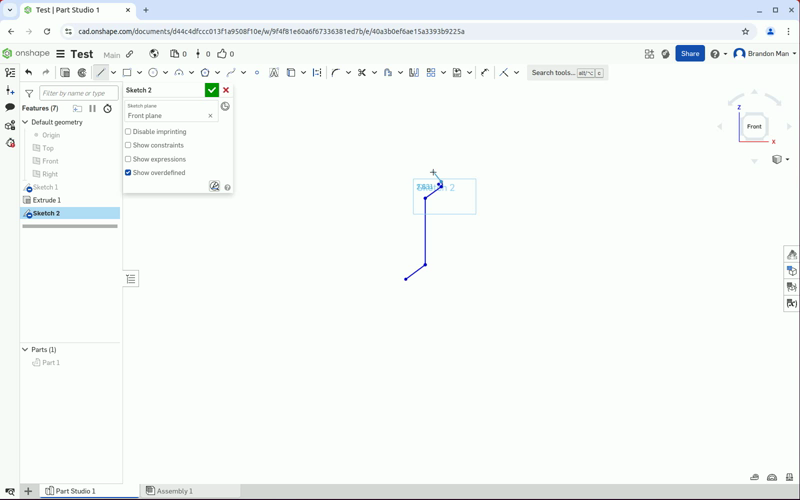
click(433, 171)
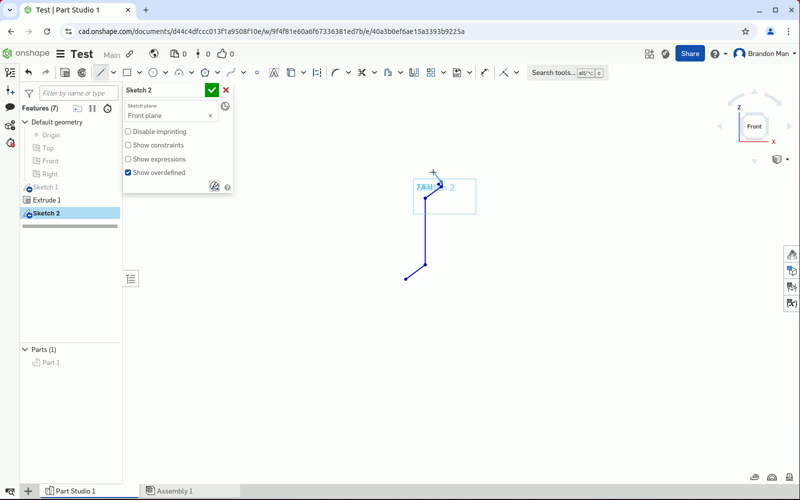
key_up(shift)
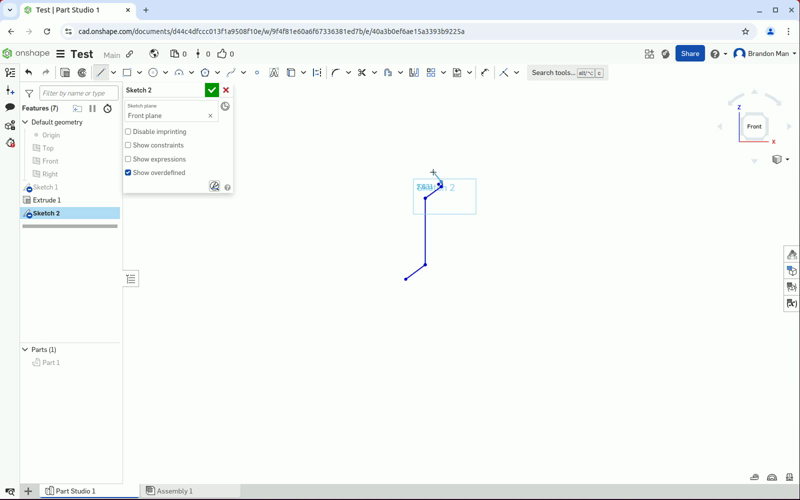
key(esc)
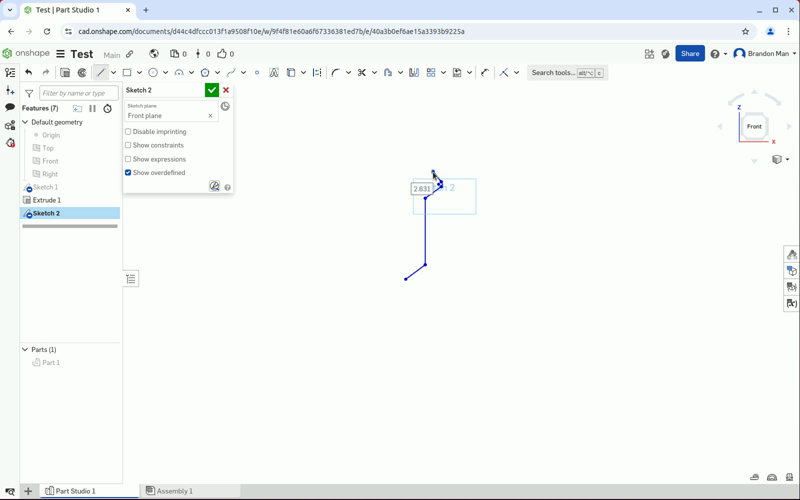
key(a)
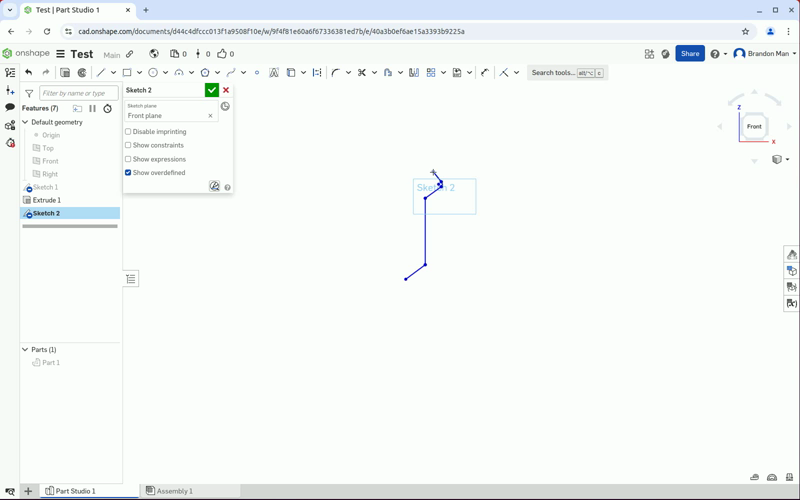
mouse_move(433, 171)
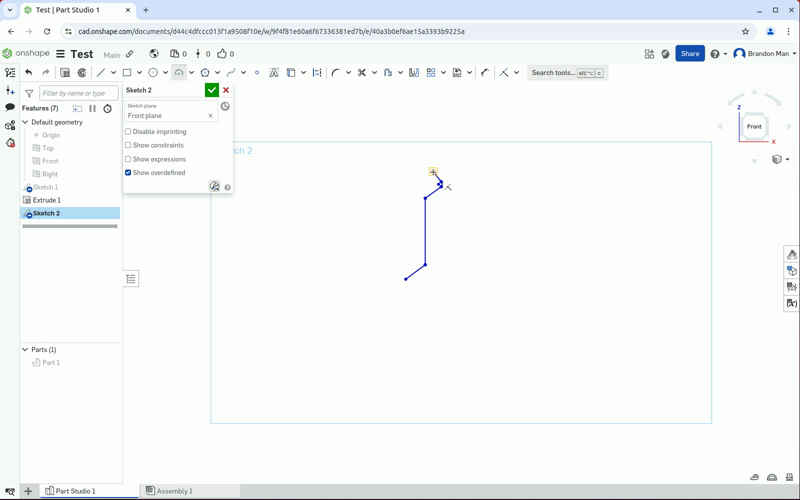
click(433, 171)
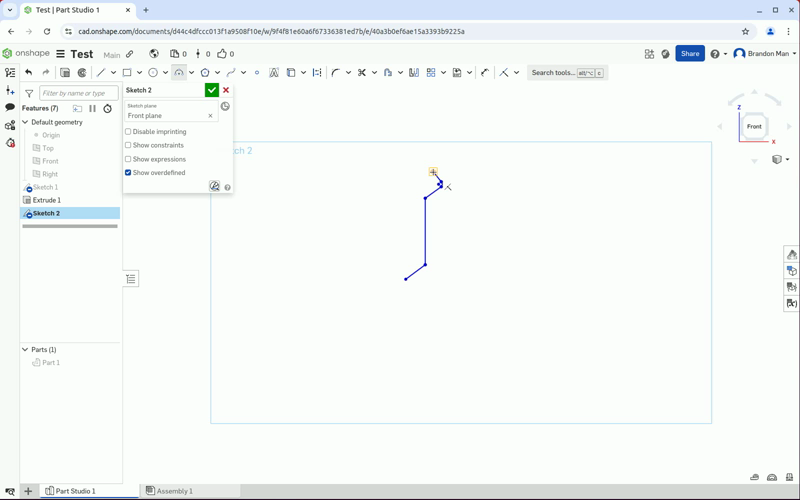
key_down(shift)
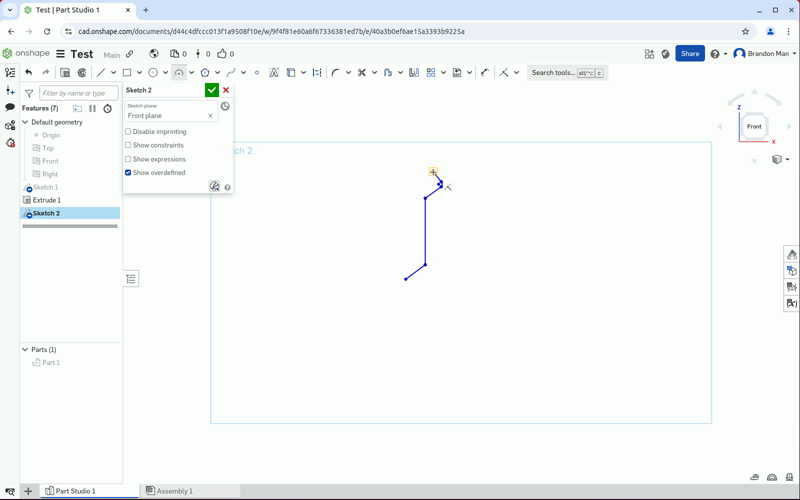
mouse_move(428, 171)
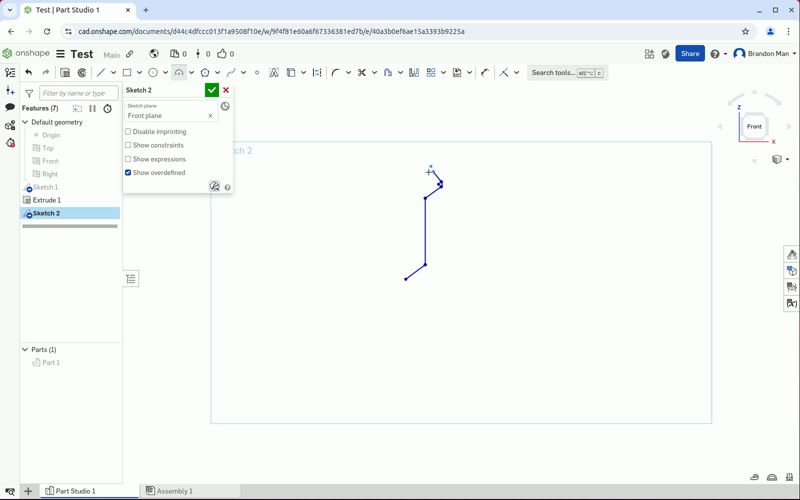
scroll(6)
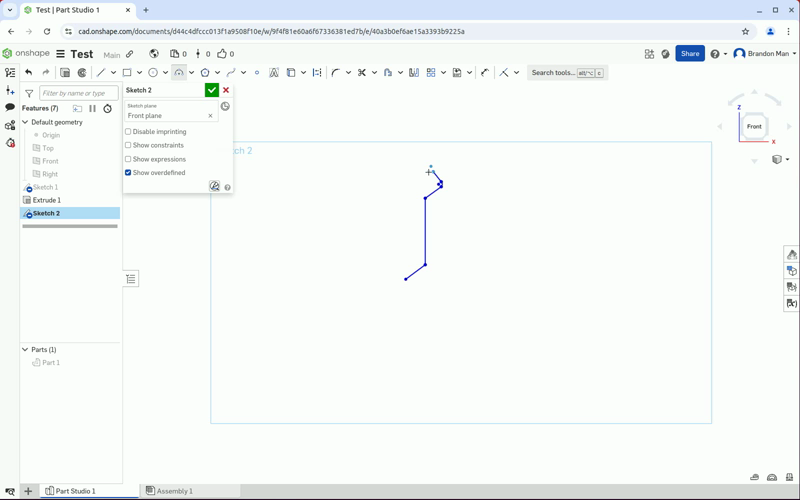
scroll(6)
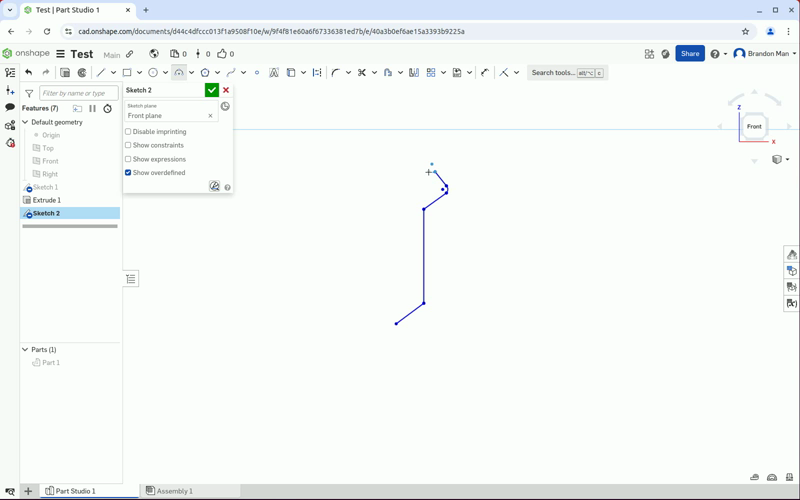
scroll(6)
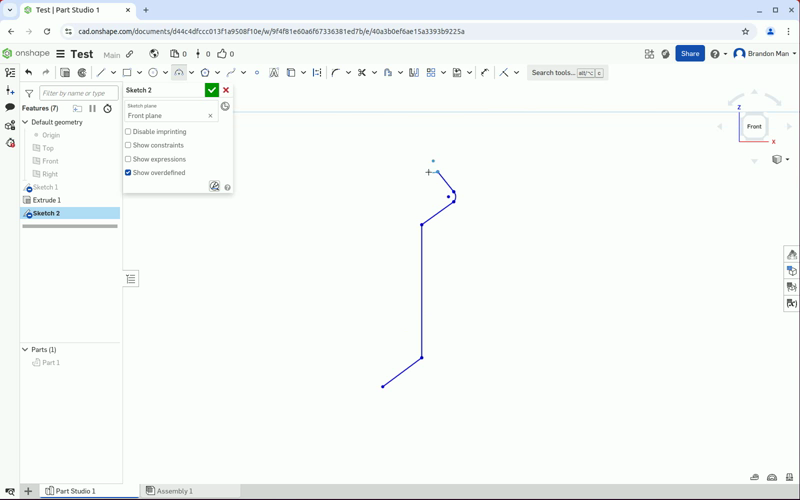
scroll(6)
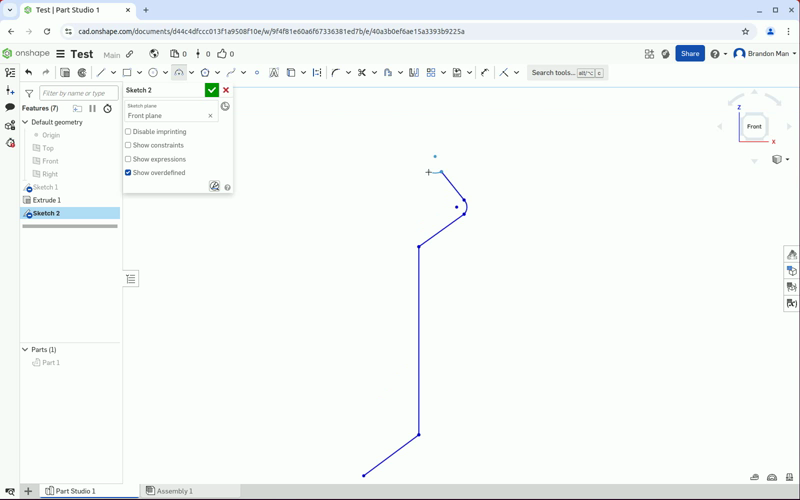
scroll(6)
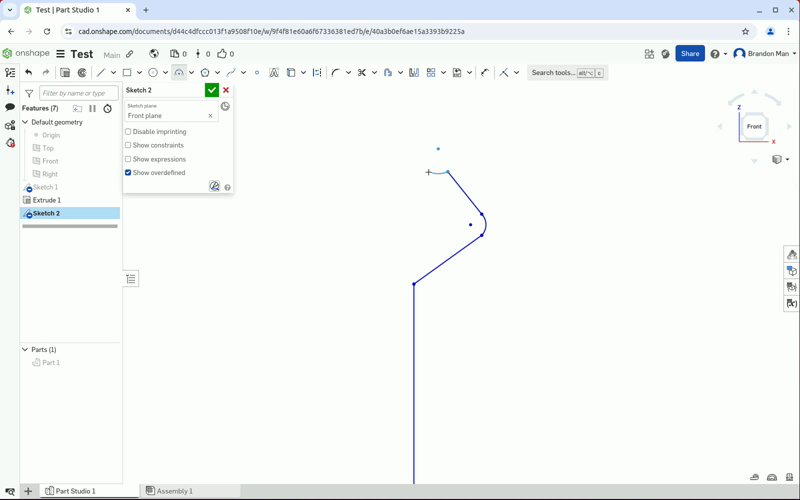
scroll(6)
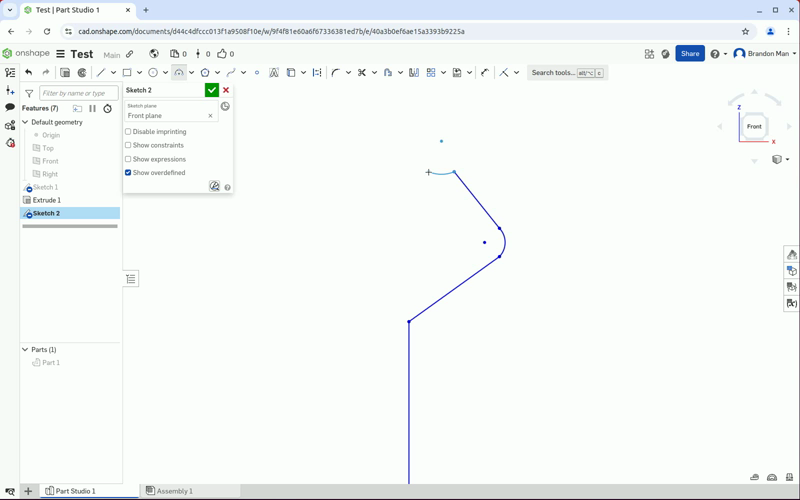
scroll(6)
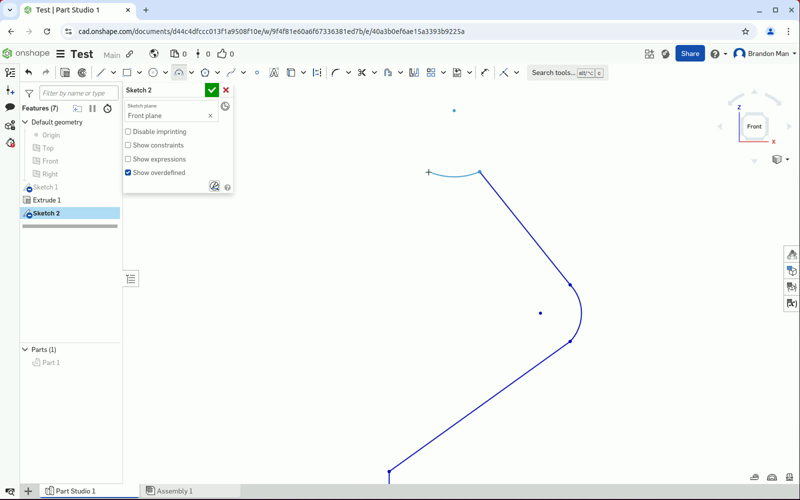
click(428, 171)
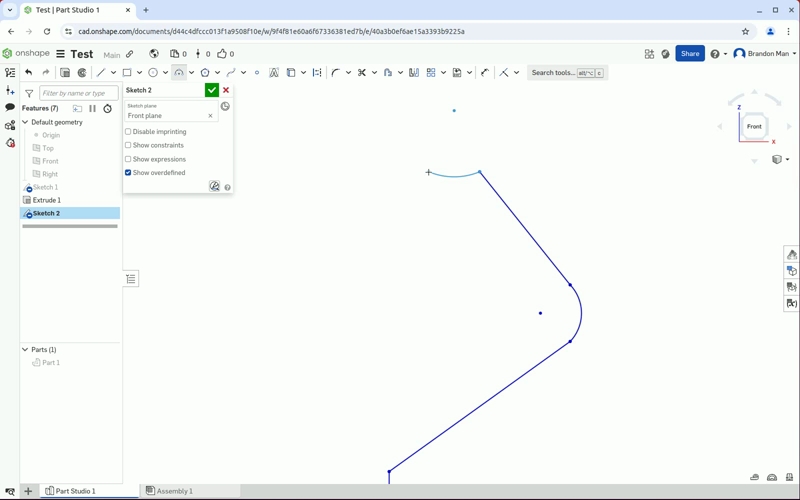
scroll(-6)
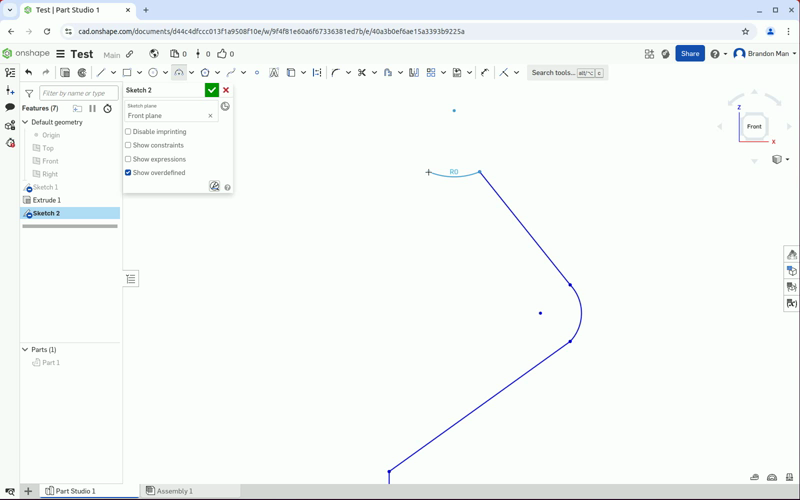
scroll(-6)
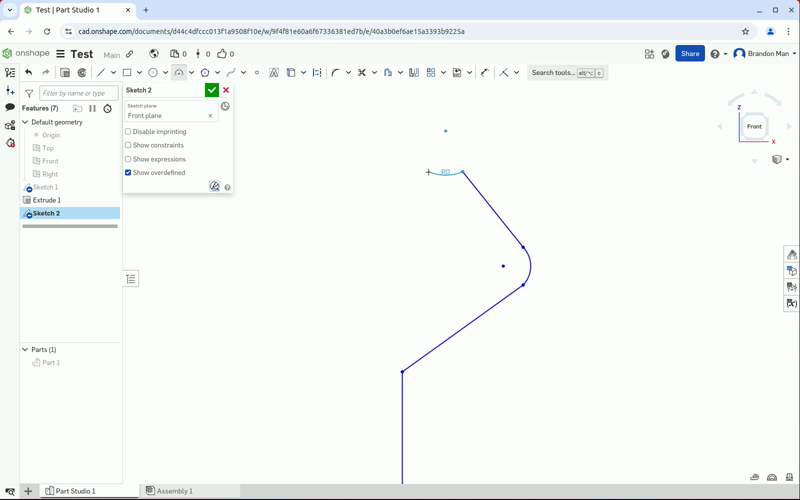
scroll(-6)
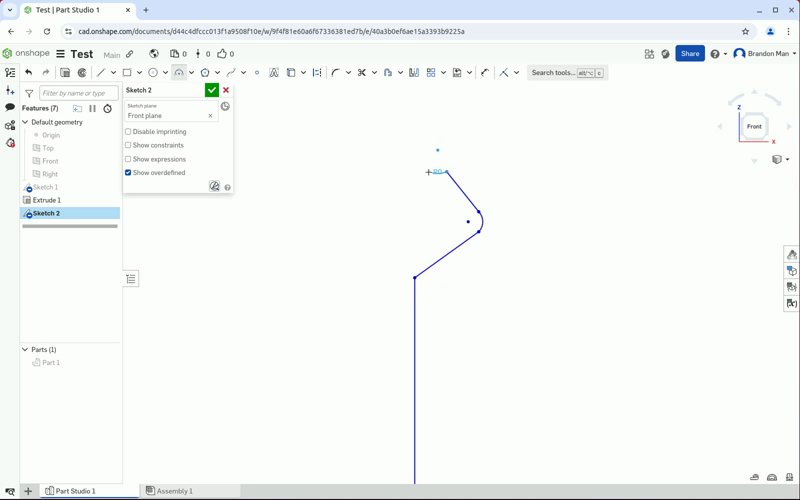
scroll(-6)
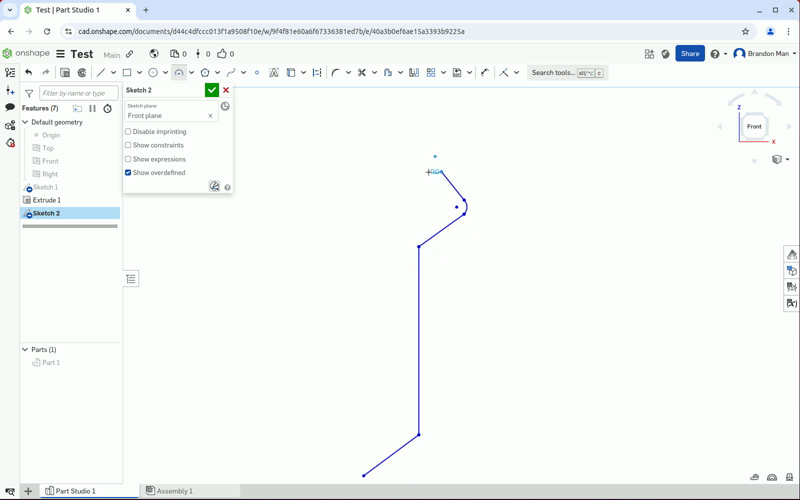
scroll(-6)
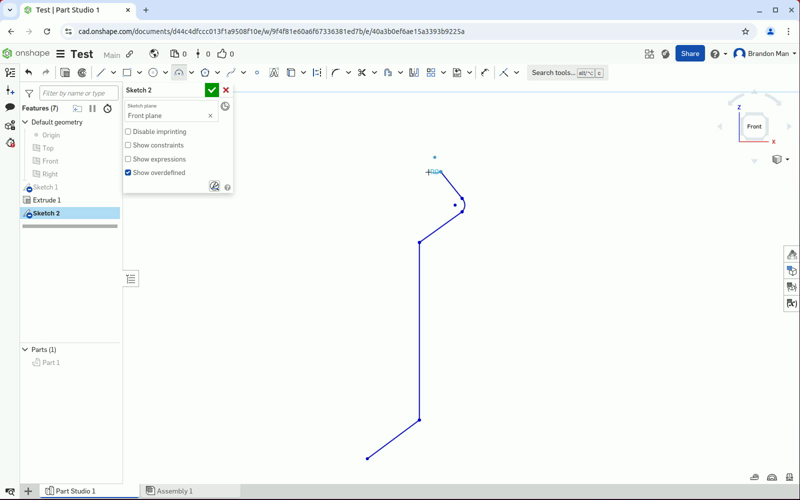
scroll(-6)
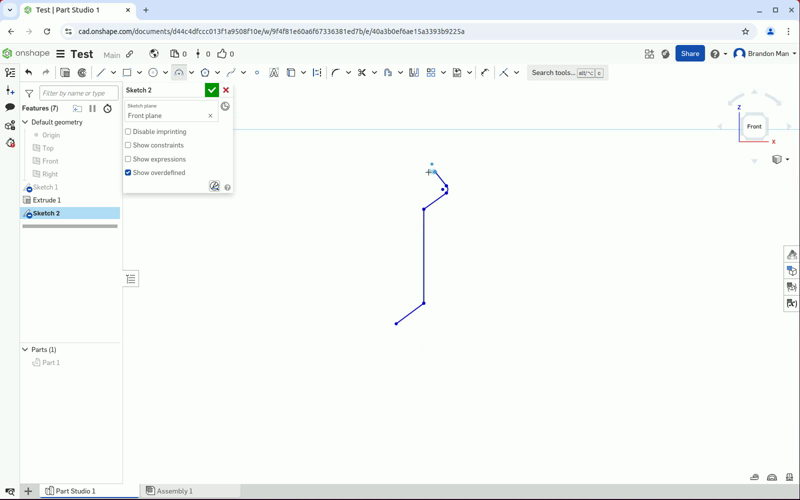
scroll(-6)
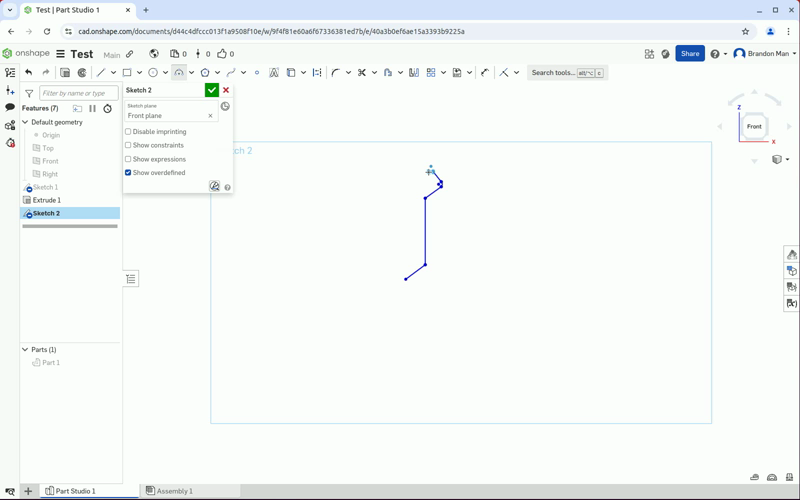
mouse_move(431, 170)
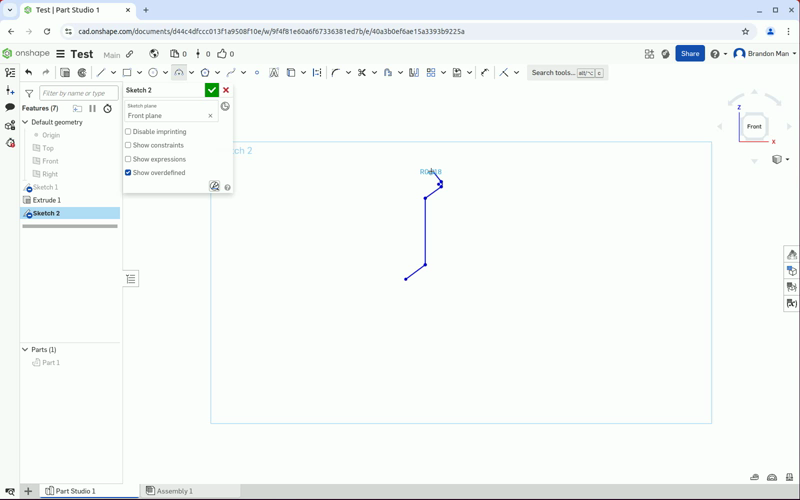
scroll(6)
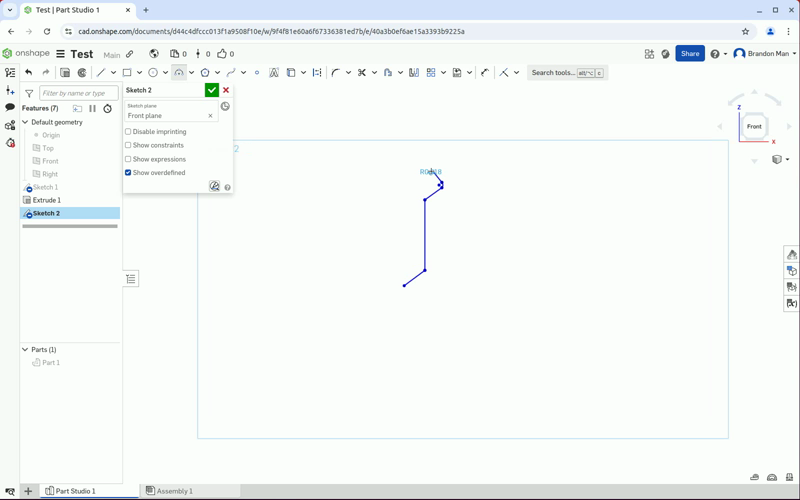
scroll(6)
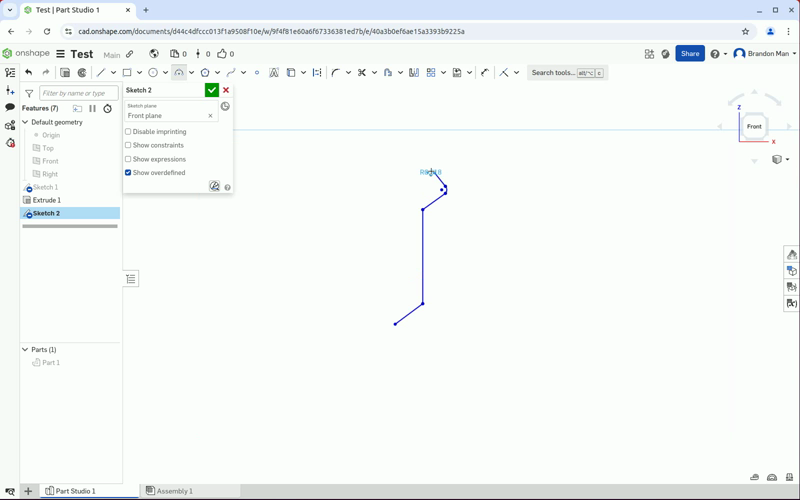
scroll(6)
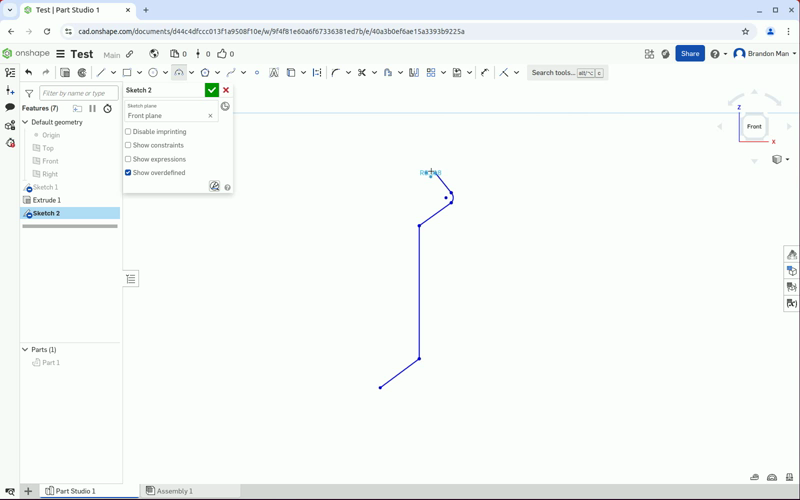
scroll(6)
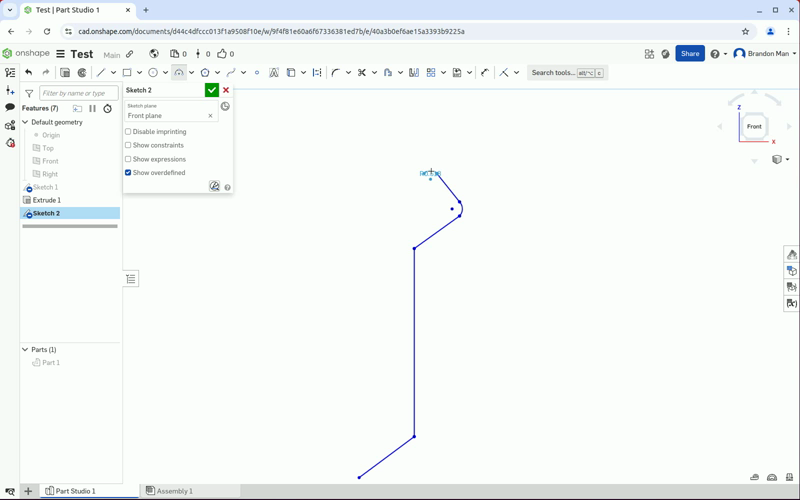
scroll(6)
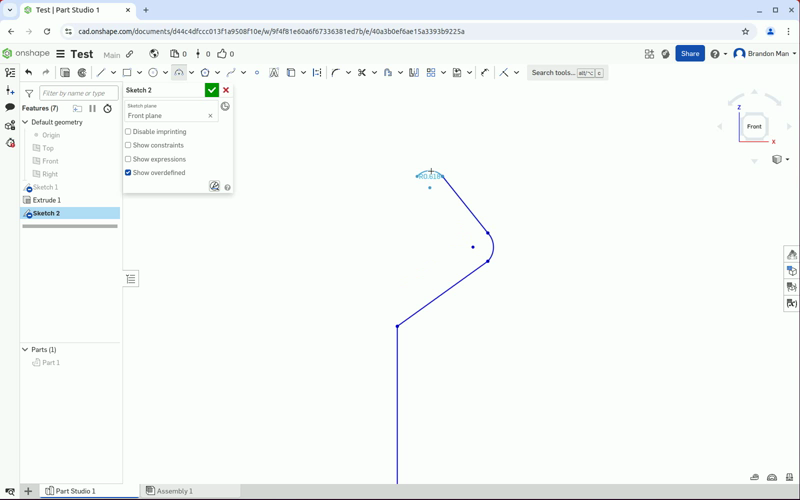
scroll(6)
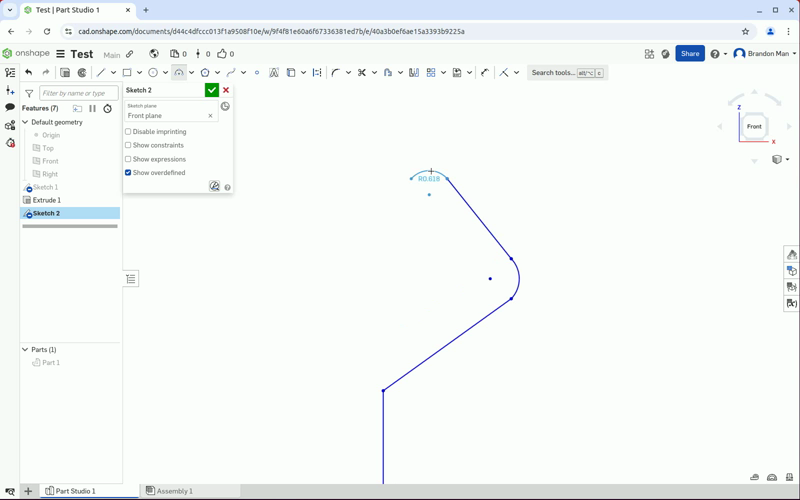
scroll(6)
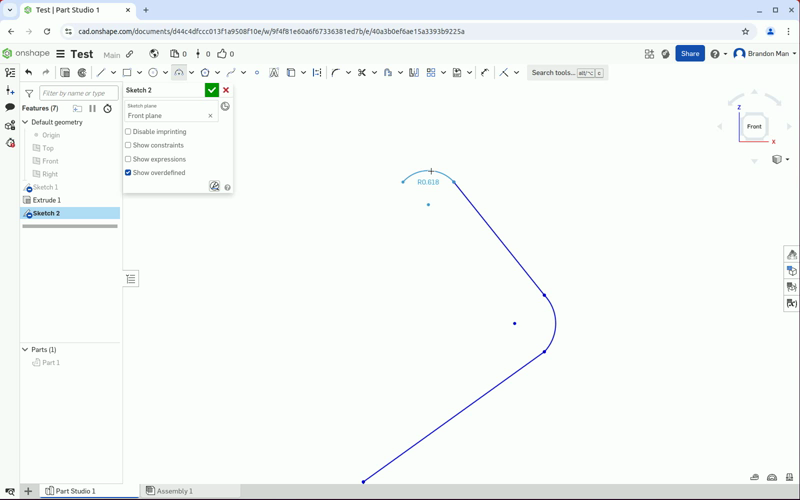
click(431, 170)
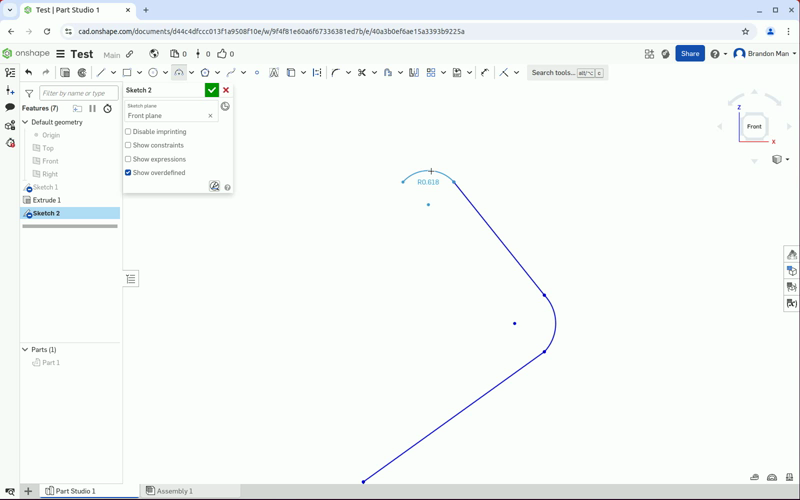
scroll(-6)
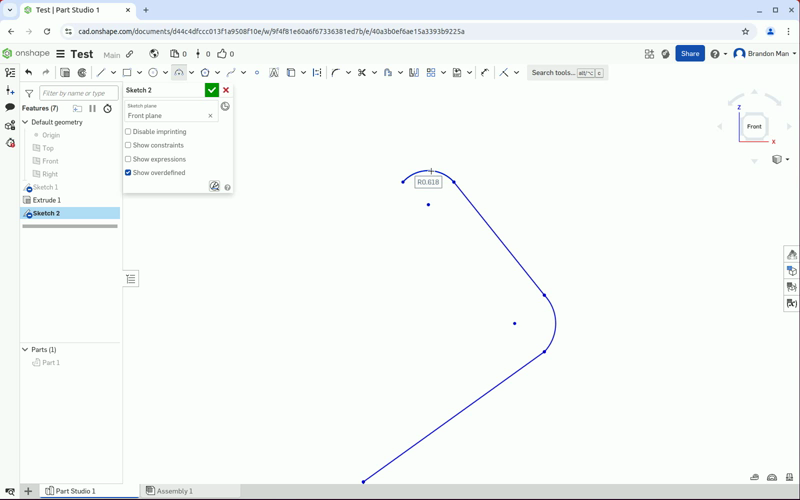
scroll(-6)
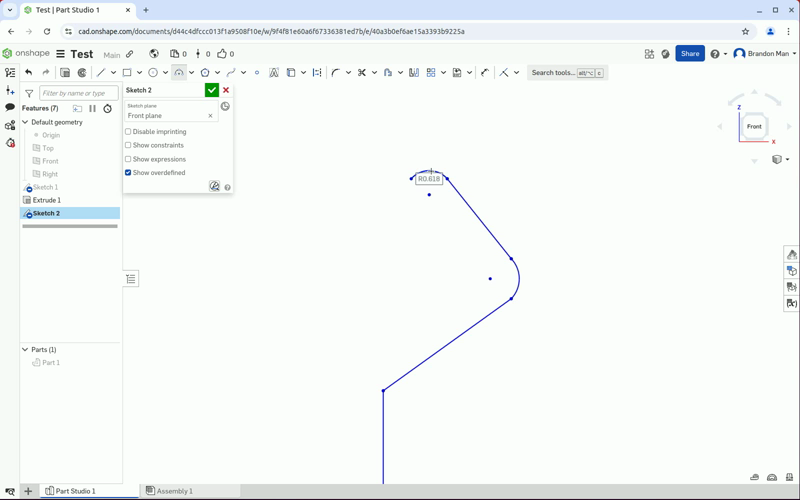
scroll(-6)
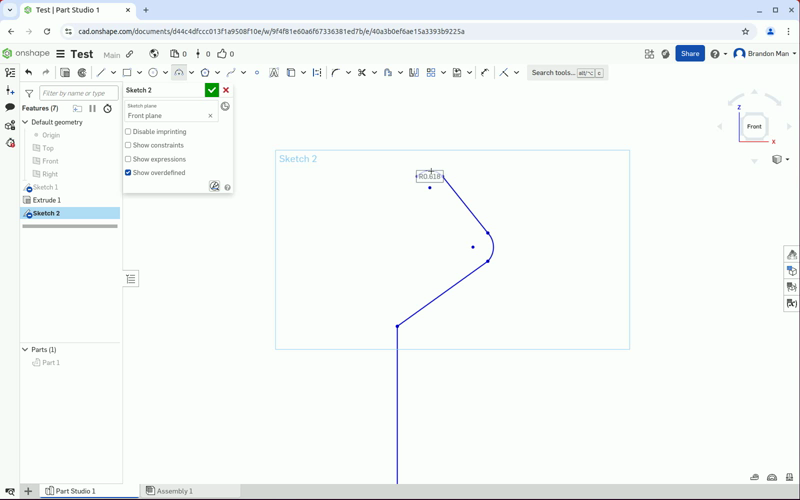
scroll(-6)
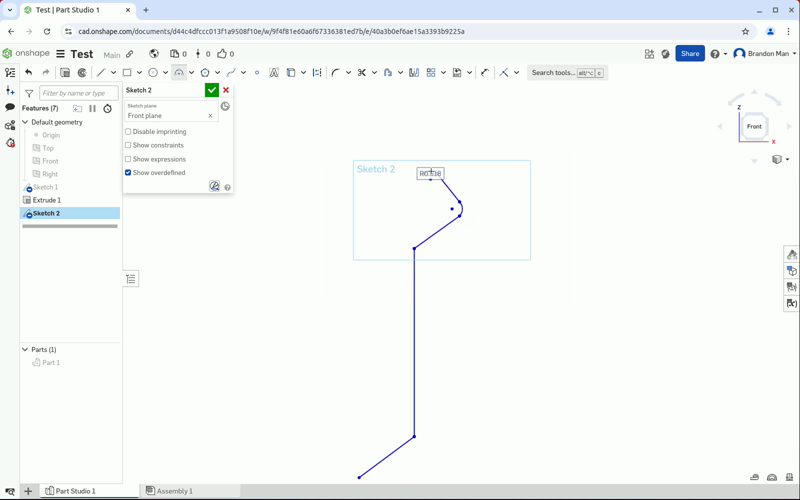
scroll(-6)
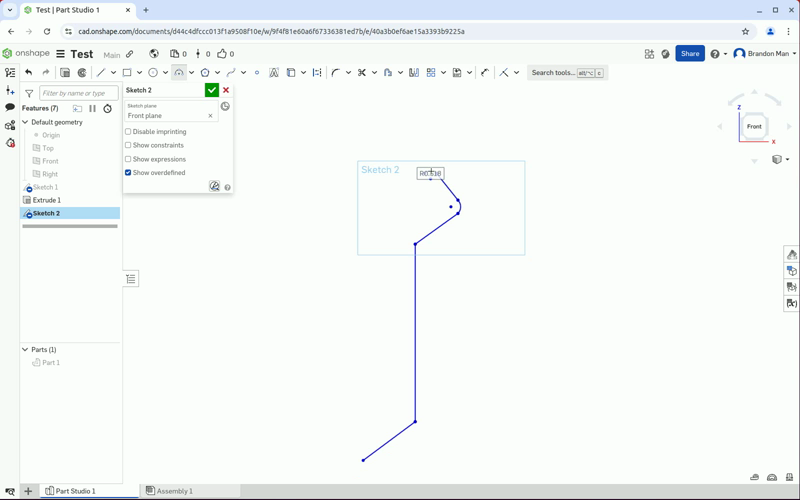
scroll(-6)
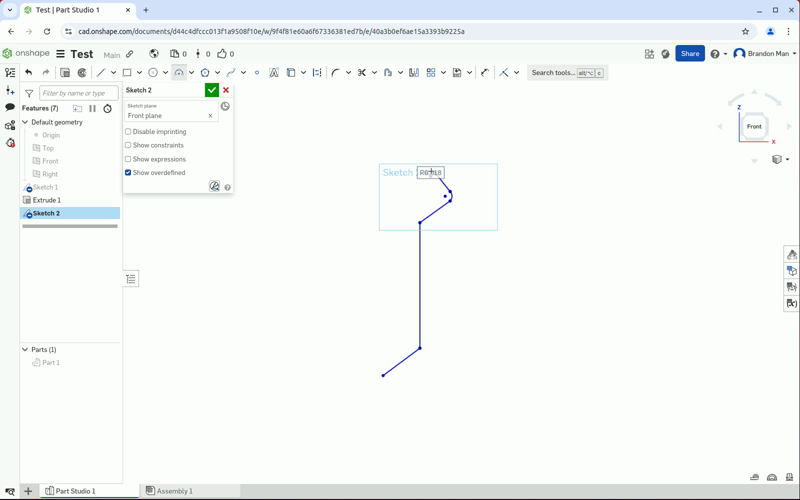
scroll(-6)
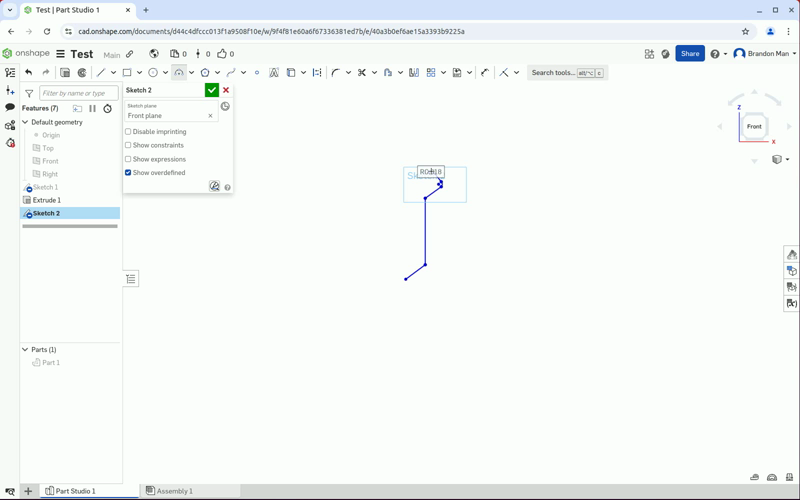
key_up(shift)
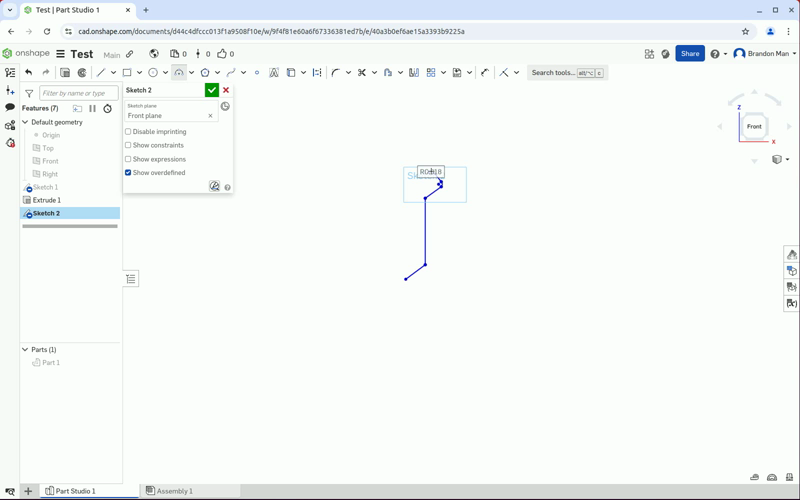
key(esc)
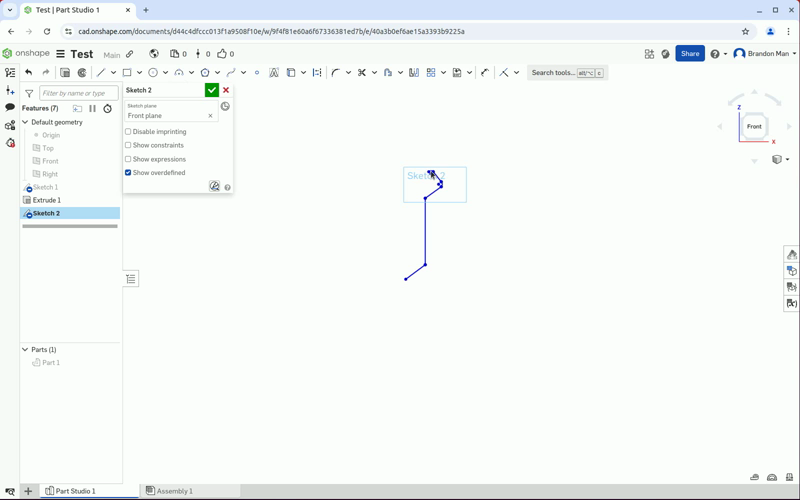
key(l)
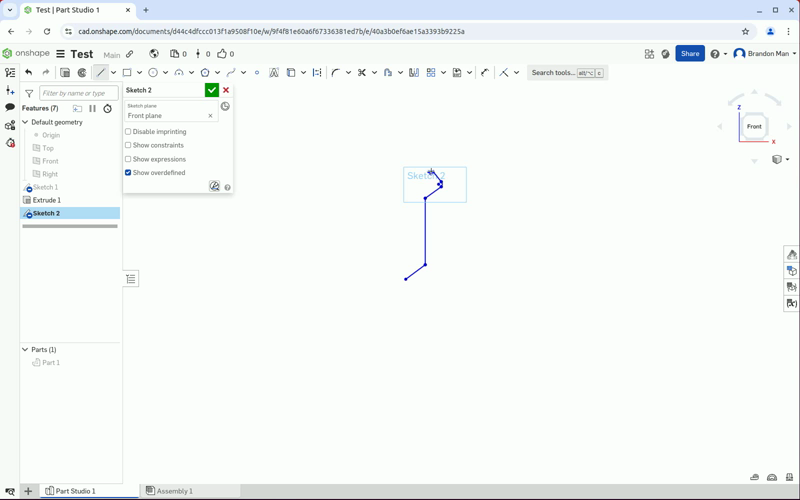
mouse_move(428, 171)
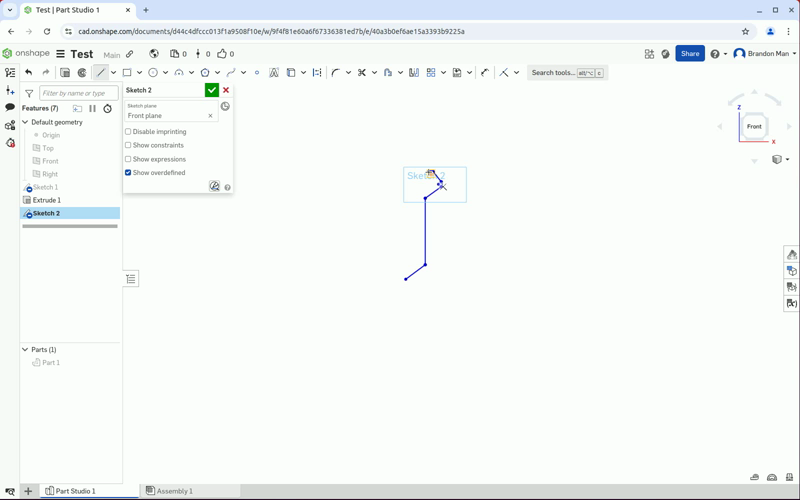
scroll(6)
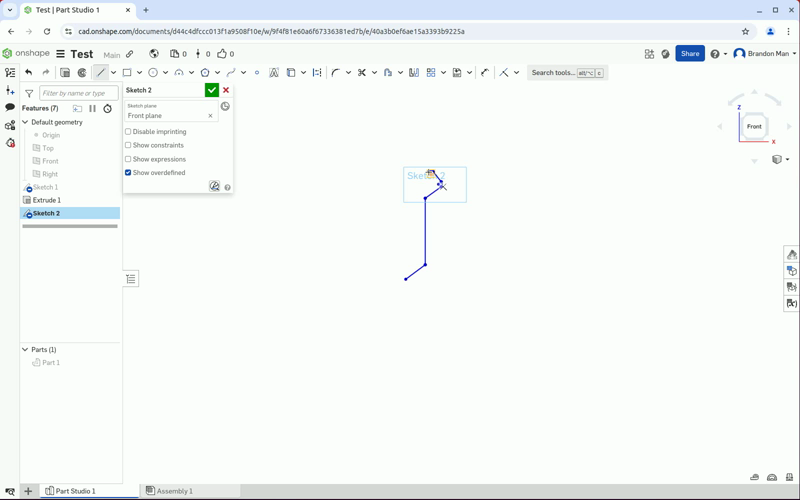
scroll(6)
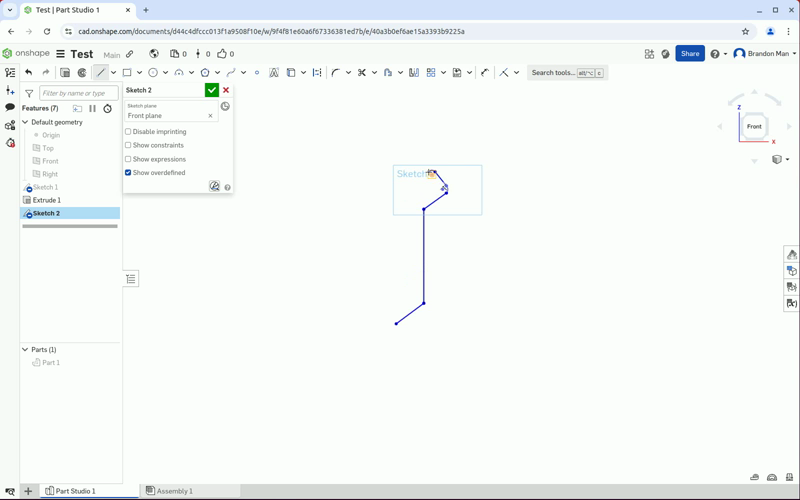
scroll(6)
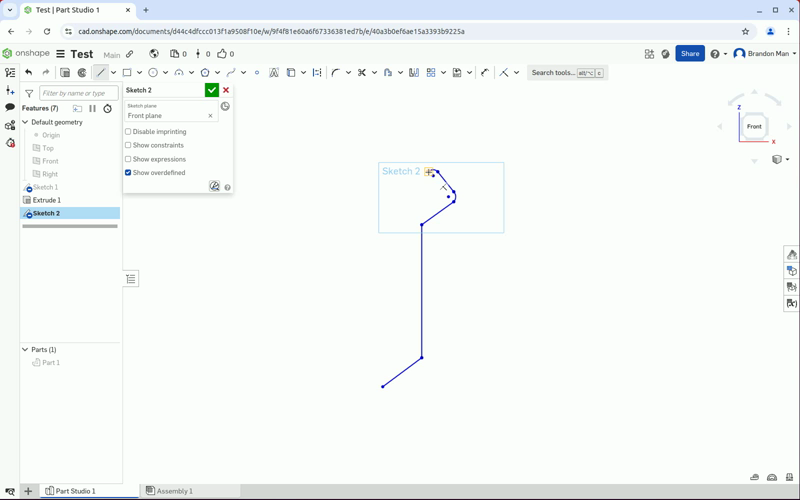
scroll(6)
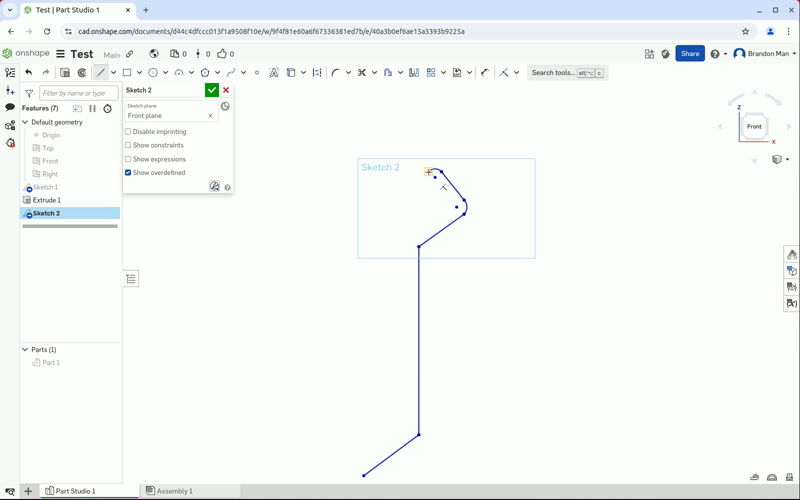
scroll(6)
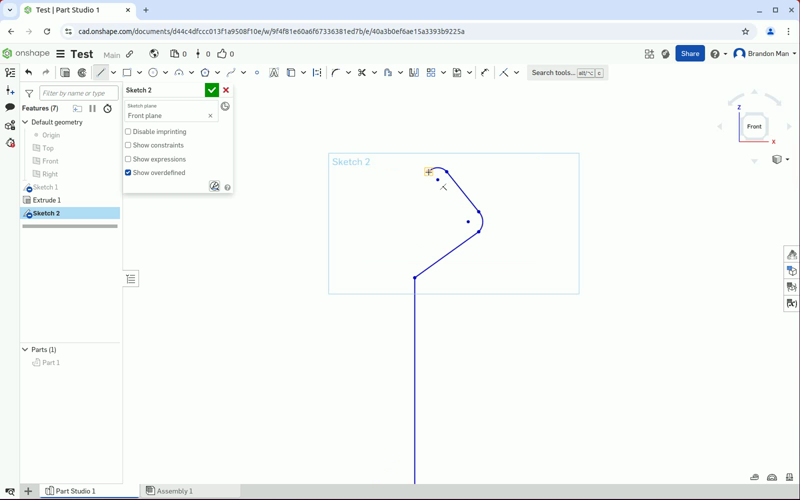
scroll(6)
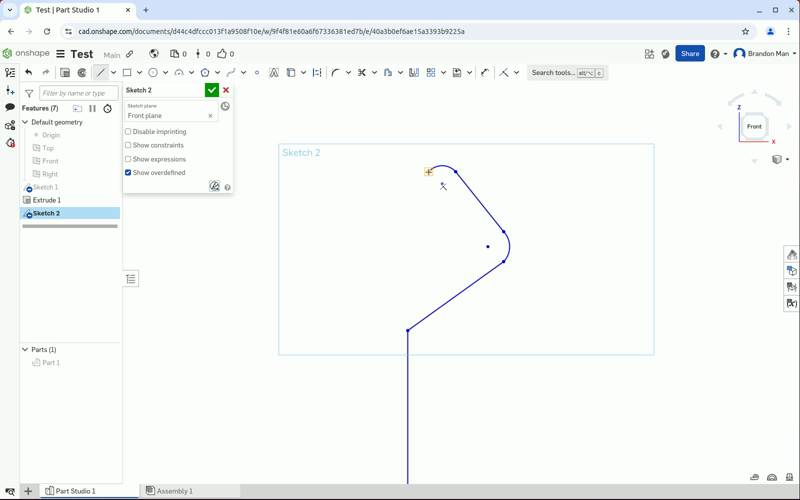
scroll(6)
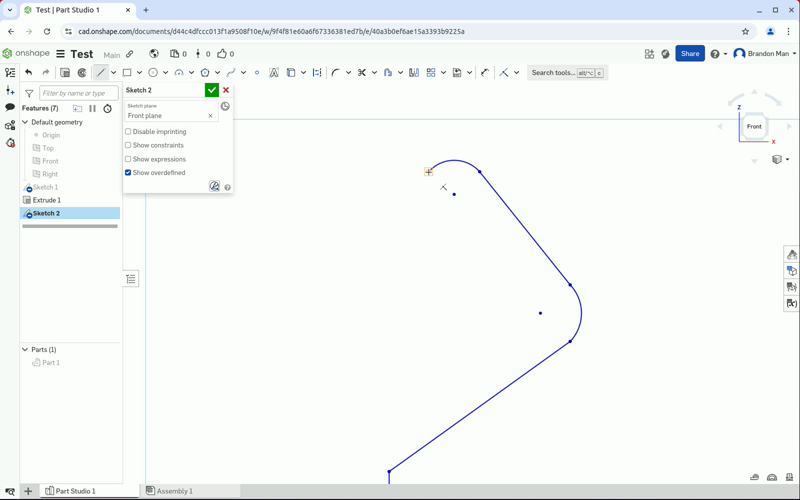
click(428, 171)
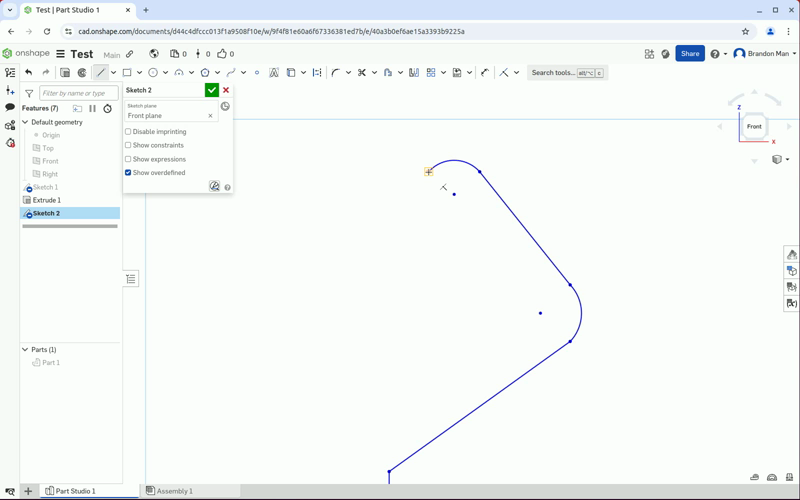
scroll(-6)
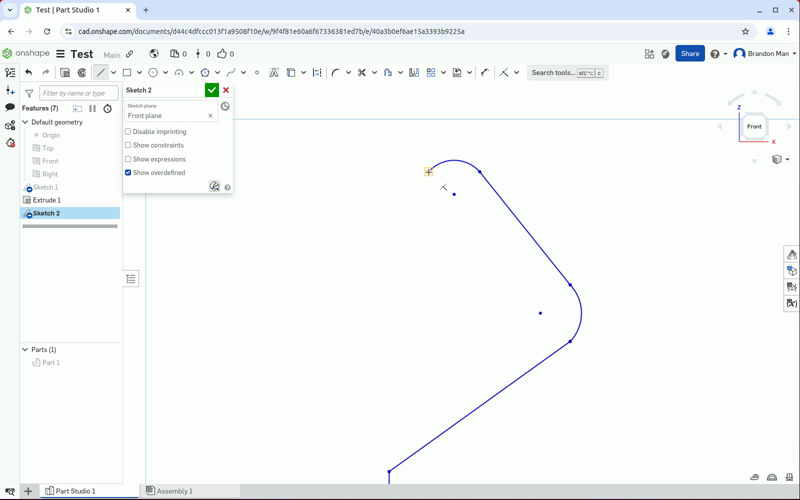
scroll(-6)
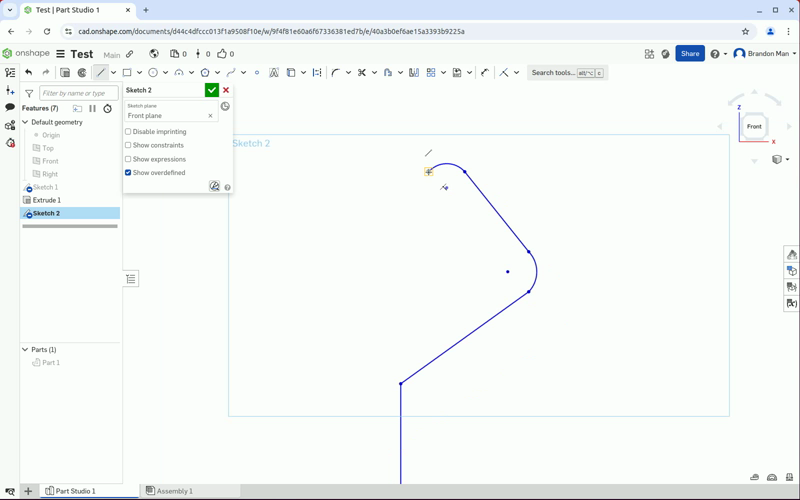
scroll(-6)
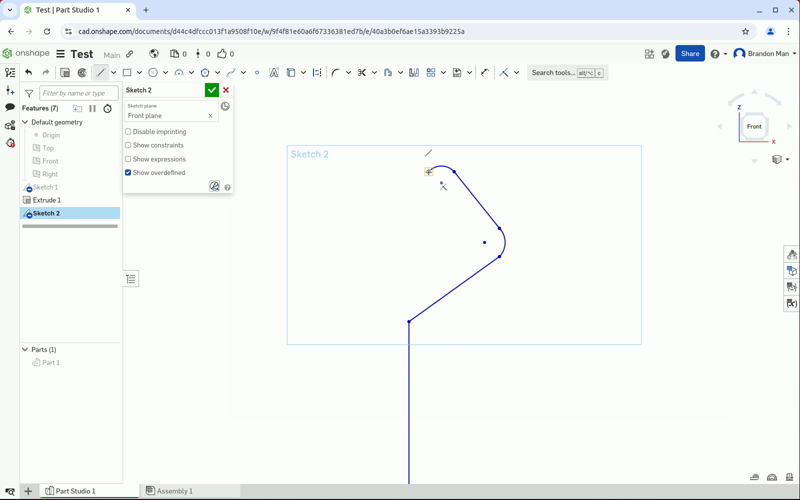
scroll(-6)
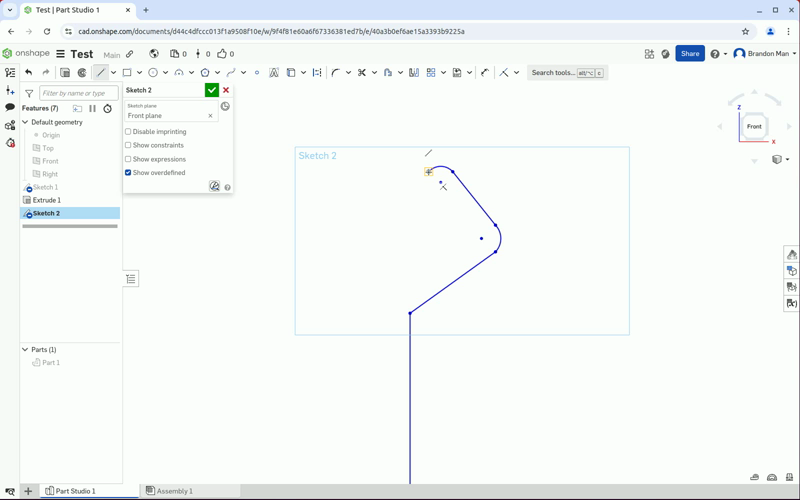
scroll(-6)
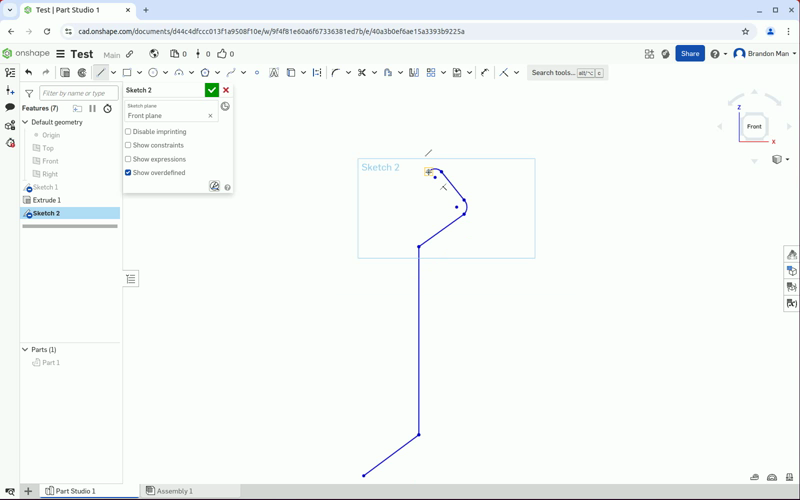
scroll(-6)
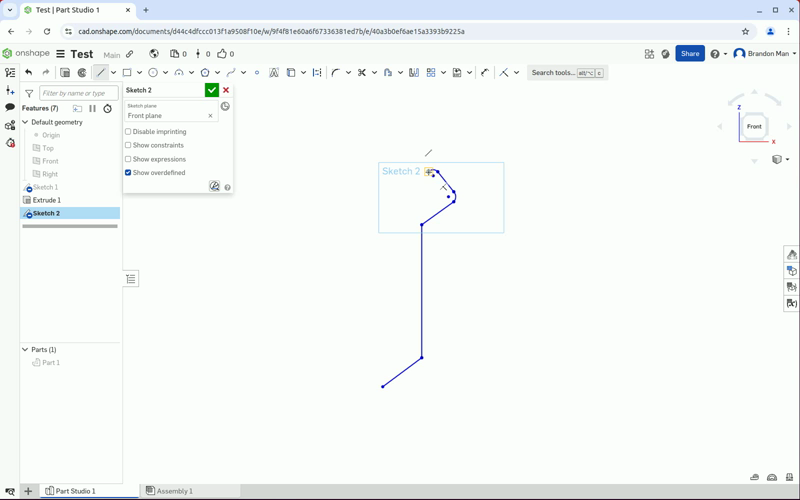
scroll(-6)
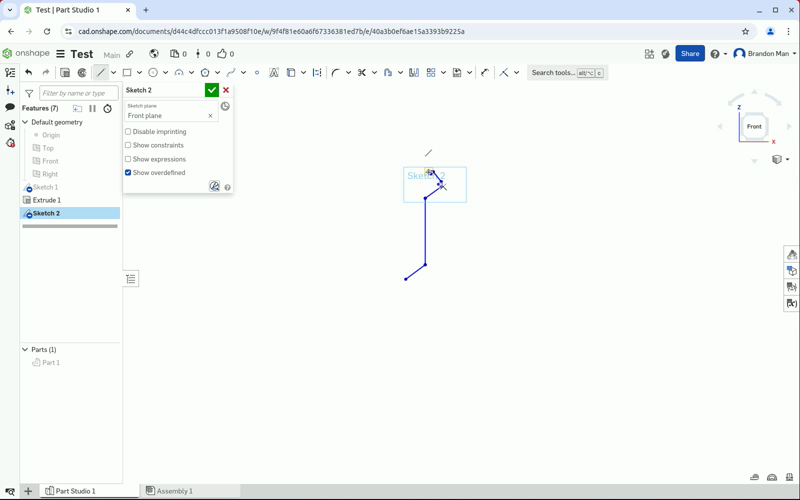
key_down(shift)
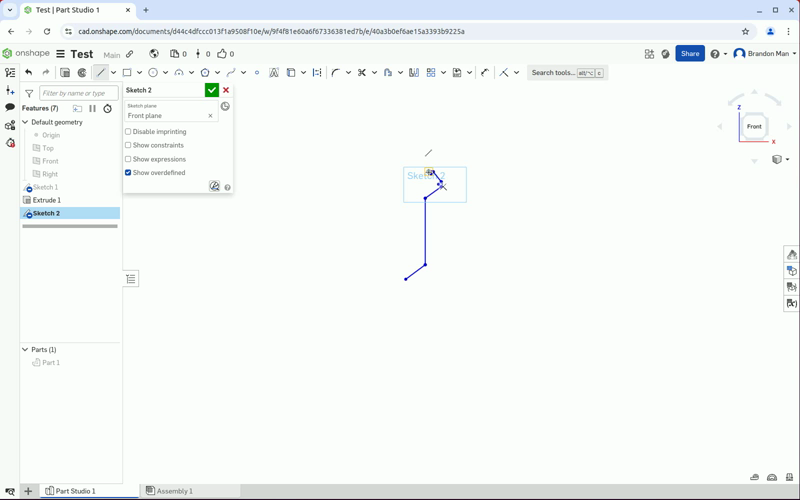
mouse_move(458, 171)
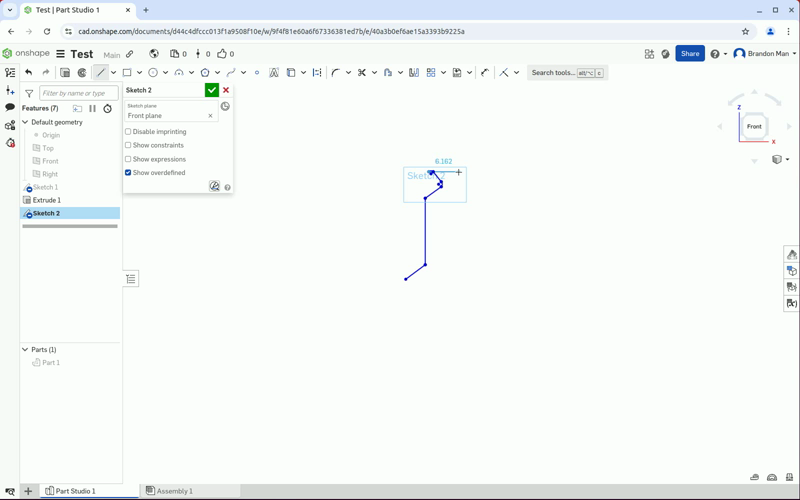
mouse_move(406, 188)
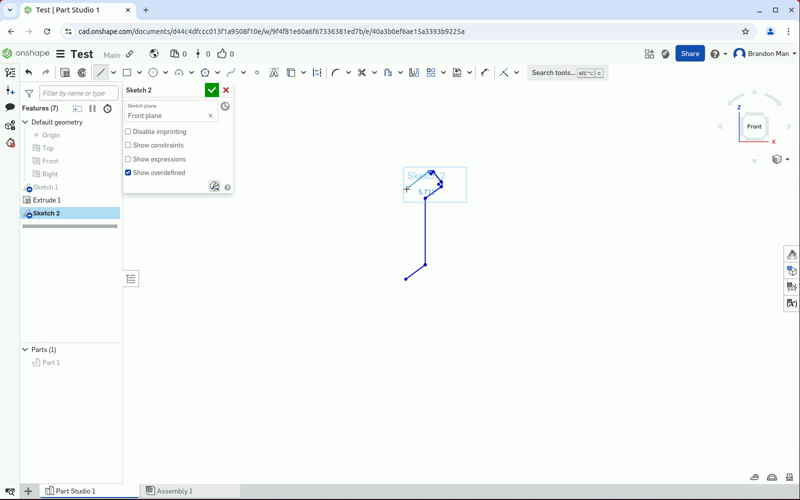
click(406, 188)
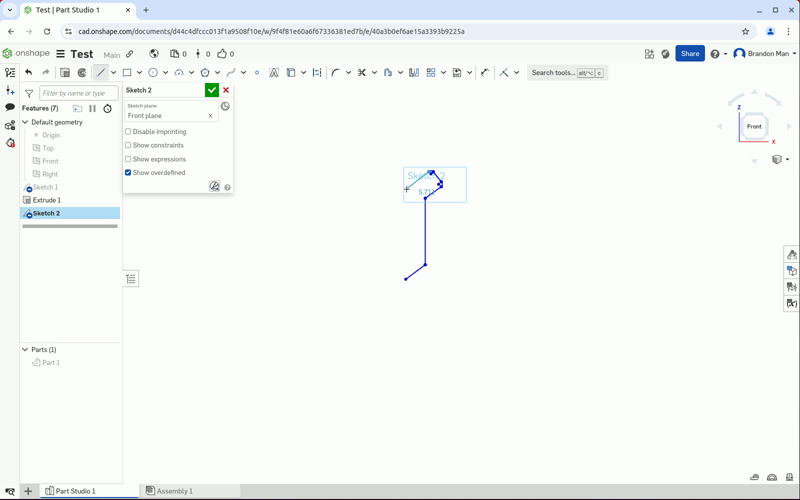
key_up(shift)
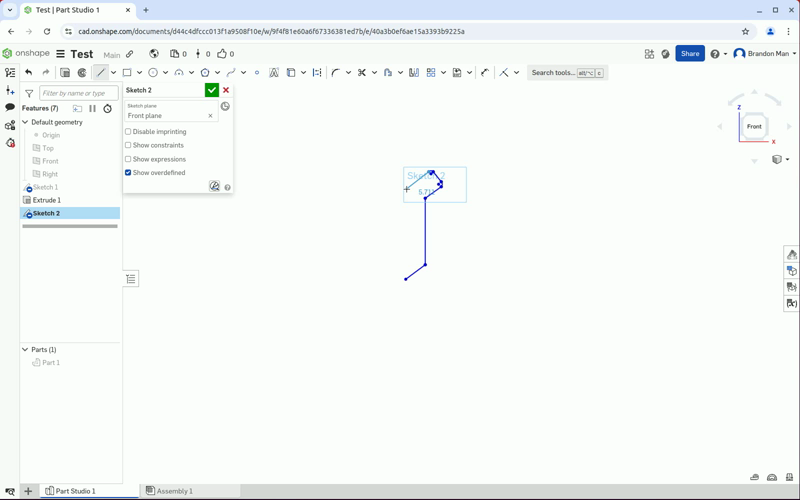
key_down(shift)
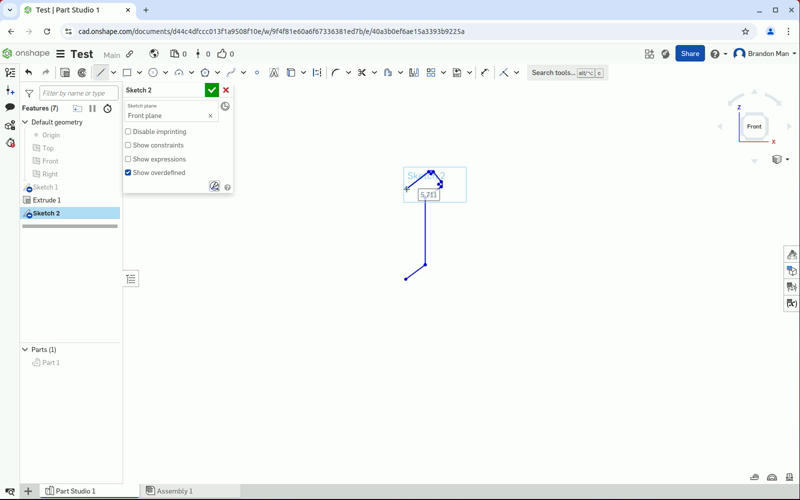
mouse_move(405, 279)
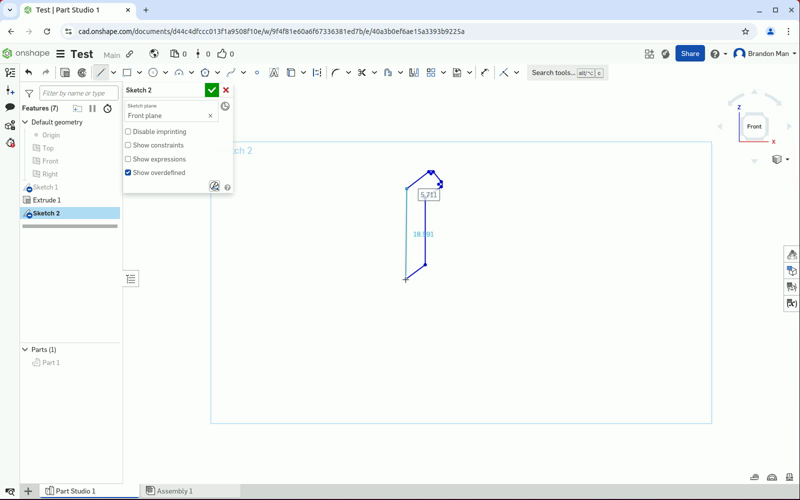
key_up(shift)
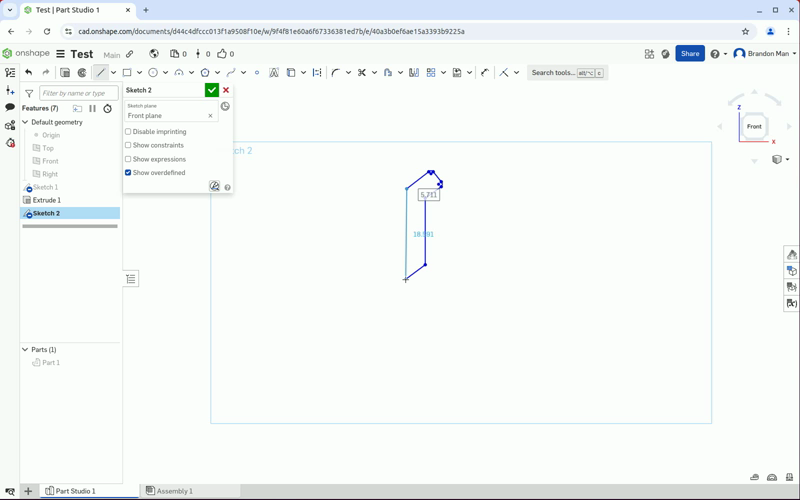
click(405, 279)
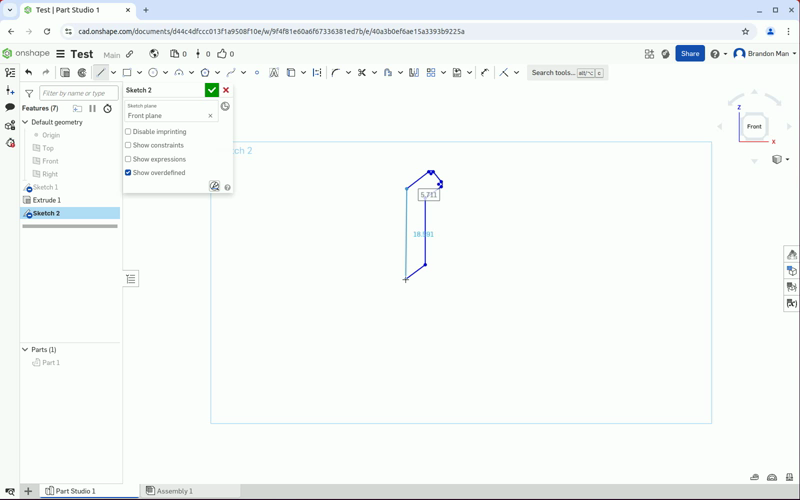
key(esc)
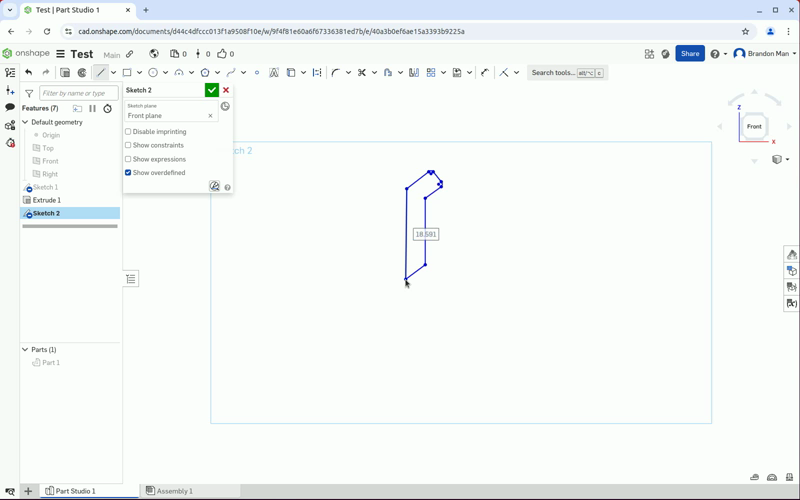
mouse_move(417, 202)
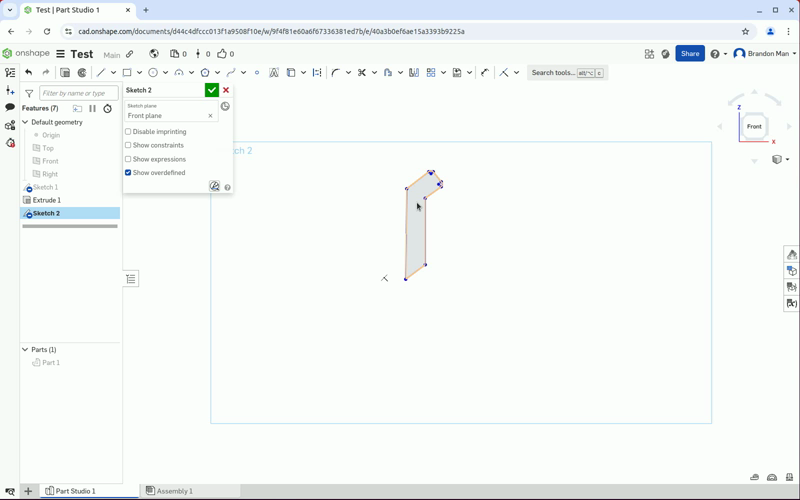
click(417, 202)
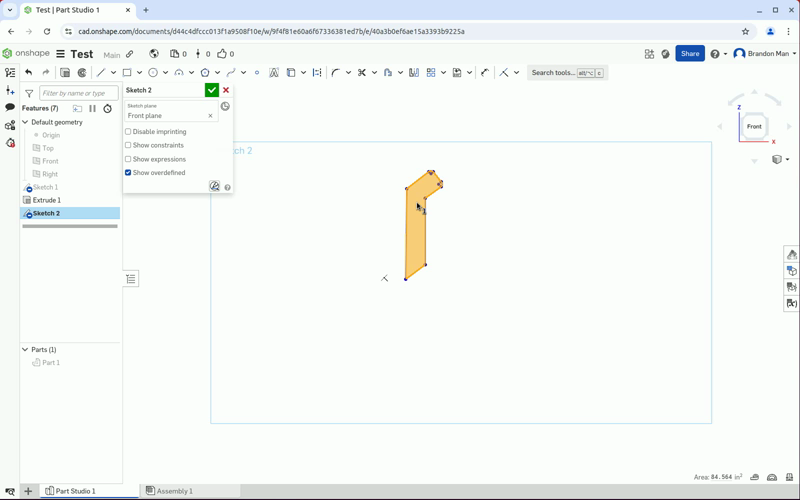
mouse_move(73, 352)
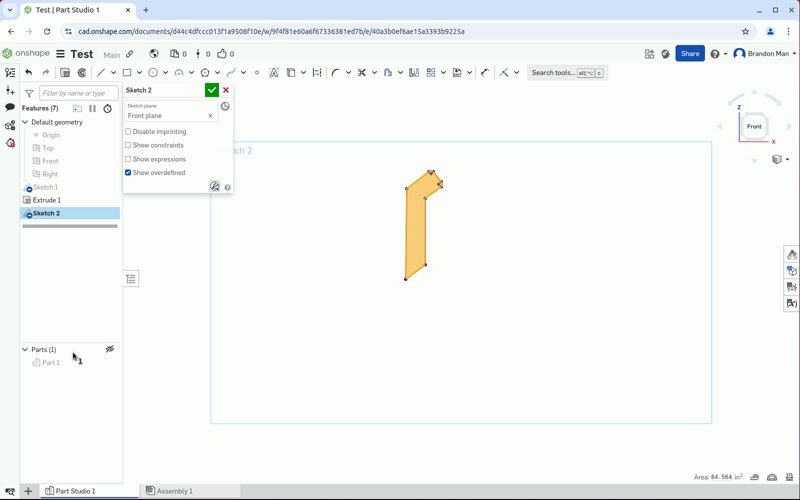
key(shift+y)
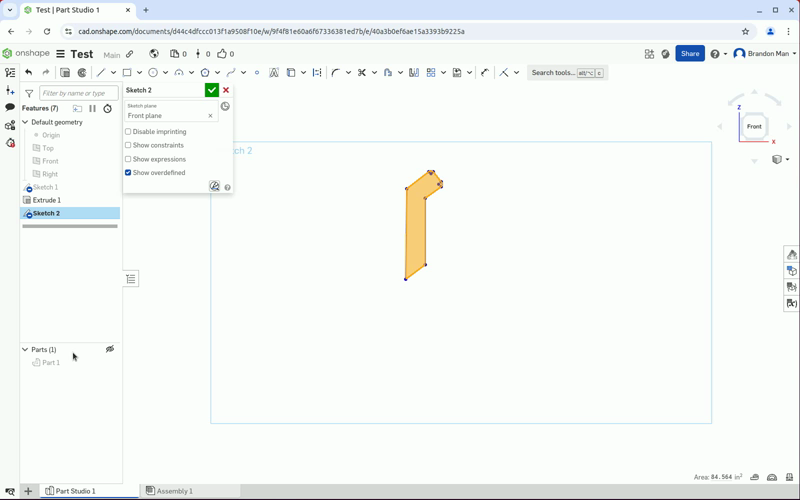
key(shift+e)
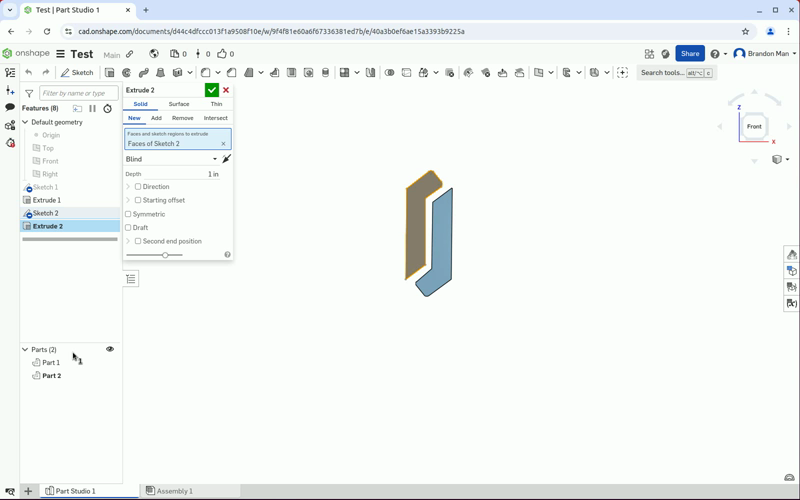
mouse_move(143, 106)
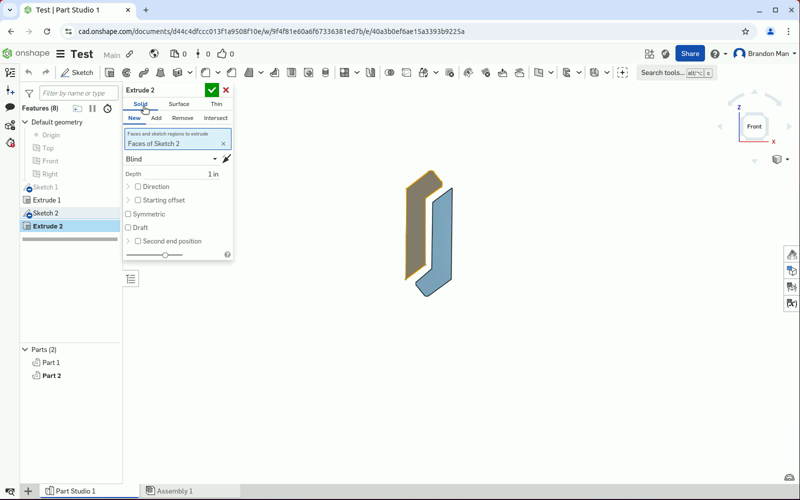
click(143, 106)
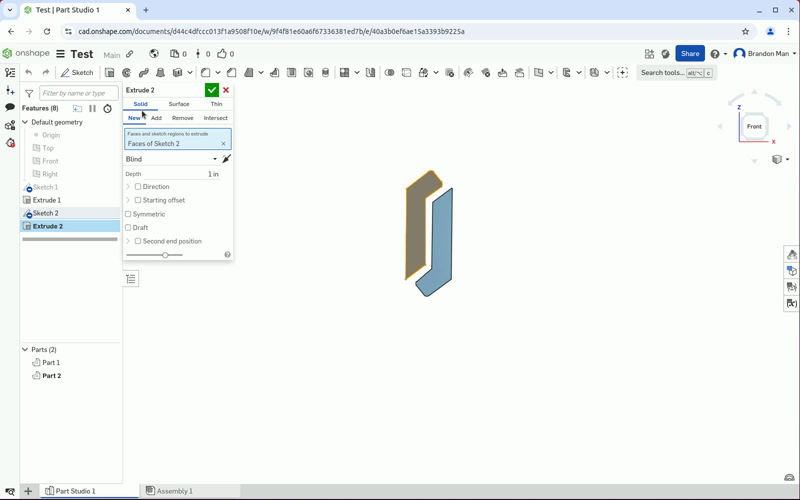
mouse_move(137, 120)
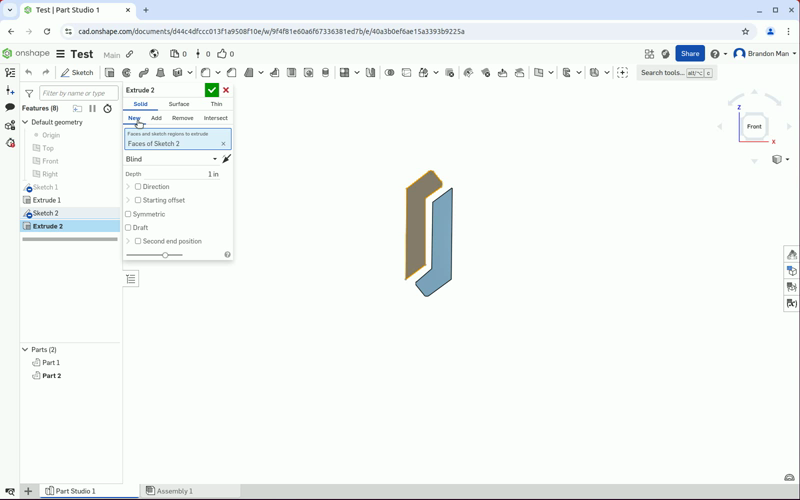
click(137, 120)
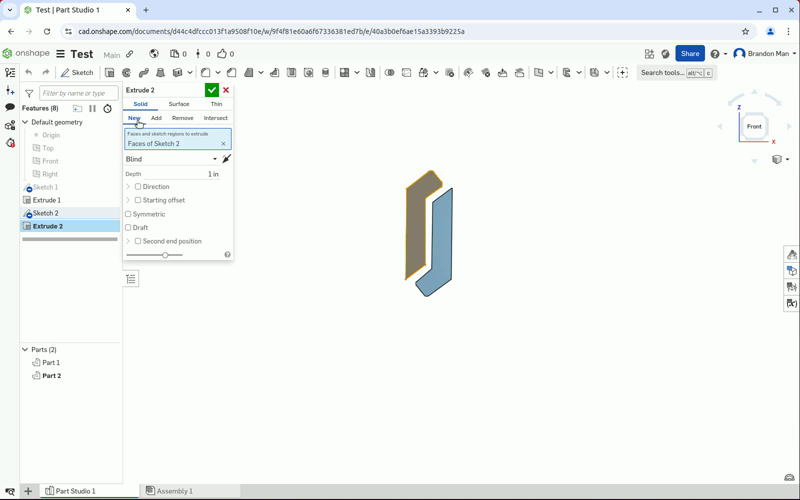
key(tab, 4)
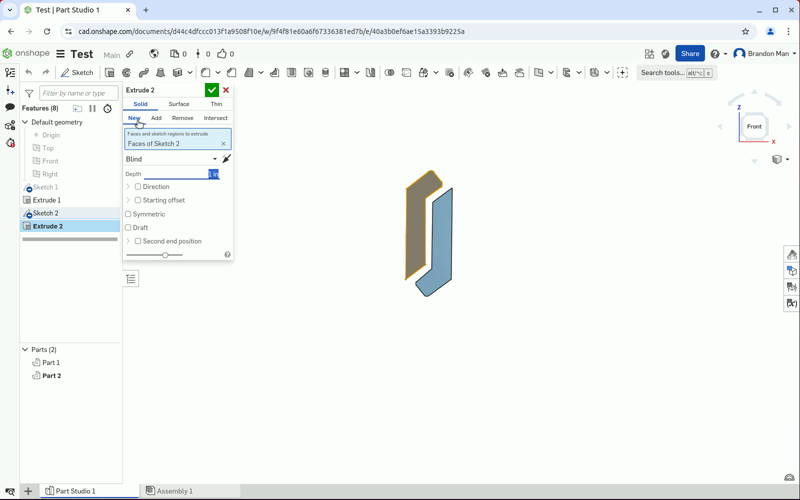
text(0.481)
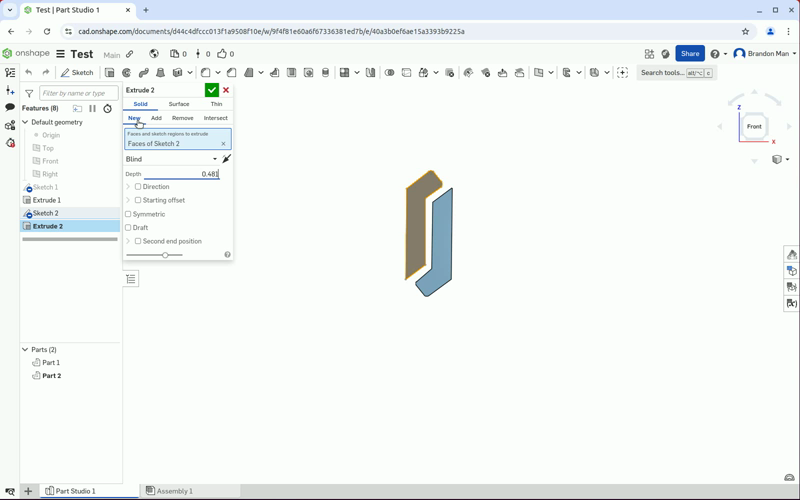
key(enter)
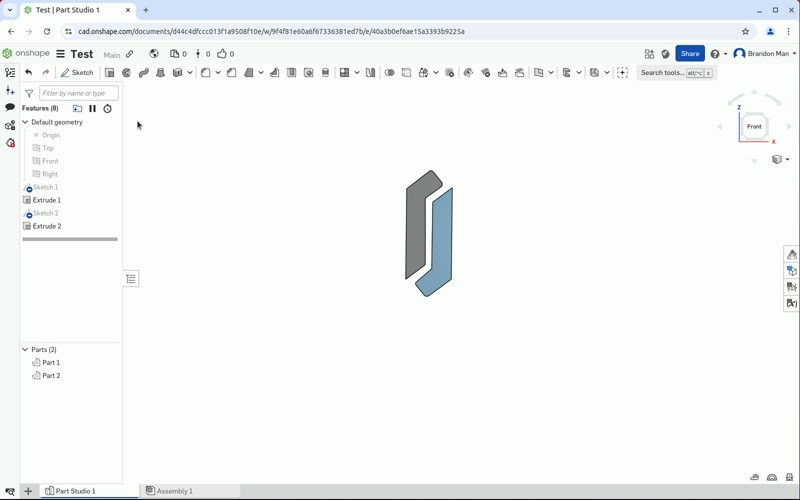
key(shift+h)
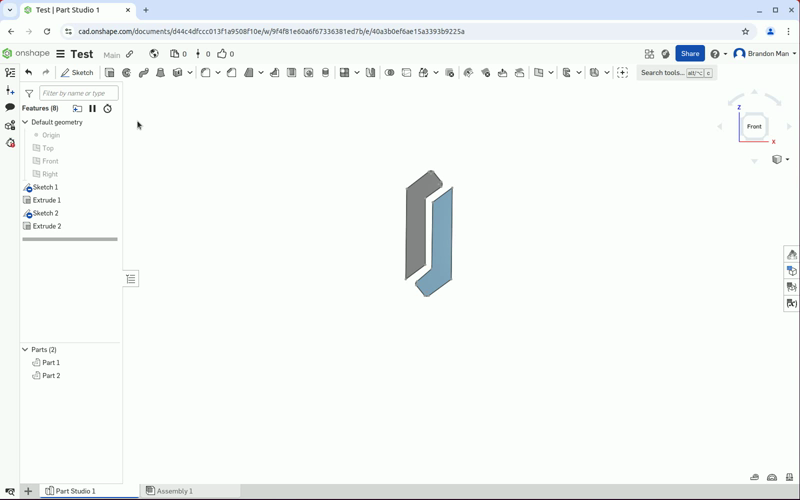
key(shift+h)
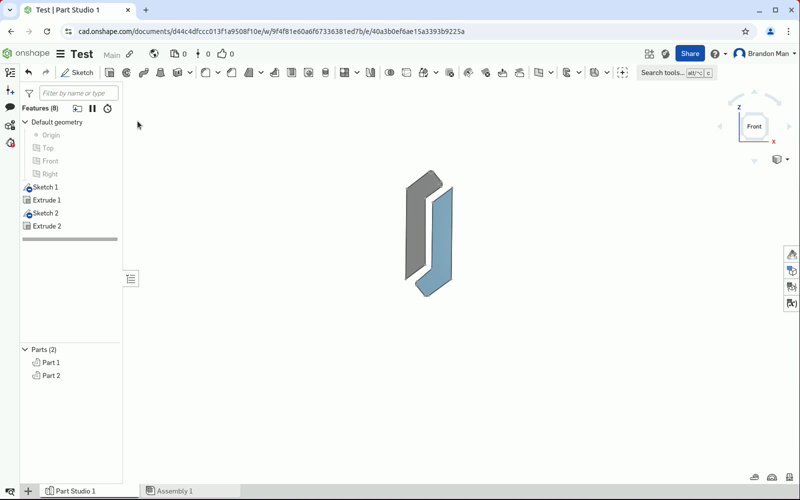
key(shift+7)
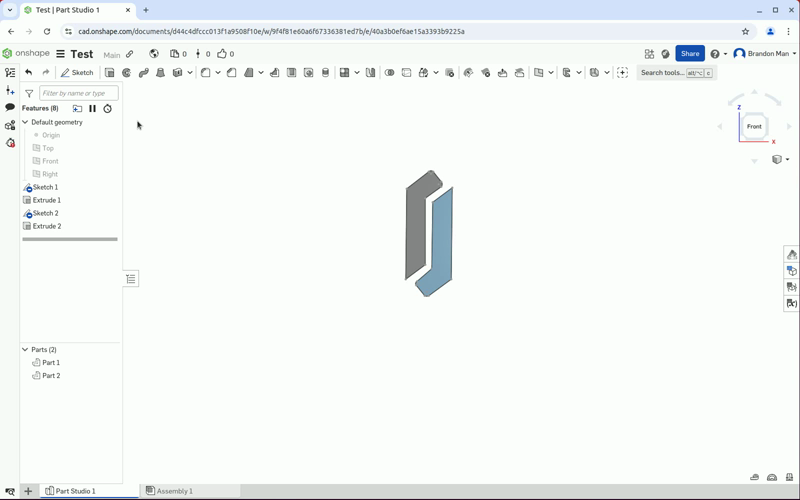
key(left, 2)
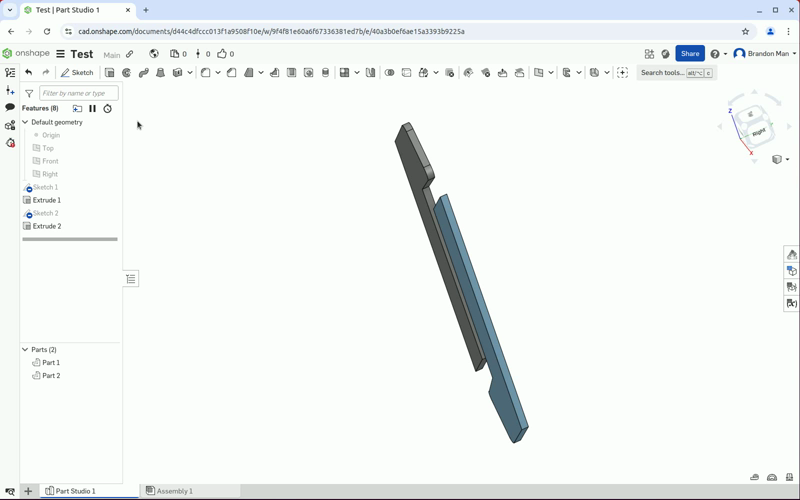
key(down, 2)
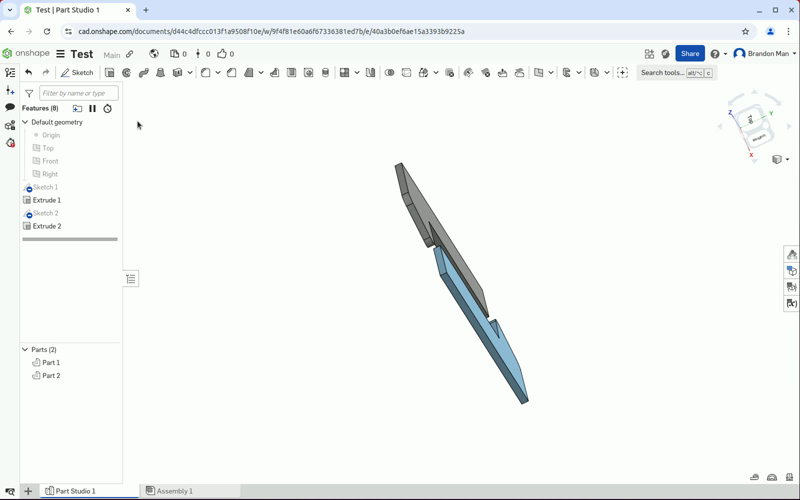
key(up, 2)
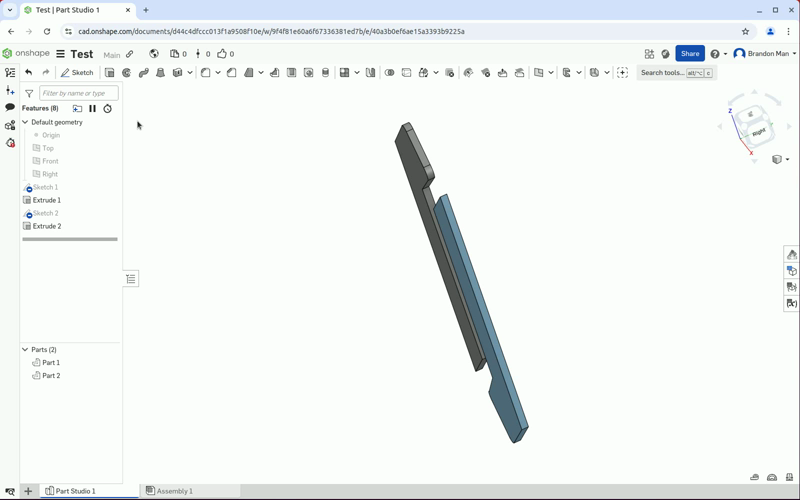
key(right, 2)
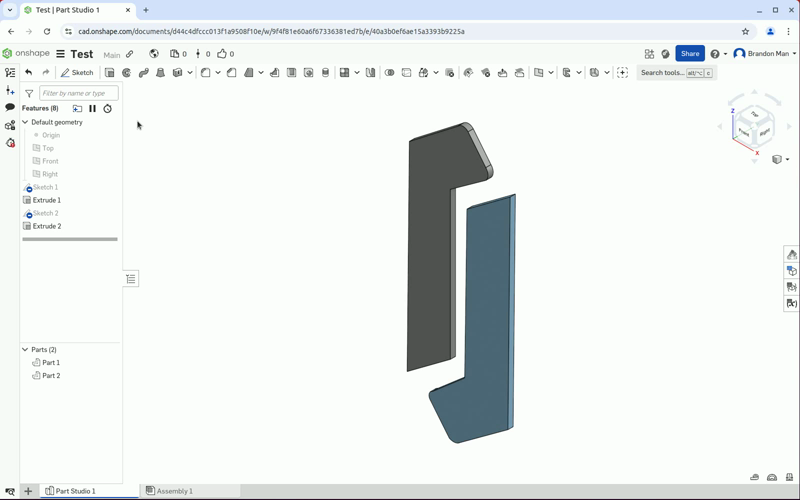
mouse_move(73, 189)
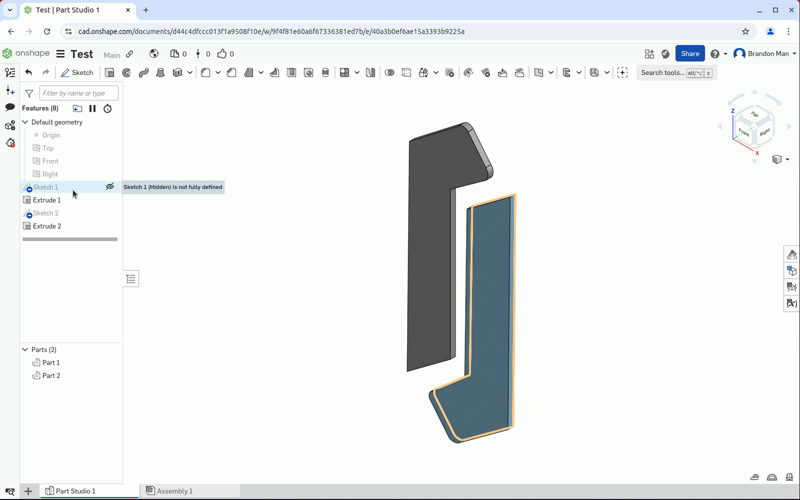
click(73, 189)